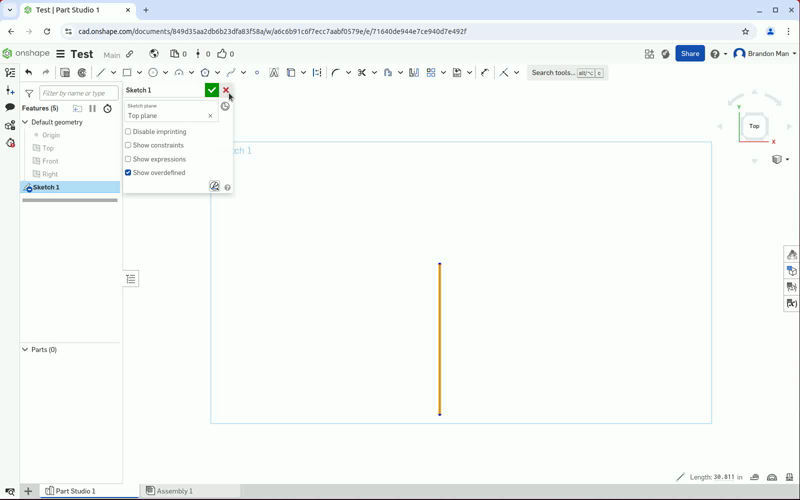
key(shift+h)
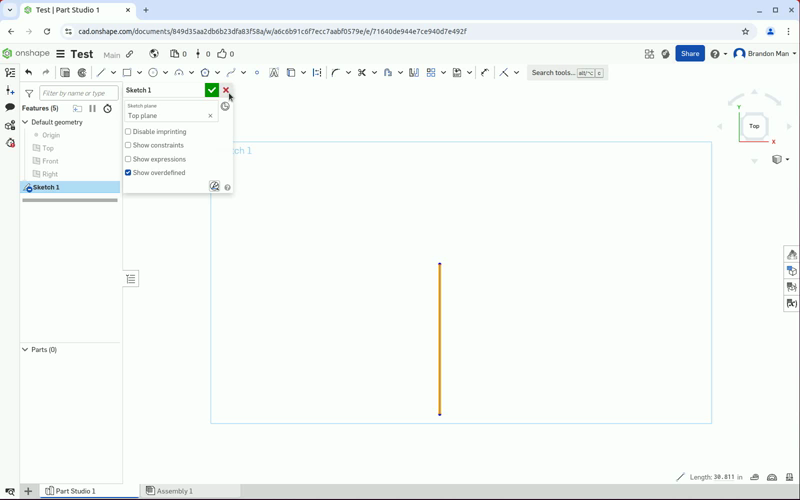
key(shift+s)
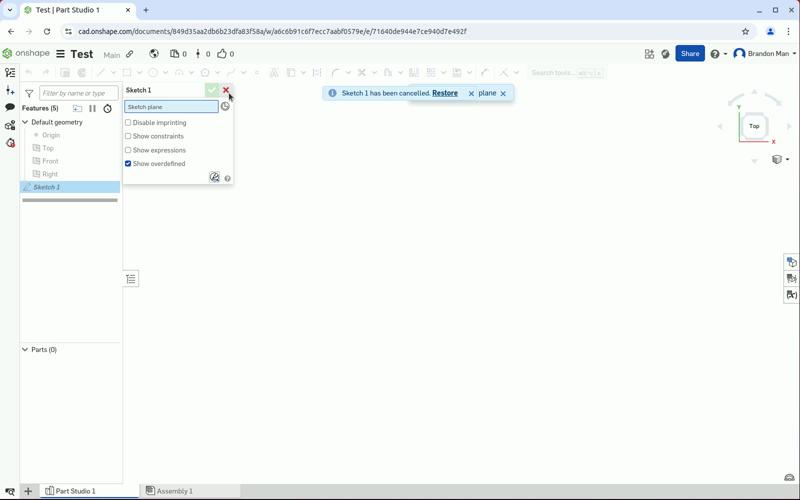
mouse_move(73, 150)
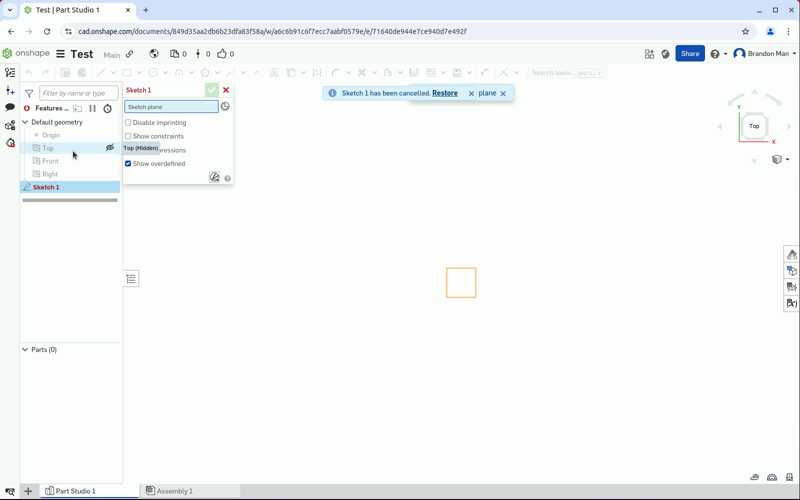
click(73, 150)
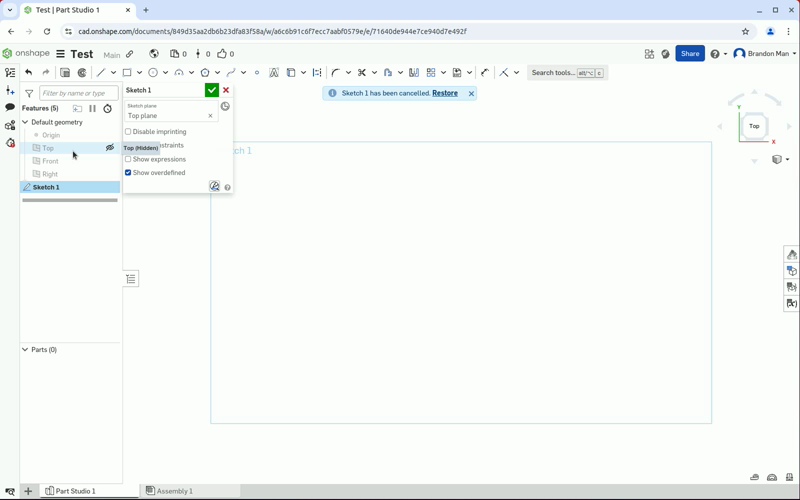
mouse_move(73, 352)
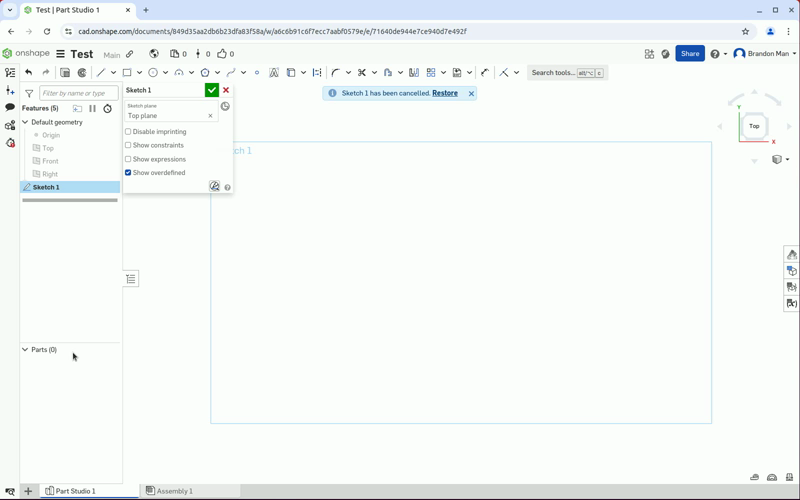
key(y)
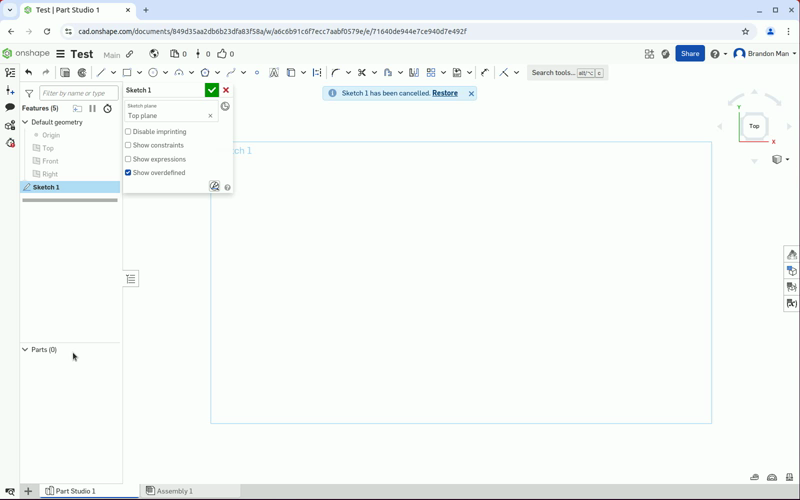
key(l)
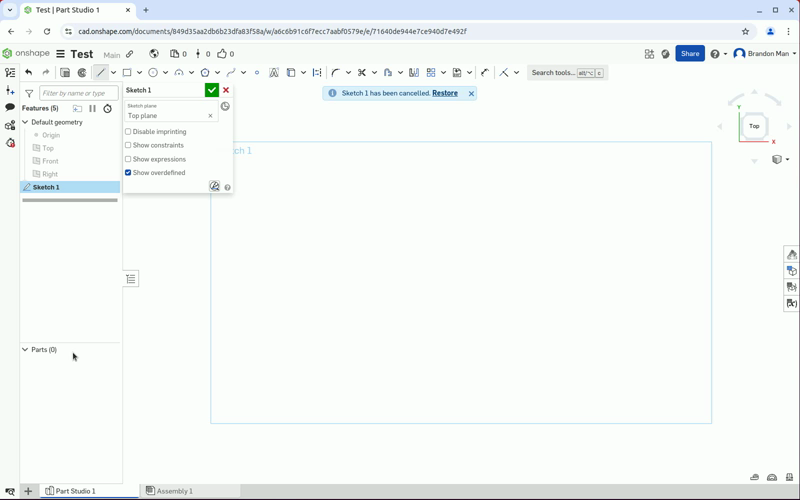
key_down(shift)
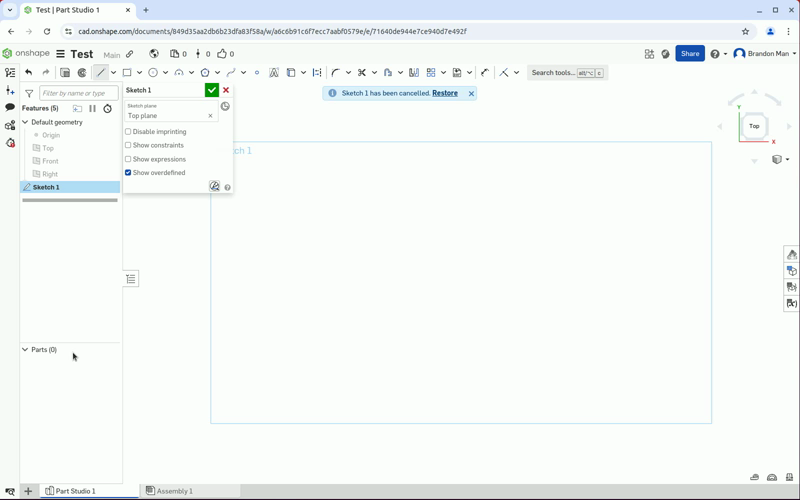
mouse_move(366, 395)
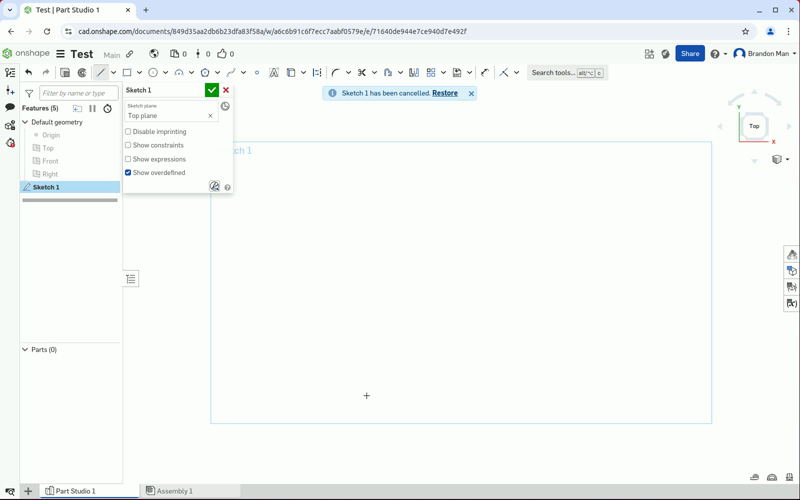
click(366, 395)
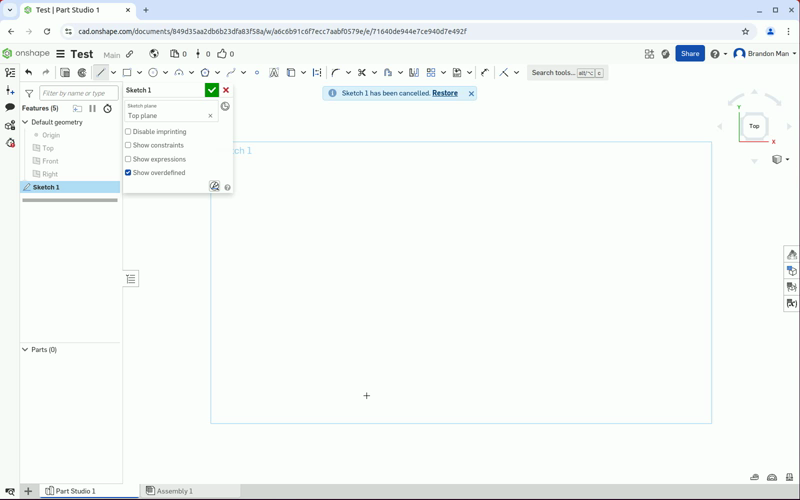
key_up(shift)
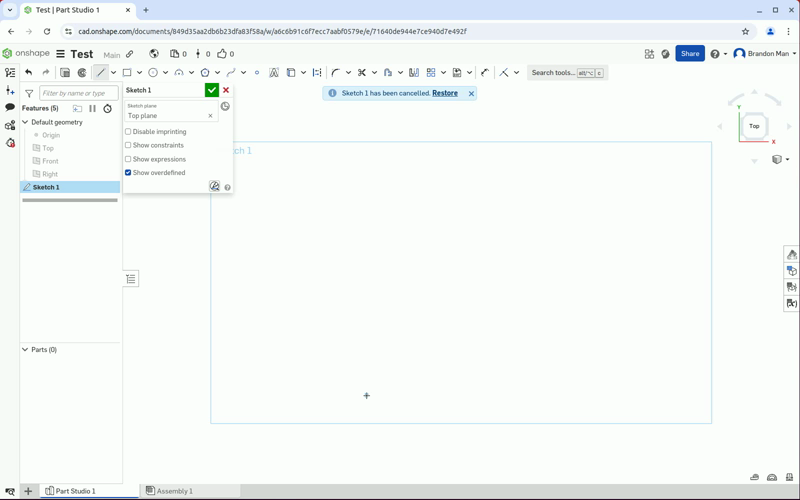
key_down(shift)
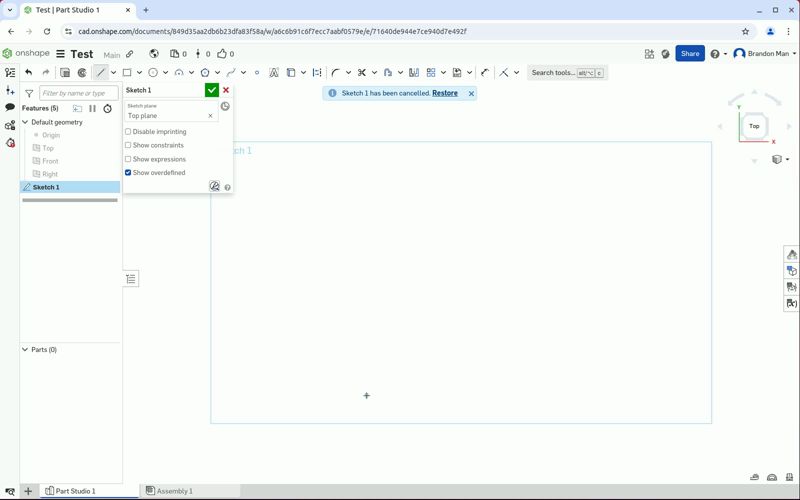
mouse_move(553, 395)
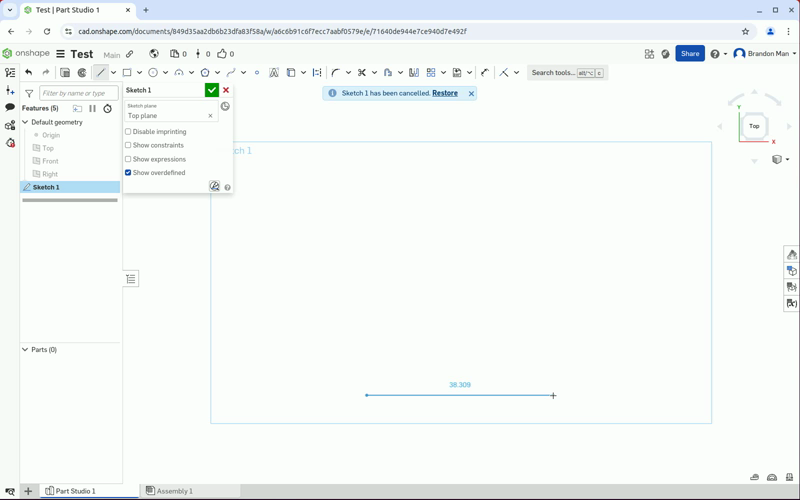
click(553, 395)
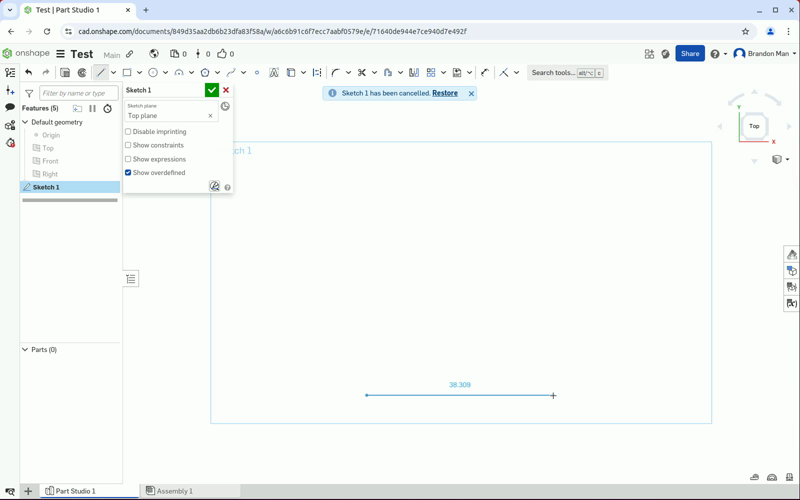
key_up(shift)
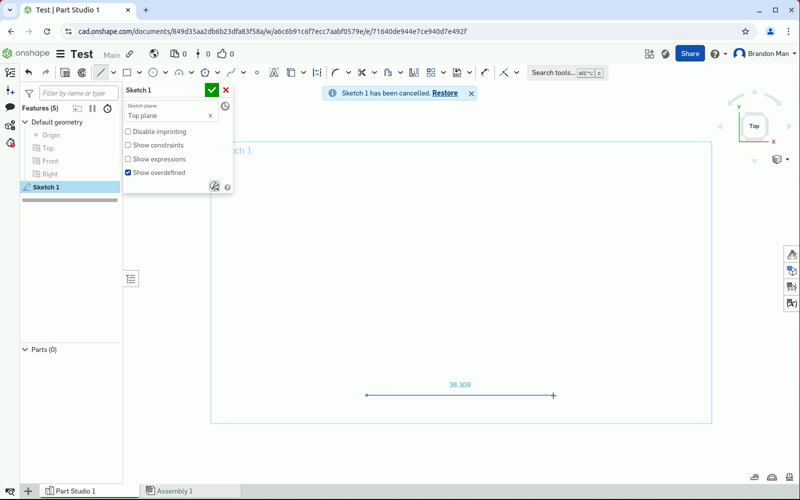
key_down(shift)
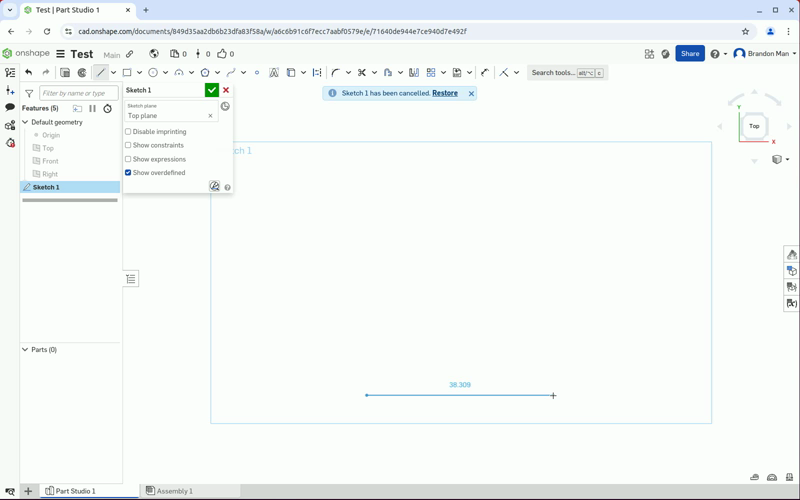
mouse_move(553, 171)
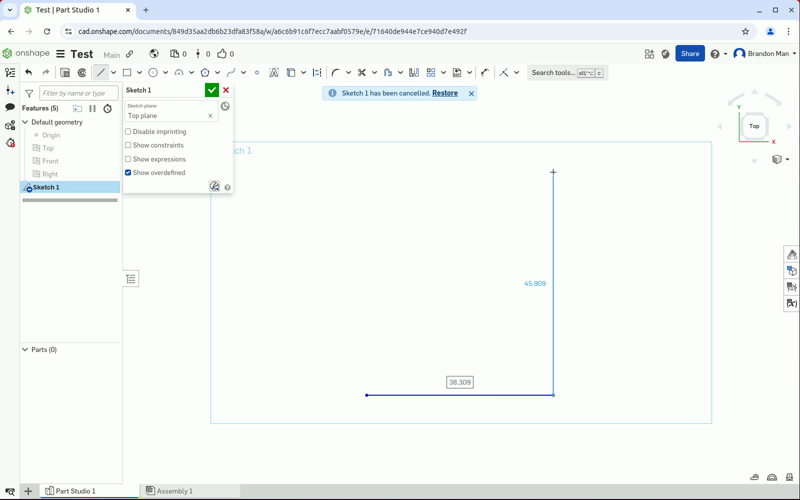
click(553, 171)
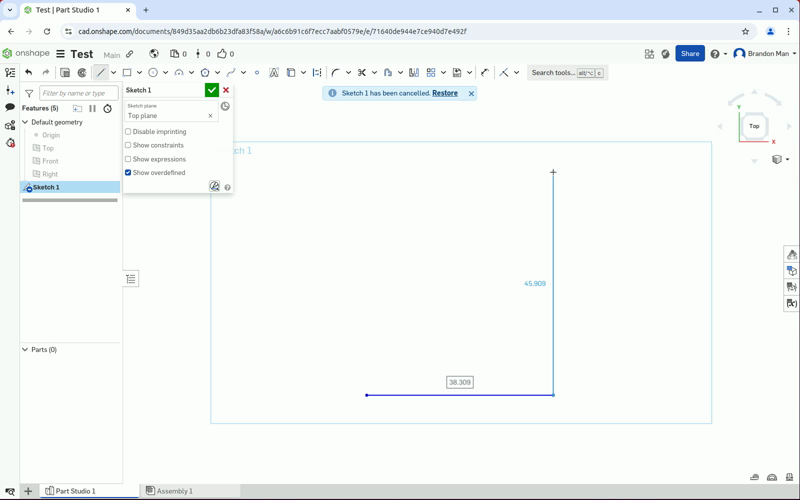
key_up(shift)
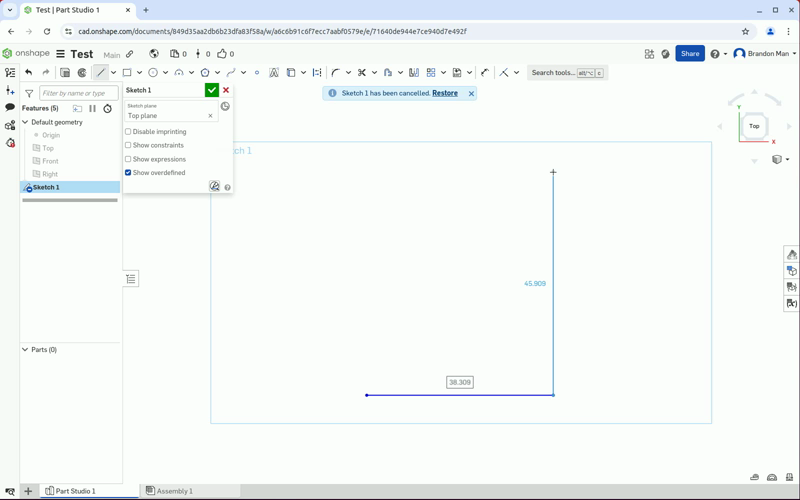
key_down(shift)
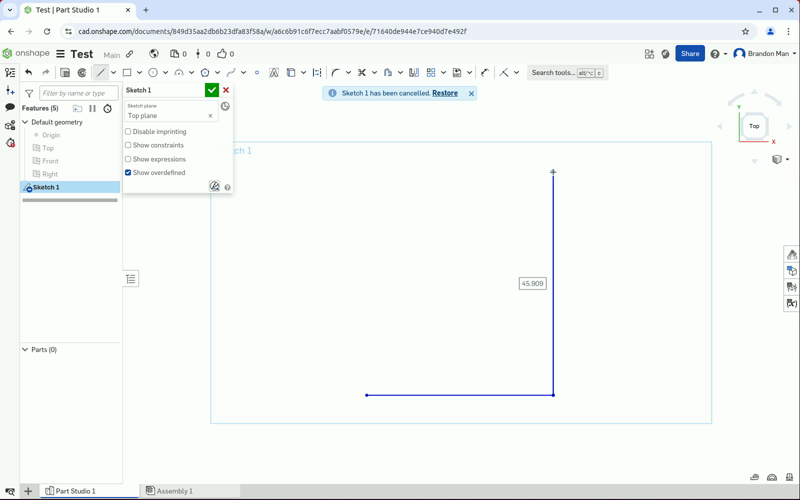
mouse_move(366, 171)
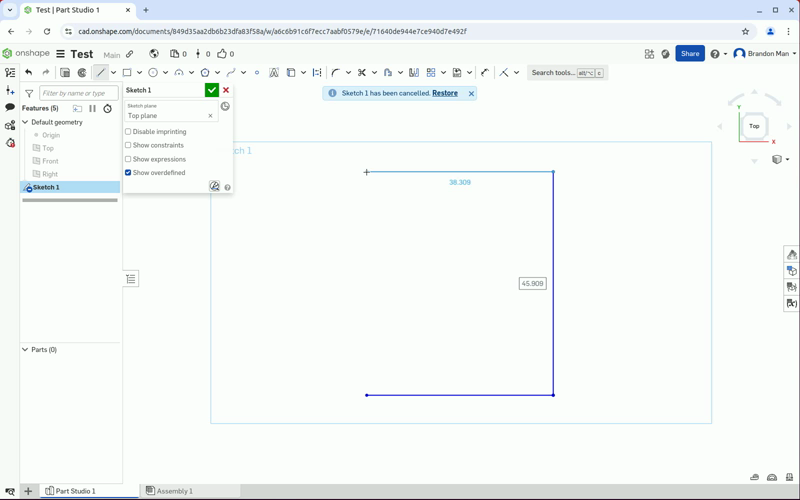
click(366, 171)
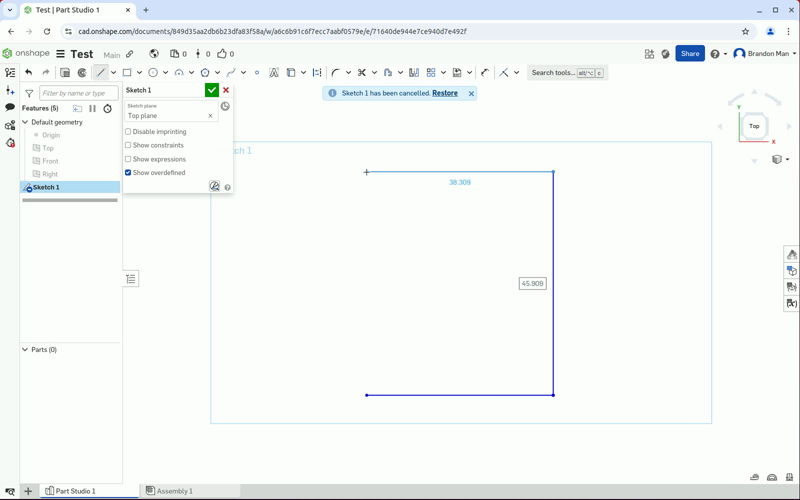
key_up(shift)
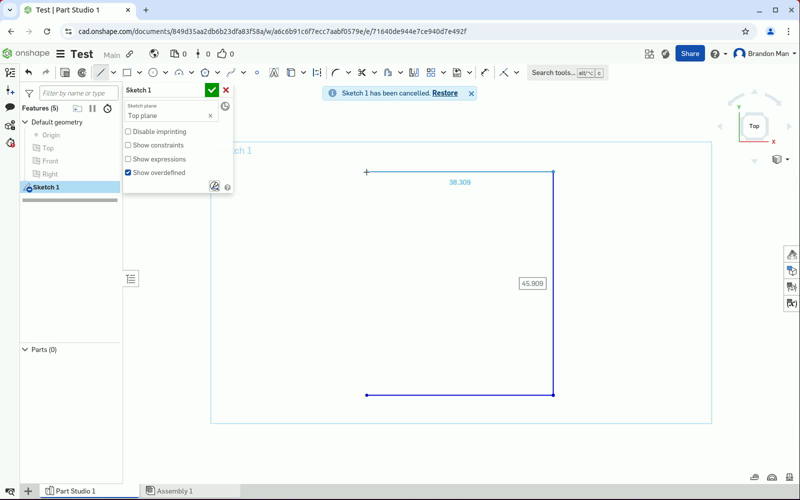
key_down(shift)
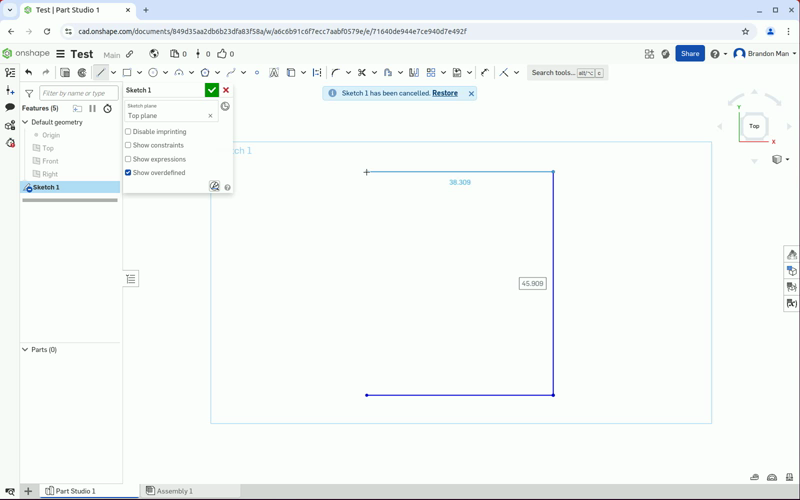
mouse_move(366, 395)
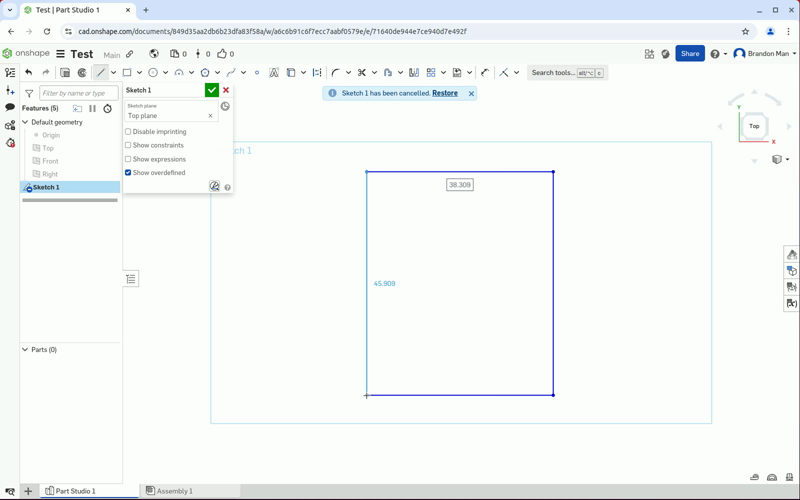
key_up(shift)
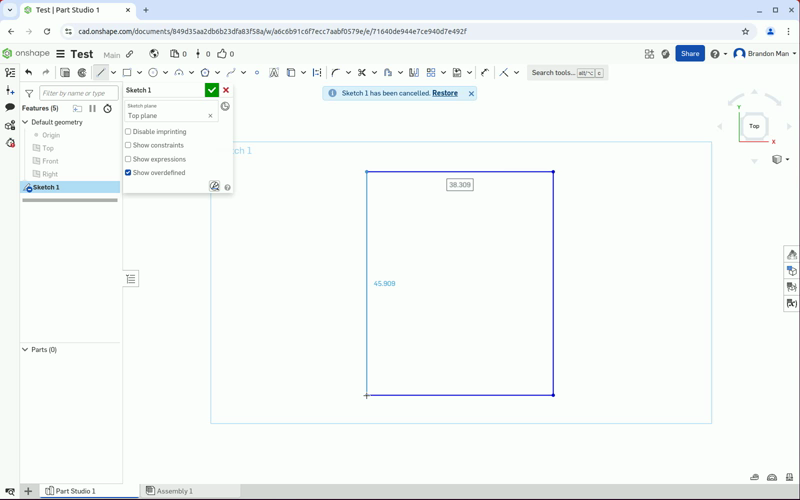
click(366, 395)
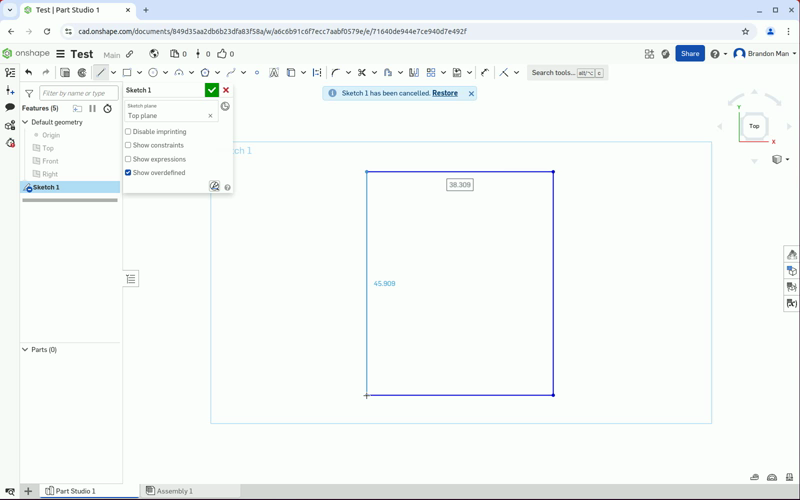
key(esc)
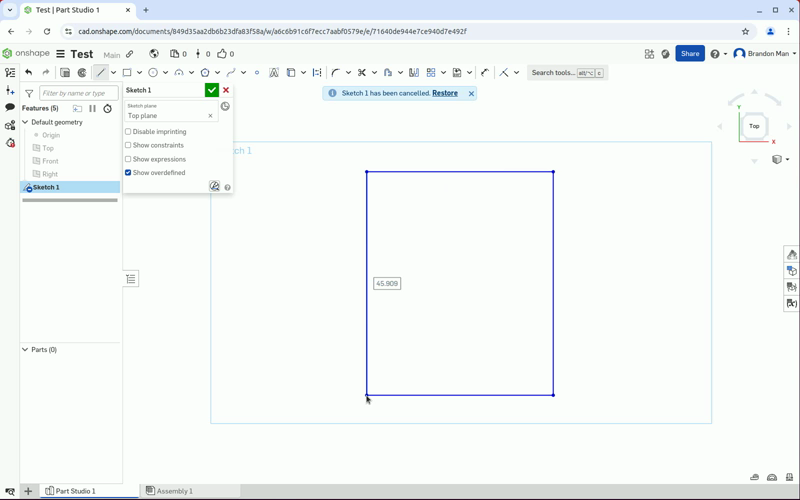
mouse_move(462, 237)
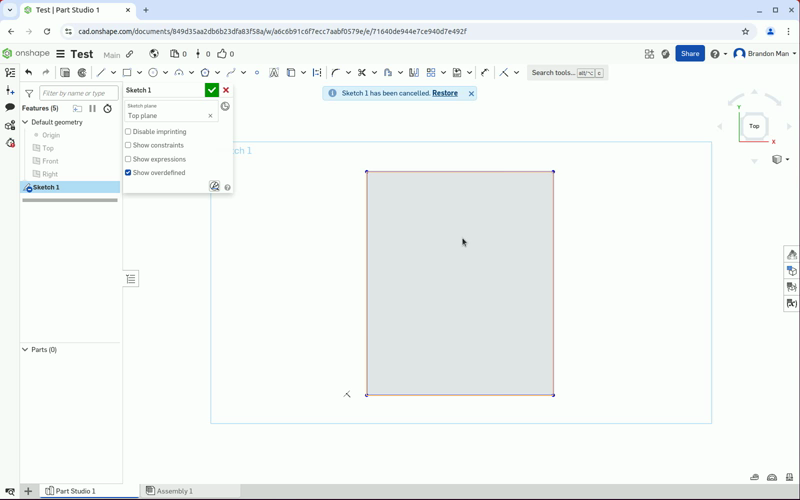
click(462, 237)
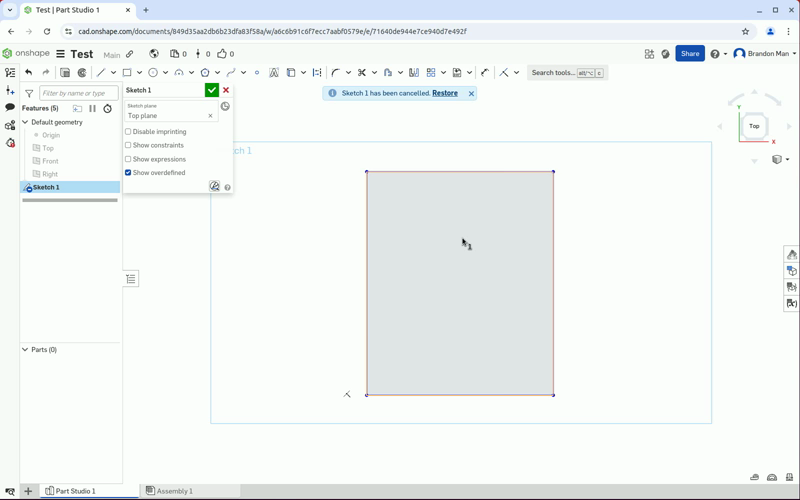
mouse_move(73, 352)
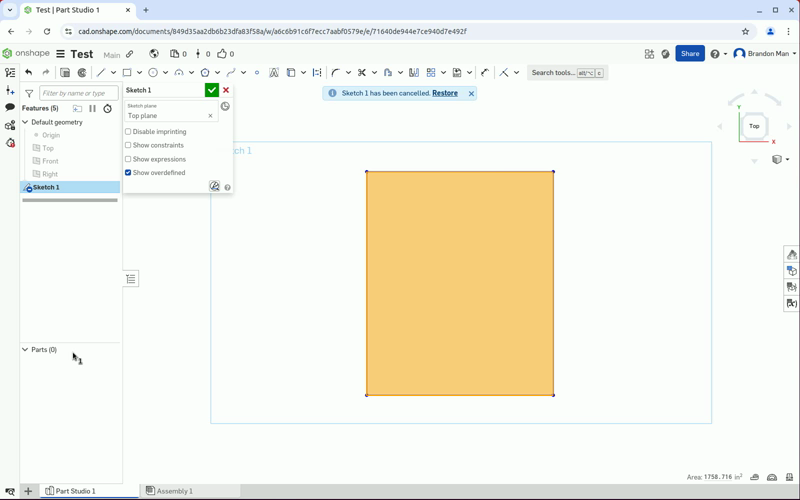
key(shift+y)
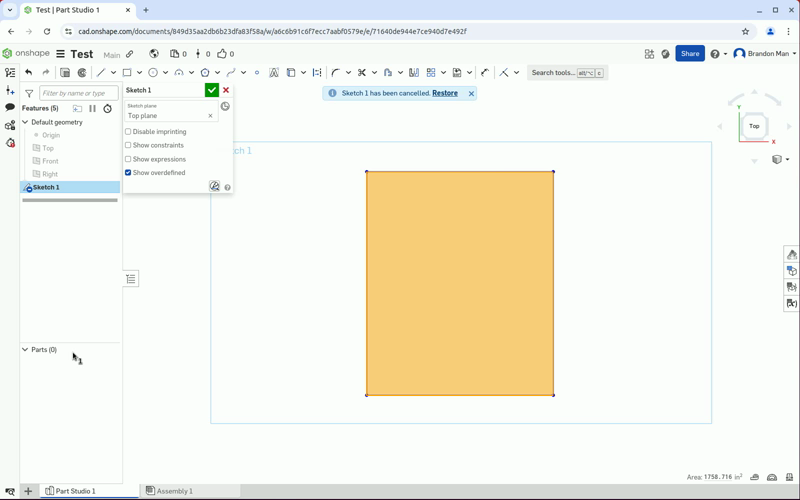
key(shift+e)
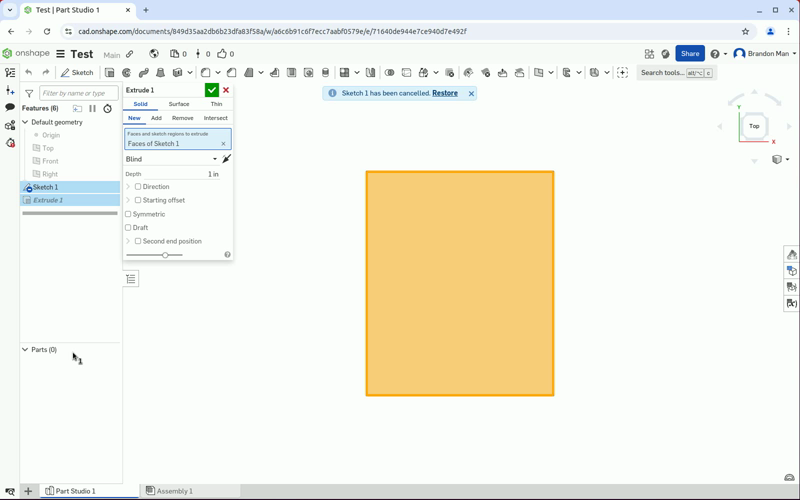
mouse_move(143, 106)
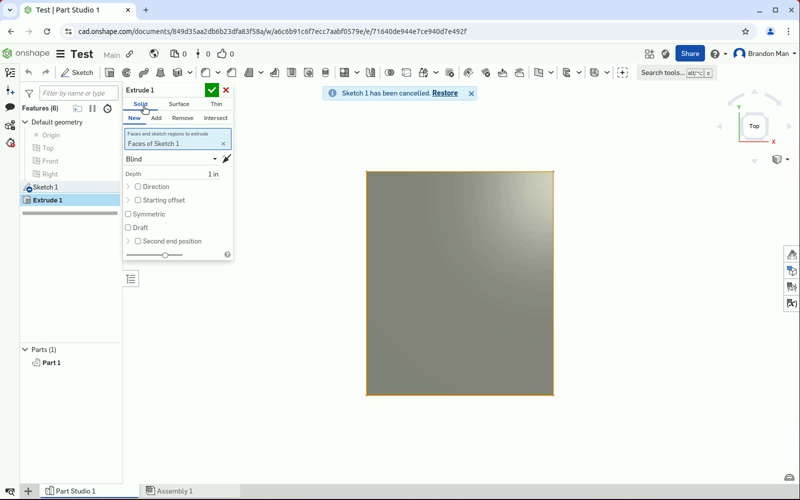
click(143, 106)
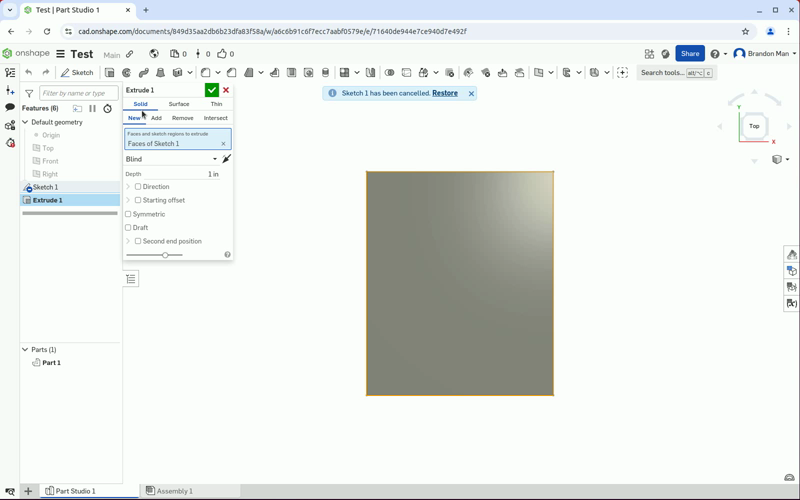
mouse_move(137, 120)
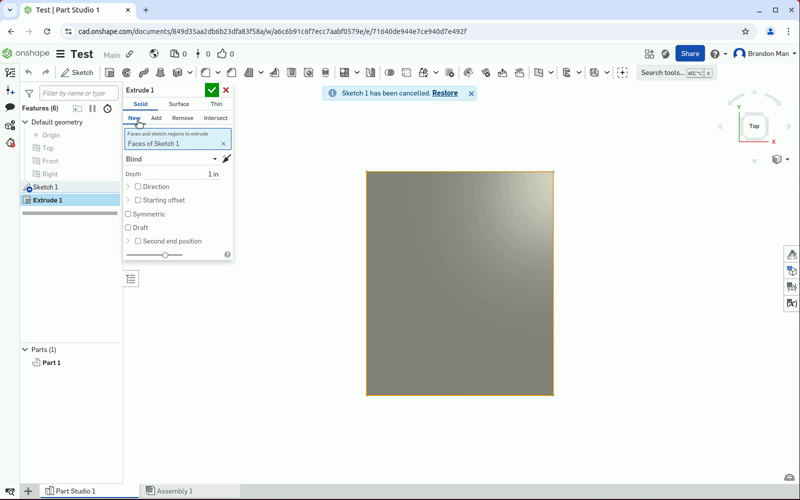
click(137, 120)
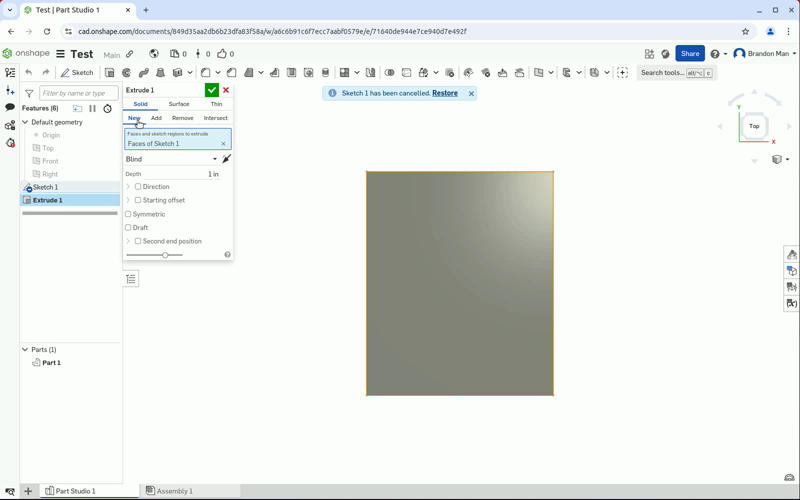
key(tab, 4)
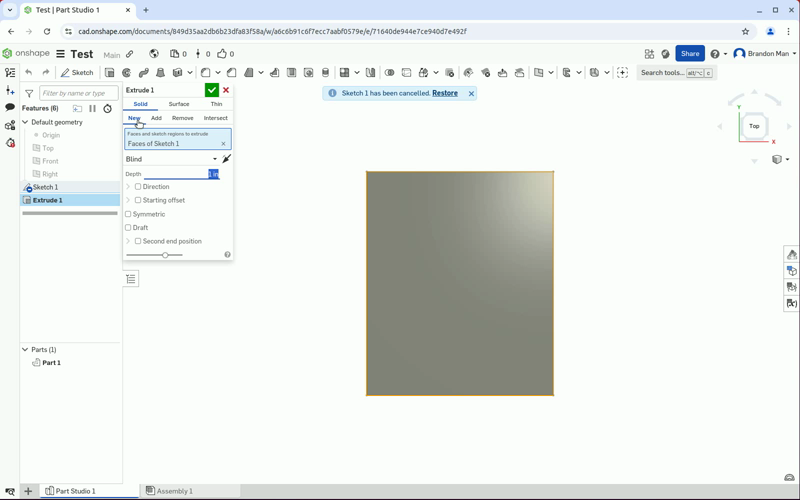
text(17.813)
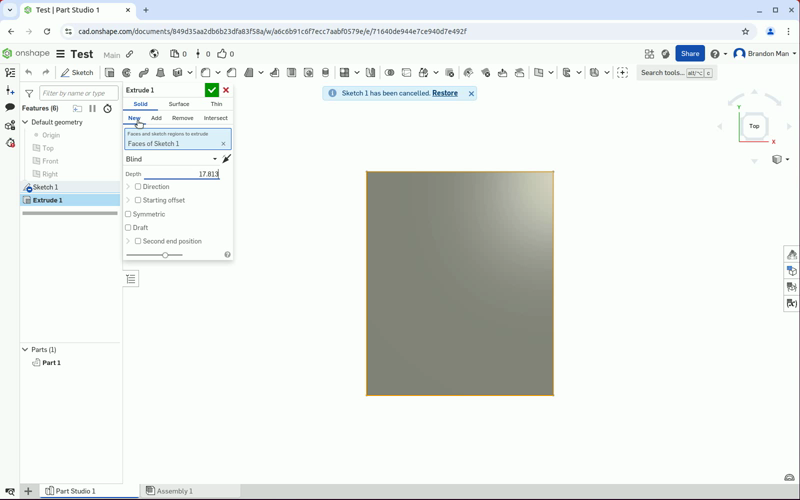
key(enter)
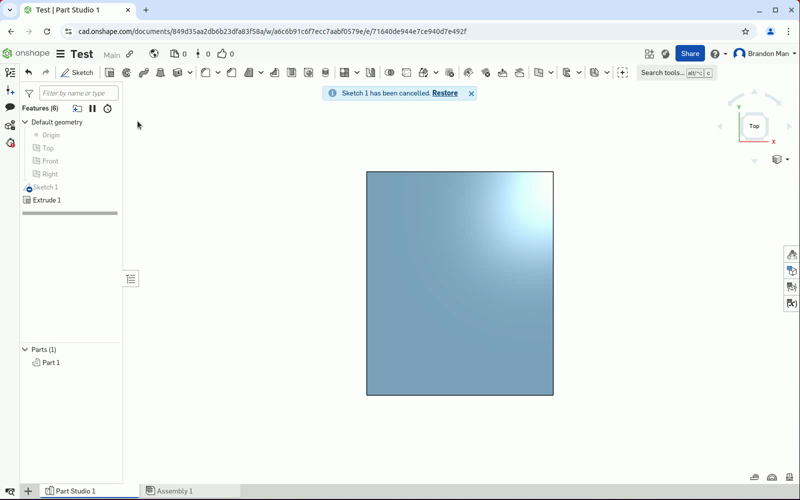
key(shift+h)
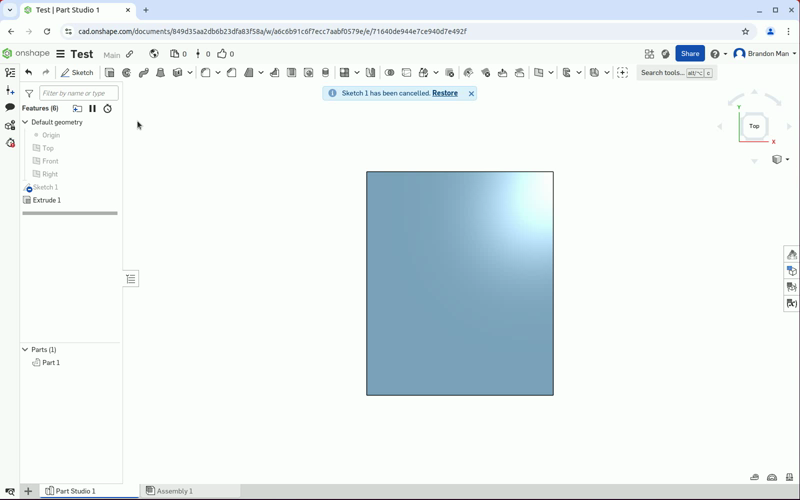
key(shift+h)
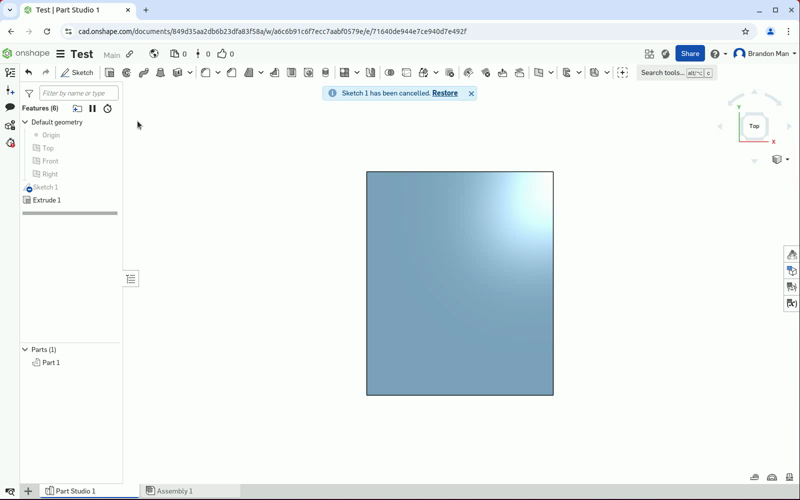
mouse_move(73, 189)
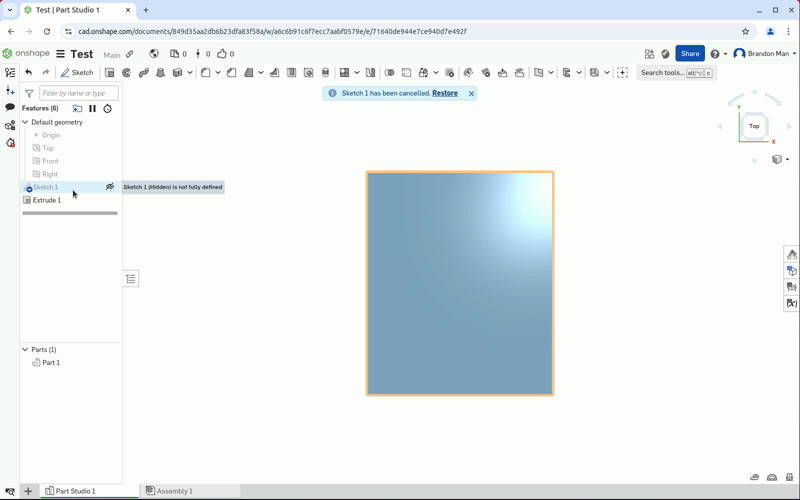
click(73, 189)
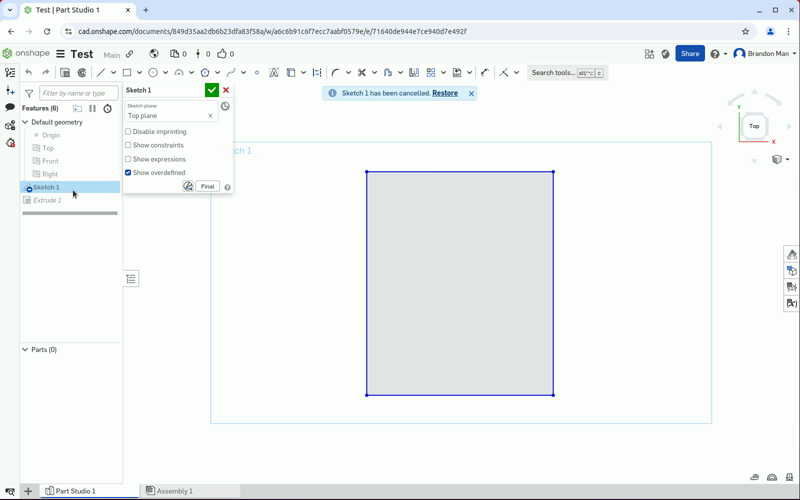
mouse_move(229, 92)
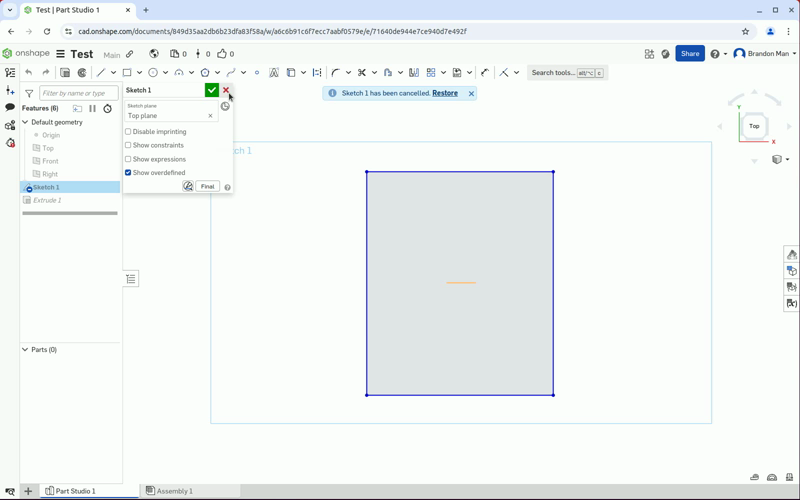
click(229, 92)
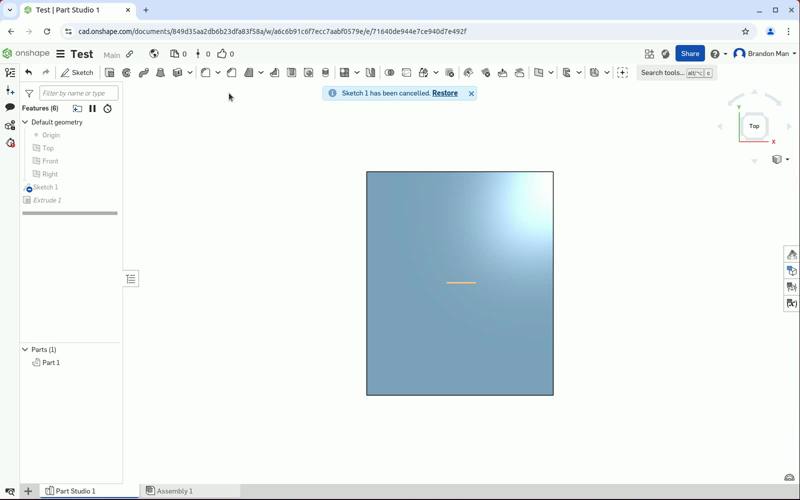
mouse_move(541, 75)
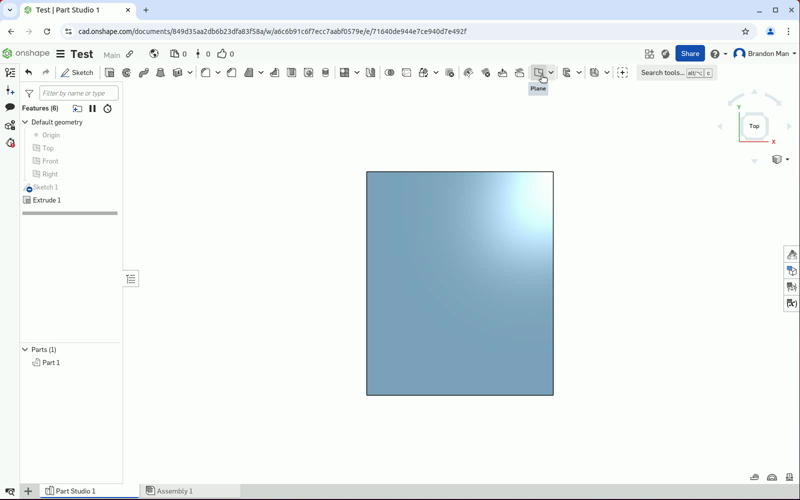
click(541, 75)
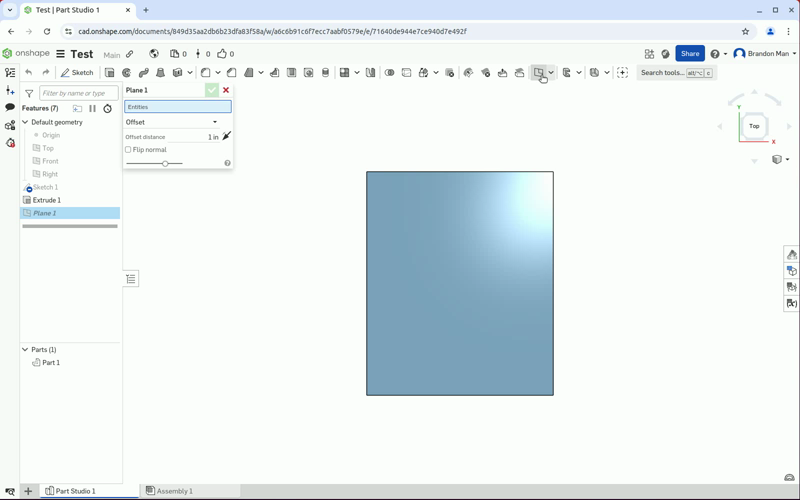
mouse_move(73, 150)
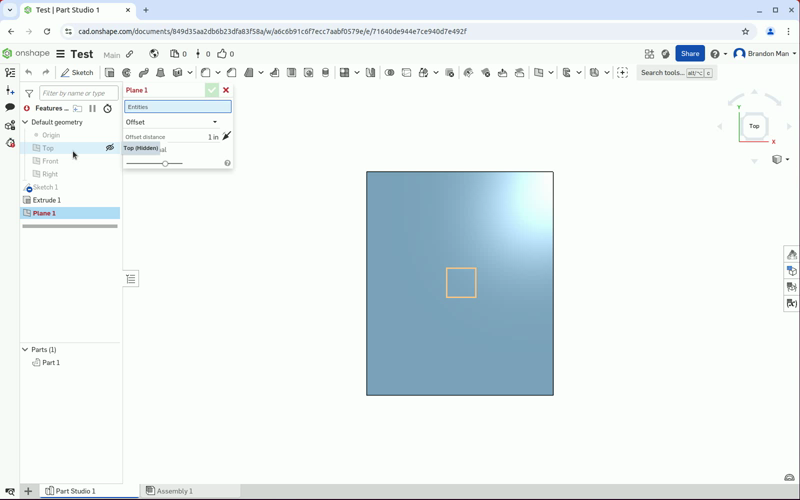
click(73, 150)
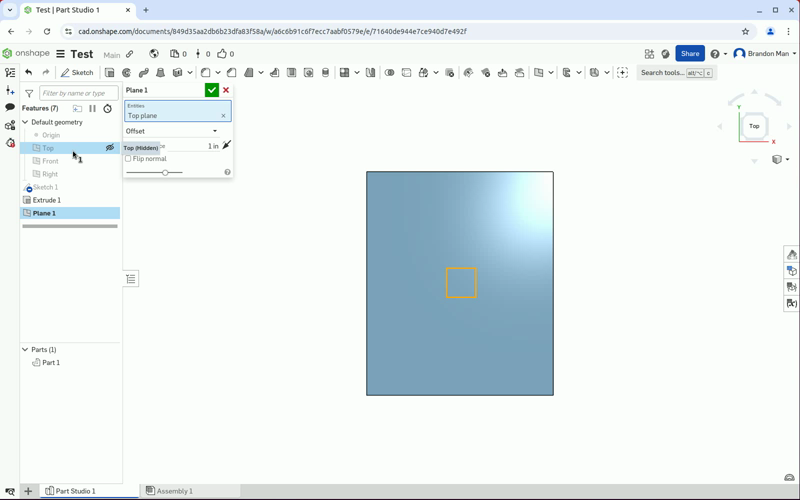
key(tab, 2)
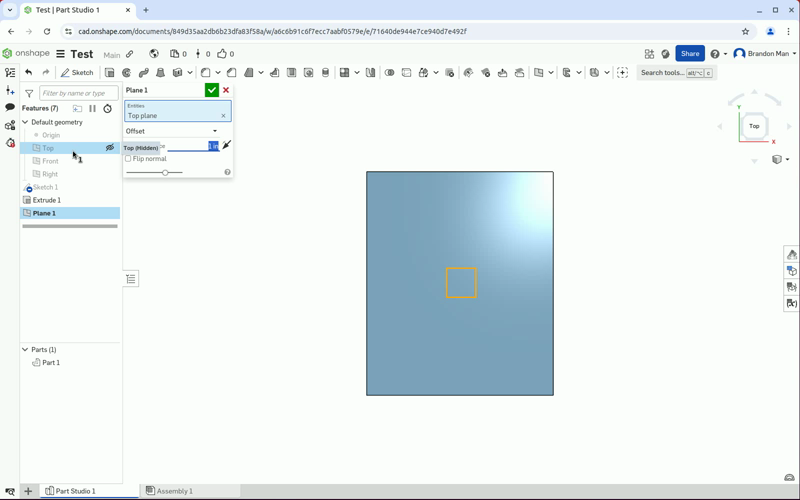
text(17.809)
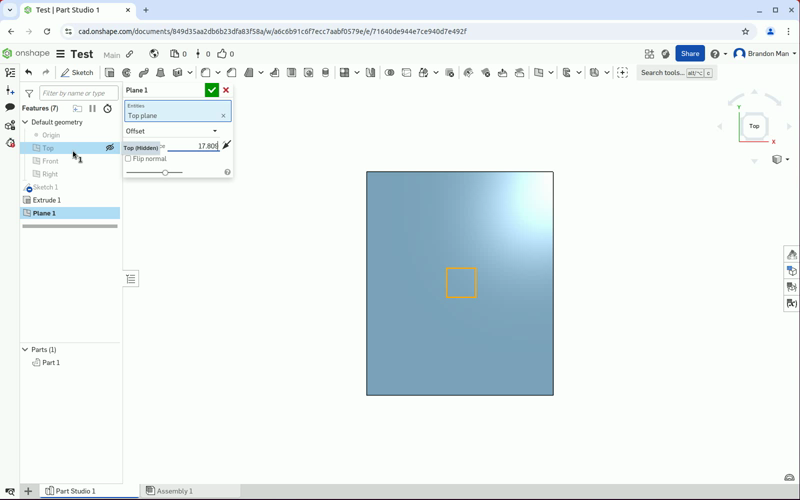
key(enter, 2)
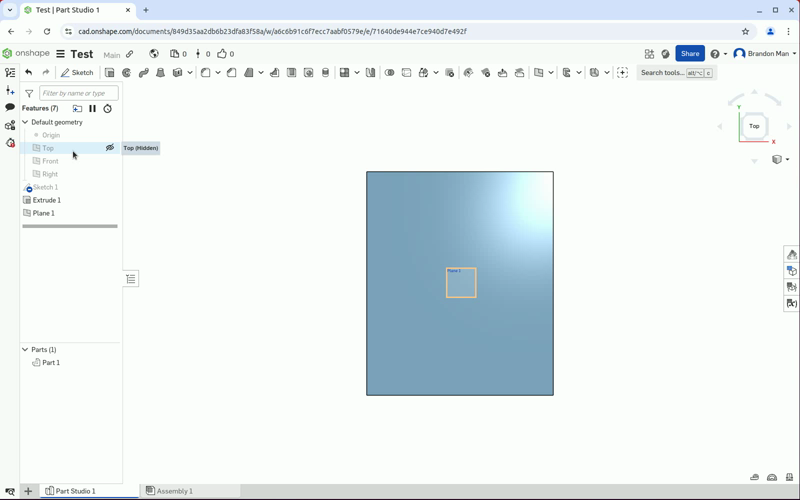
key(shift+s)
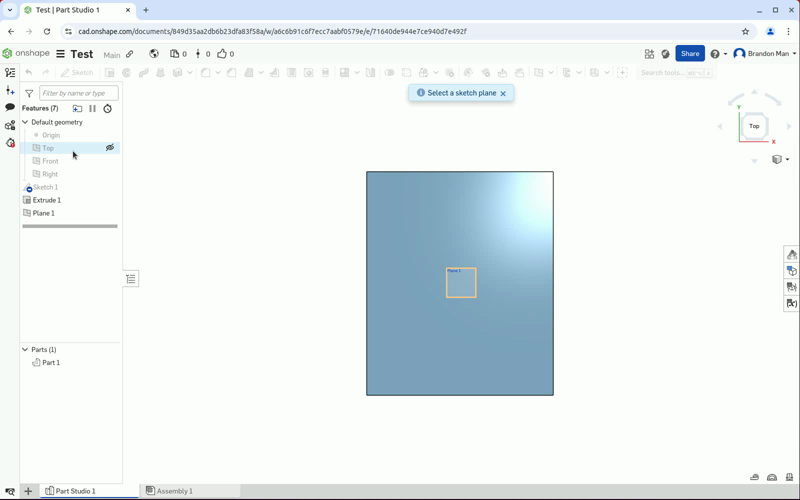
mouse_move(73, 215)
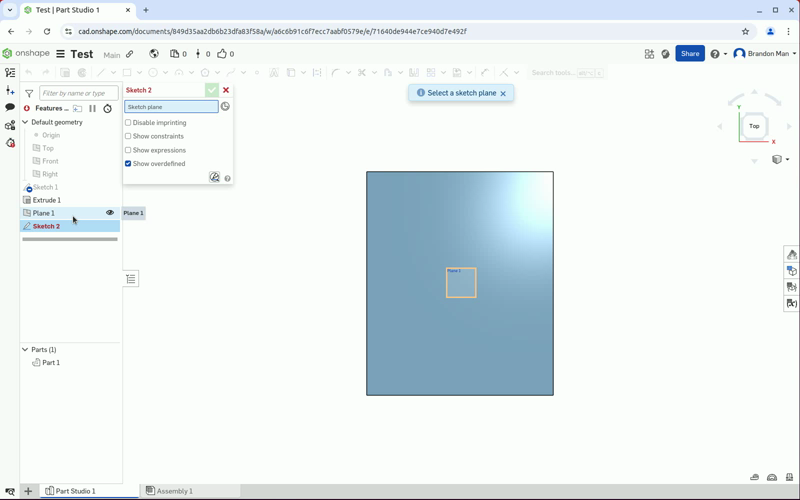
click(73, 215)
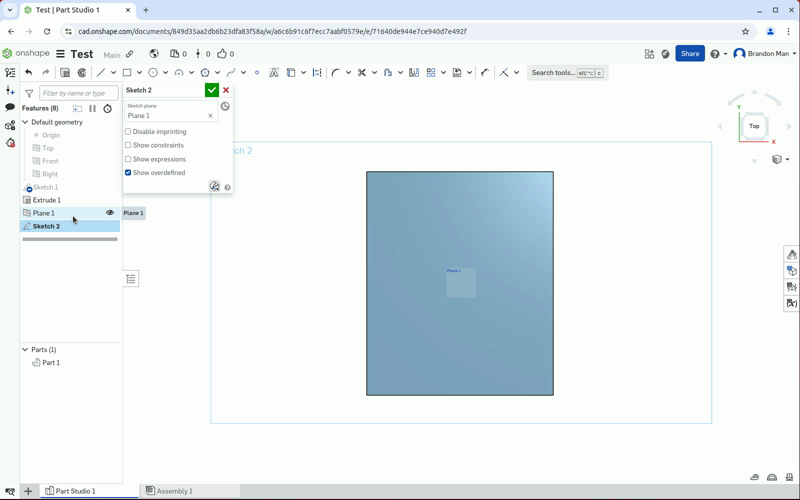
mouse_move(73, 352)
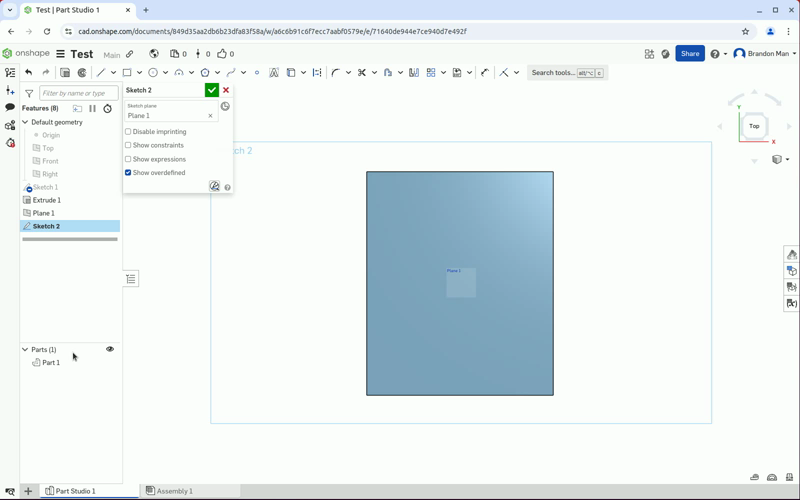
key(y)
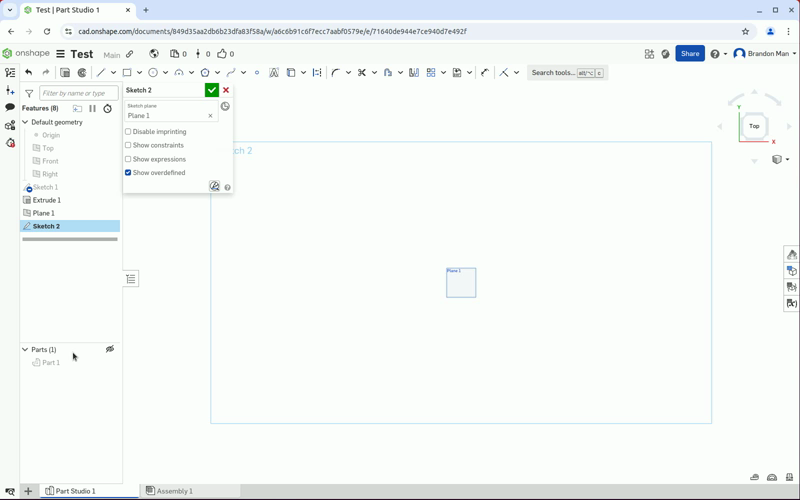
key(l)
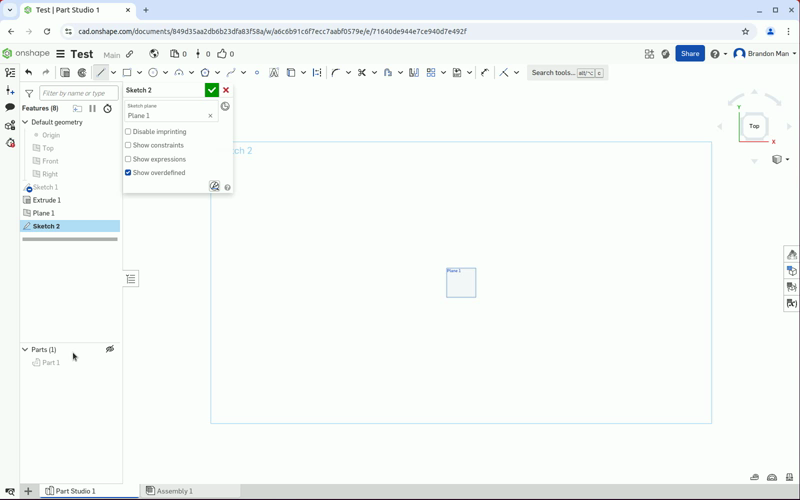
key_down(shift)
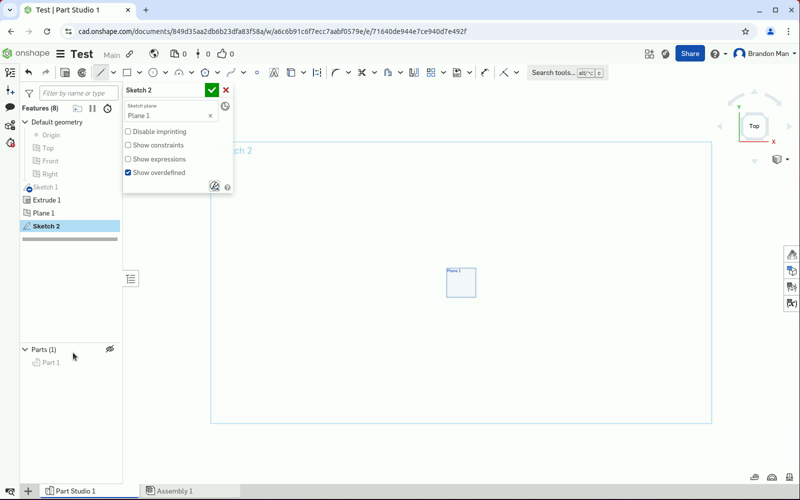
mouse_move(371, 389)
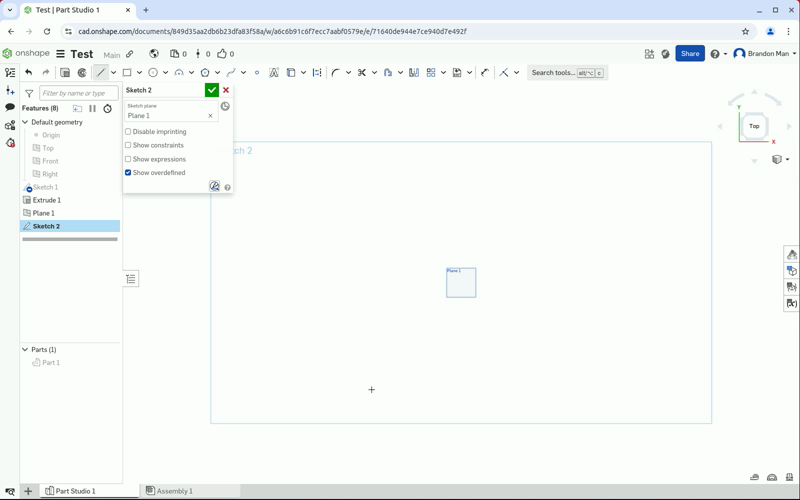
click(371, 389)
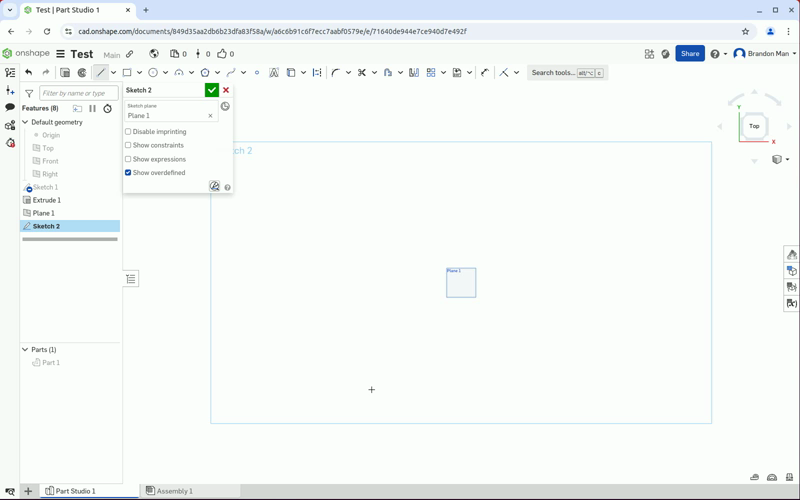
key_up(shift)
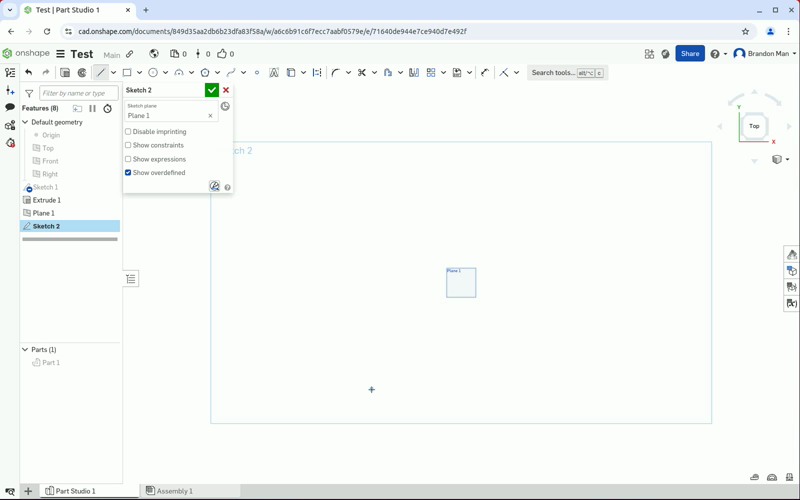
key_down(shift)
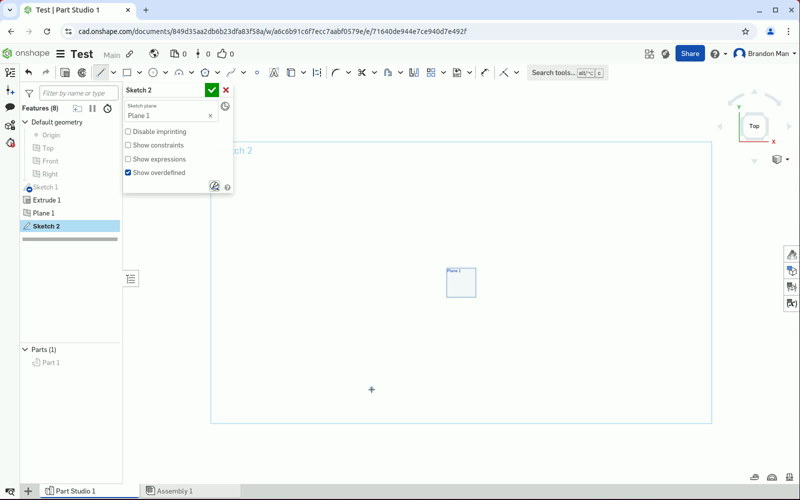
mouse_move(549, 389)
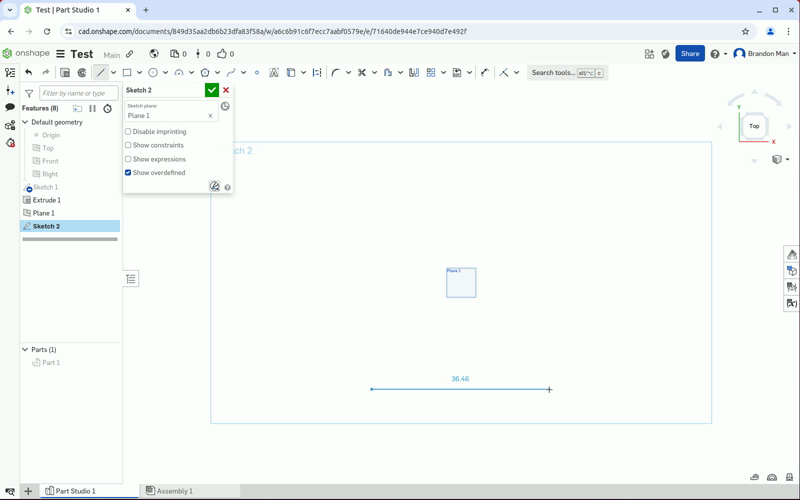
click(549, 389)
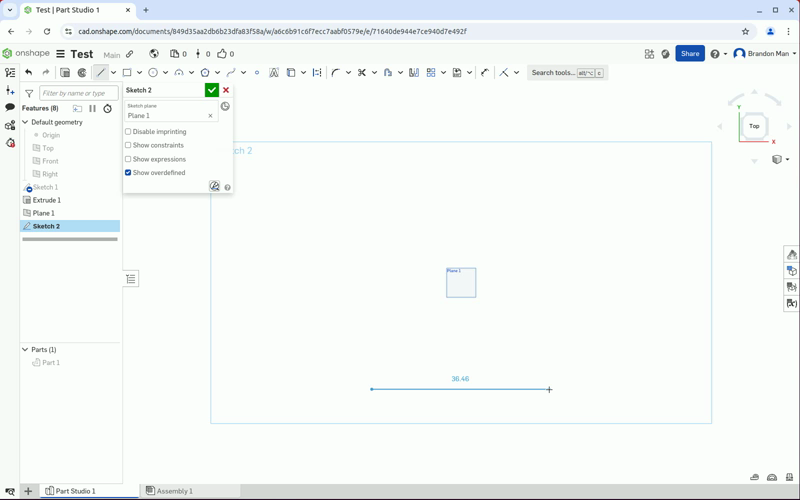
key_up(shift)
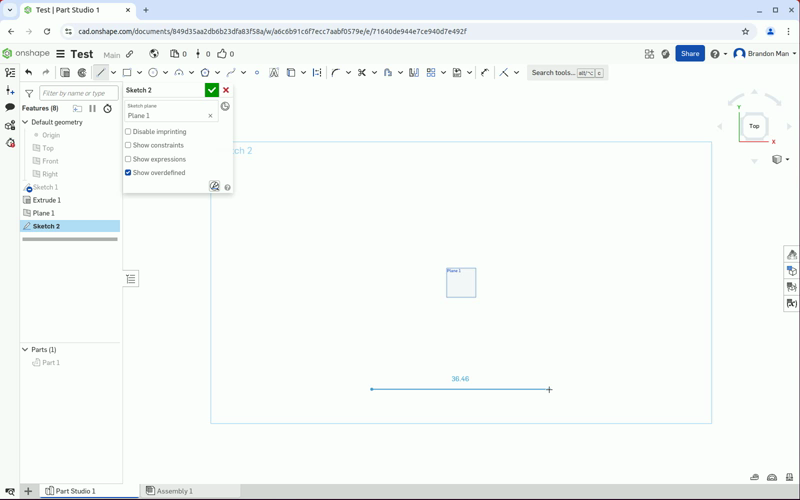
key_down(shift)
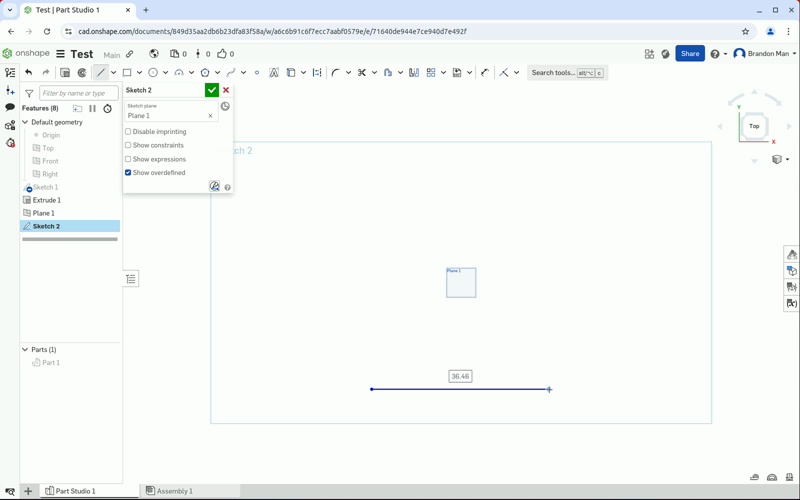
mouse_move(549, 178)
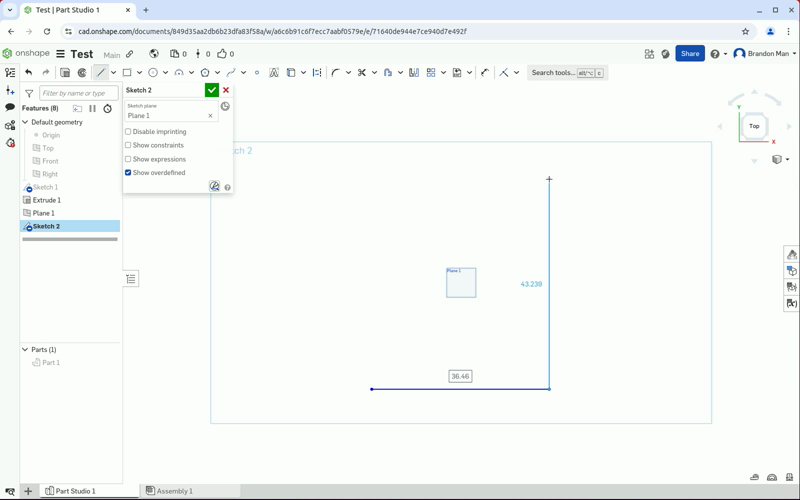
click(549, 178)
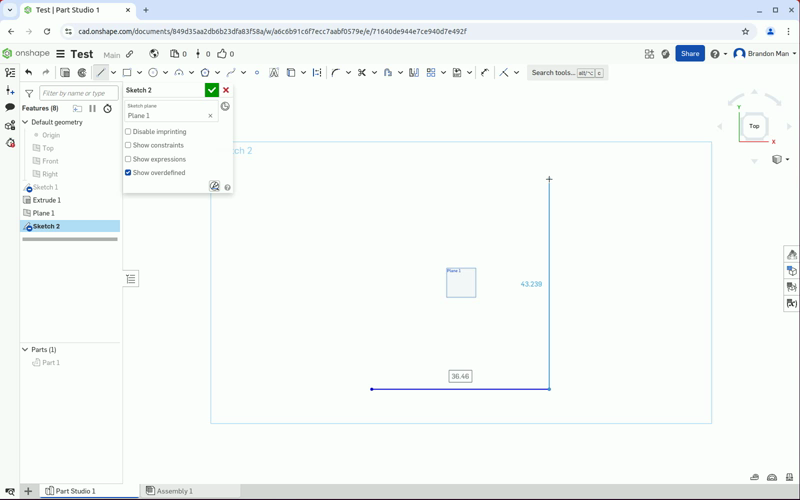
key_up(shift)
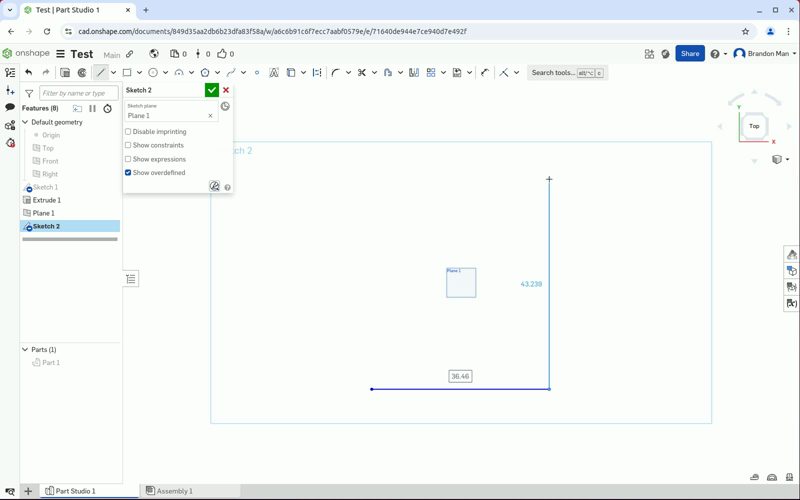
key_down(shift)
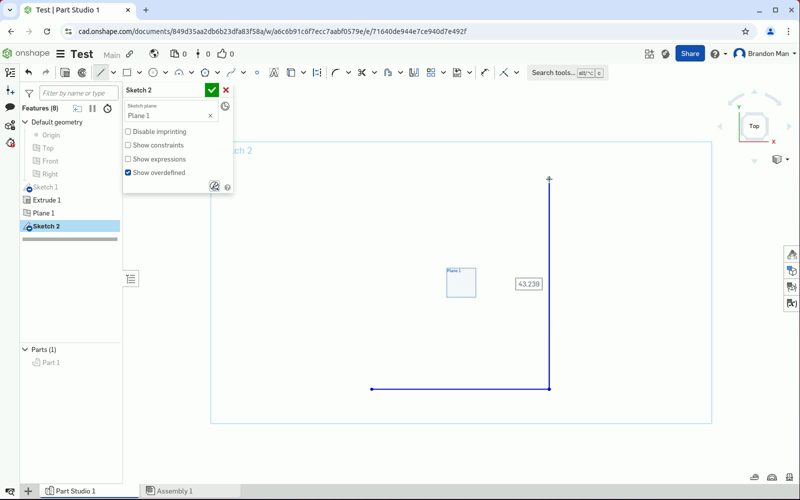
mouse_move(371, 178)
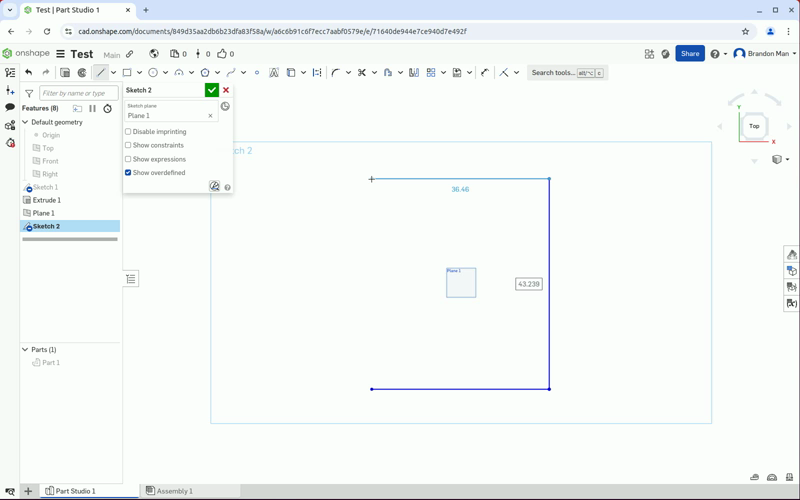
click(371, 178)
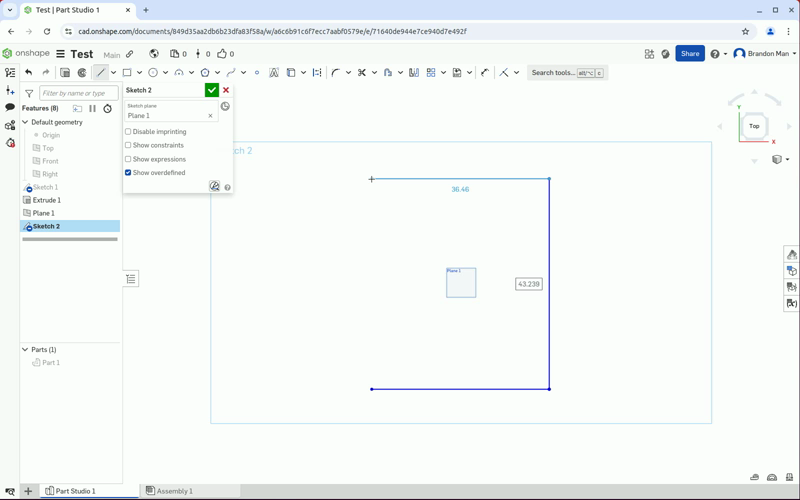
key_up(shift)
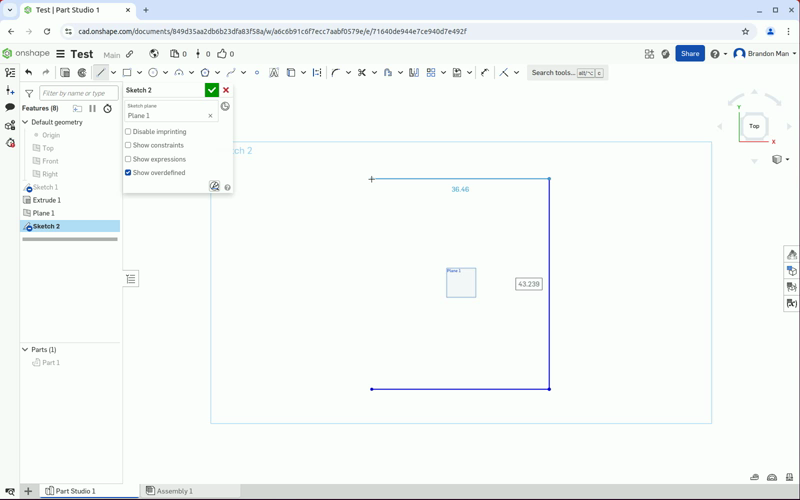
key_down(shift)
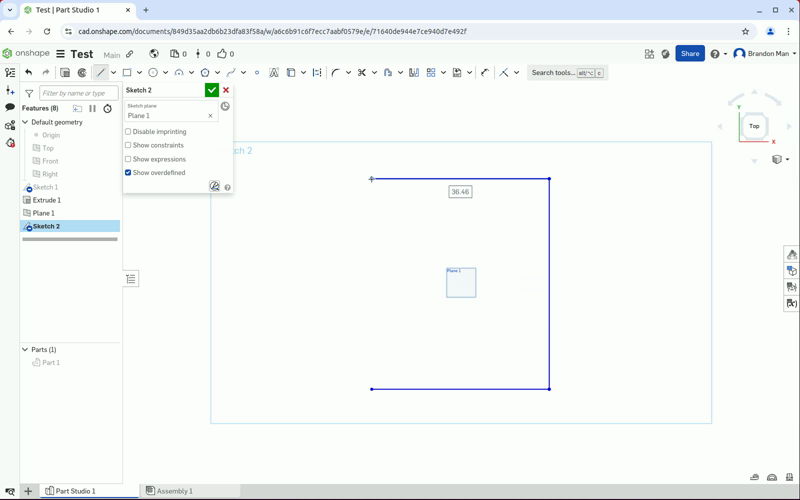
mouse_move(371, 389)
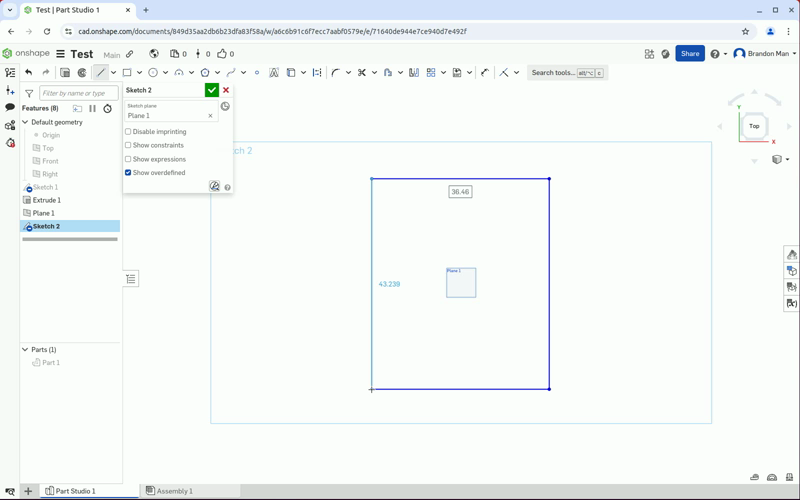
key_up(shift)
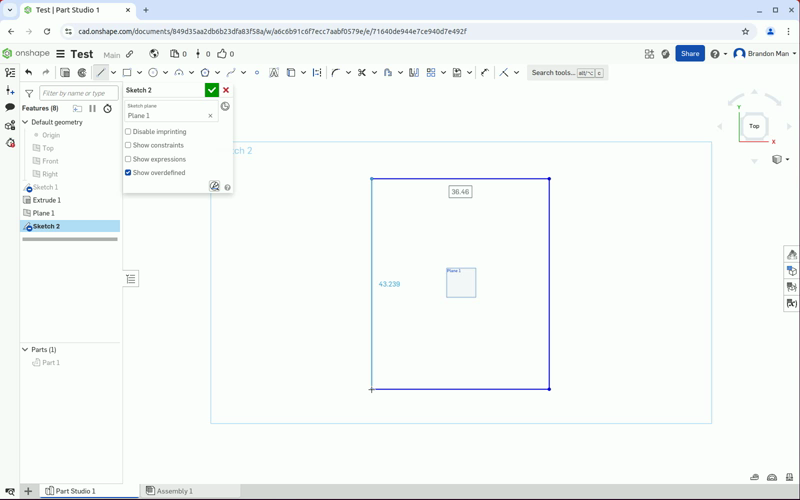
click(371, 389)
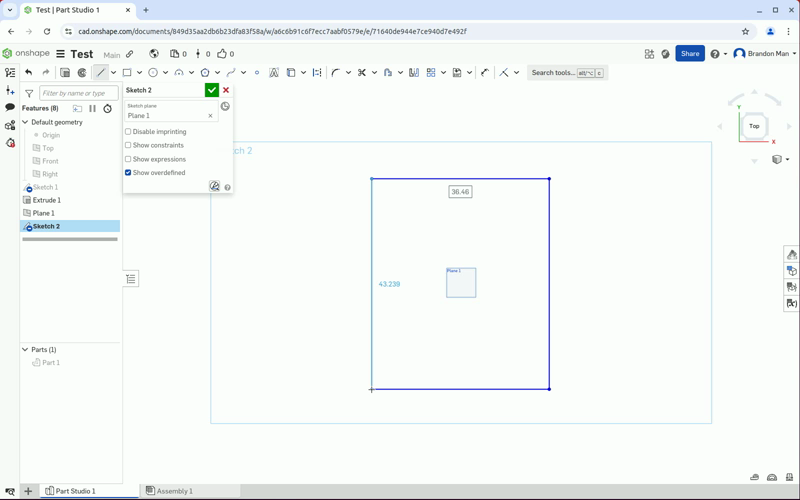
key(esc)
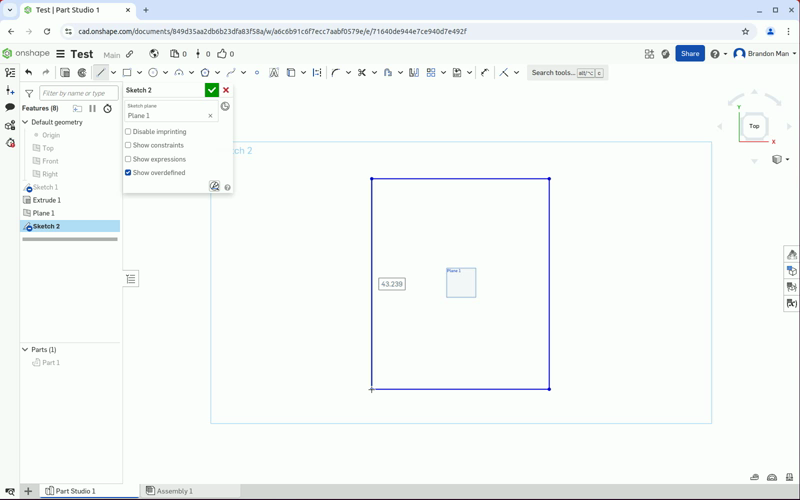
mouse_move(510, 211)
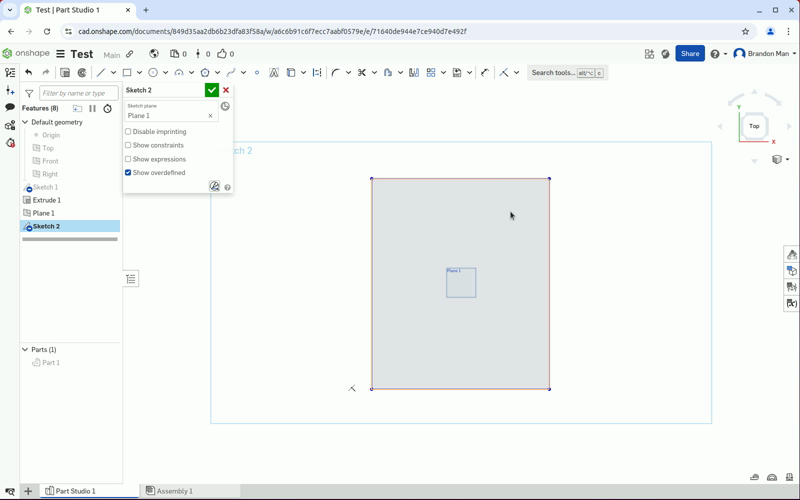
click(510, 211)
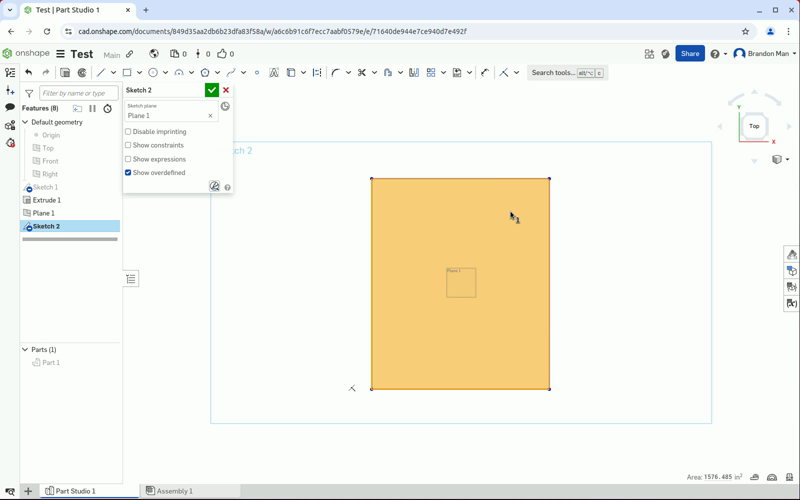
mouse_move(73, 352)
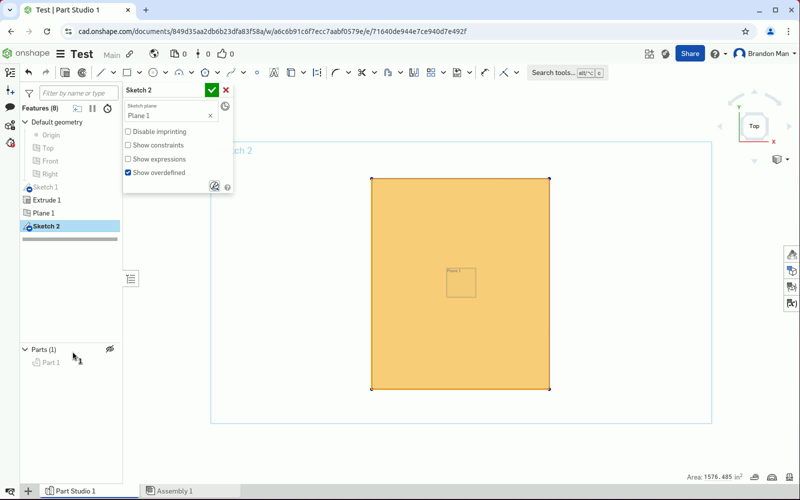
key(shift+y)
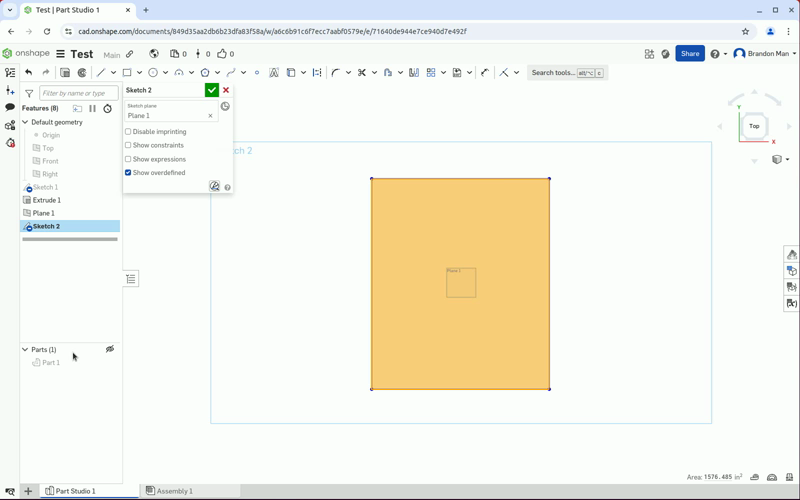
key(shift+e)
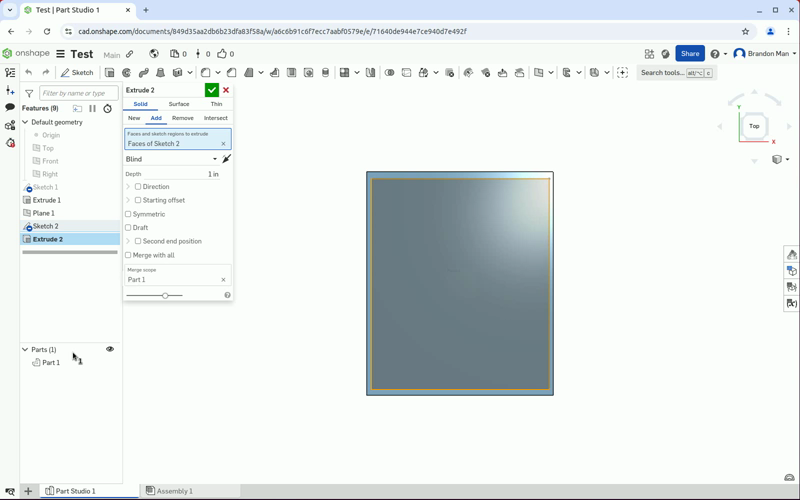
mouse_move(143, 106)
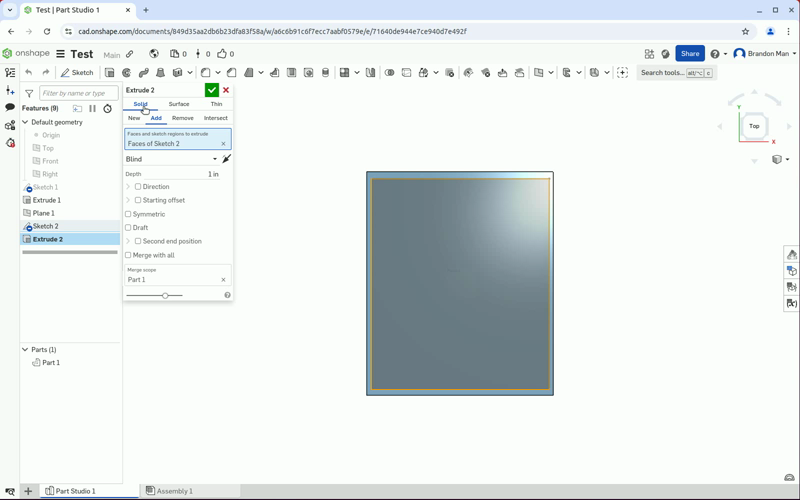
click(143, 106)
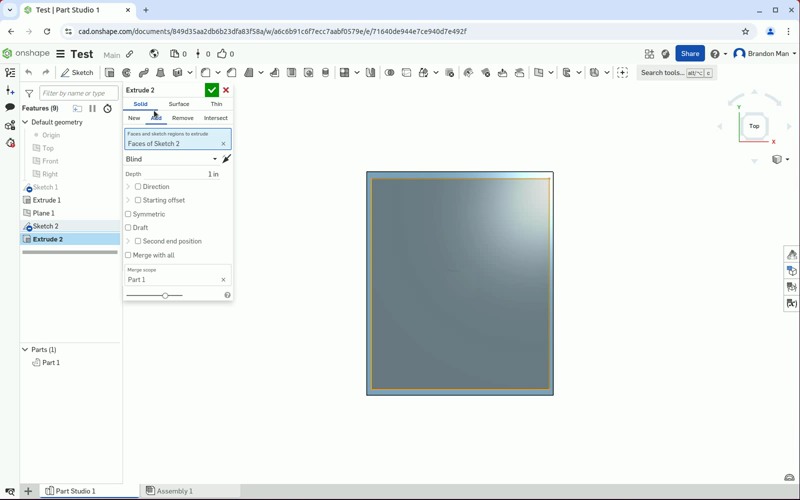
mouse_move(186, 120)
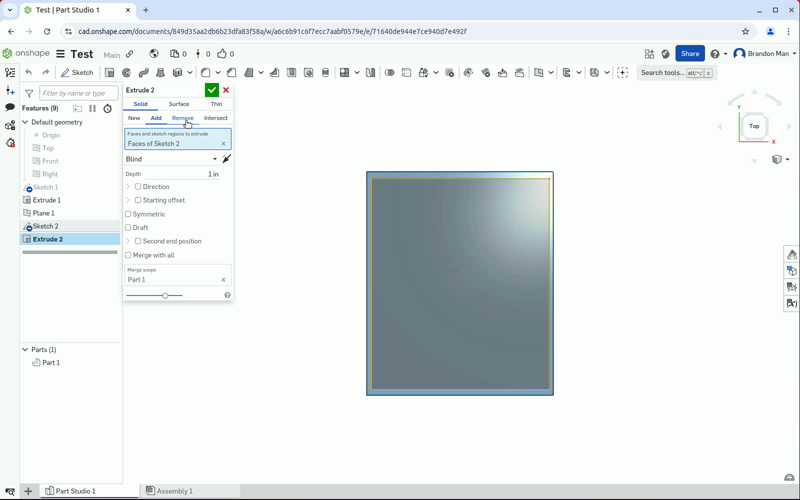
click(186, 120)
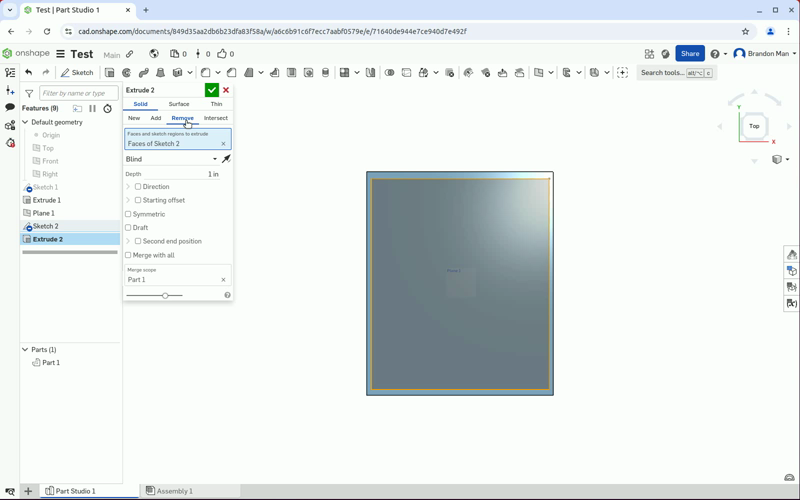
key(tab, 4)
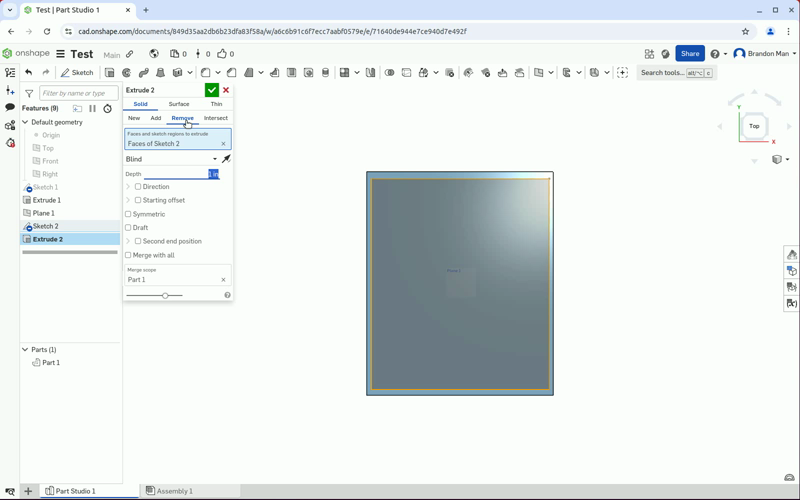
text(17.331)
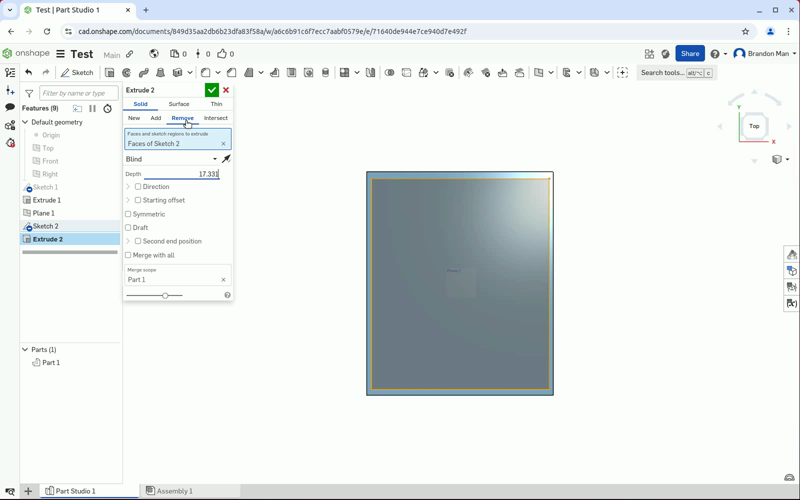
key(tab, 6)
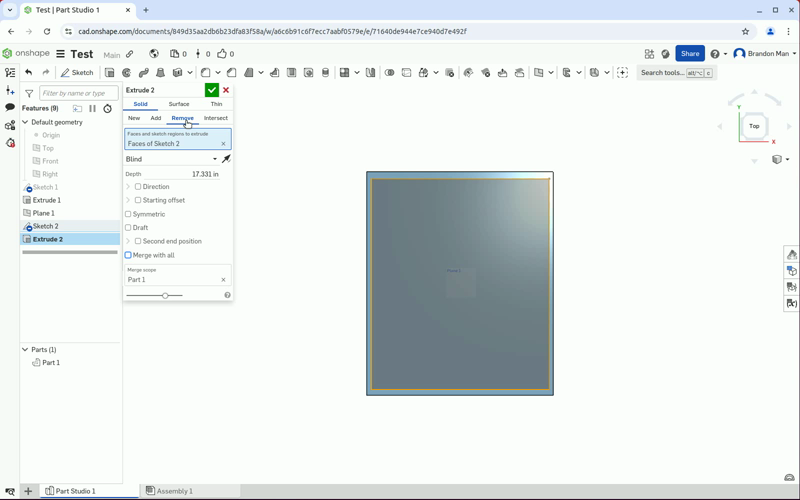
key(space)
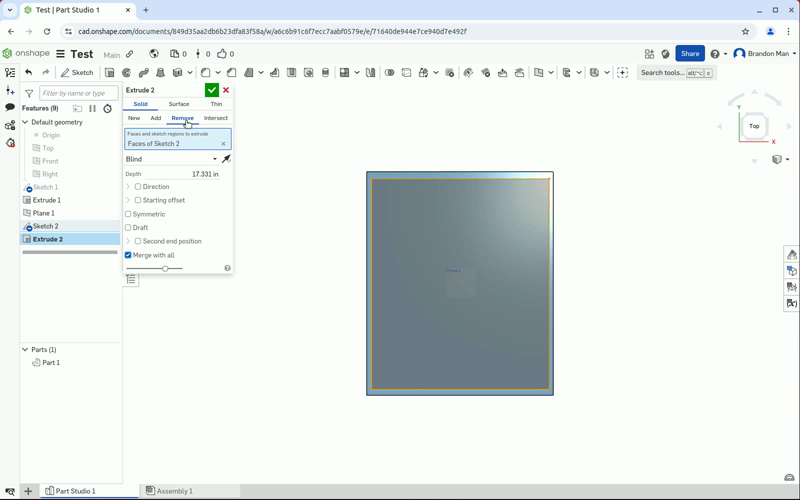
key(enter)
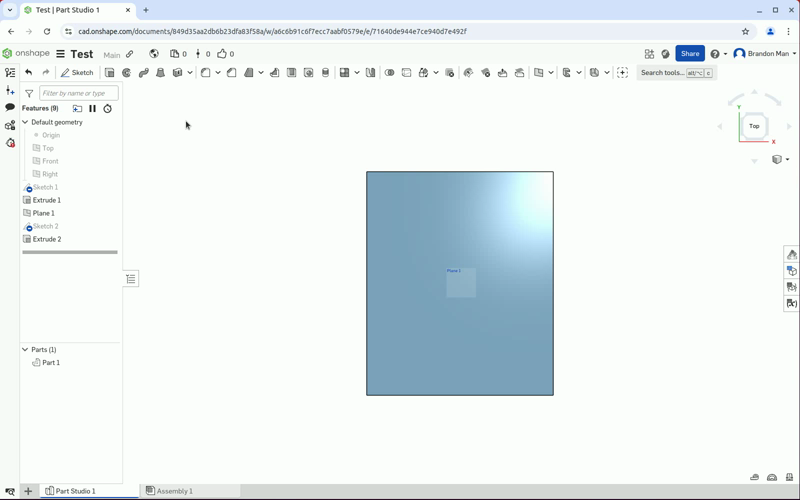
key(shift+h)
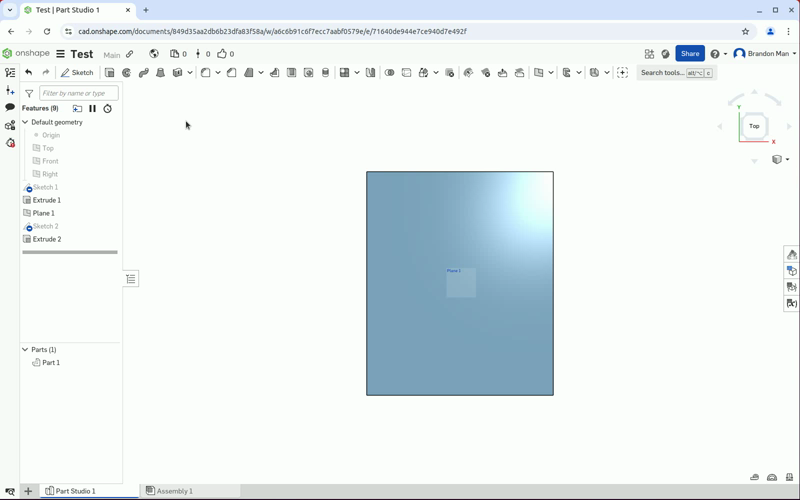
key(shift+h)
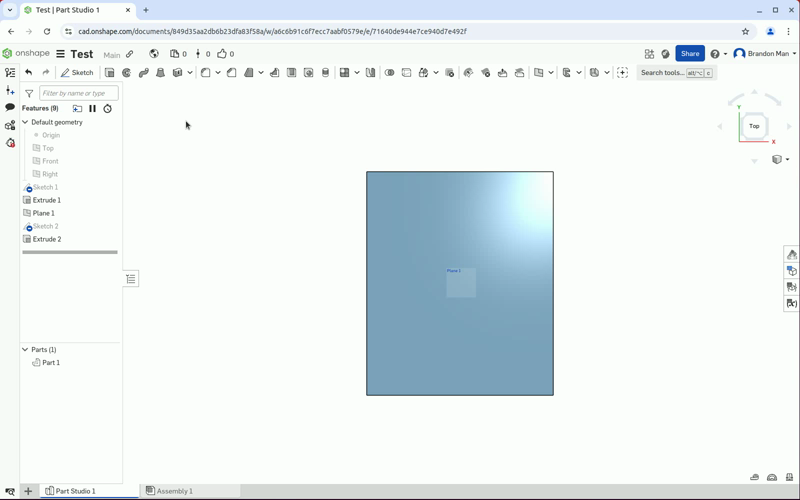
mouse_move(73, 189)
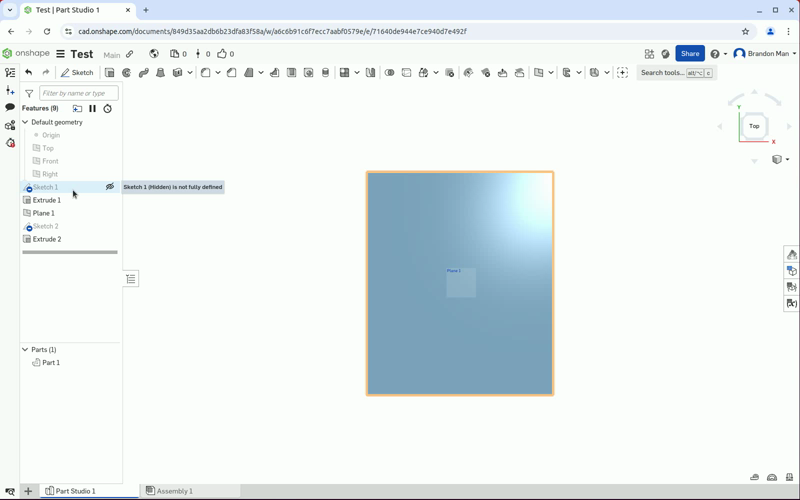
click(73, 189)
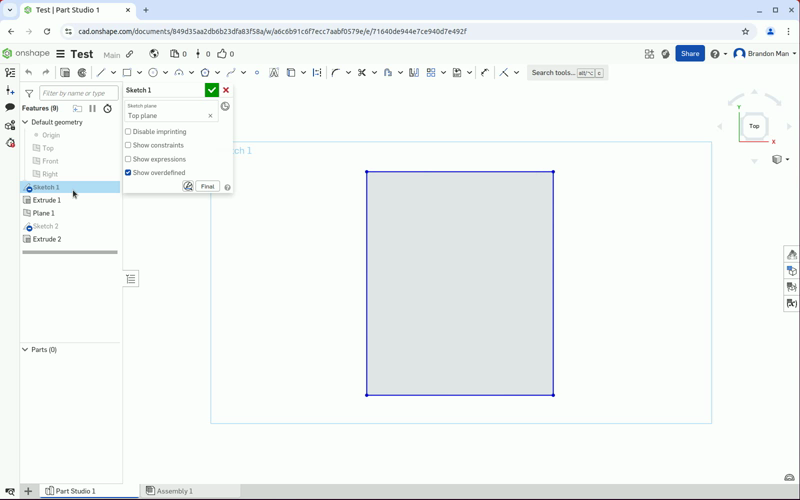
mouse_move(229, 92)
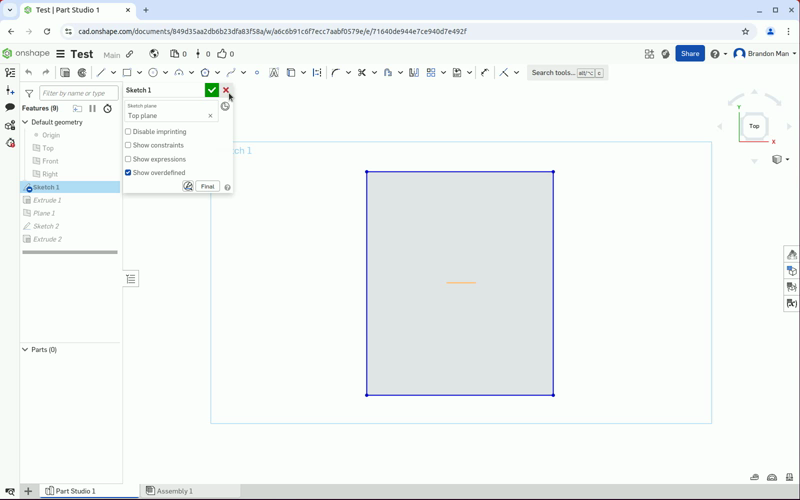
click(229, 92)
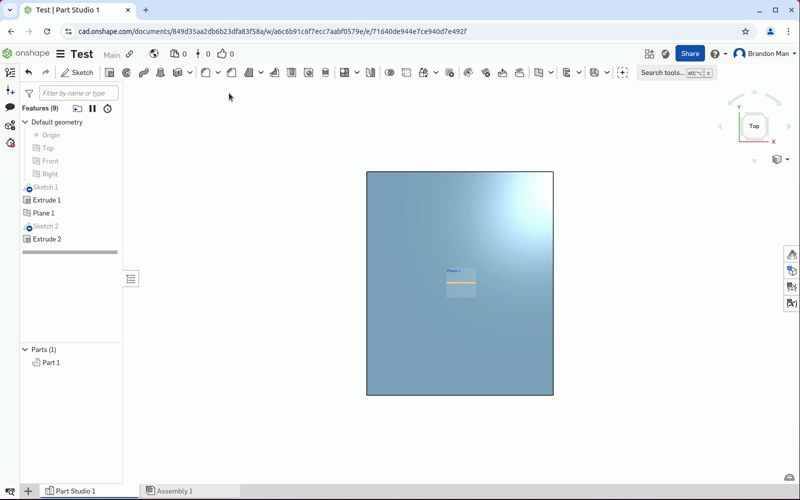
mouse_move(541, 75)
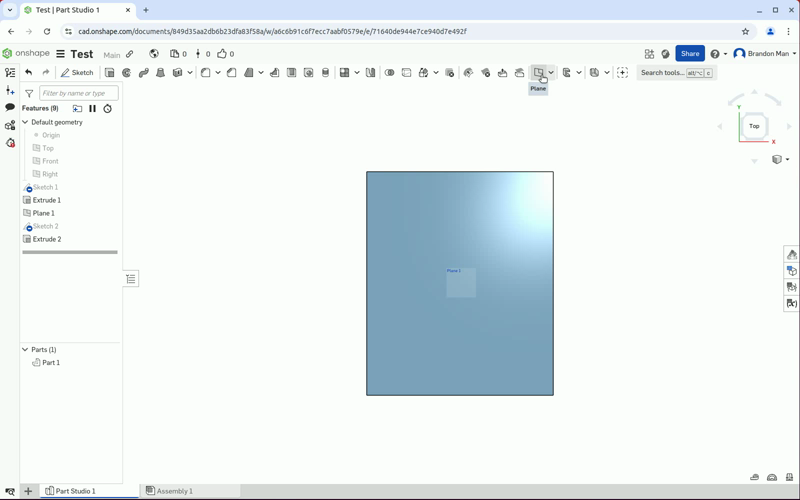
click(541, 75)
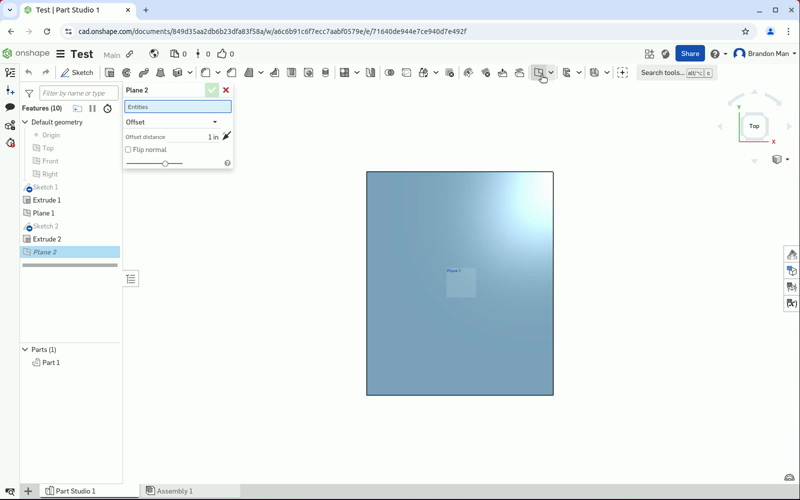
mouse_move(73, 150)
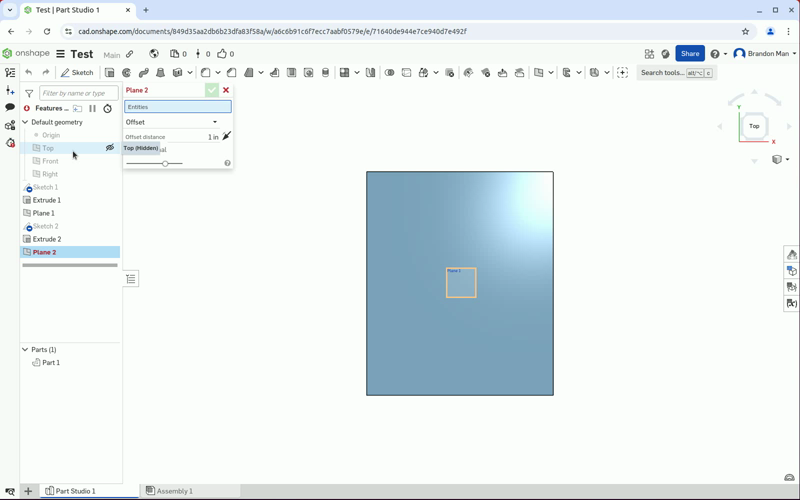
click(73, 150)
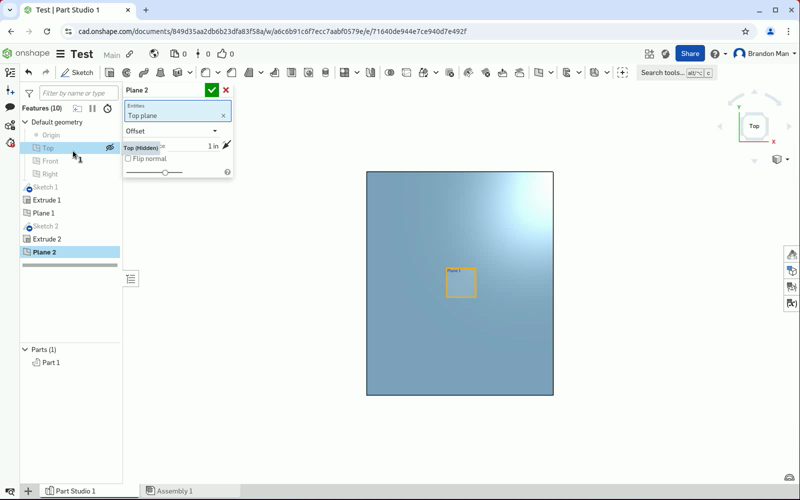
key(tab, 2)
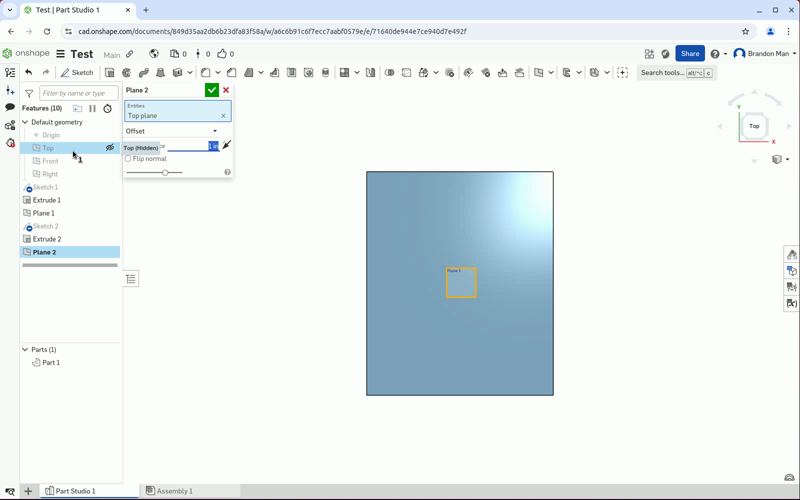
text(0.493)
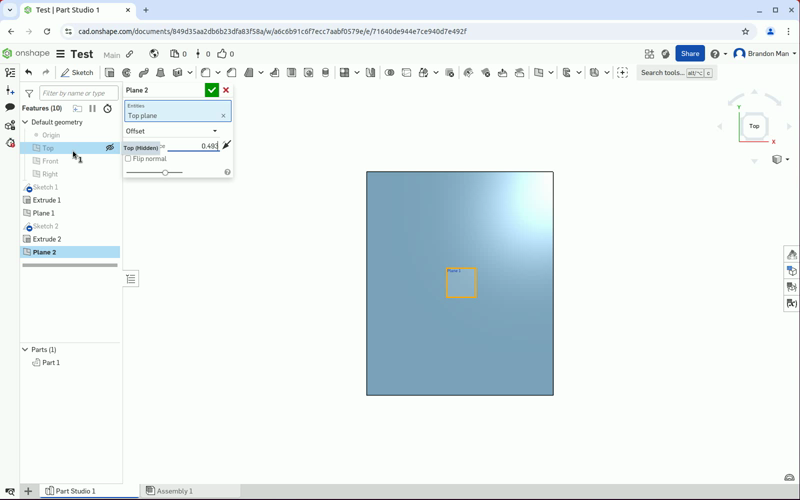
key(enter, 2)
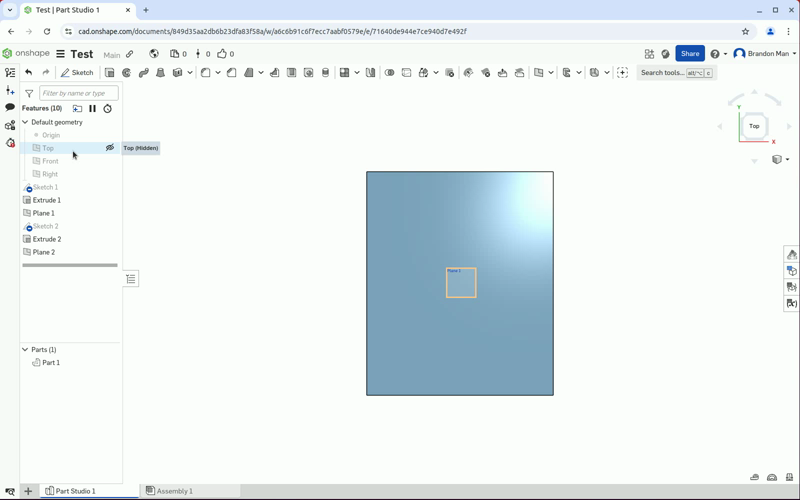
key(shift+s)
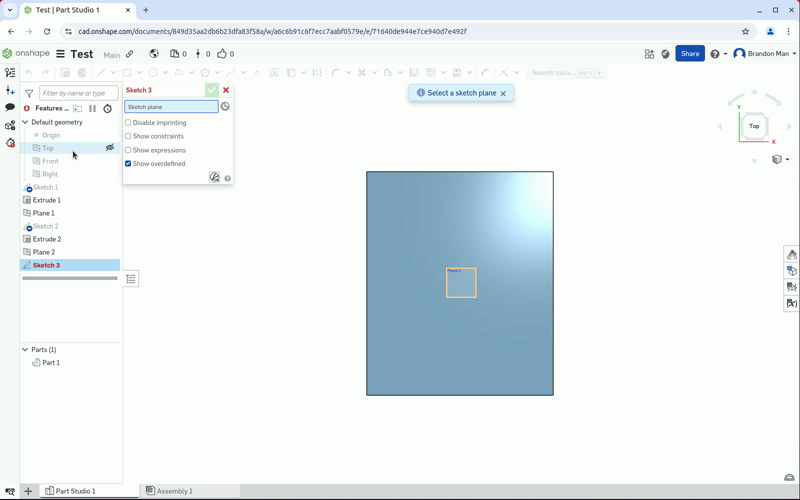
mouse_move(73, 254)
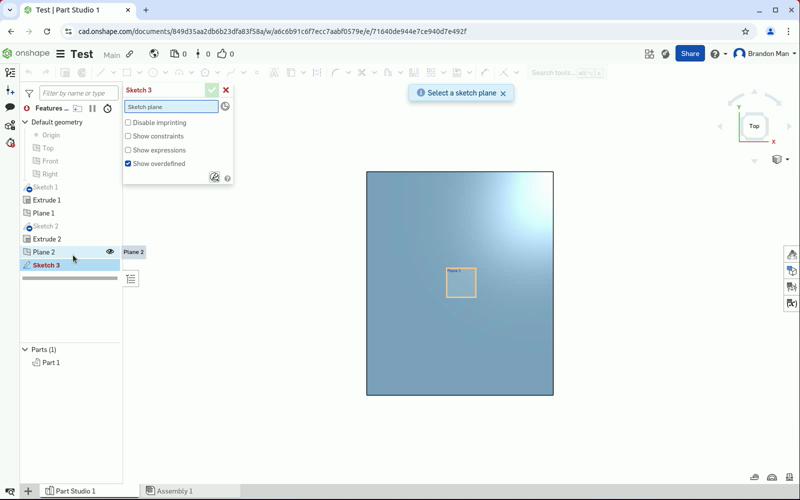
click(73, 254)
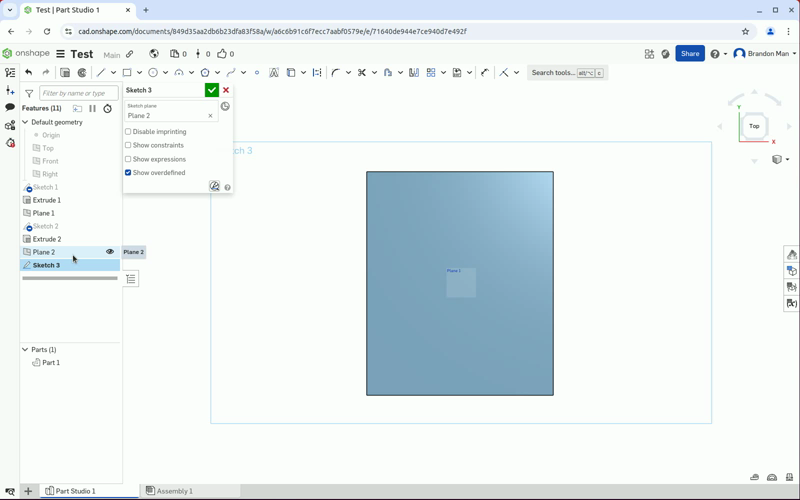
mouse_move(73, 352)
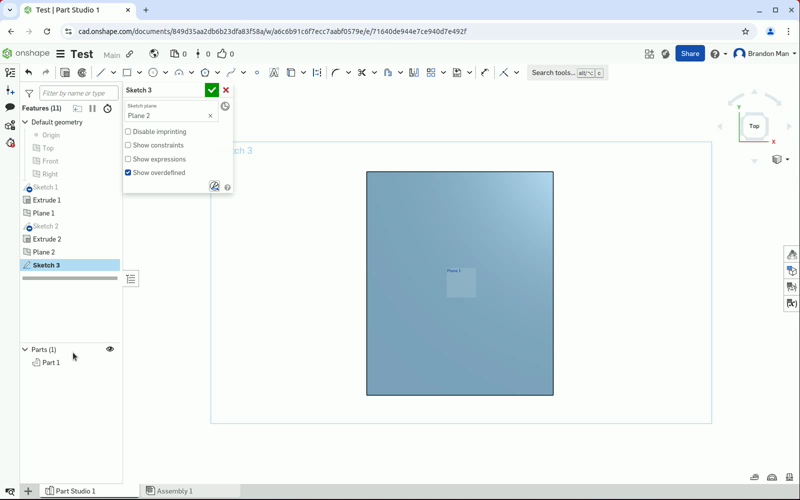
key(y)
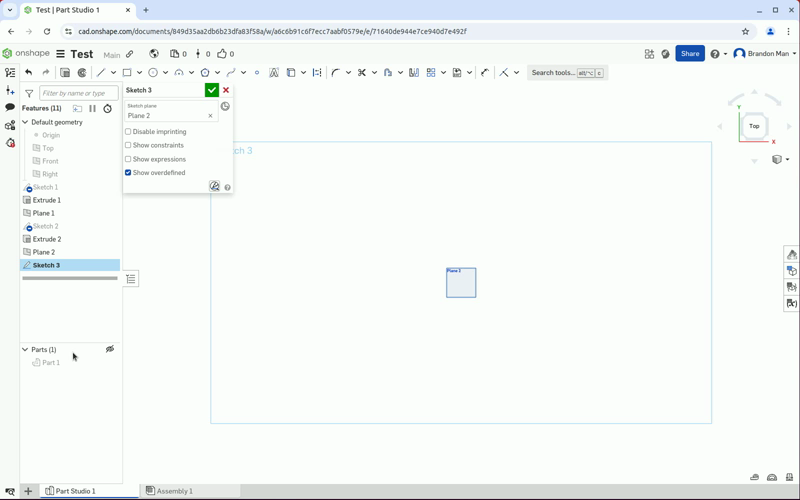
key(a)
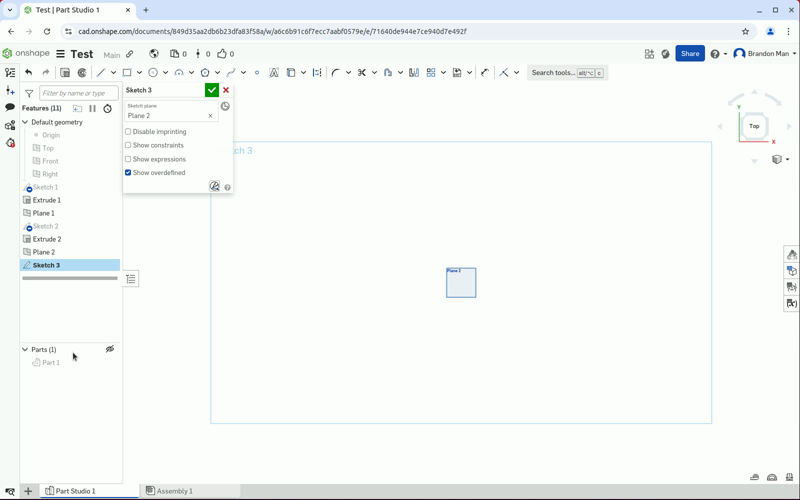
key_down(shift)
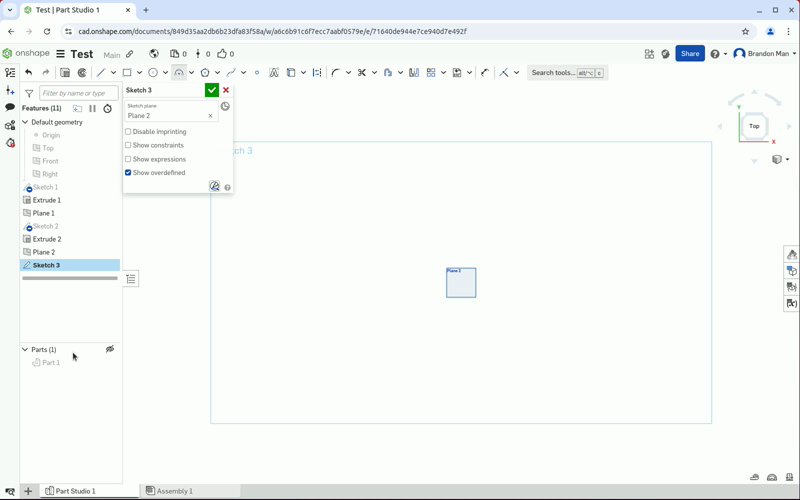
mouse_move(434, 183)
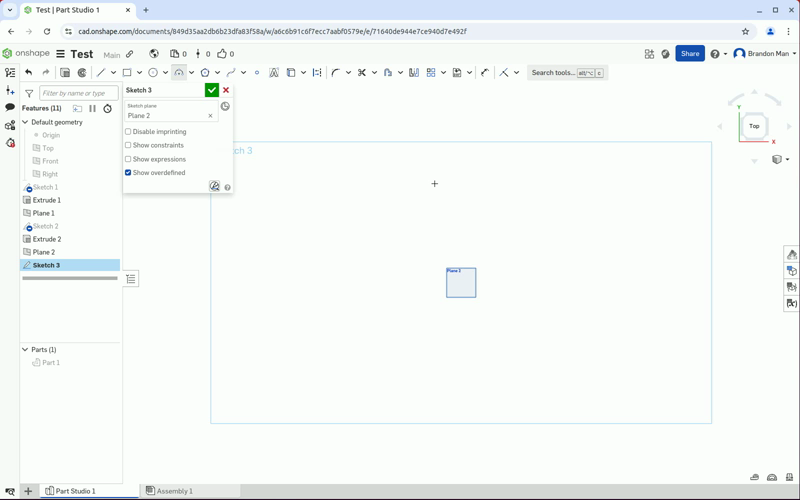
click(434, 183)
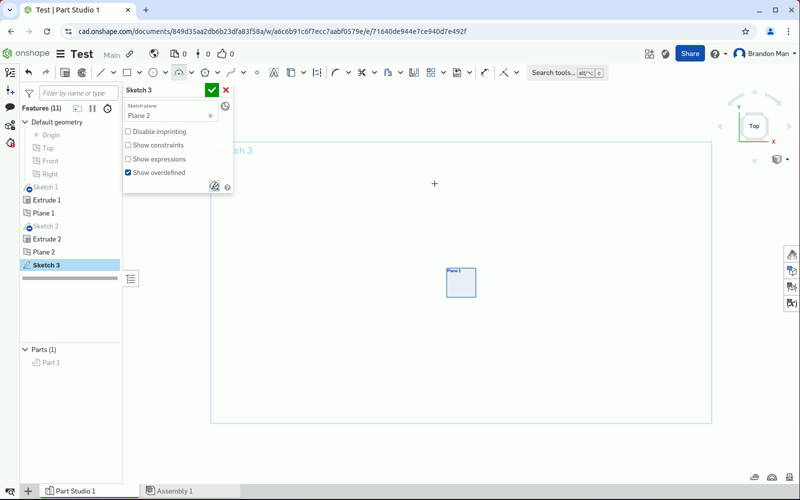
key_up(shift)
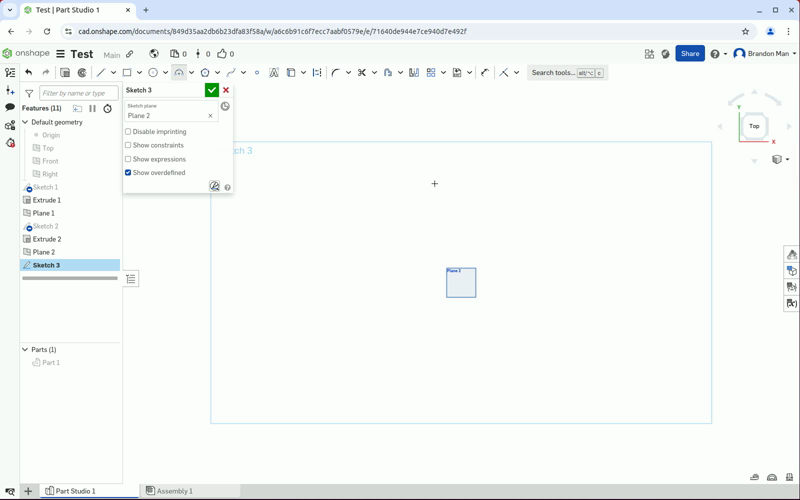
key_down(shift)
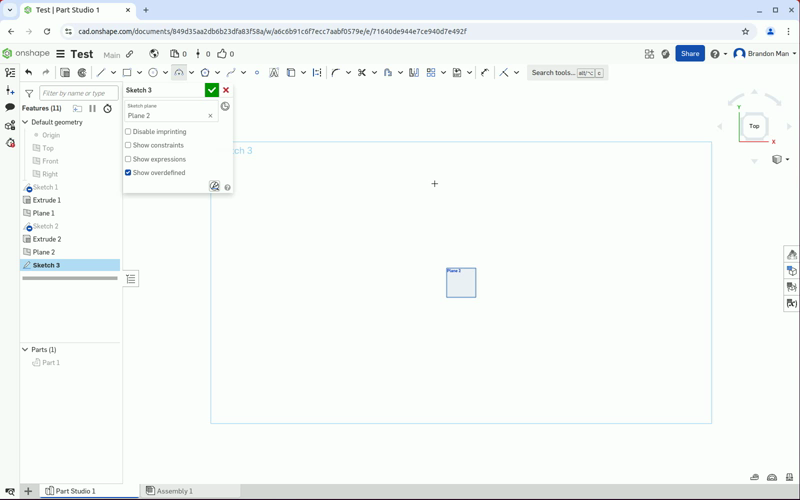
mouse_move(438, 179)
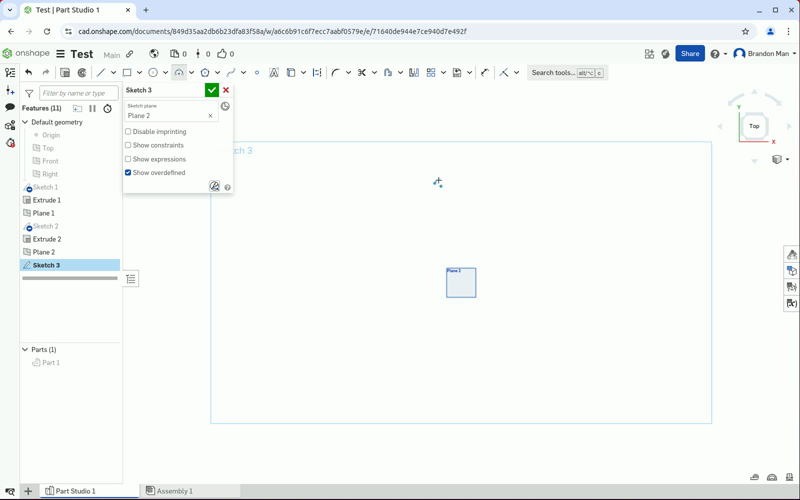
scroll(6)
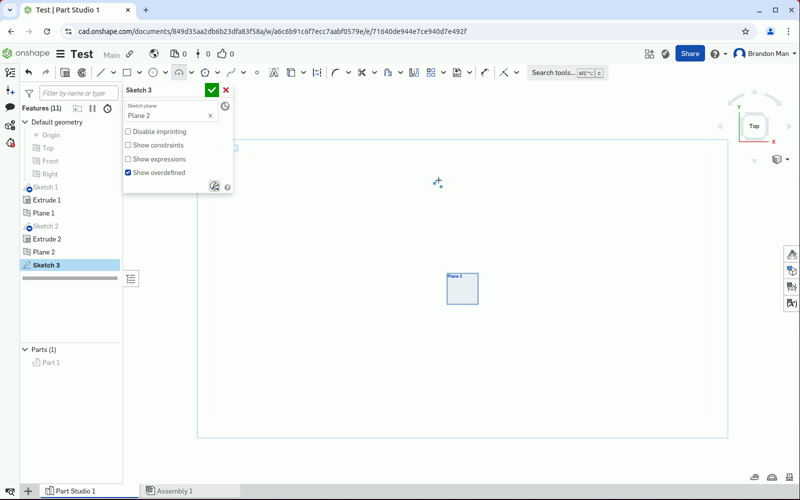
scroll(6)
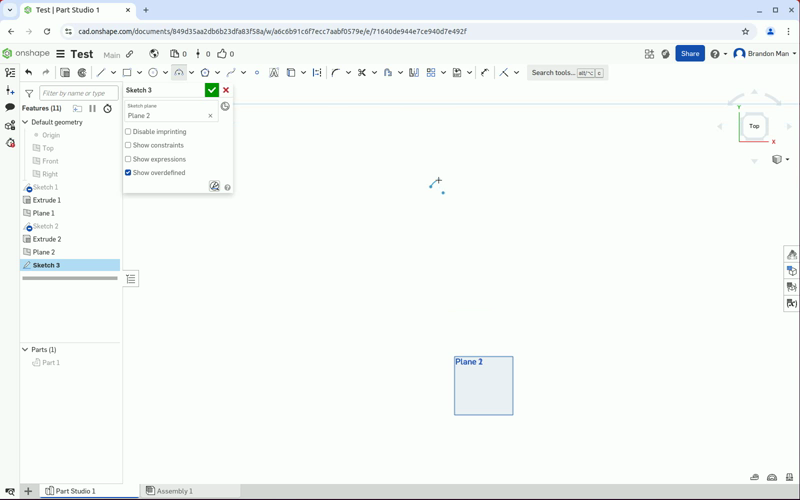
scroll(6)
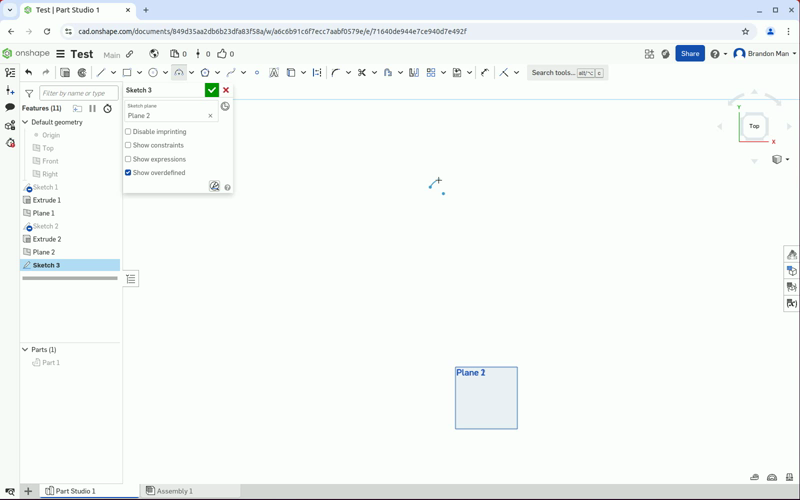
scroll(6)
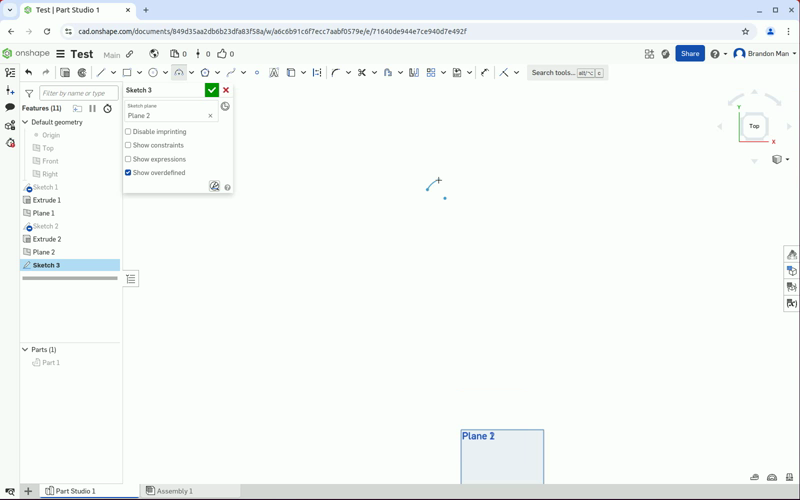
scroll(6)
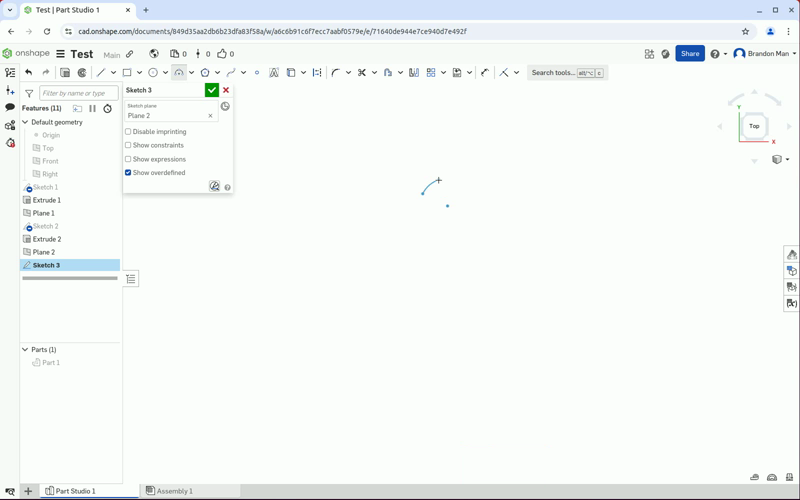
scroll(6)
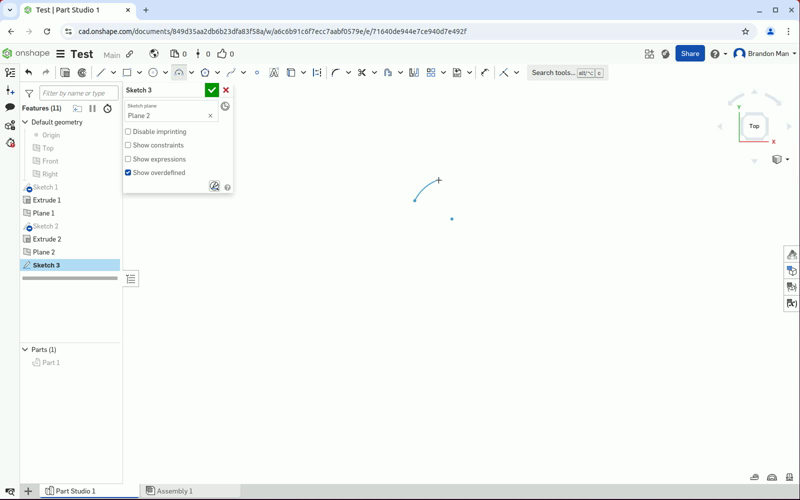
scroll(6)
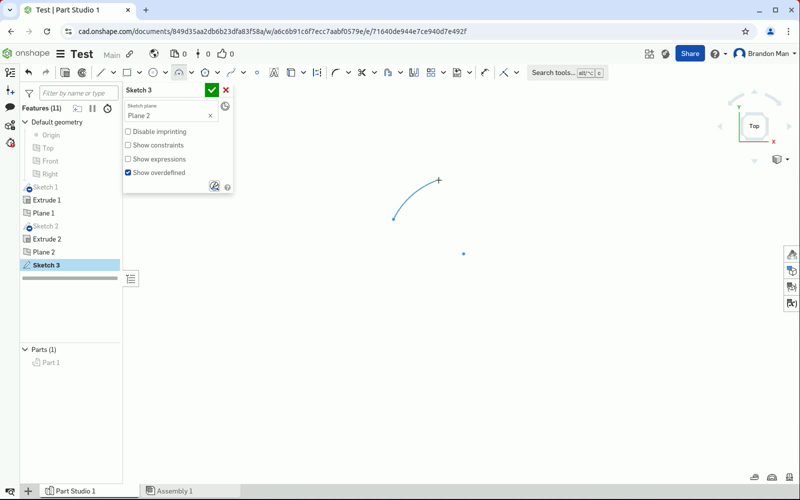
click(438, 179)
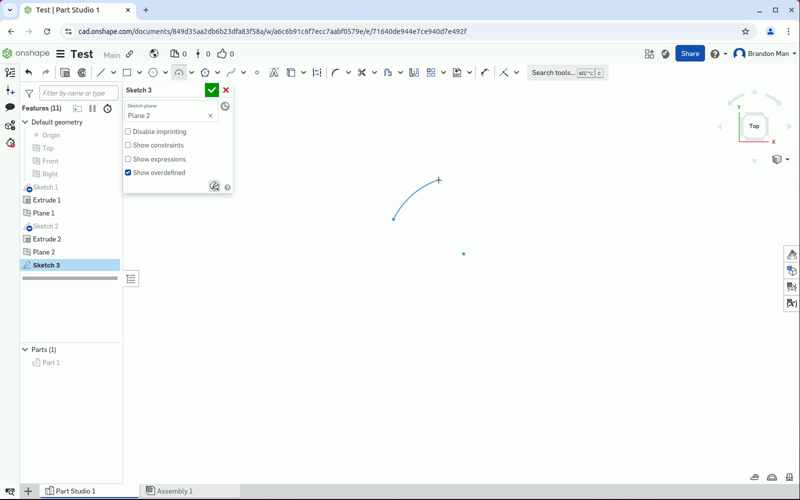
scroll(-6)
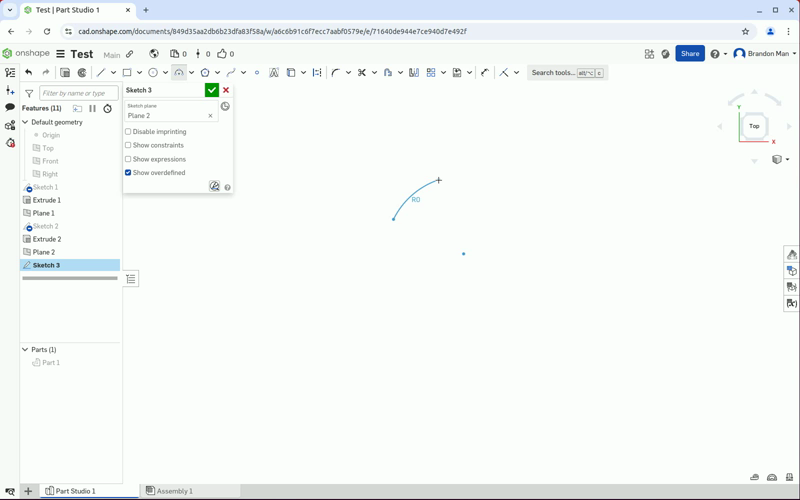
scroll(-6)
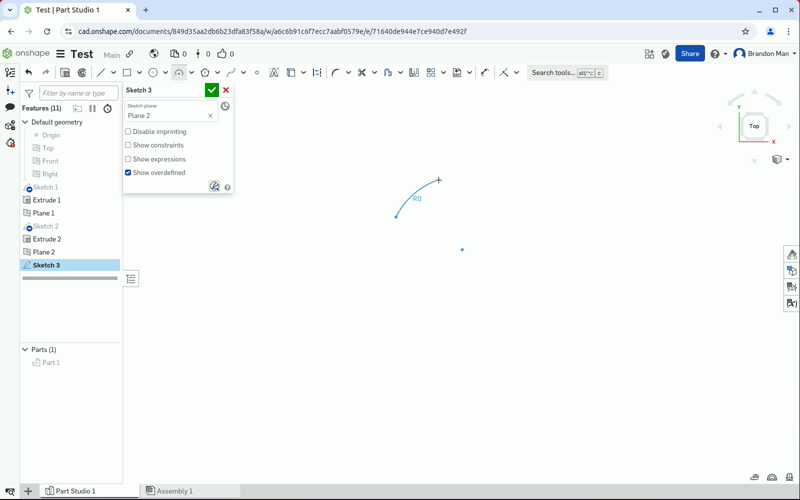
scroll(-6)
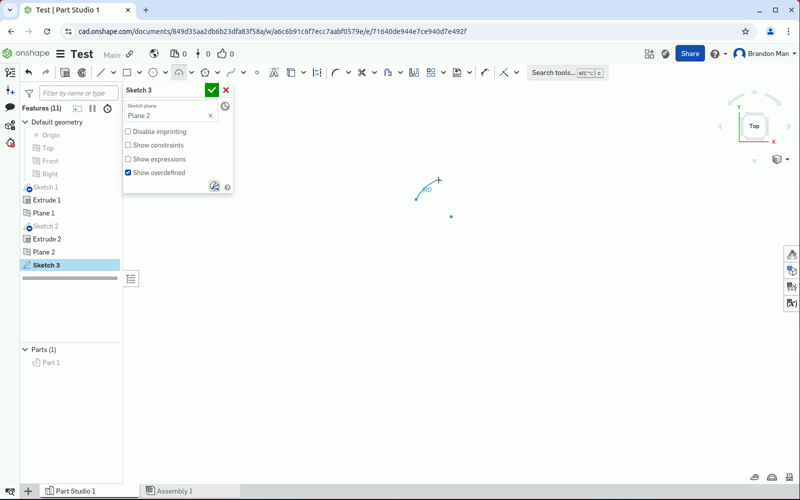
scroll(-6)
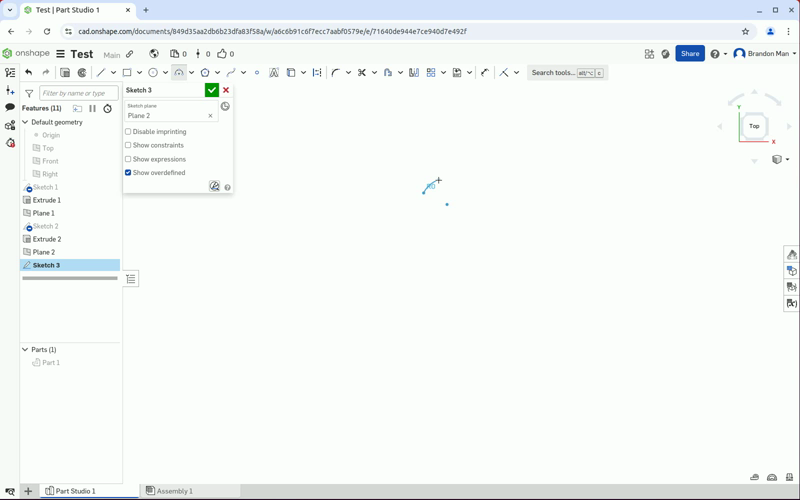
scroll(-6)
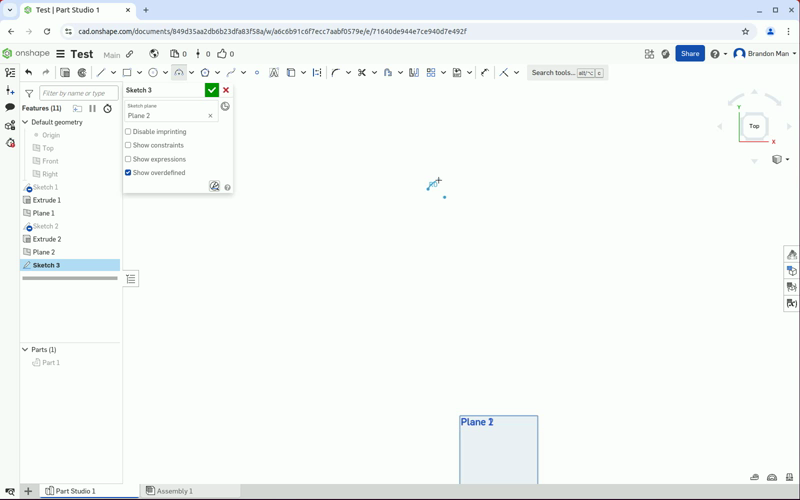
scroll(-6)
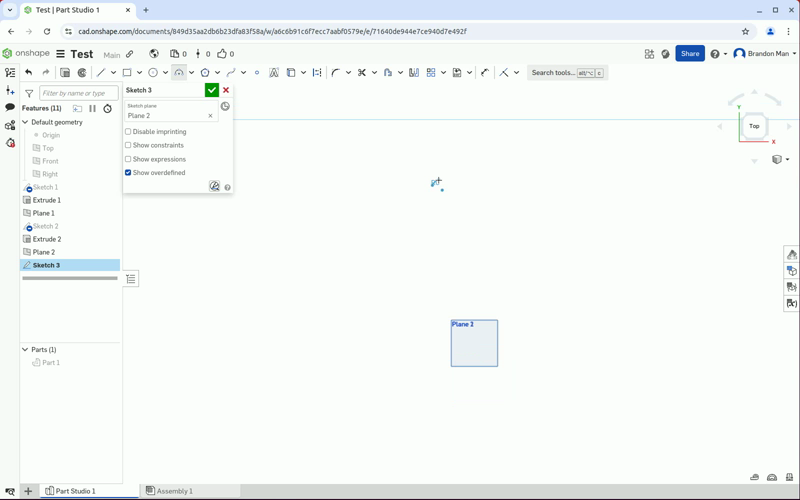
scroll(-6)
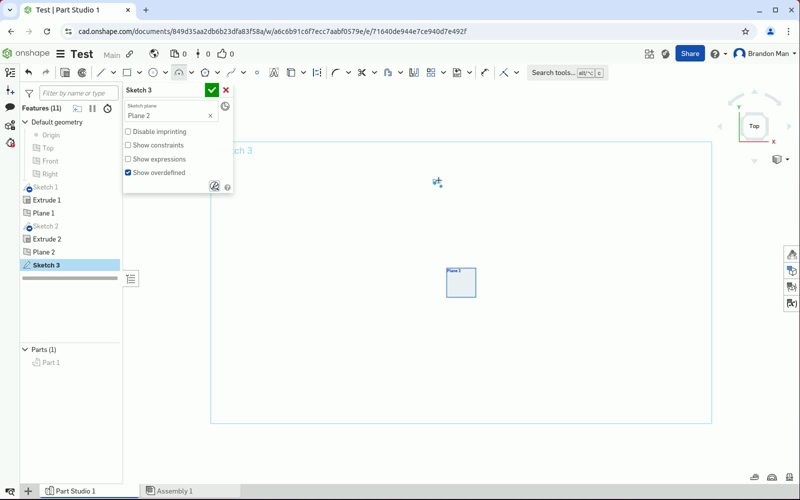
mouse_move(440, 185)
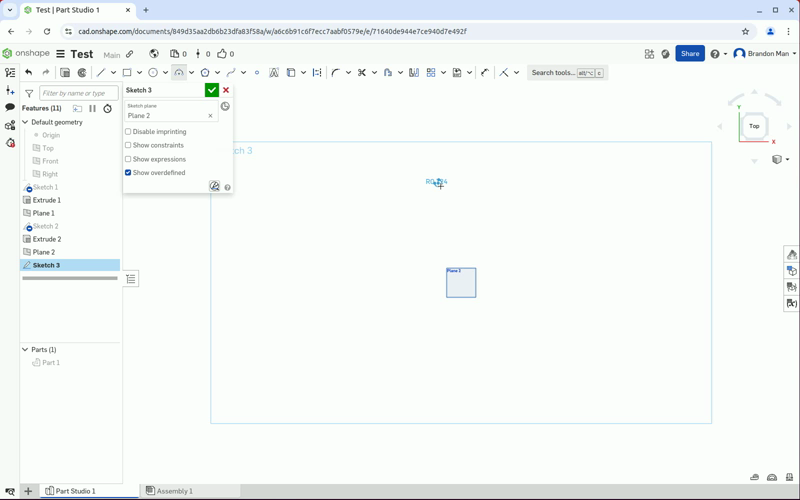
scroll(6)
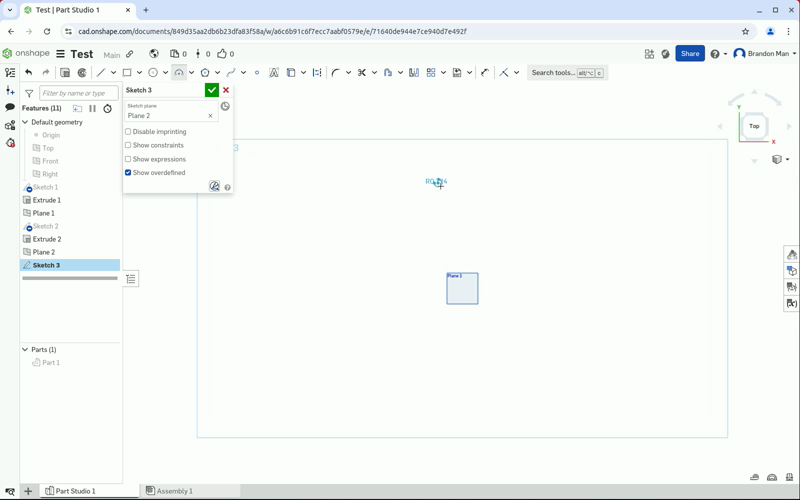
scroll(6)
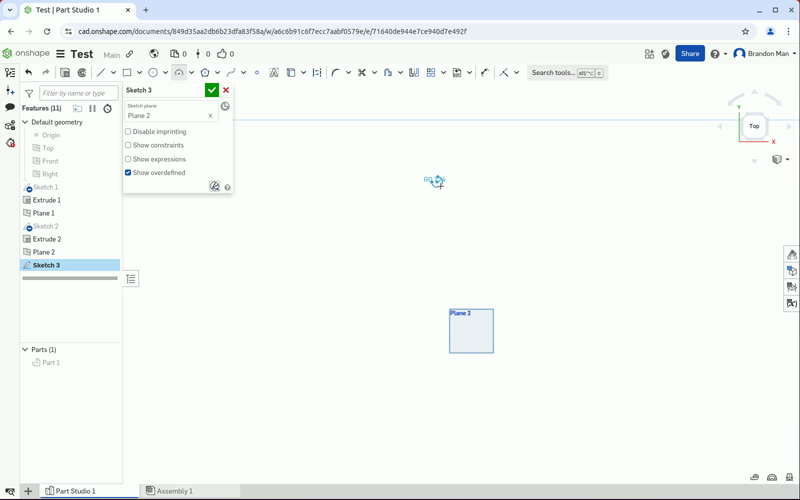
scroll(6)
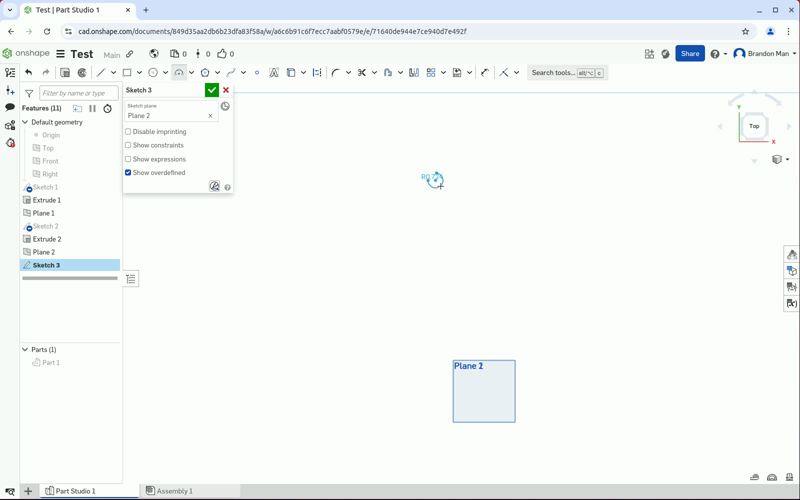
scroll(6)
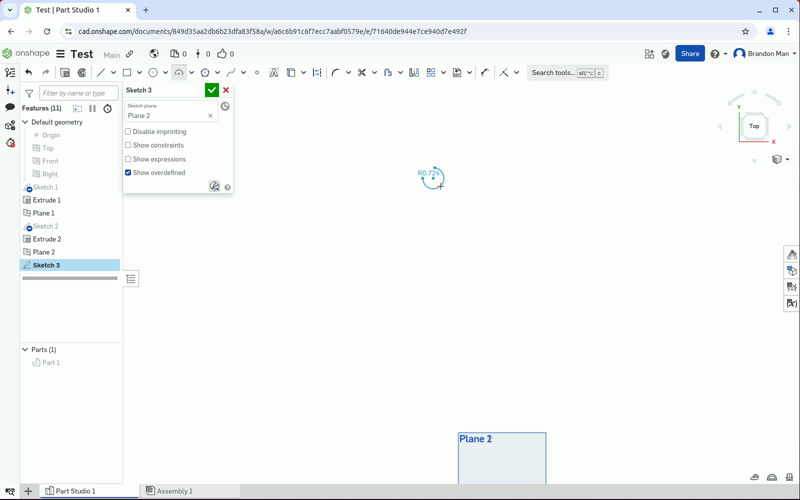
scroll(6)
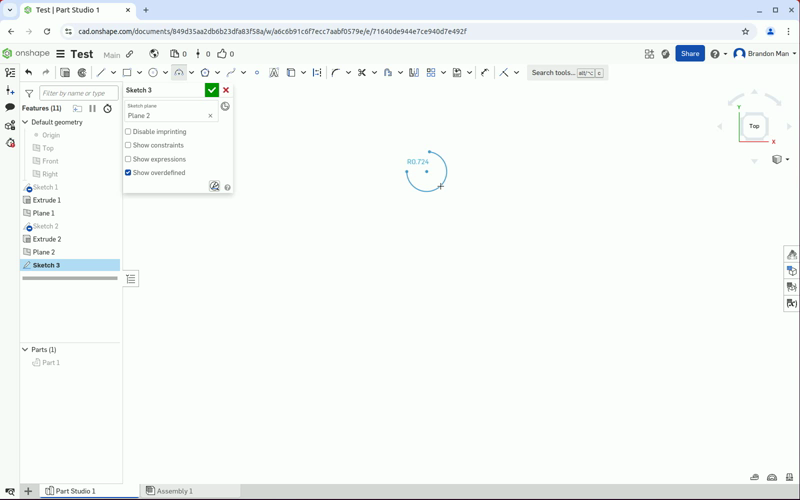
scroll(6)
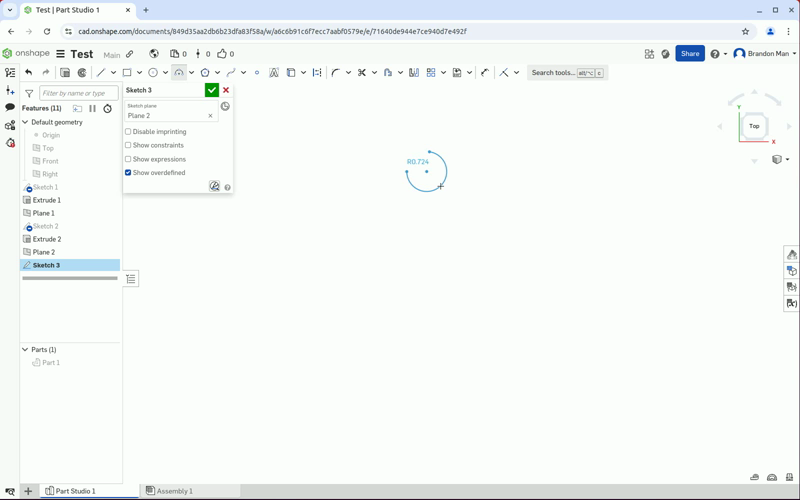
scroll(6)
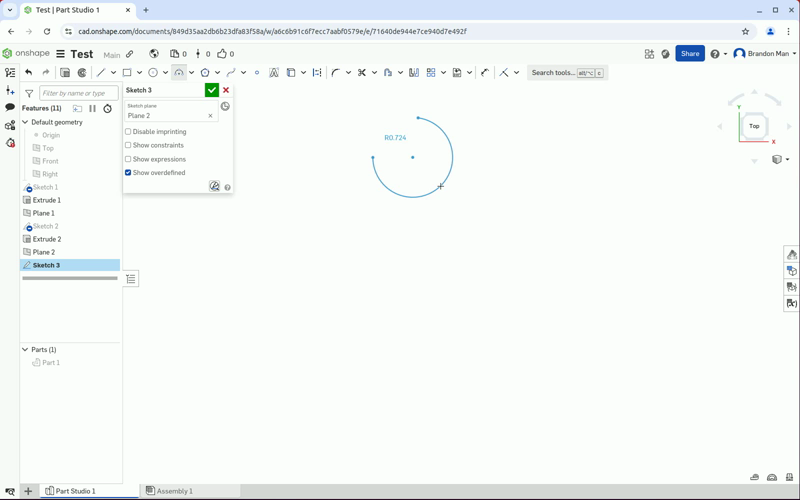
click(440, 185)
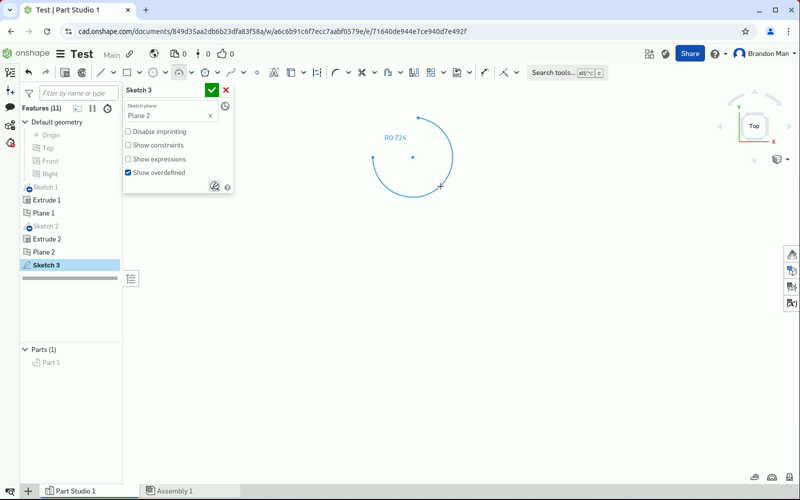
scroll(-6)
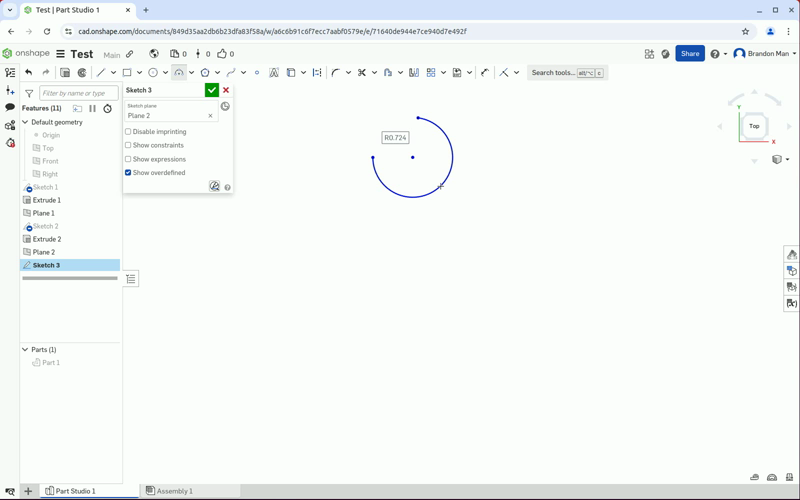
scroll(-6)
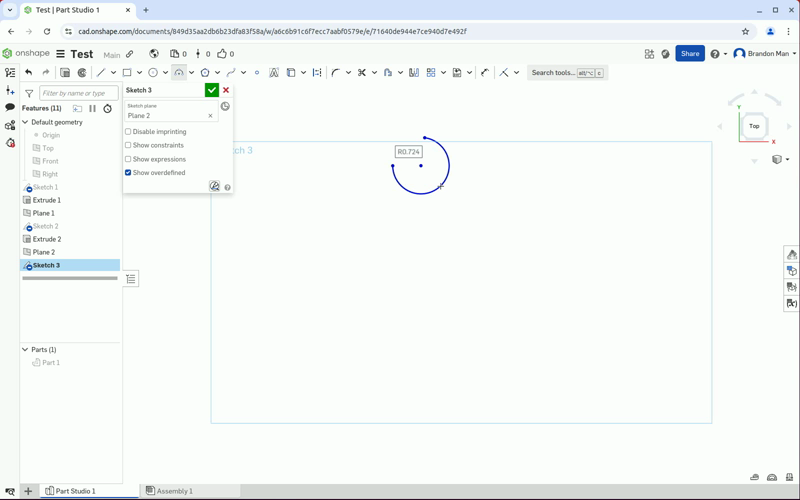
scroll(-6)
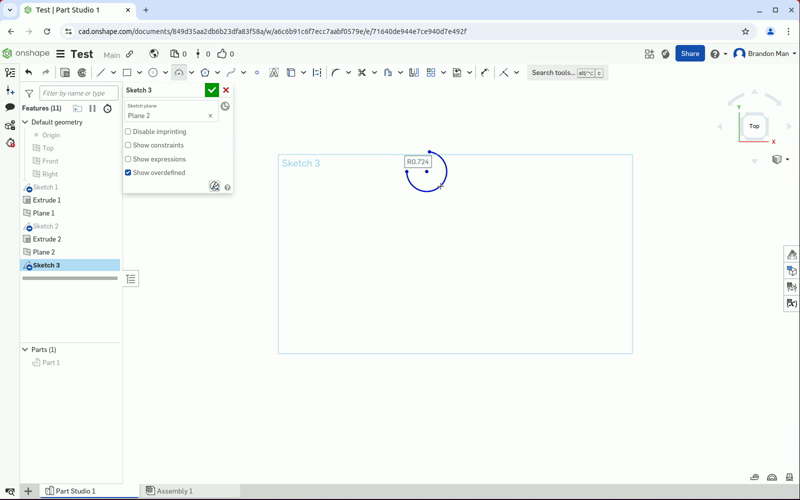
scroll(-6)
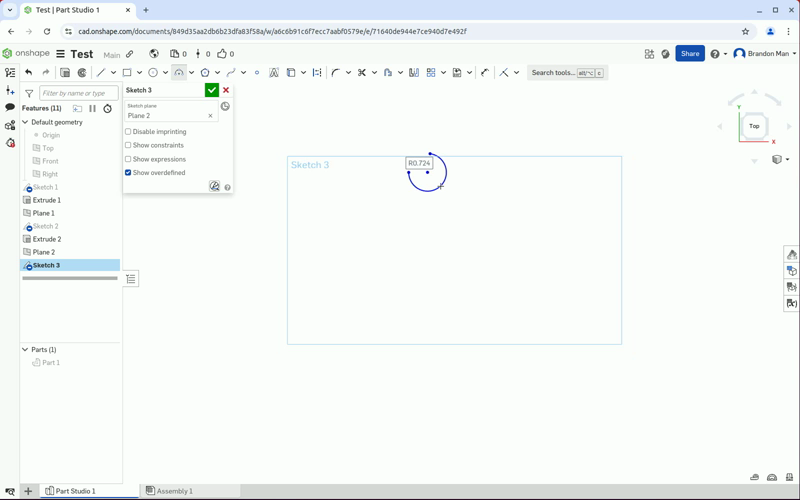
scroll(-6)
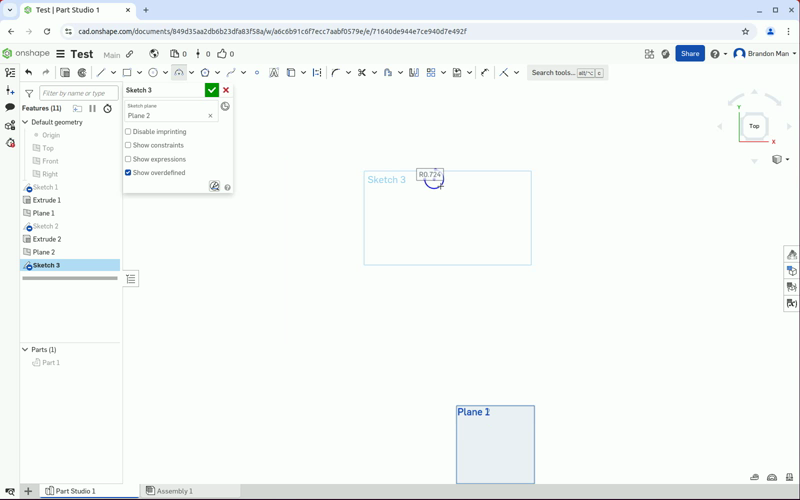
scroll(-6)
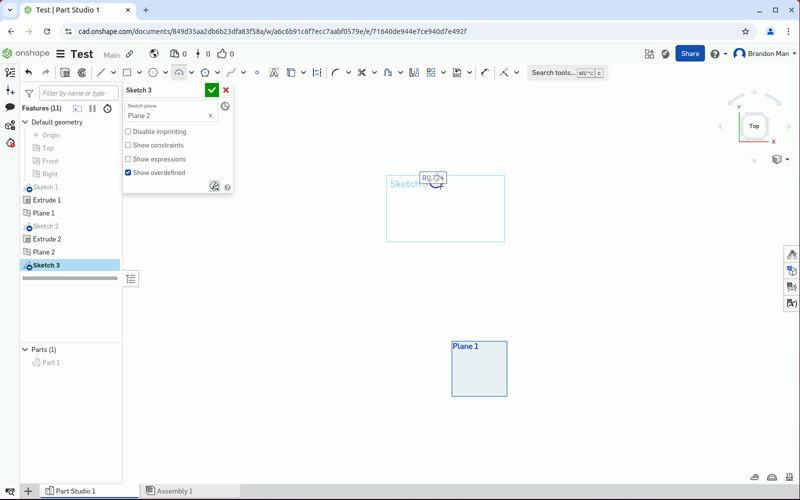
scroll(-6)
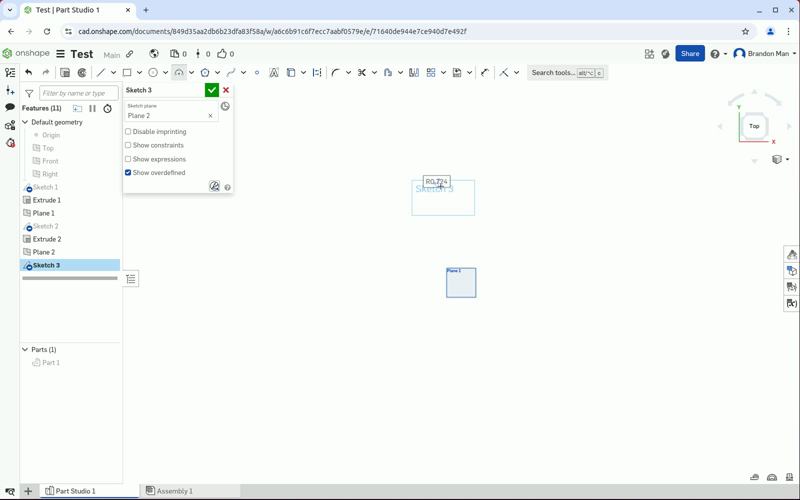
key_up(shift)
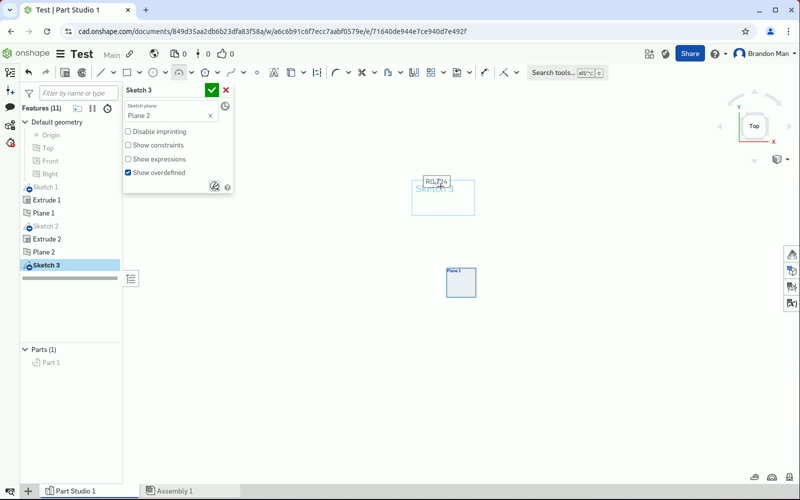
key(esc)
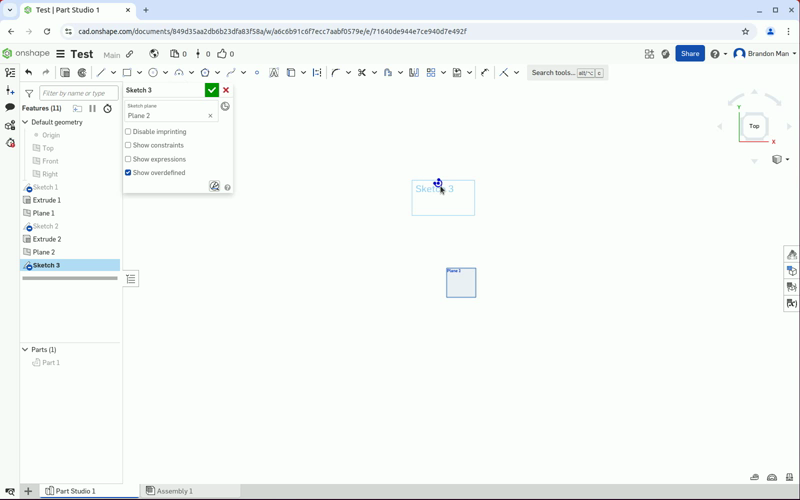
key(l)
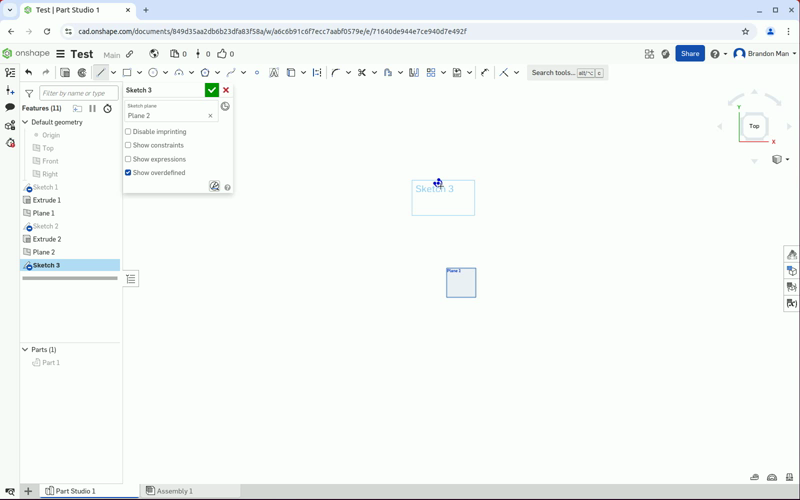
mouse_move(438, 179)
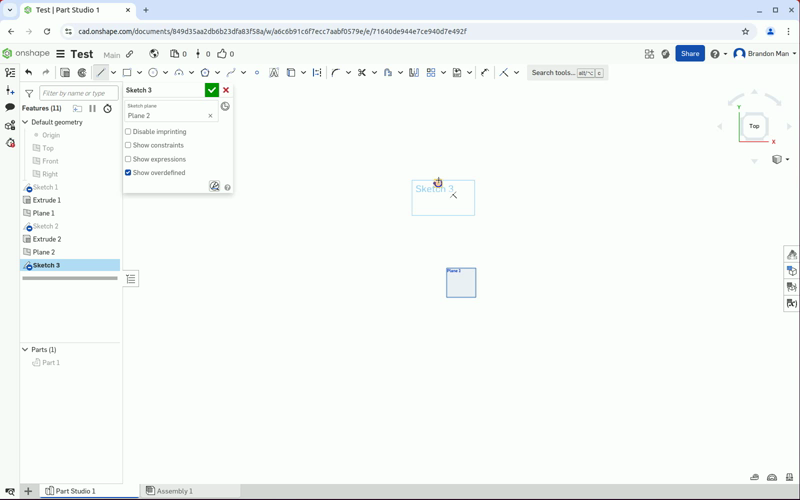
scroll(6)
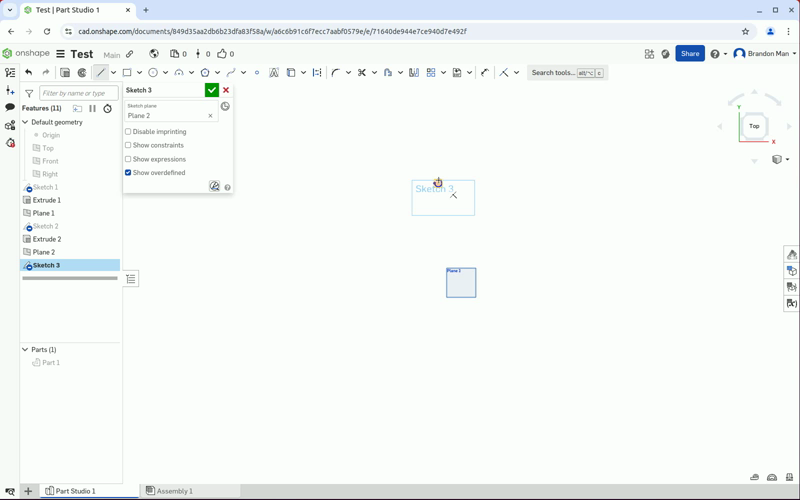
scroll(6)
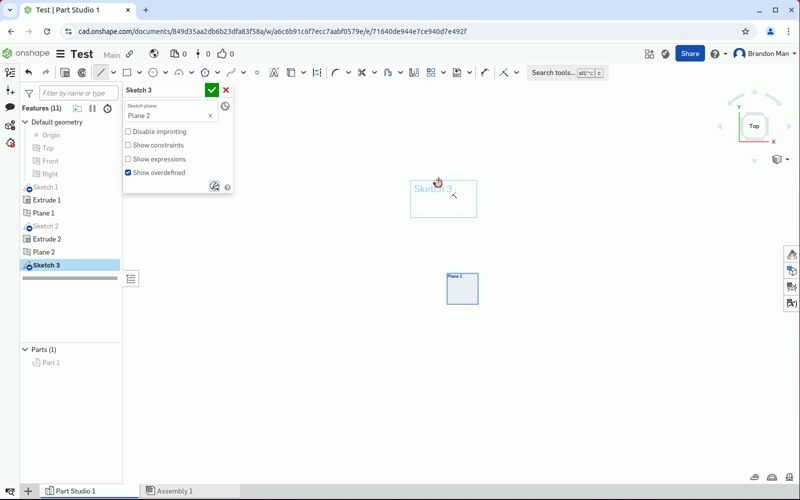
scroll(6)
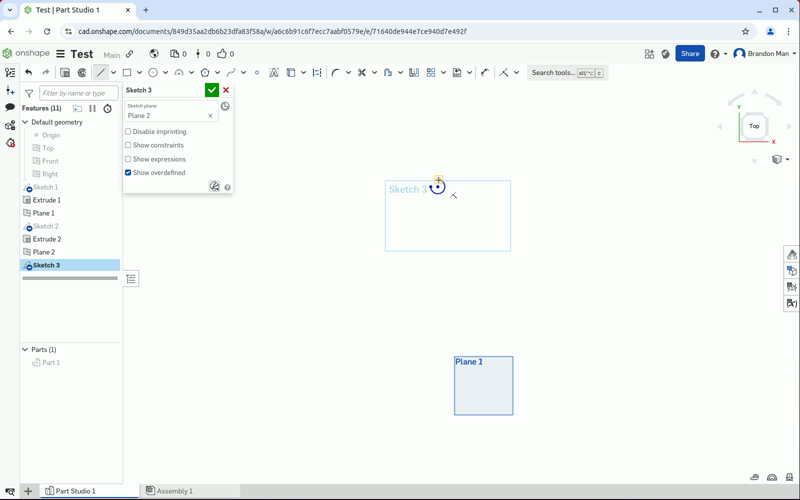
scroll(6)
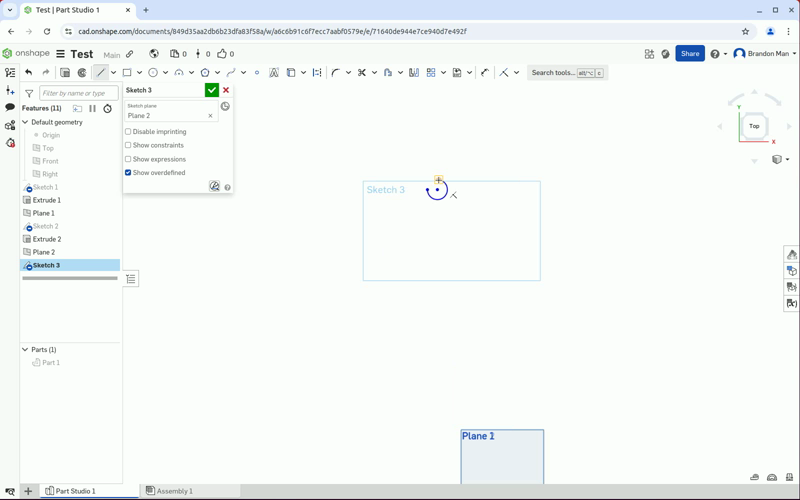
scroll(6)
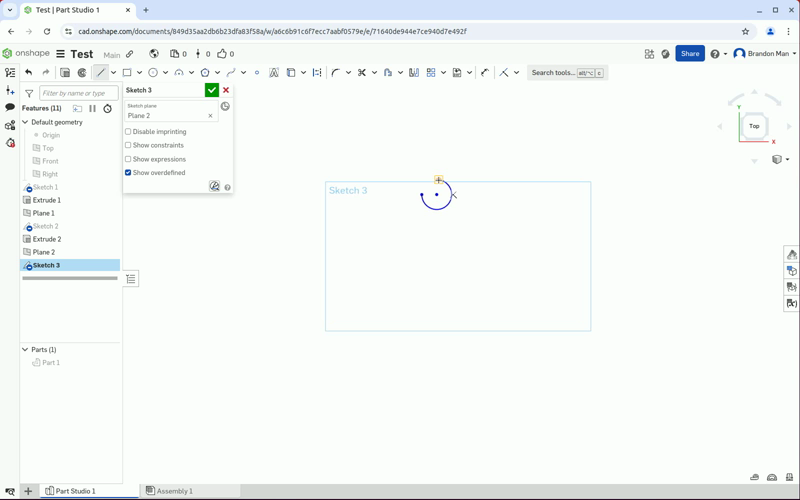
scroll(6)
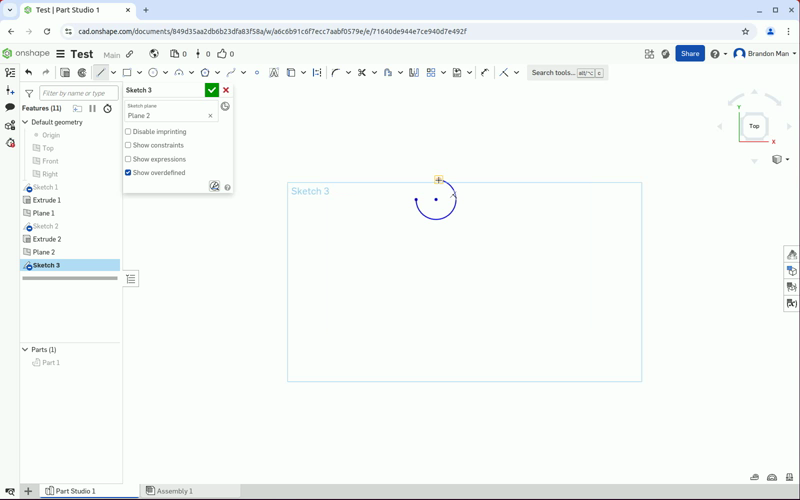
scroll(6)
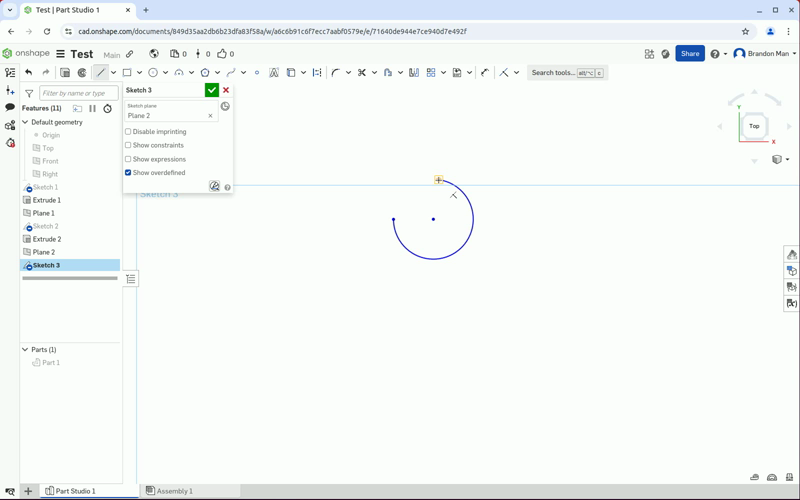
click(438, 179)
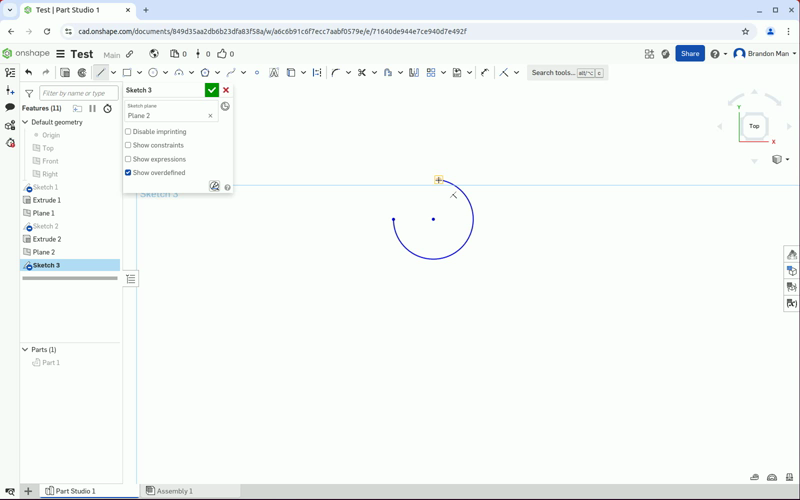
scroll(-6)
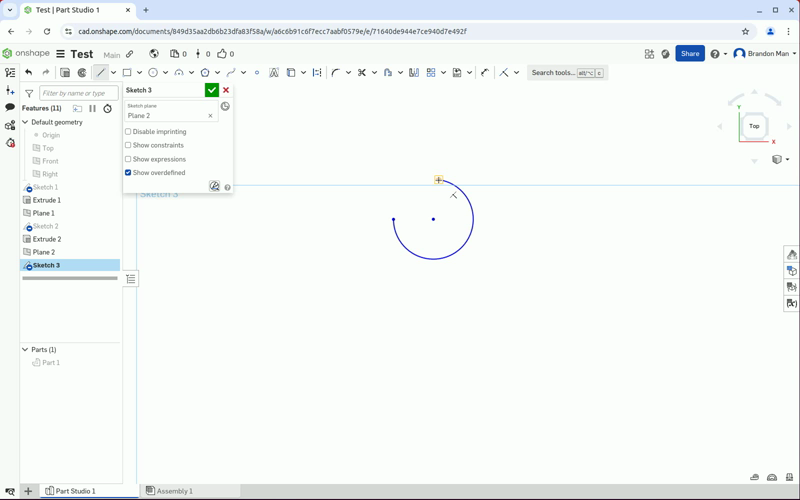
scroll(-6)
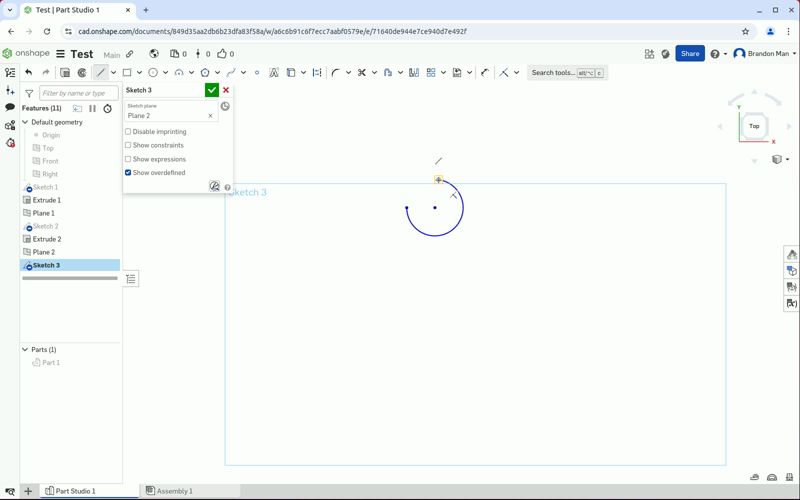
scroll(-6)
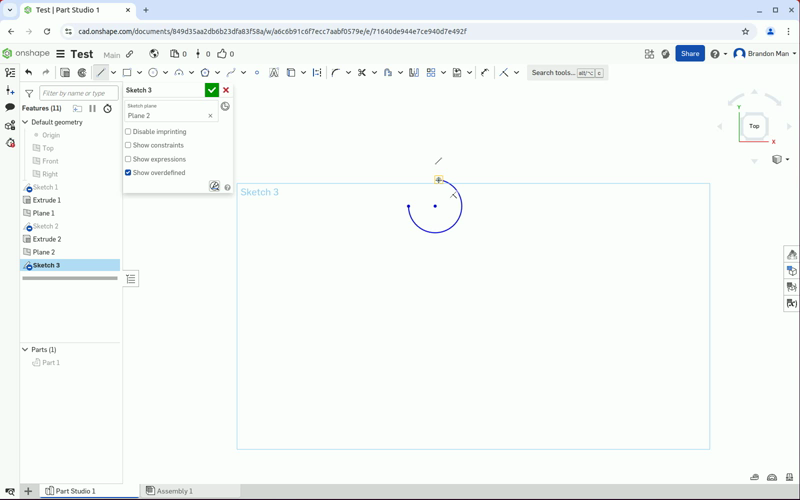
scroll(-6)
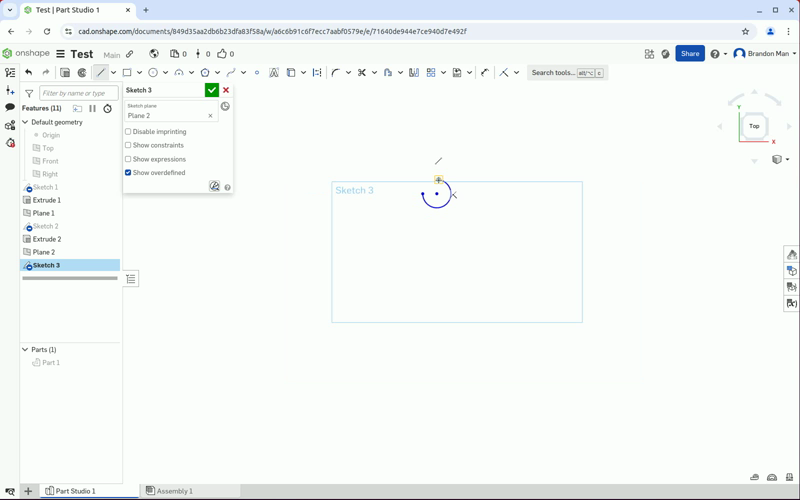
scroll(-6)
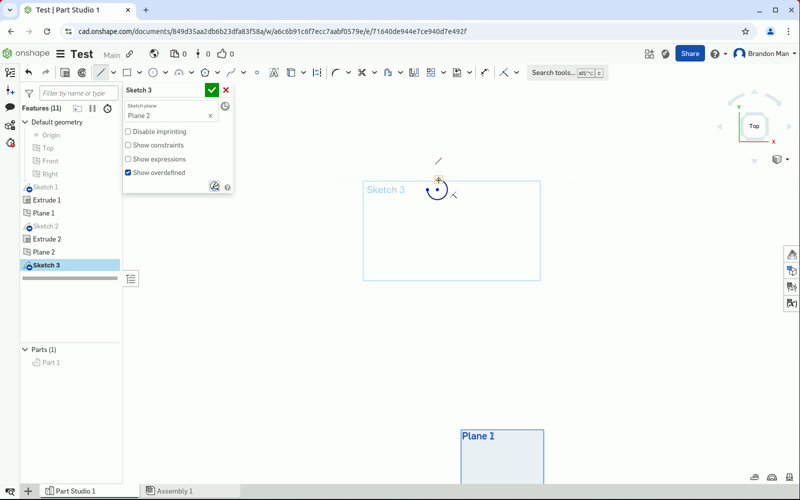
scroll(-6)
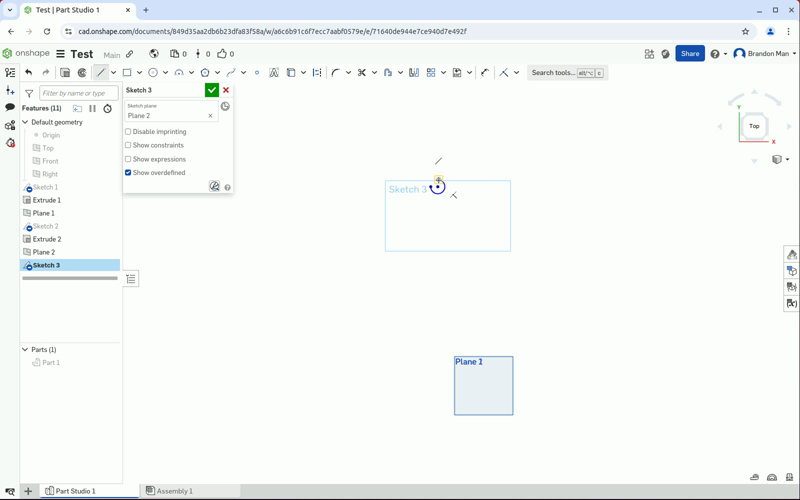
scroll(-6)
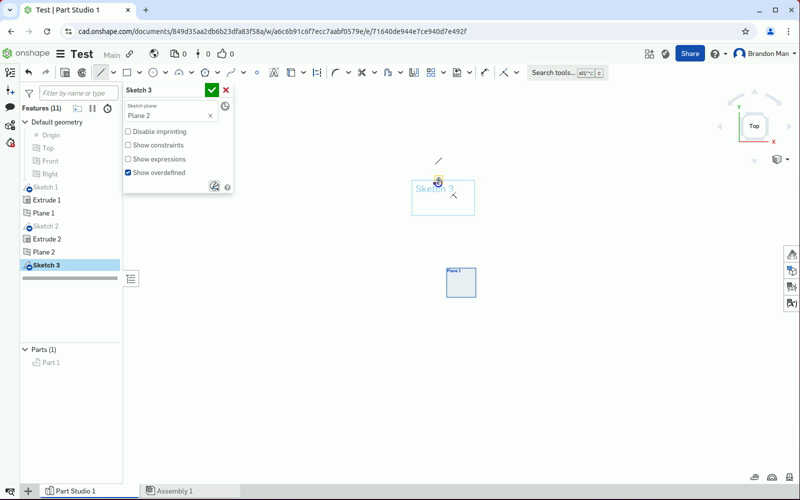
key_down(shift)
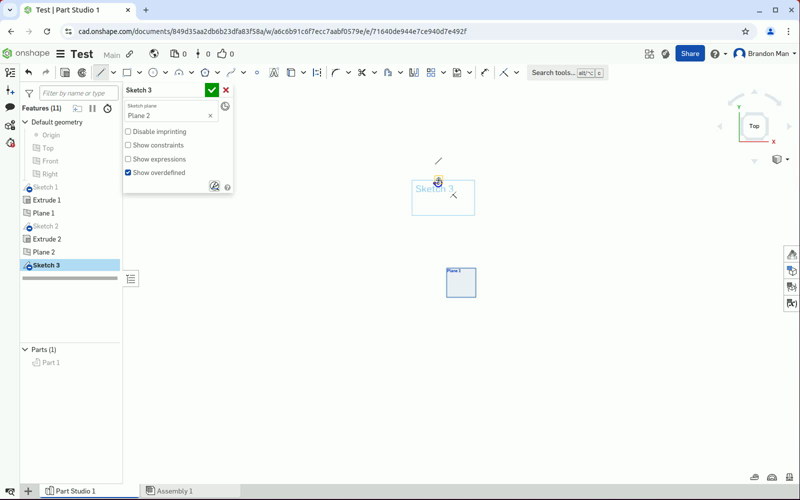
mouse_move(468, 179)
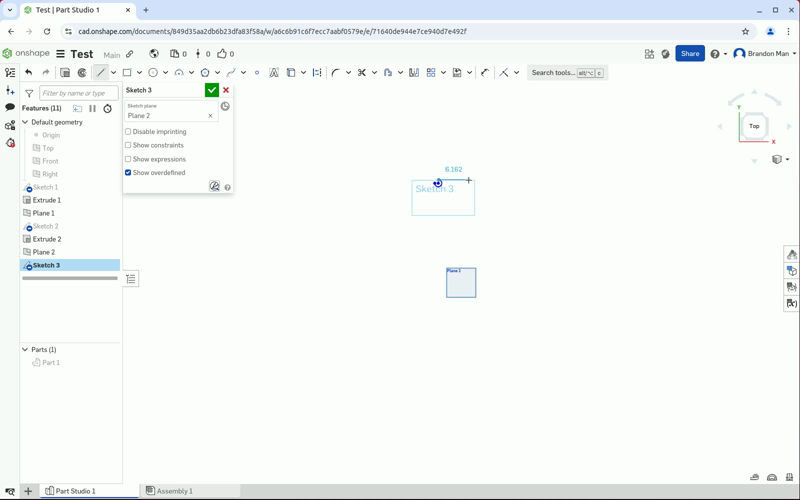
mouse_move(438, 183)
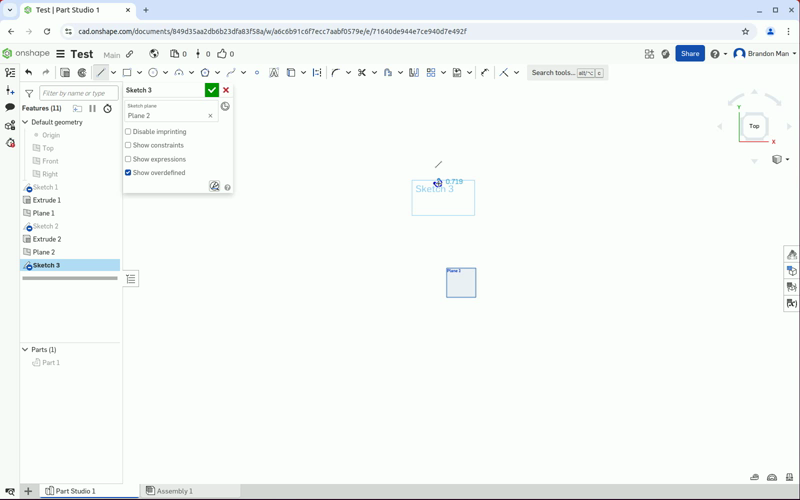
scroll(6)
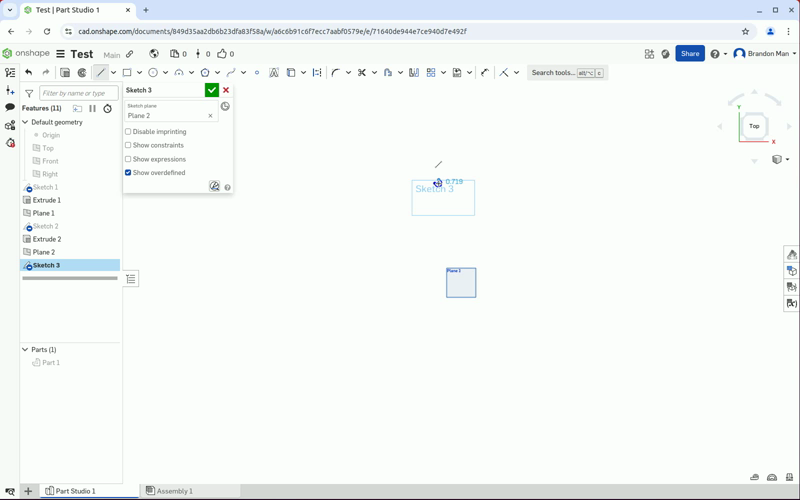
scroll(6)
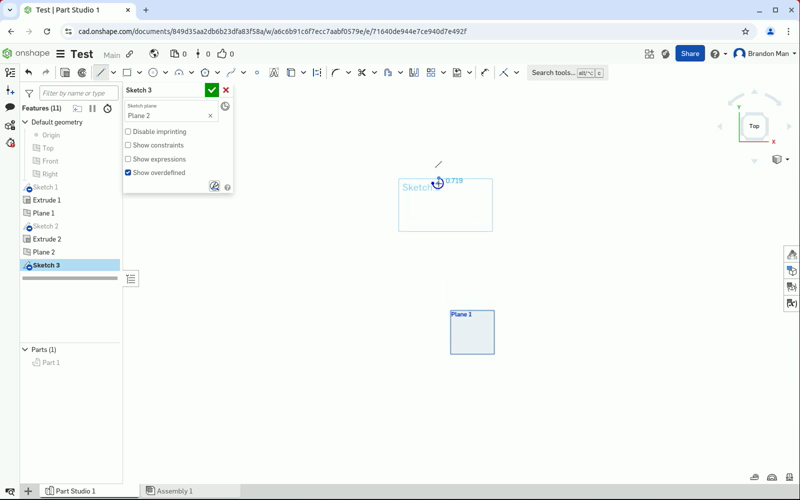
scroll(6)
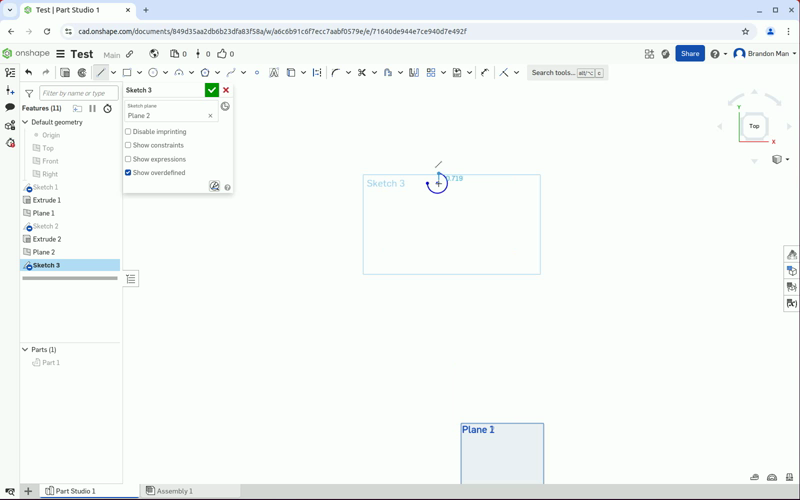
scroll(6)
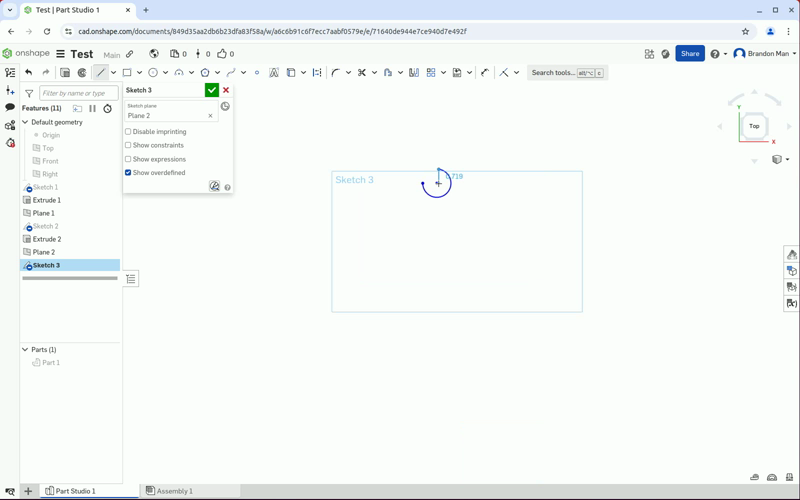
scroll(6)
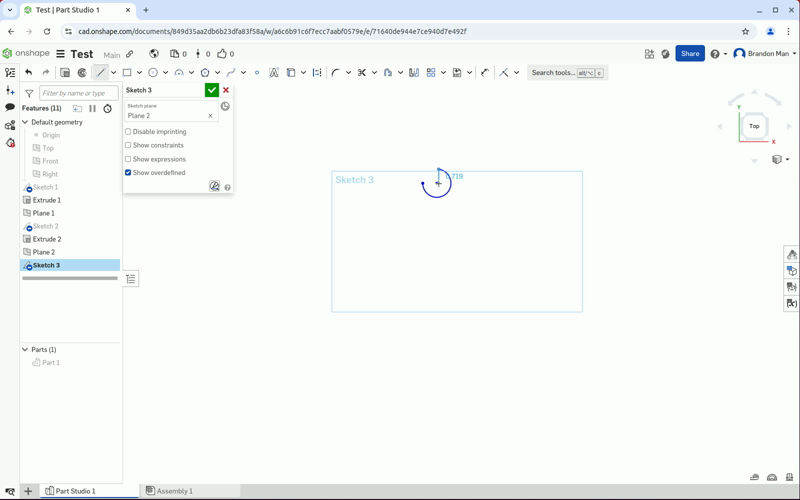
scroll(6)
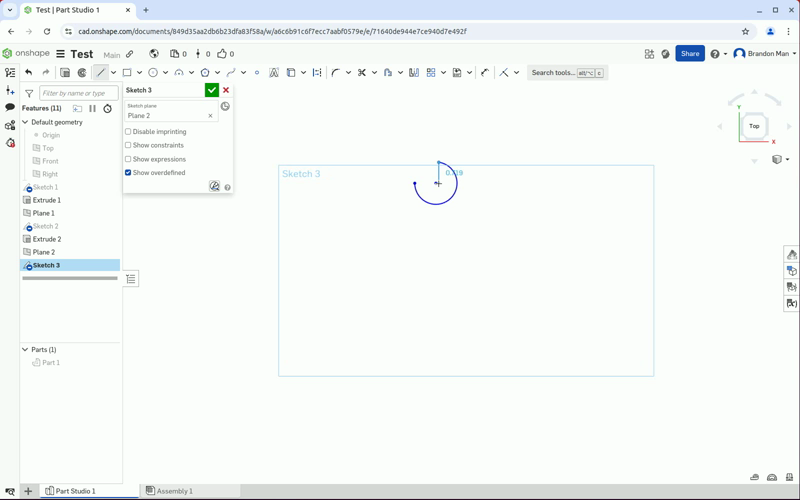
scroll(6)
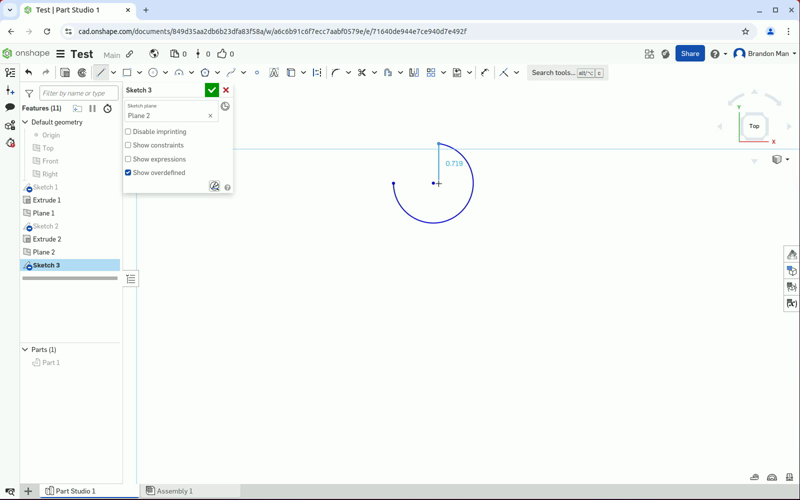
click(438, 183)
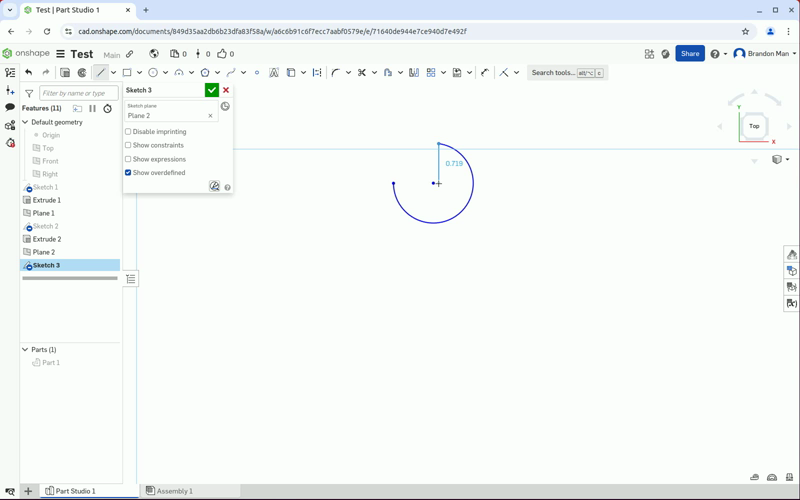
scroll(-6)
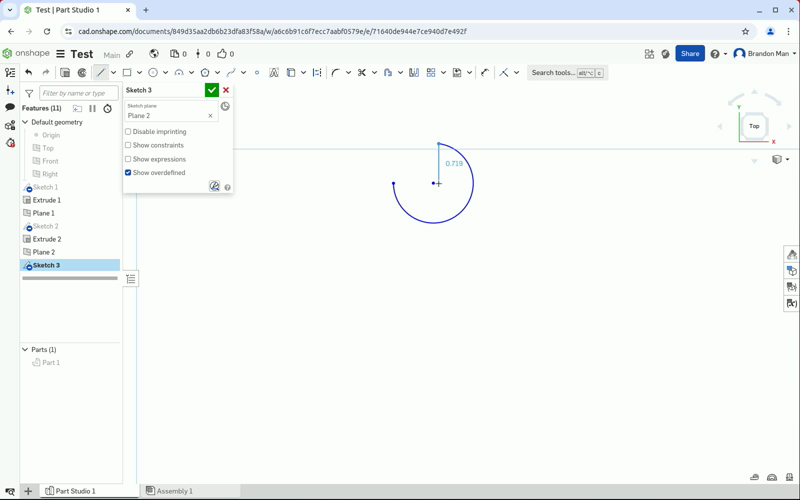
scroll(-6)
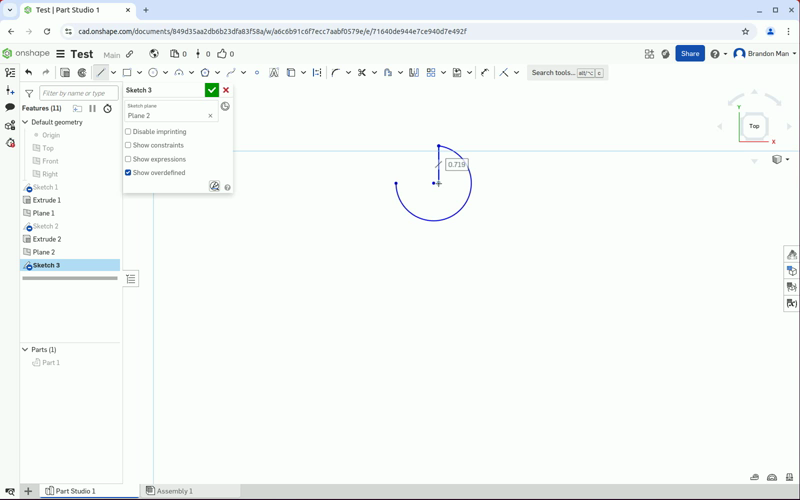
scroll(-6)
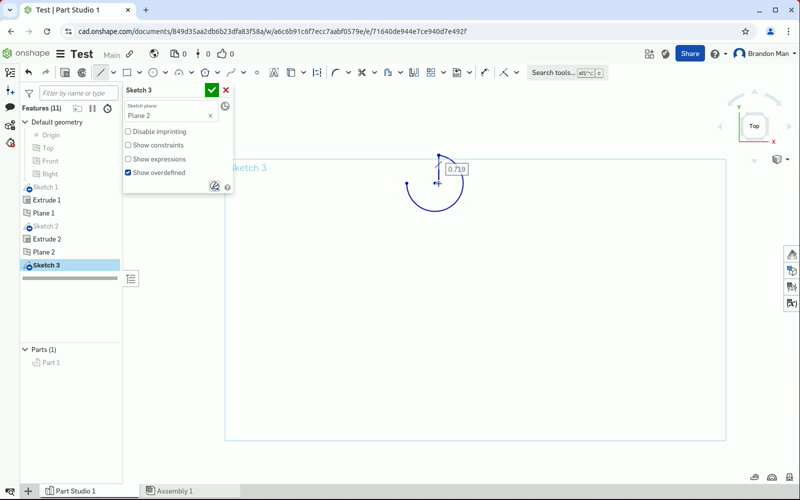
scroll(-6)
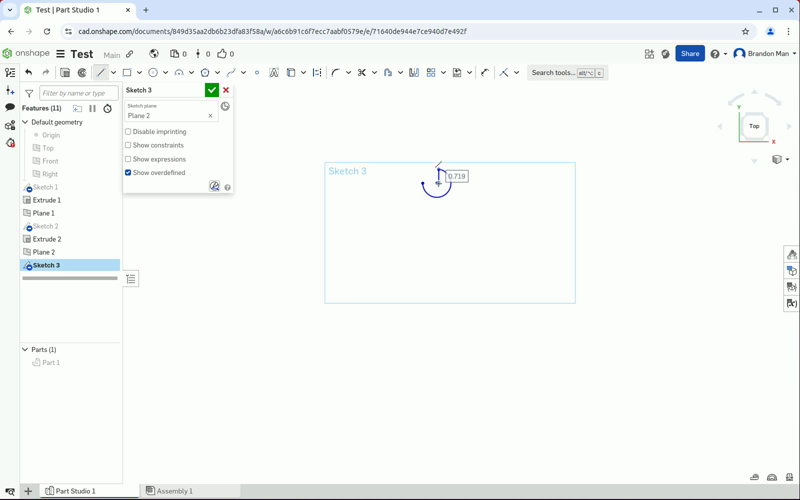
scroll(-6)
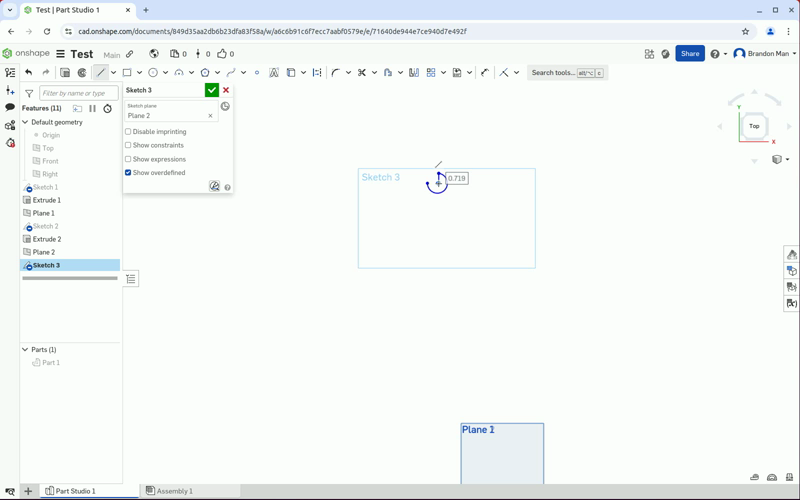
scroll(-6)
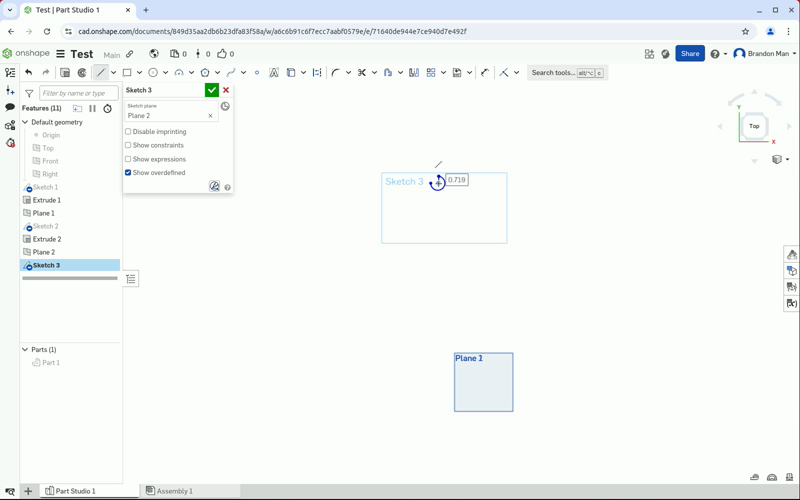
scroll(-6)
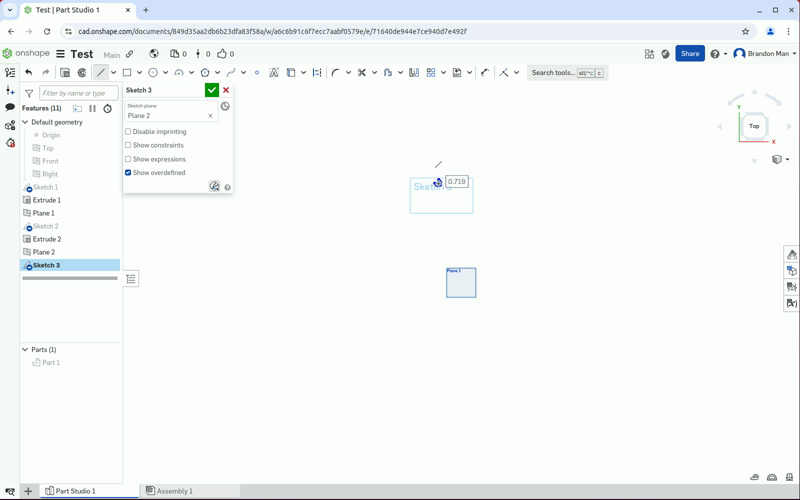
key_up(shift)
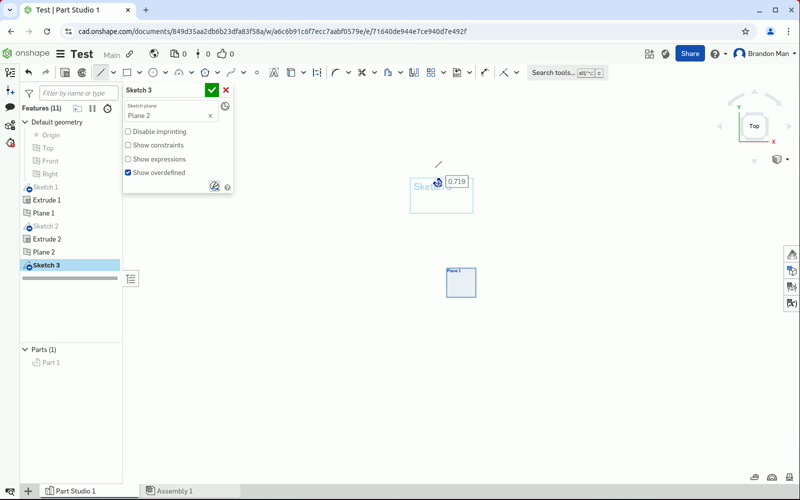
mouse_move(468, 183)
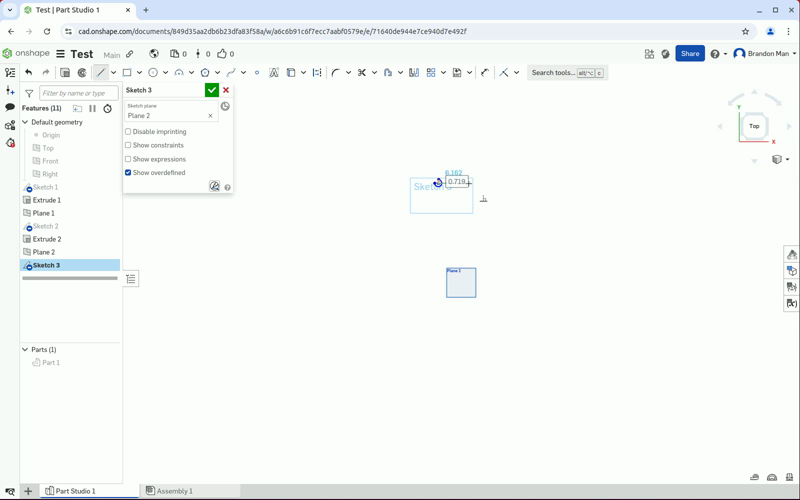
key_down(shift)
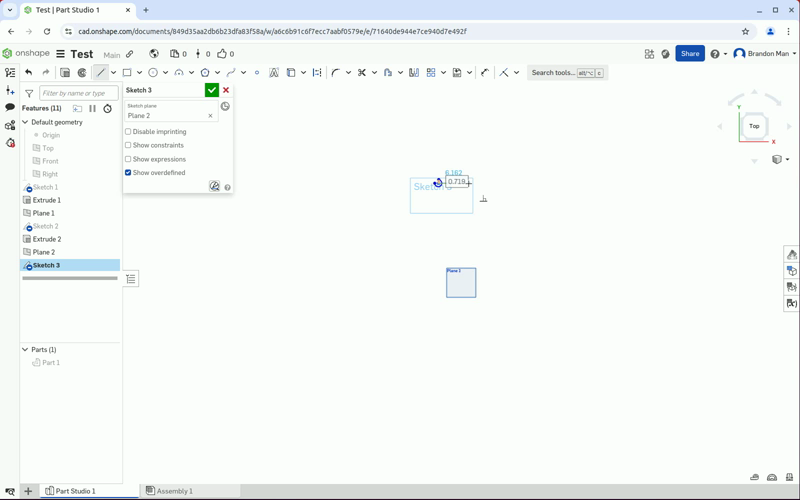
mouse_move(434, 183)
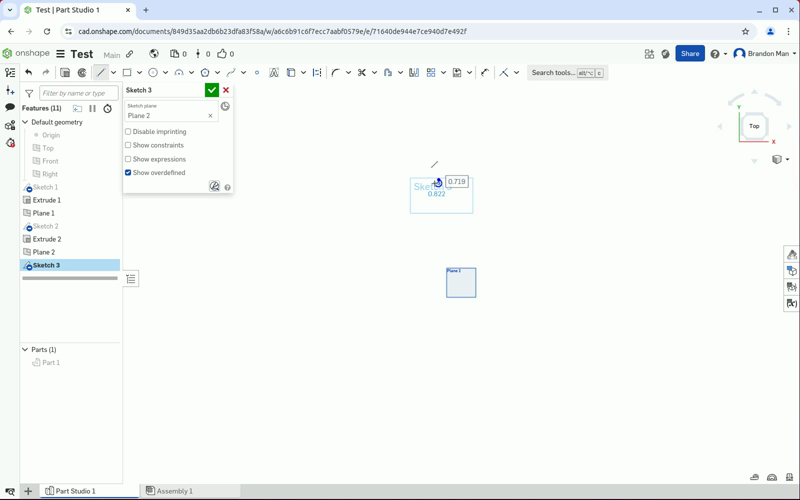
scroll(6)
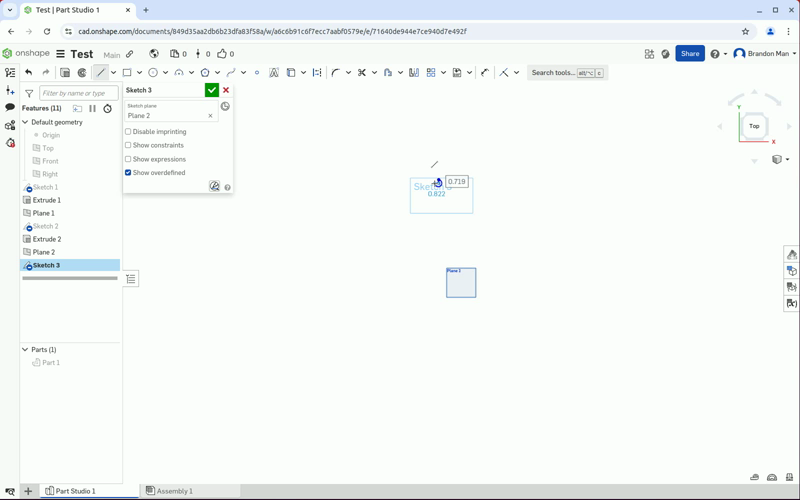
scroll(6)
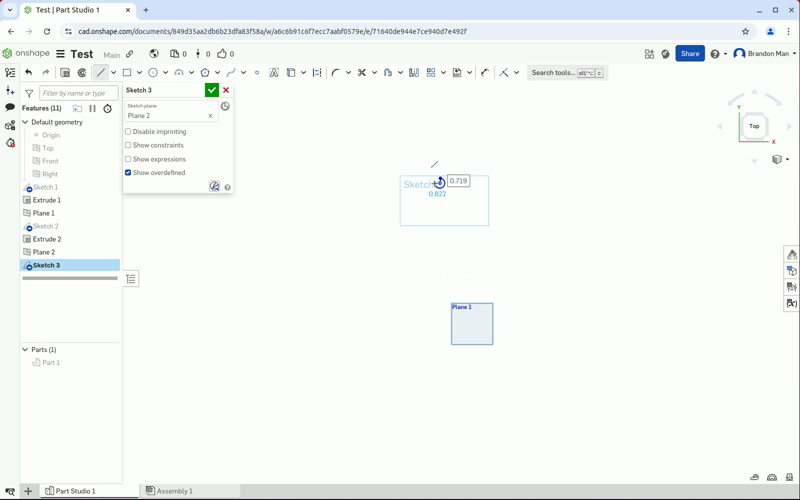
scroll(6)
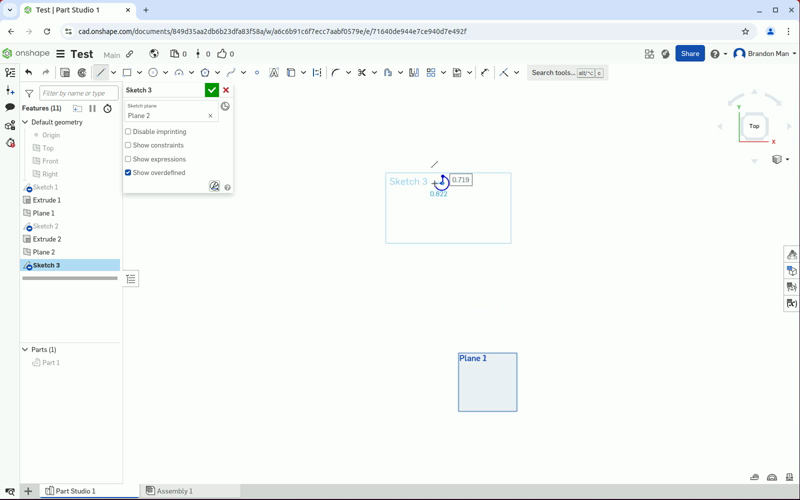
scroll(6)
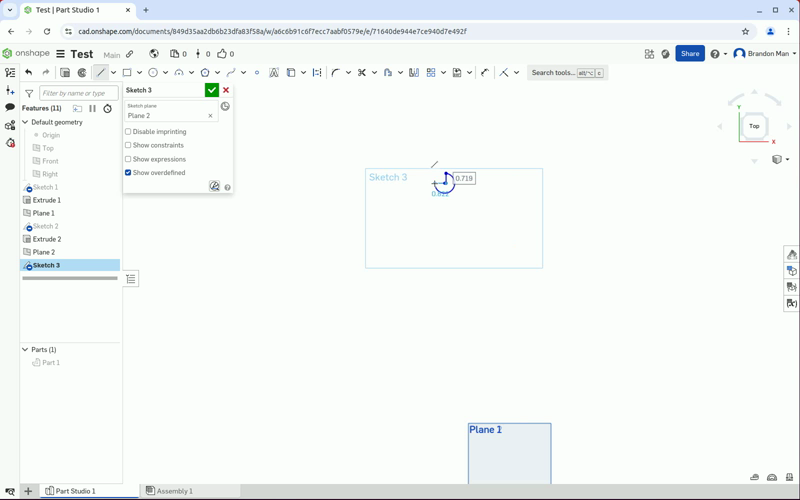
scroll(6)
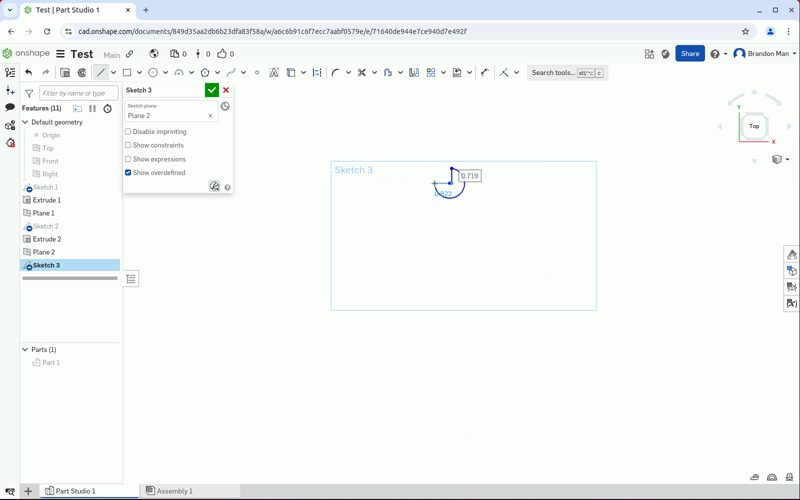
scroll(6)
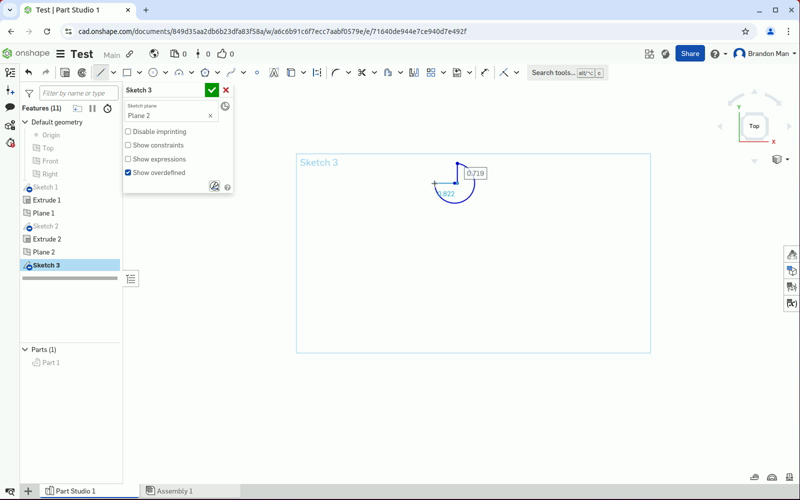
scroll(6)
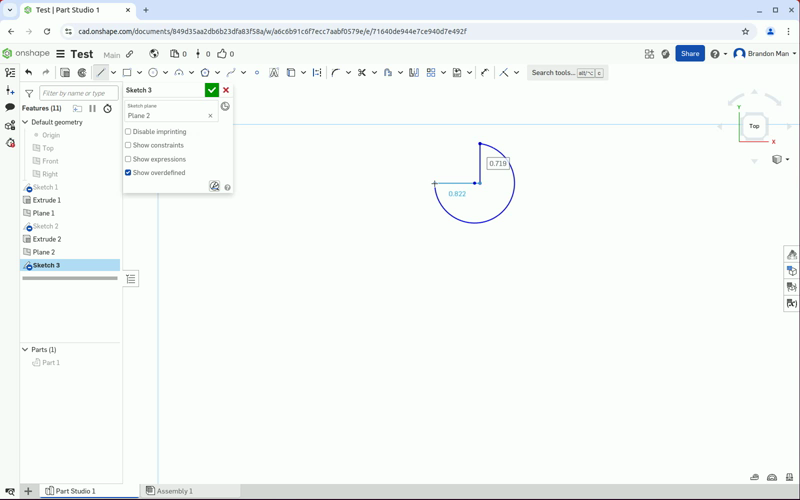
key_up(shift)
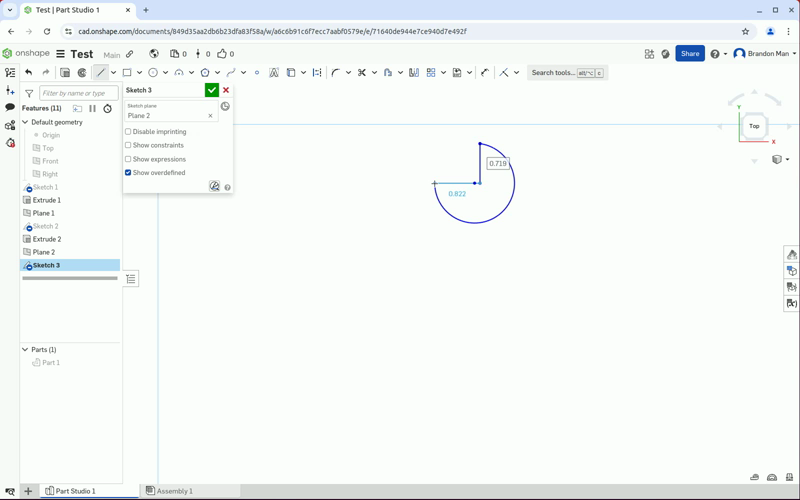
click(434, 183)
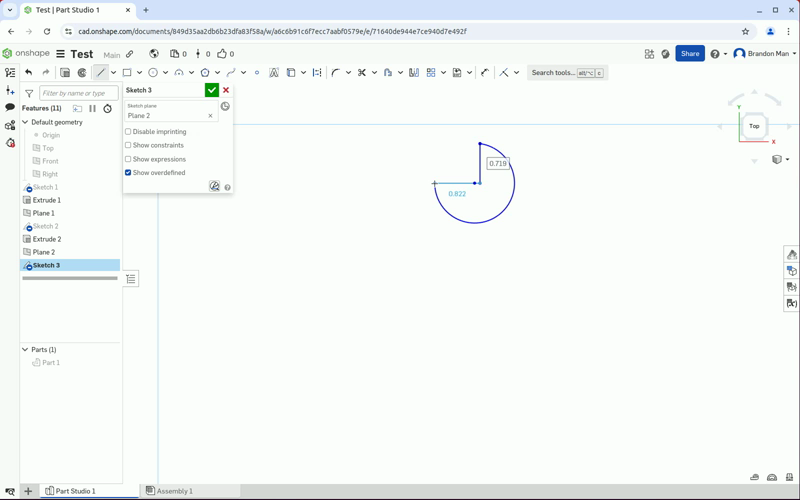
scroll(-6)
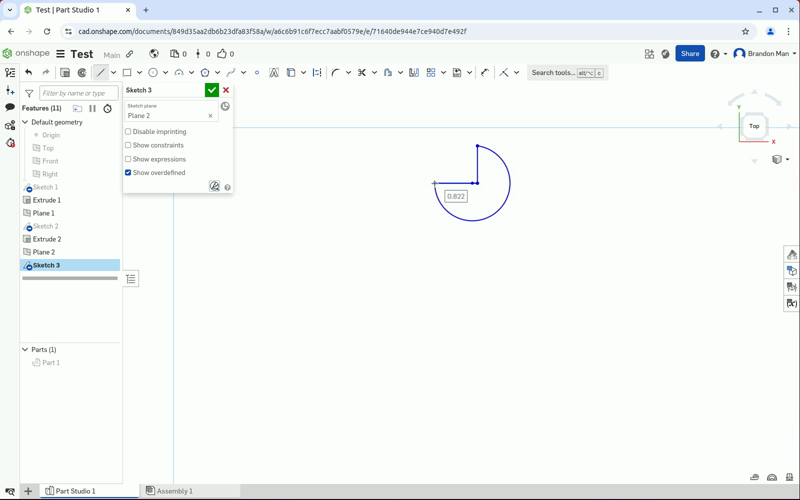
scroll(-6)
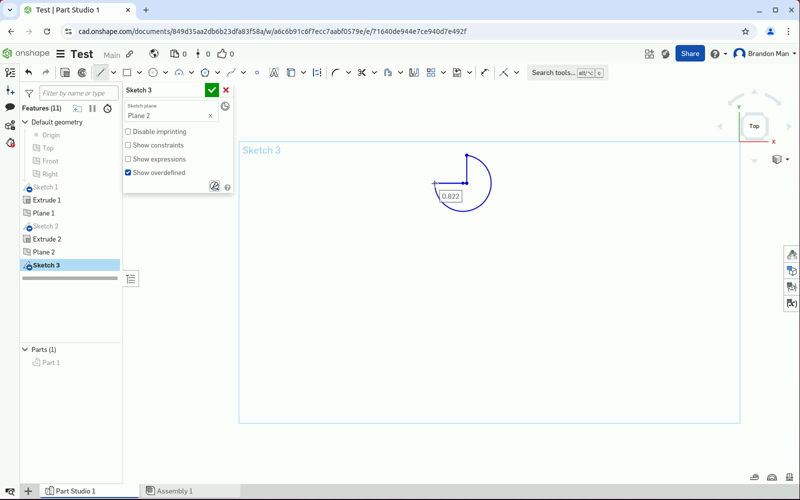
scroll(-6)
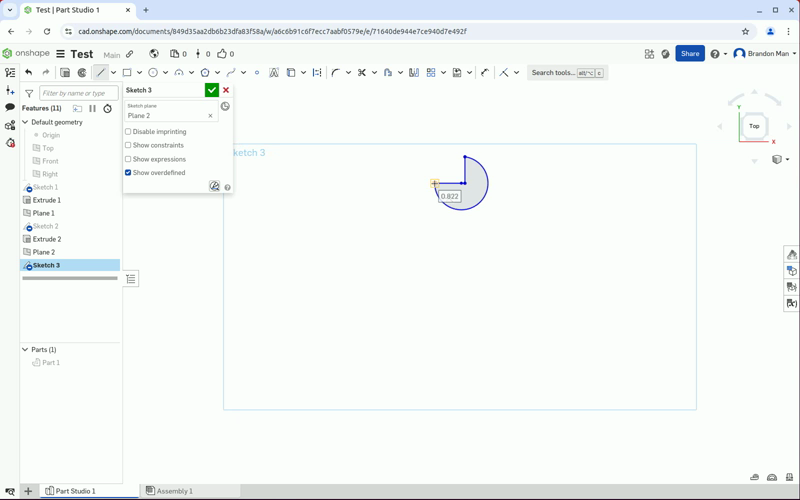
scroll(-6)
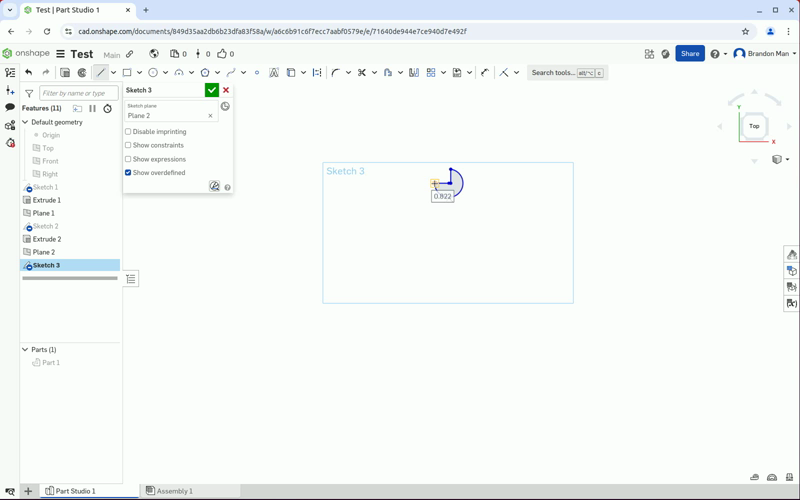
scroll(-6)
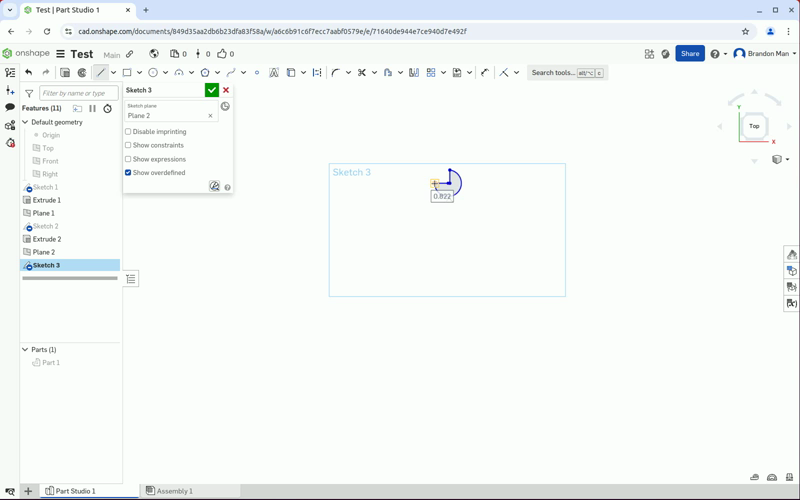
scroll(-6)
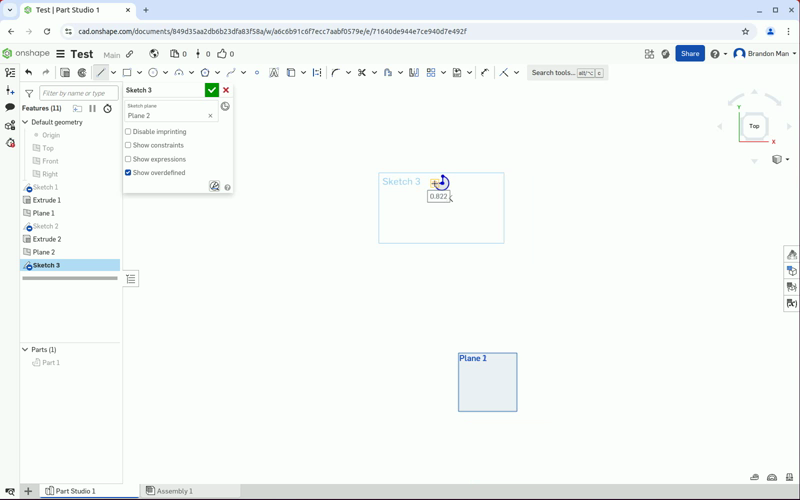
scroll(-6)
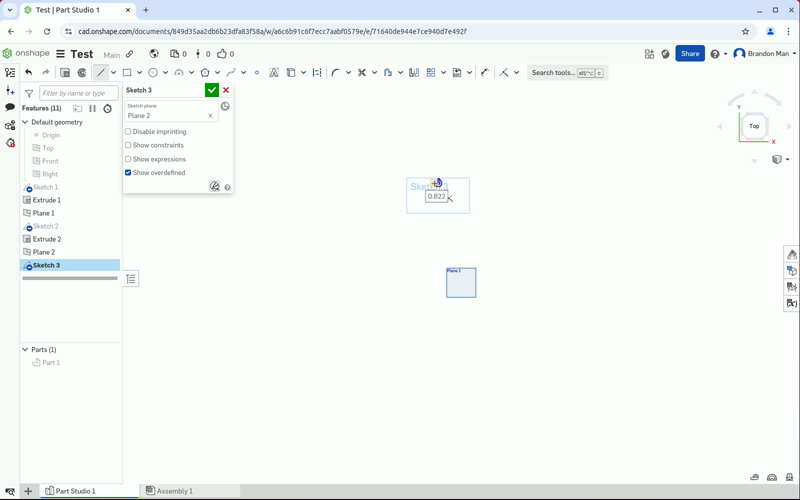
key(esc)
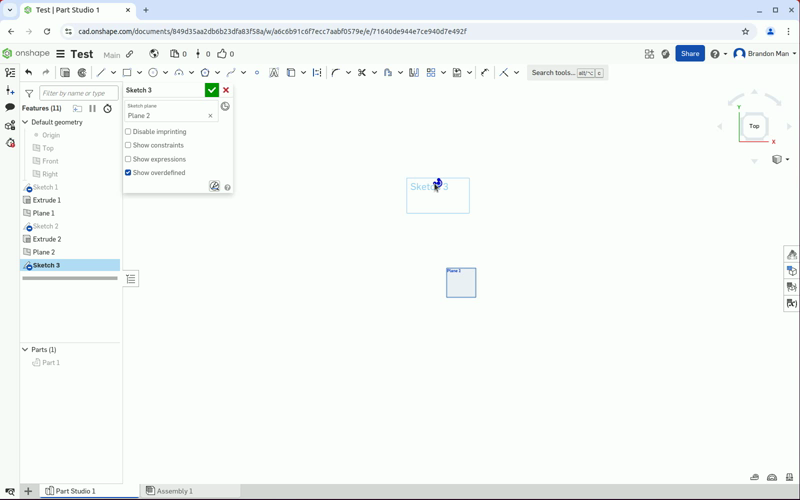
mouse_move(439, 182)
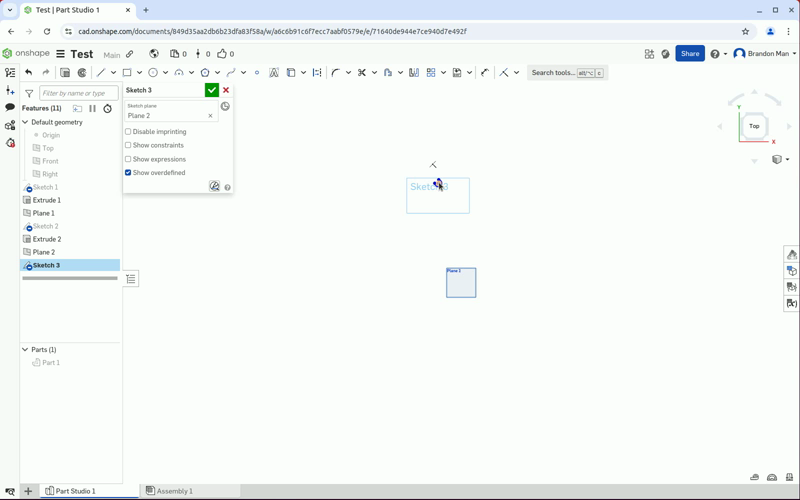
scroll(6)
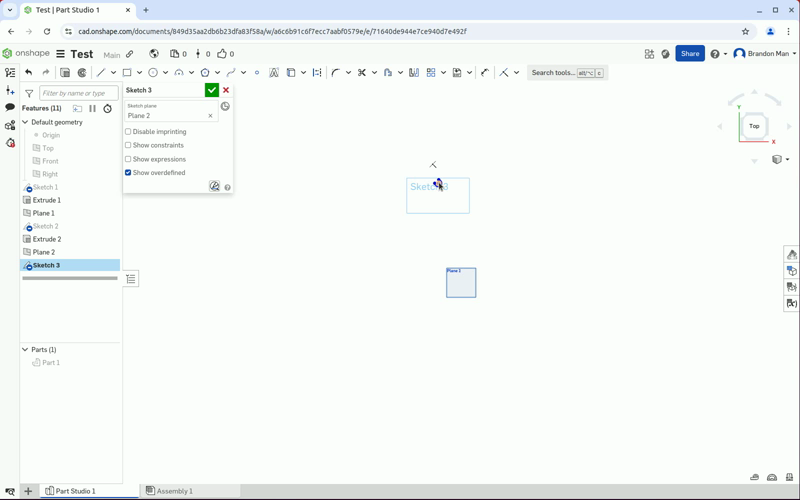
scroll(6)
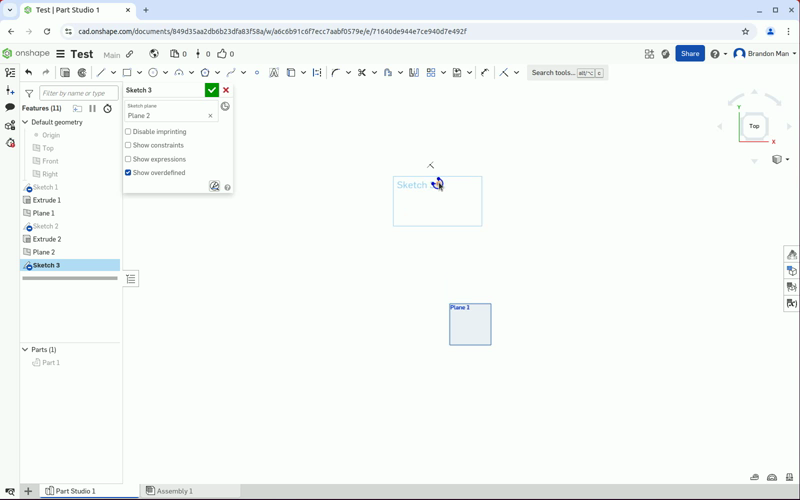
scroll(6)
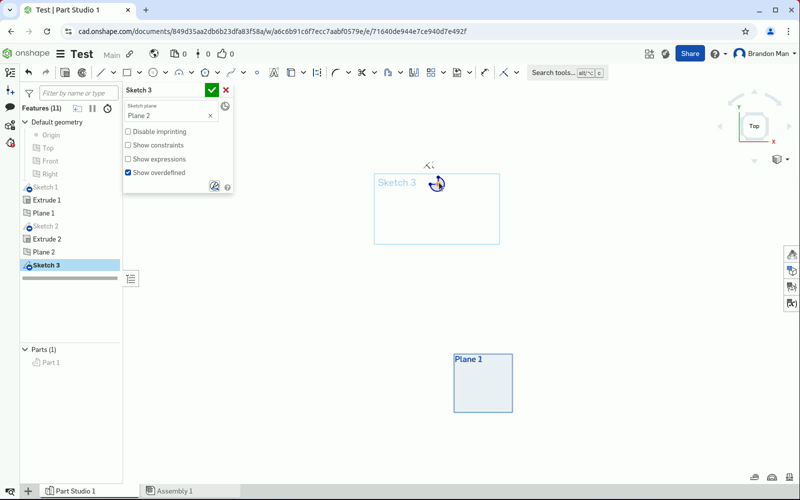
scroll(6)
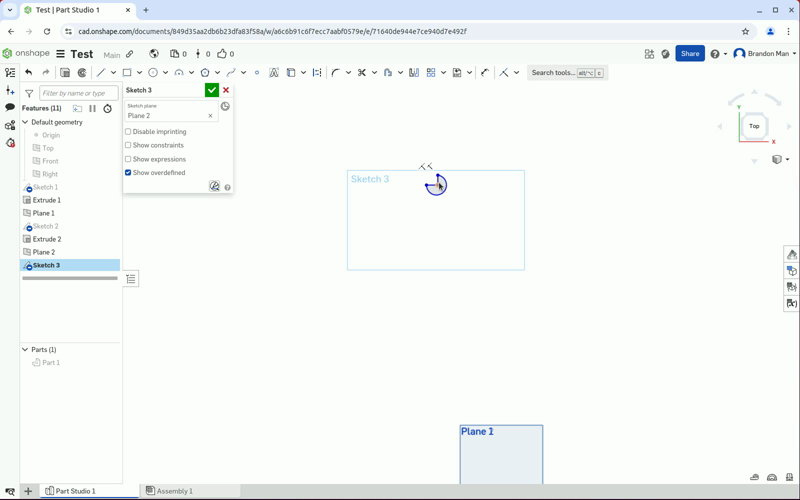
scroll(6)
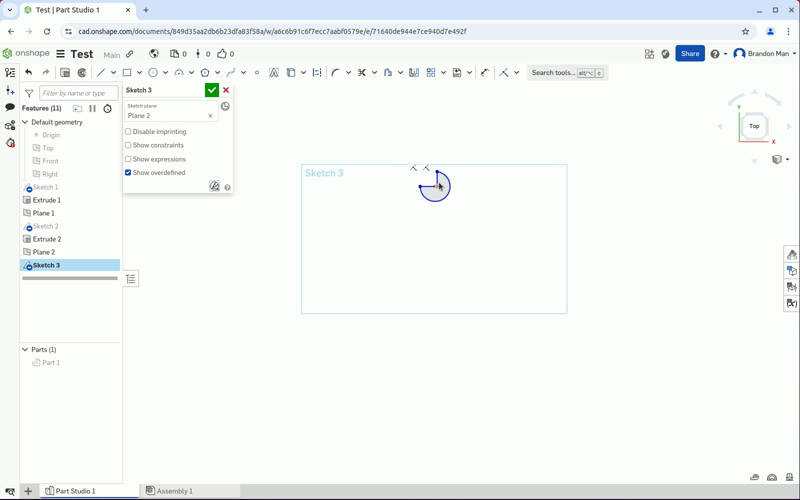
scroll(6)
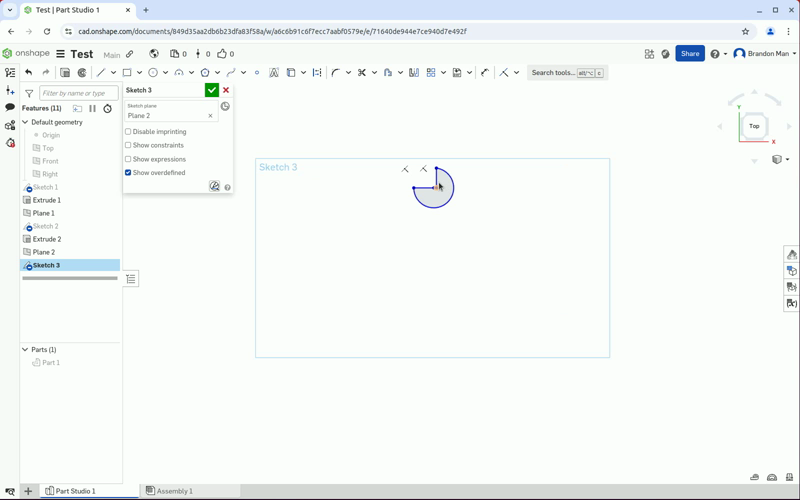
scroll(6)
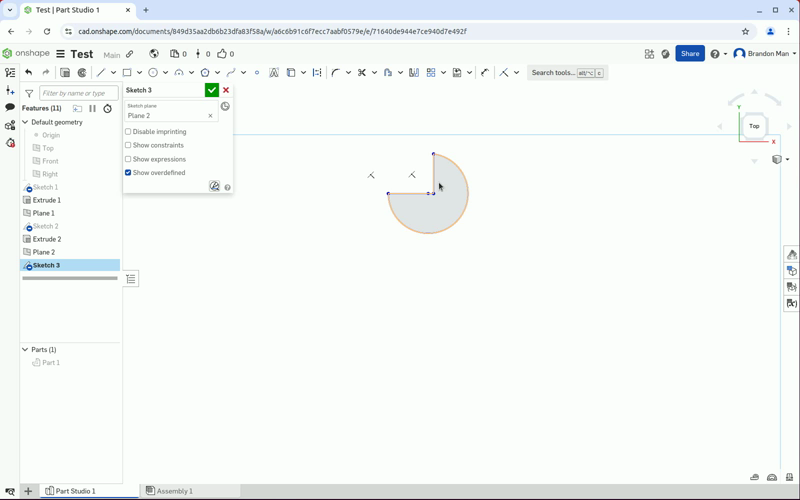
click(439, 182)
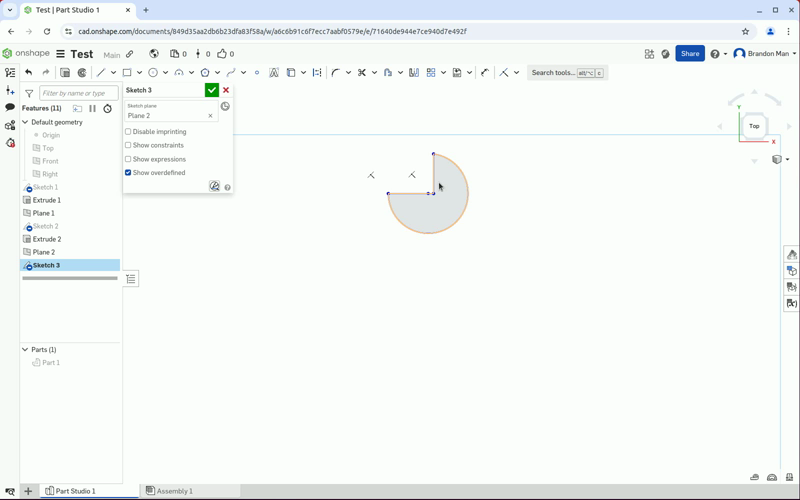
scroll(-6)
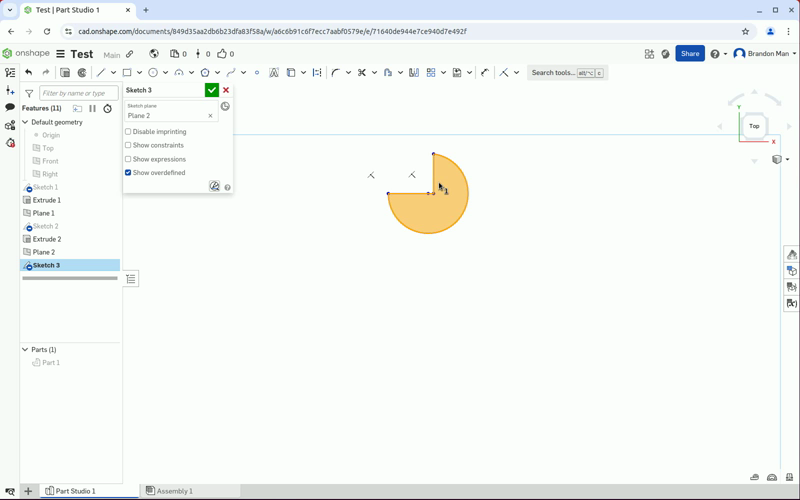
scroll(-6)
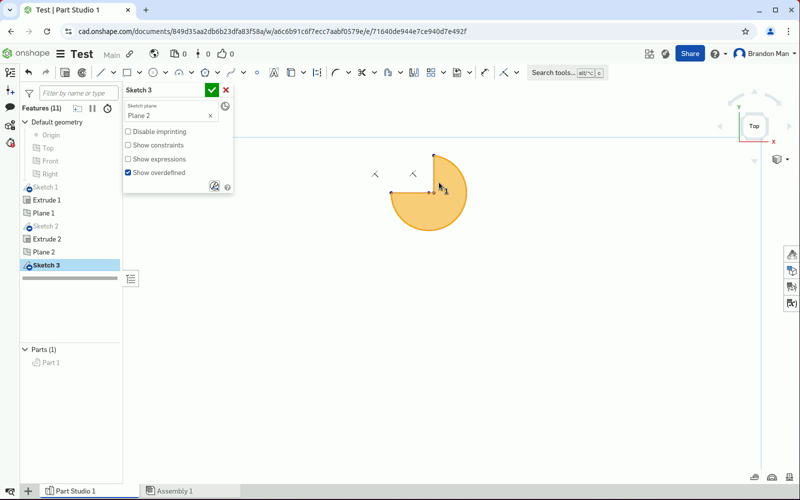
scroll(-6)
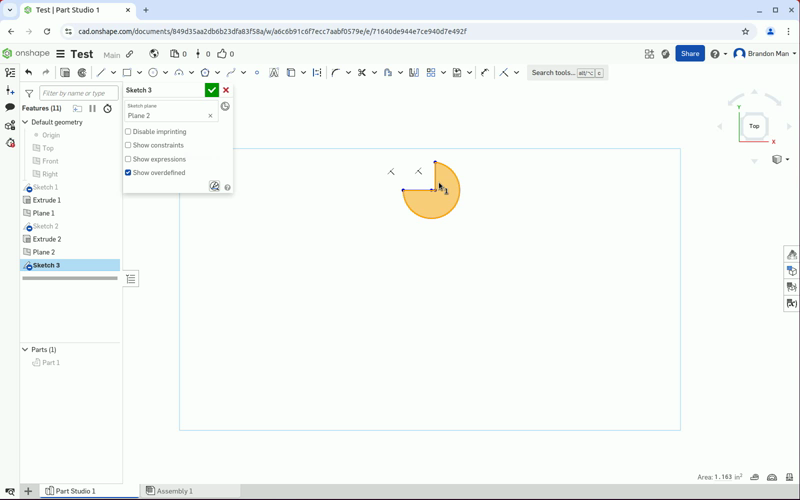
scroll(-6)
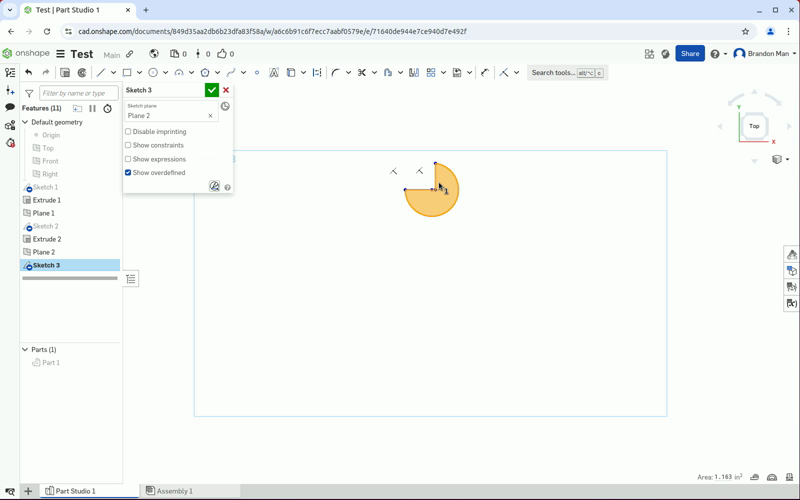
scroll(-6)
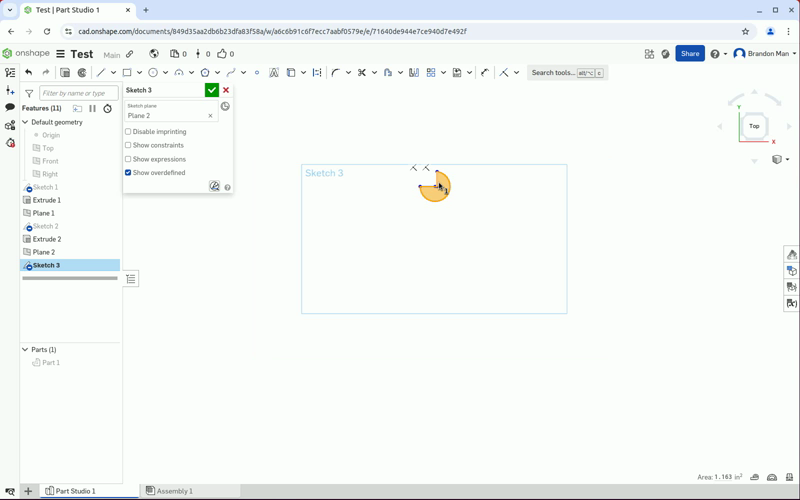
scroll(-6)
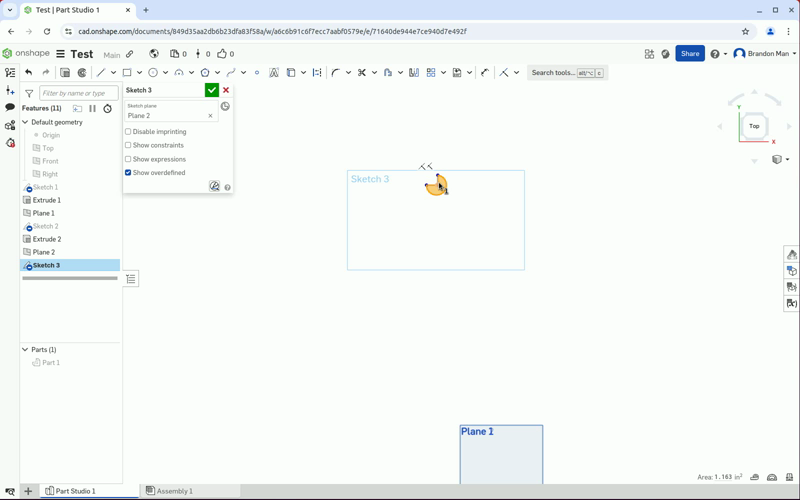
scroll(-6)
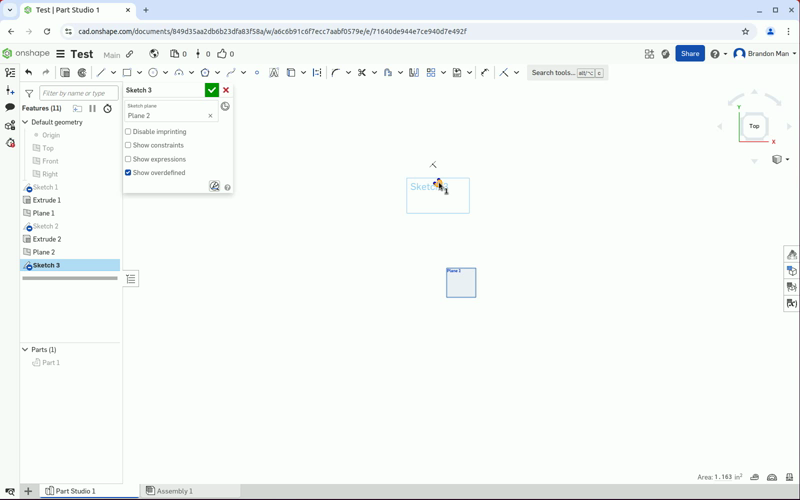
mouse_move(73, 352)
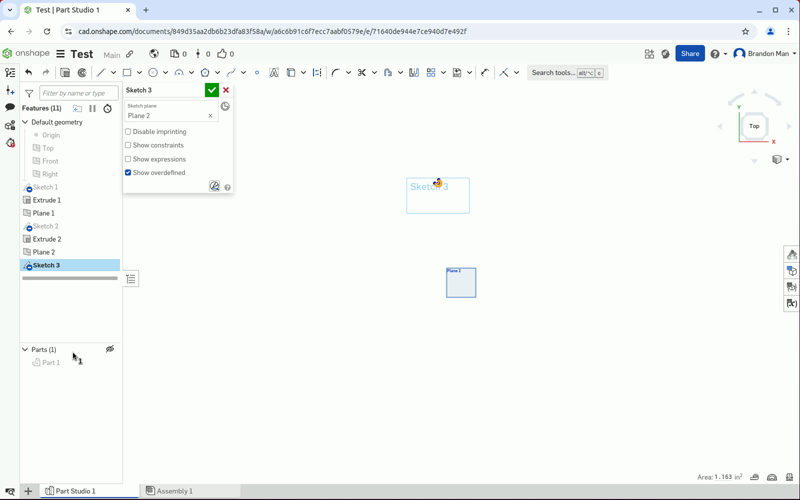
key(shift+y)
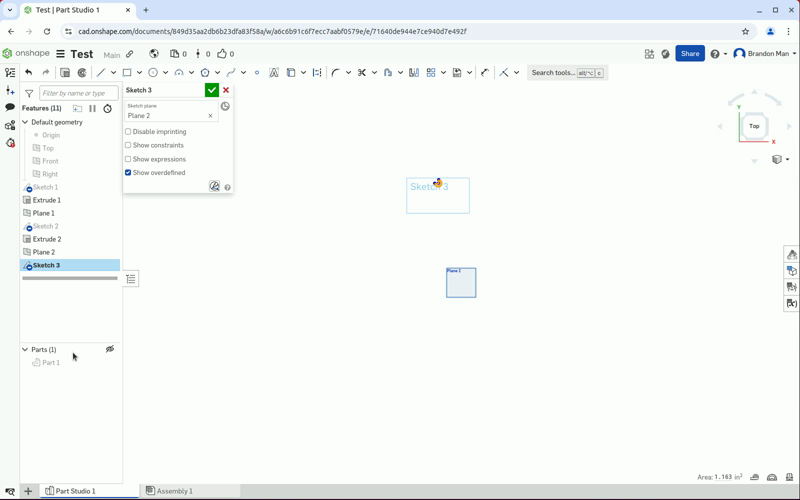
key(shift+e)
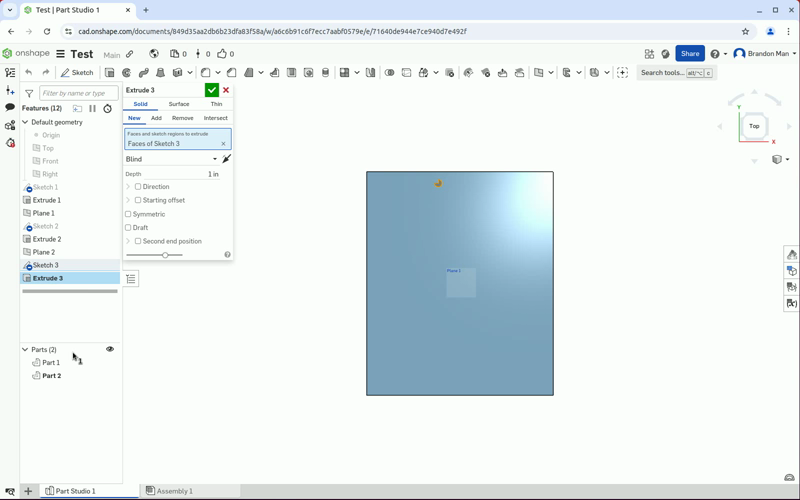
mouse_move(143, 106)
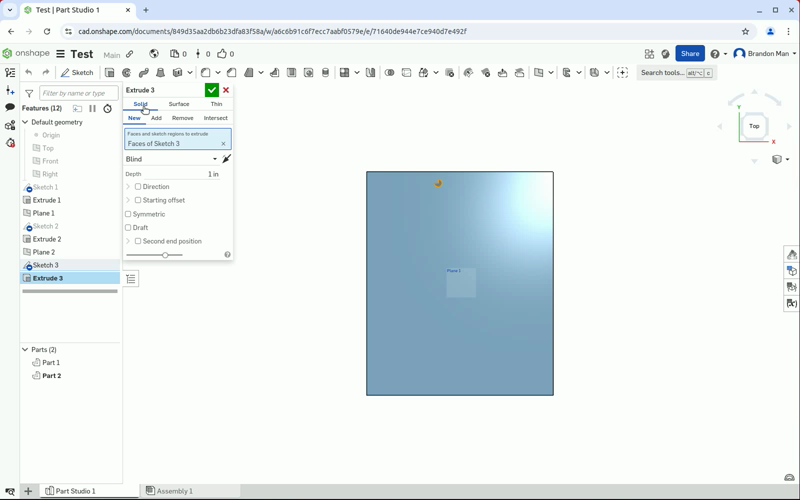
click(143, 106)
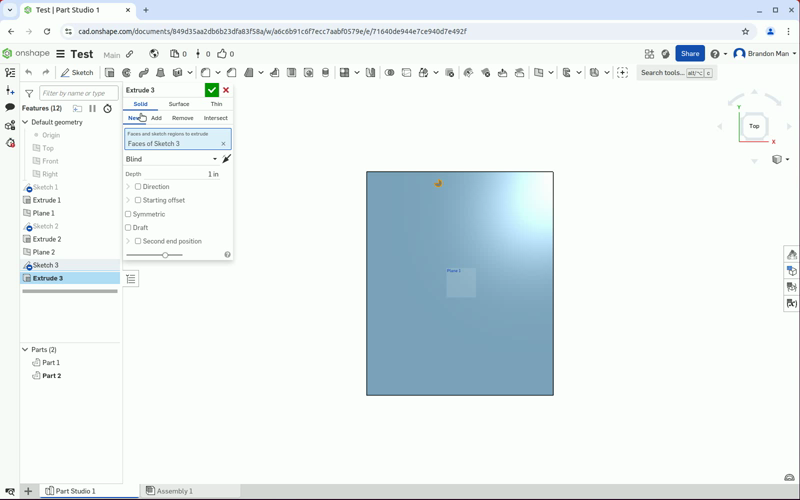
mouse_move(137, 120)
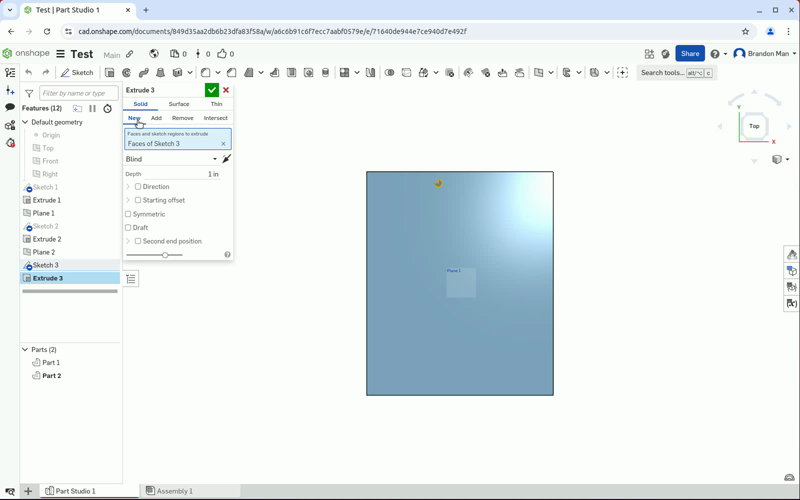
click(137, 120)
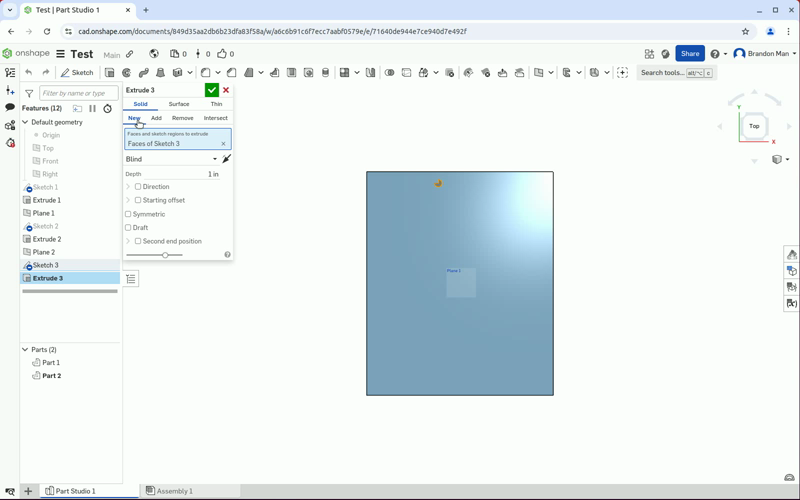
key(tab, 4)
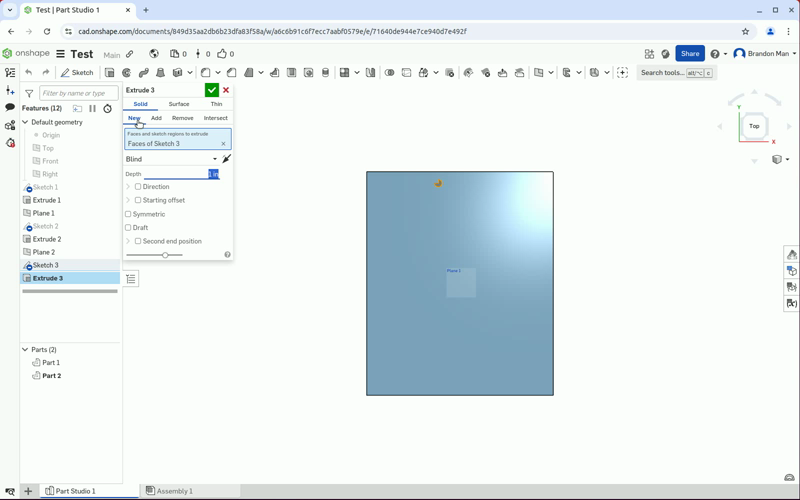
text(7.943)
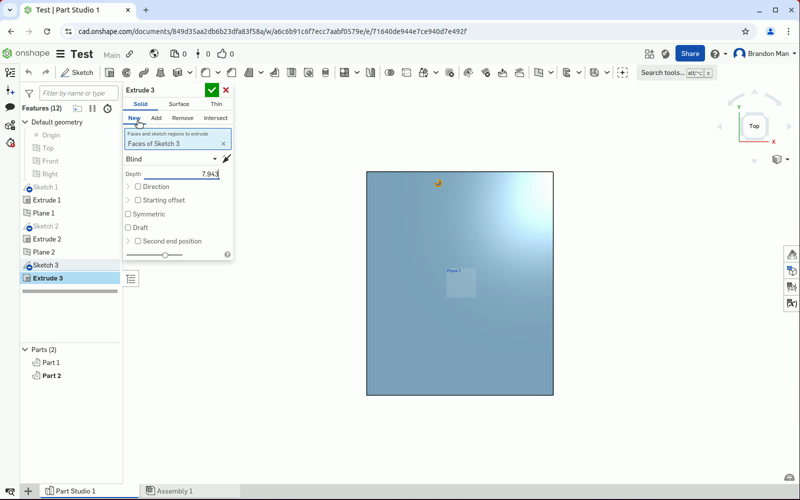
key(enter)
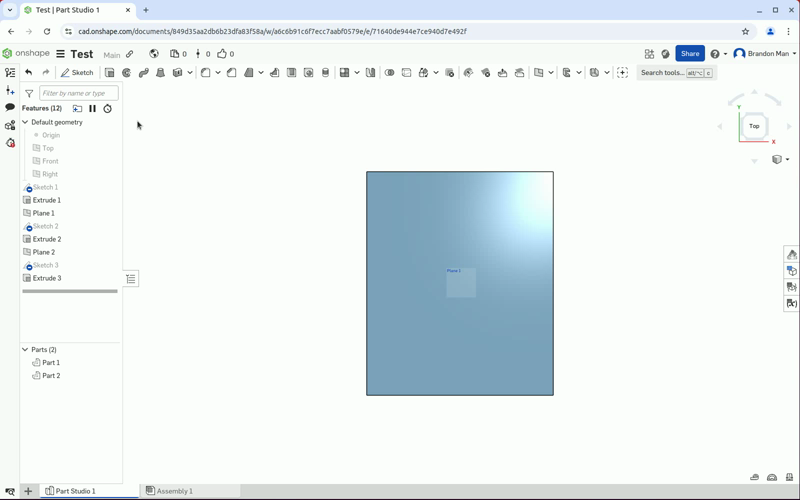
key(shift+h)
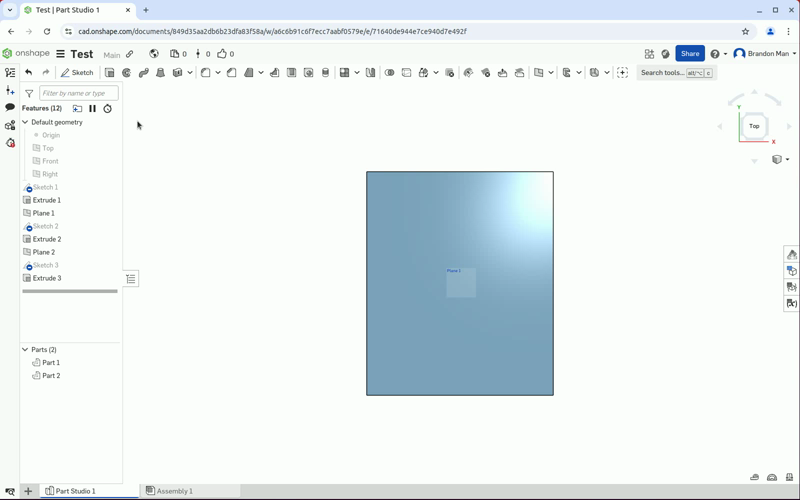
key(shift+h)
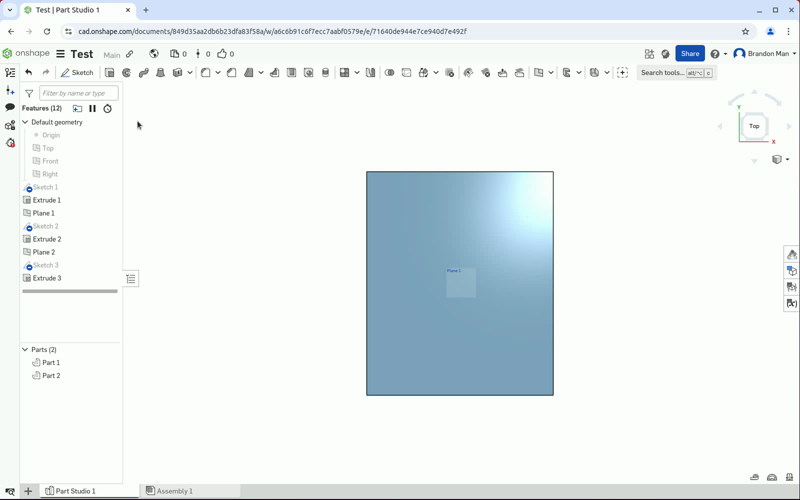
mouse_move(73, 189)
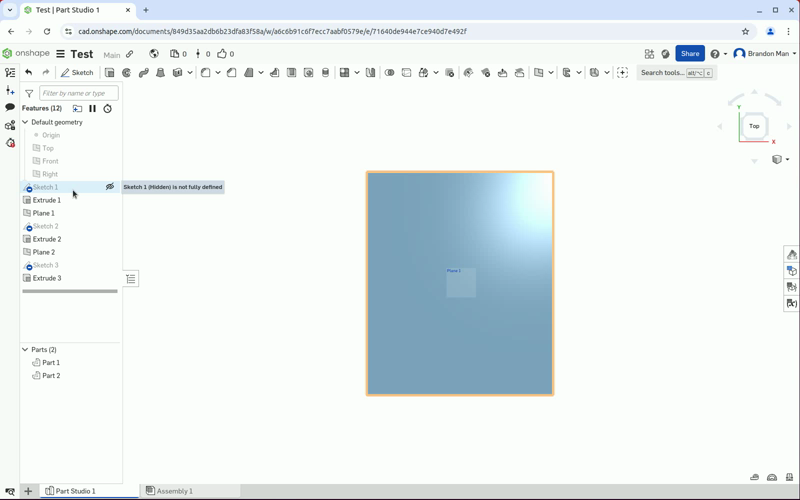
click(73, 189)
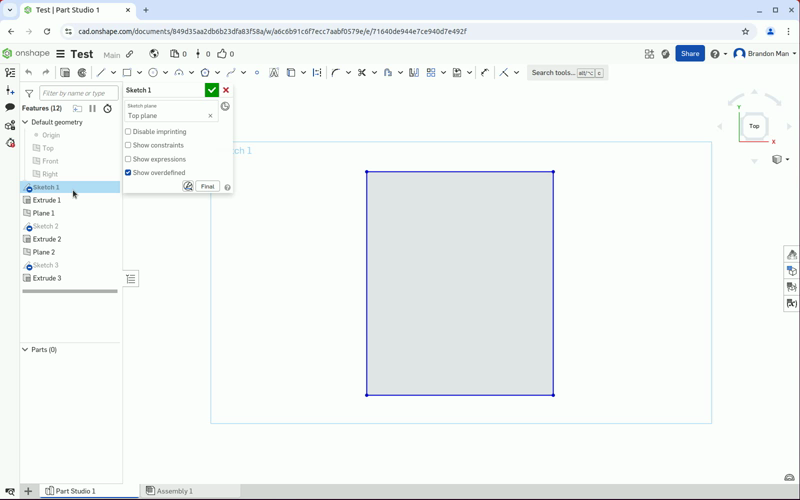
mouse_move(229, 92)
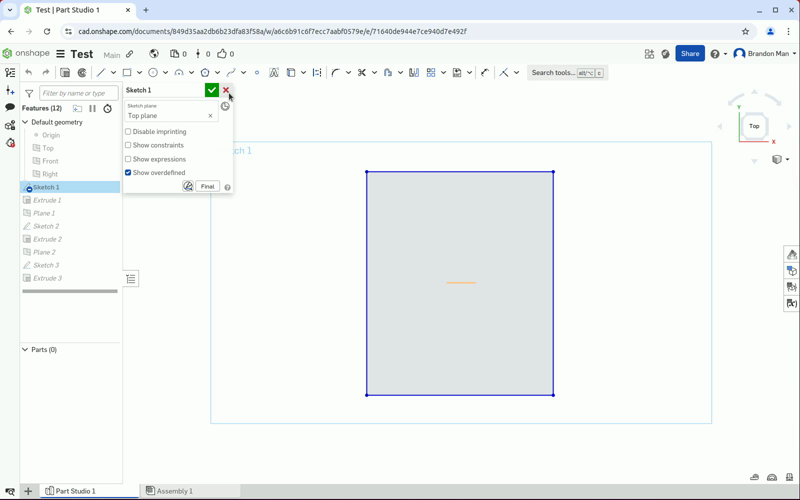
click(229, 92)
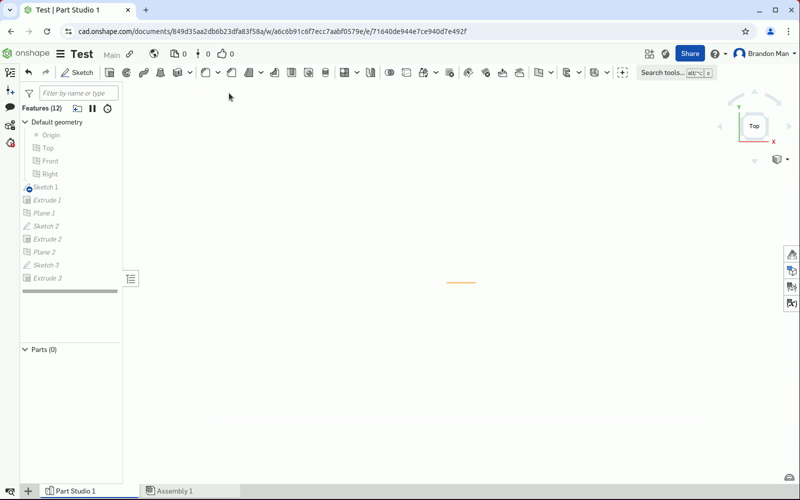
key(shift+s)
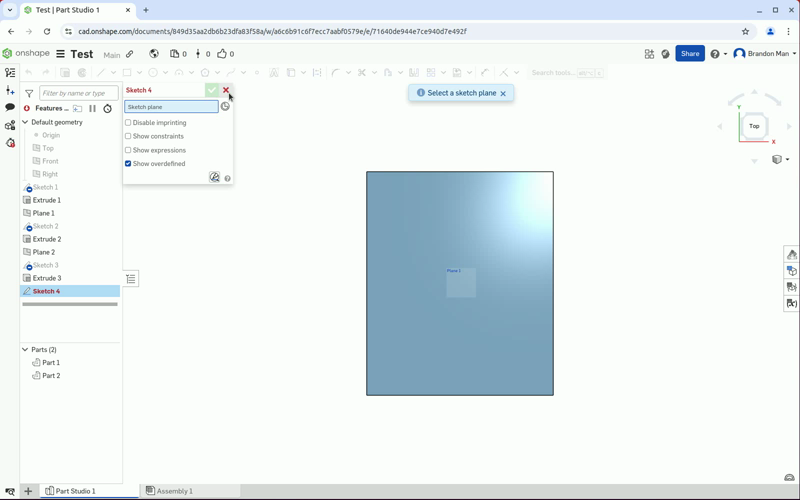
mouse_move(73, 254)
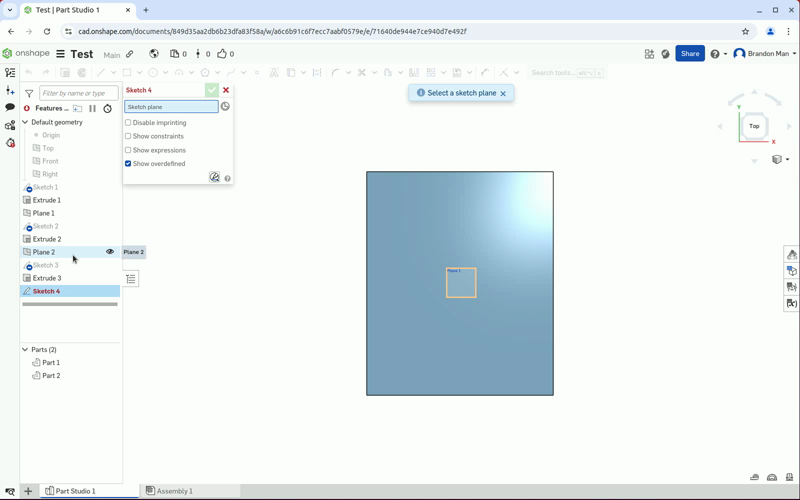
click(73, 254)
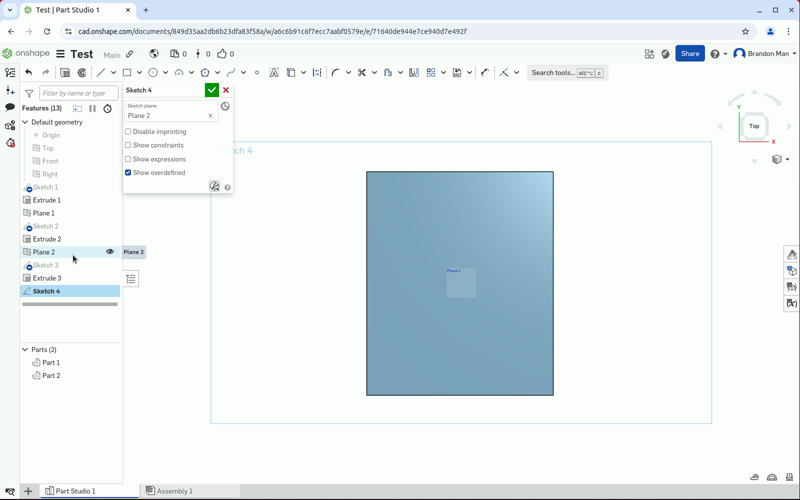
mouse_move(73, 352)
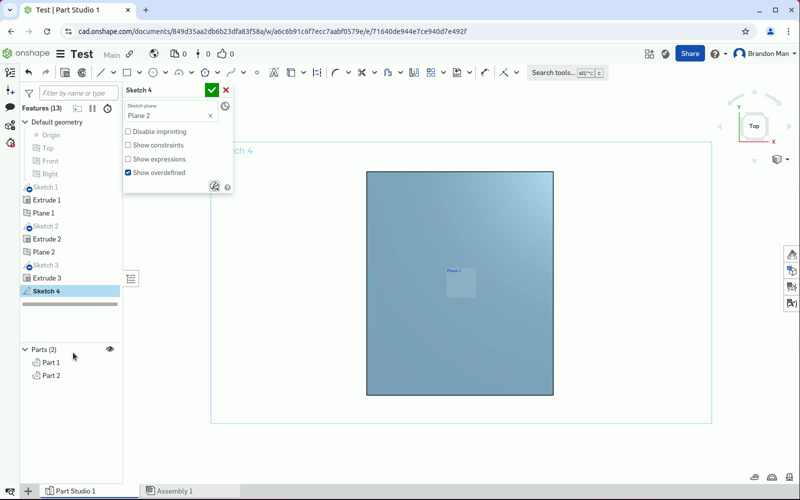
key(y)
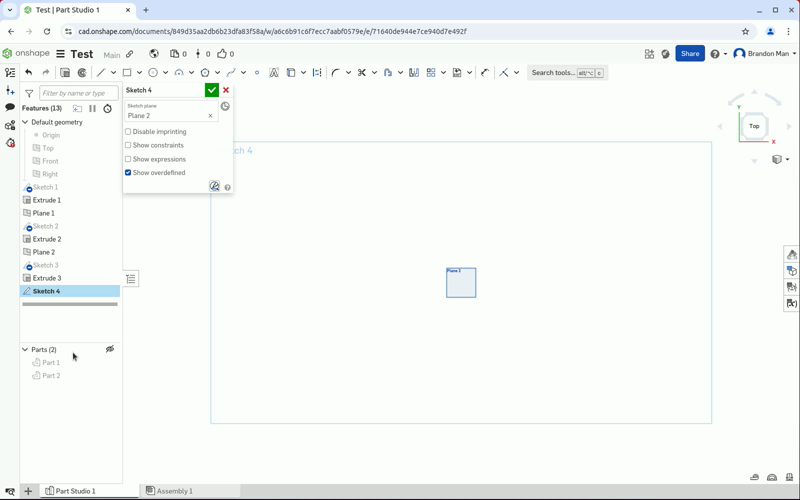
key(l)
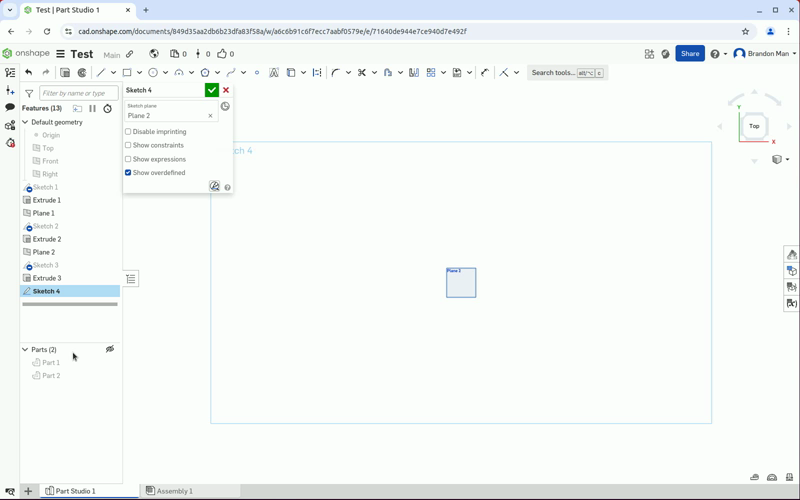
key_down(shift)
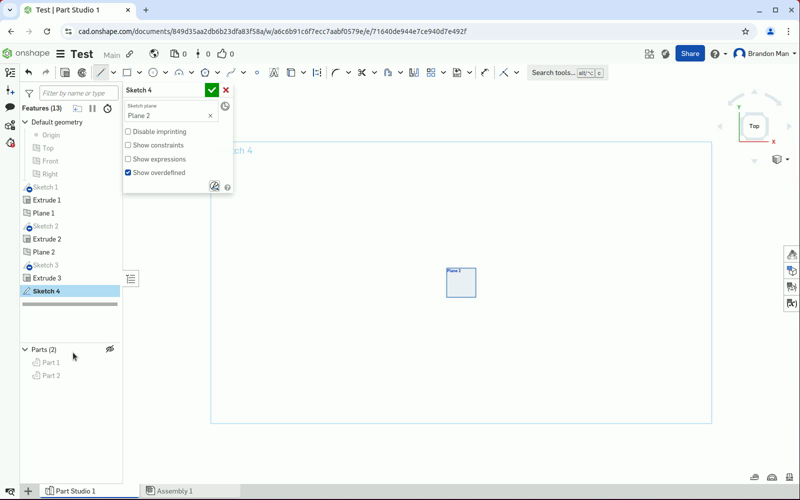
mouse_move(434, 183)
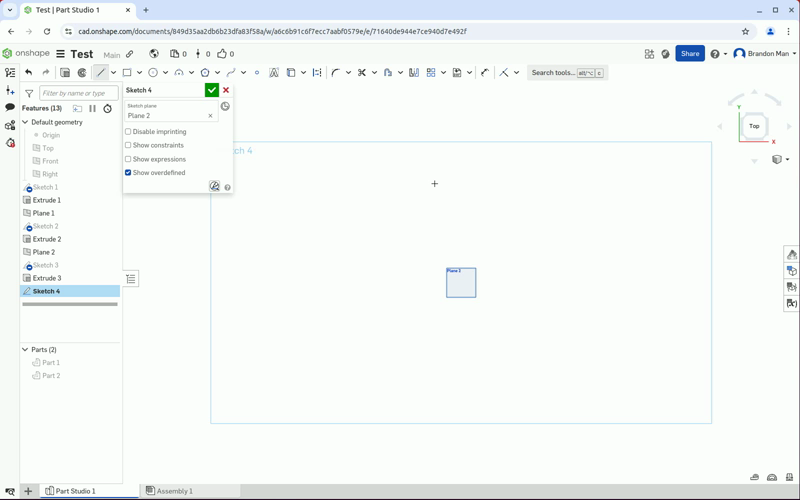
click(434, 183)
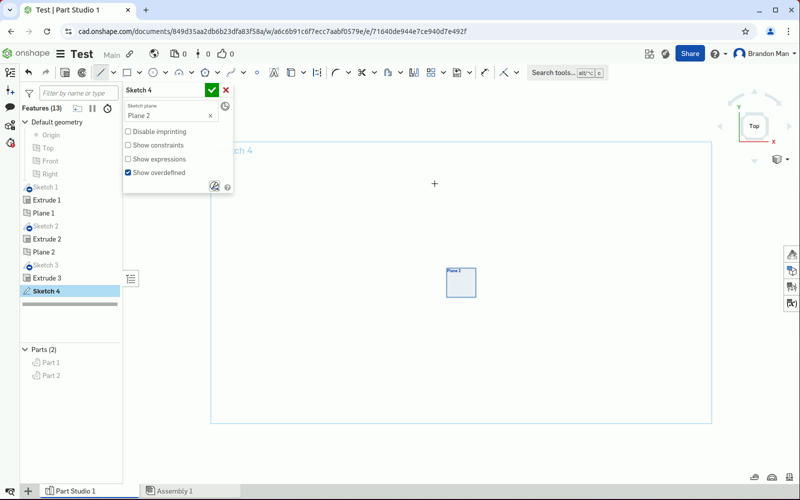
key_up(shift)
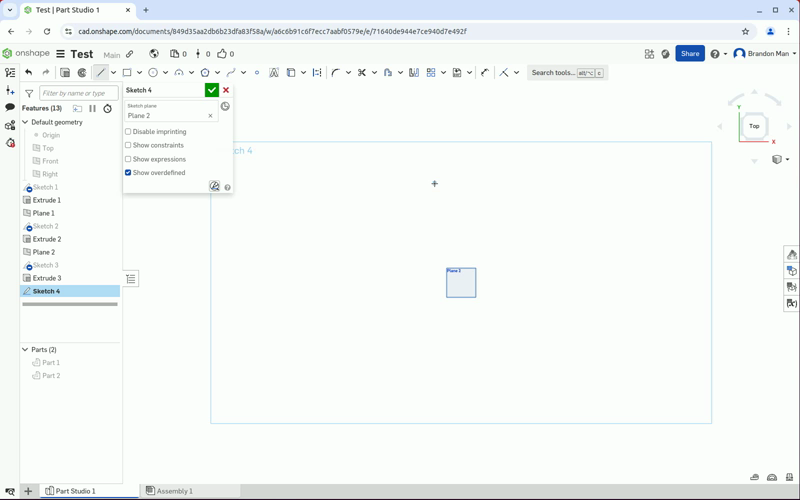
key_down(shift)
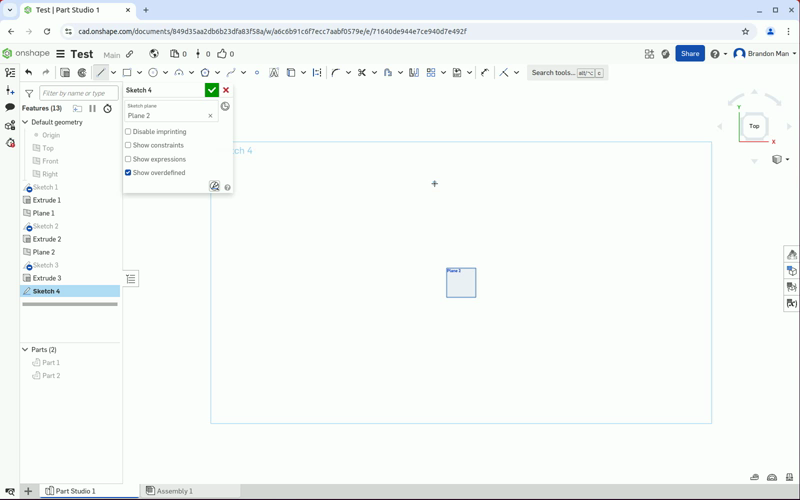
mouse_move(464, 183)
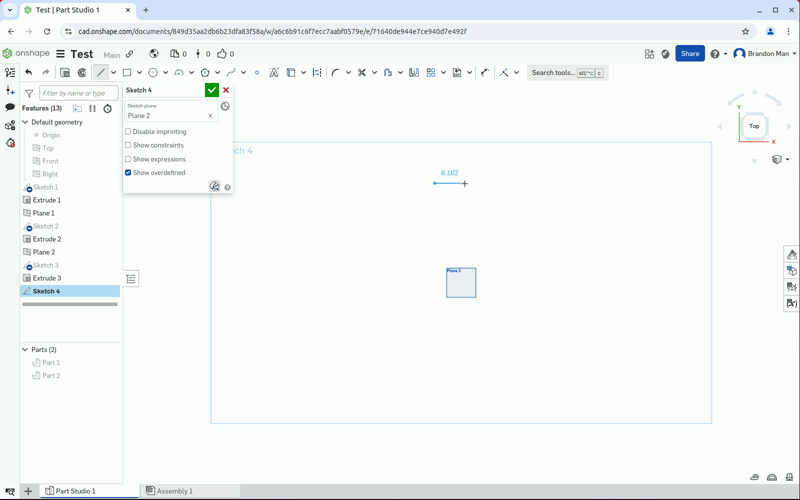
mouse_move(439, 183)
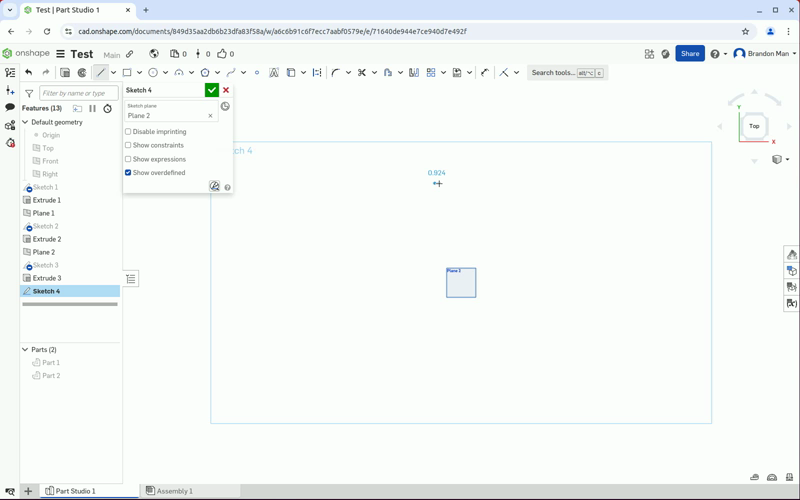
scroll(6)
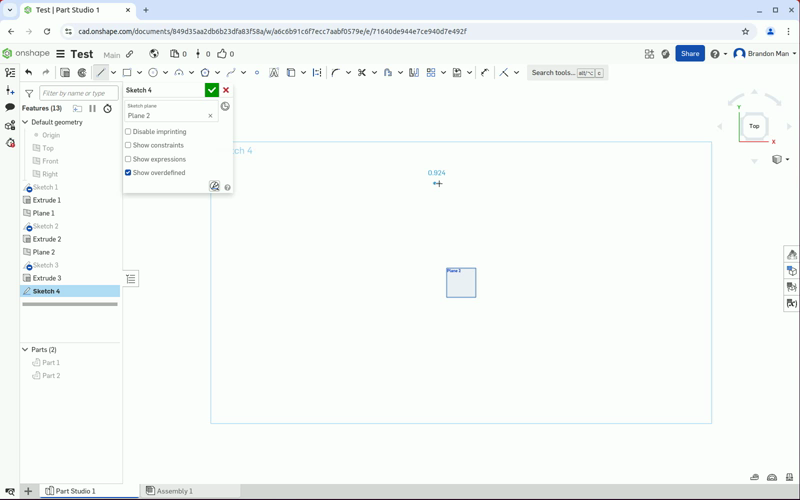
scroll(6)
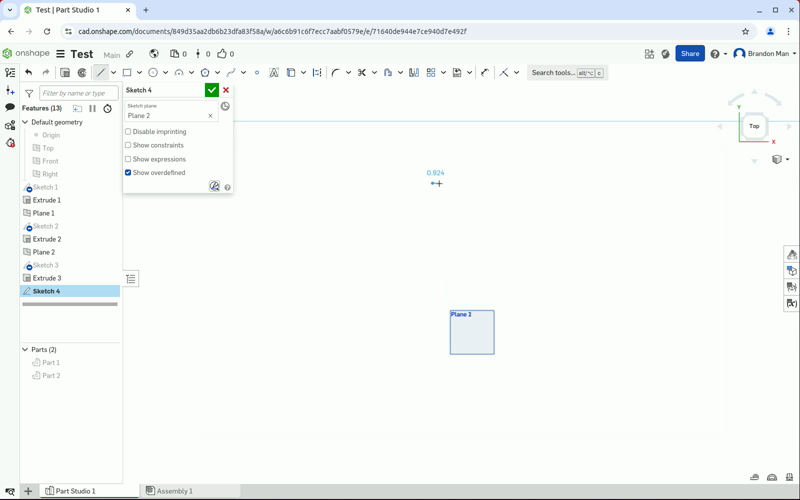
scroll(6)
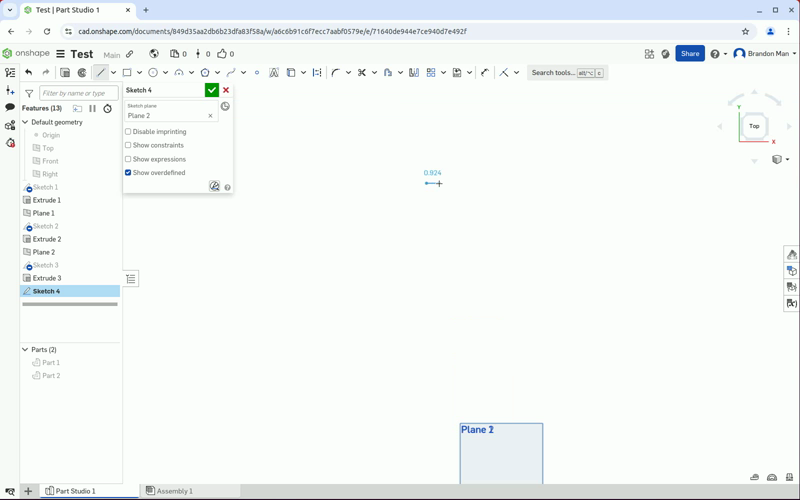
scroll(6)
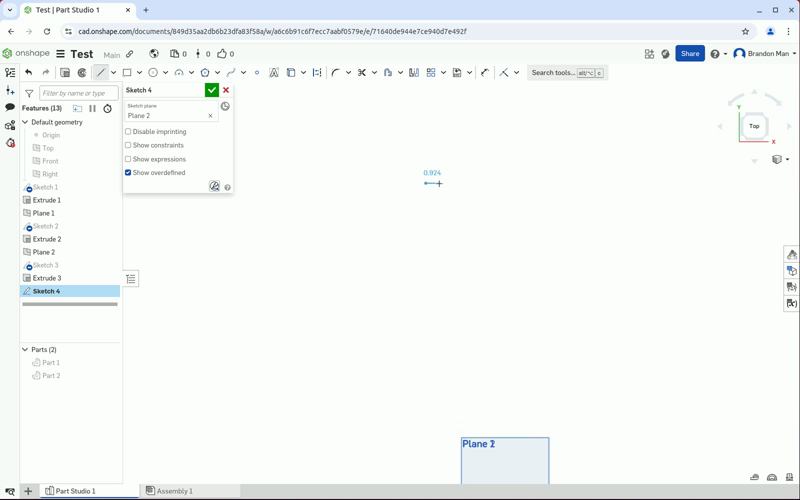
scroll(6)
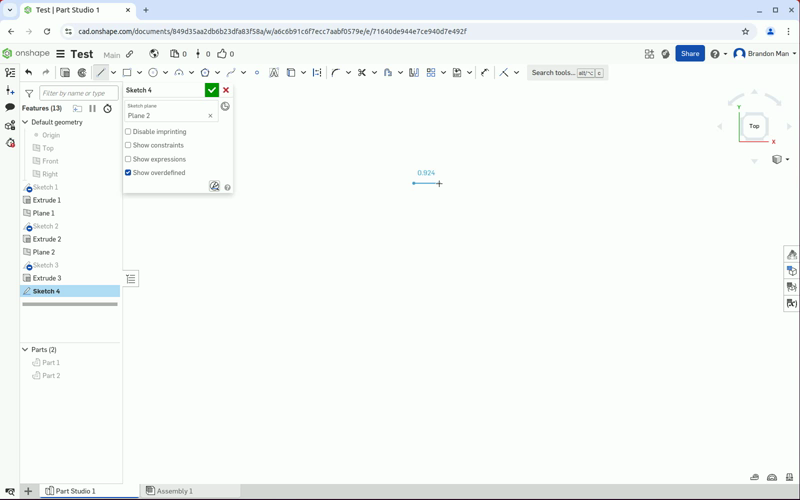
scroll(6)
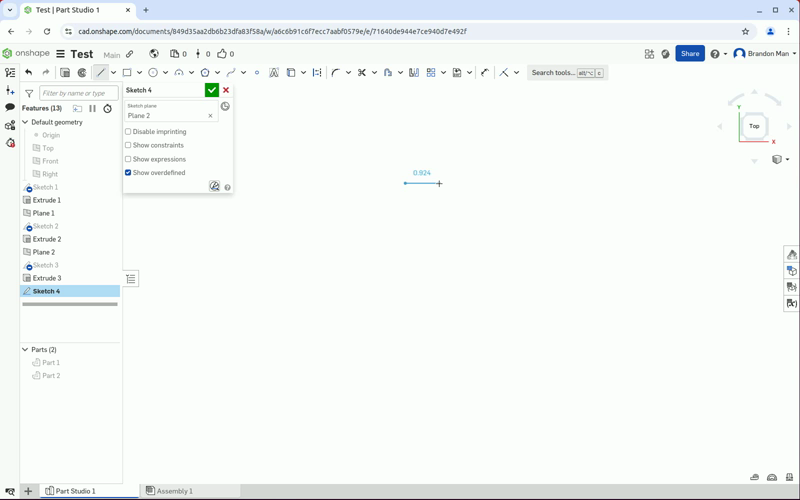
scroll(6)
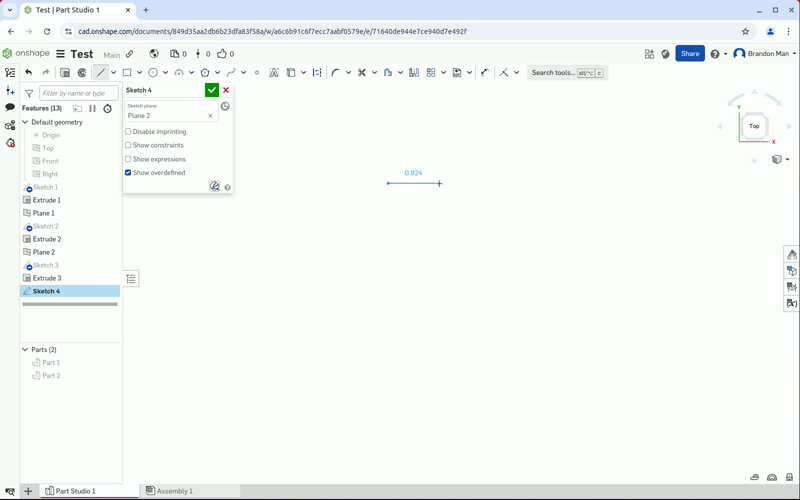
click(439, 183)
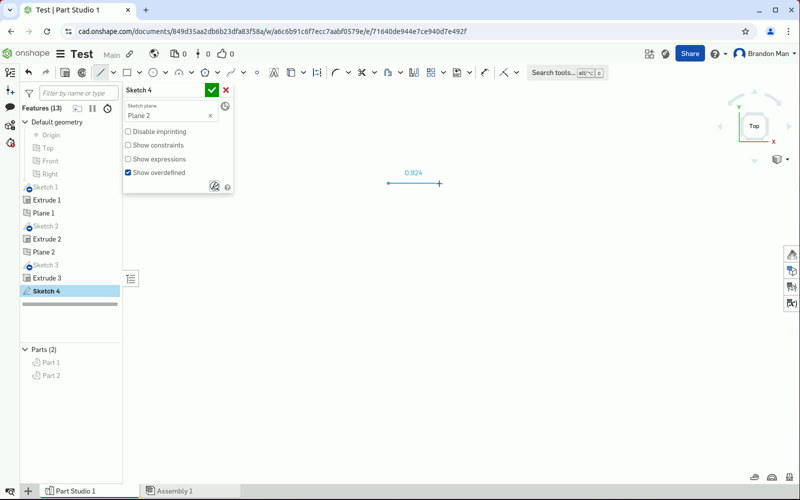
scroll(-6)
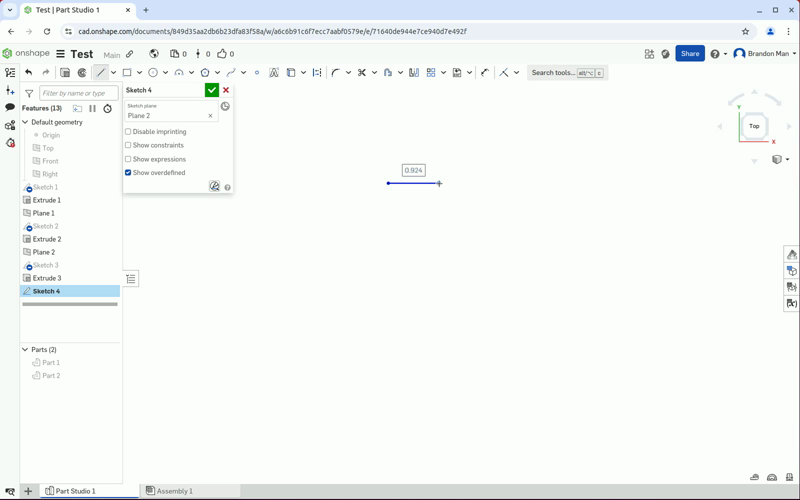
scroll(-6)
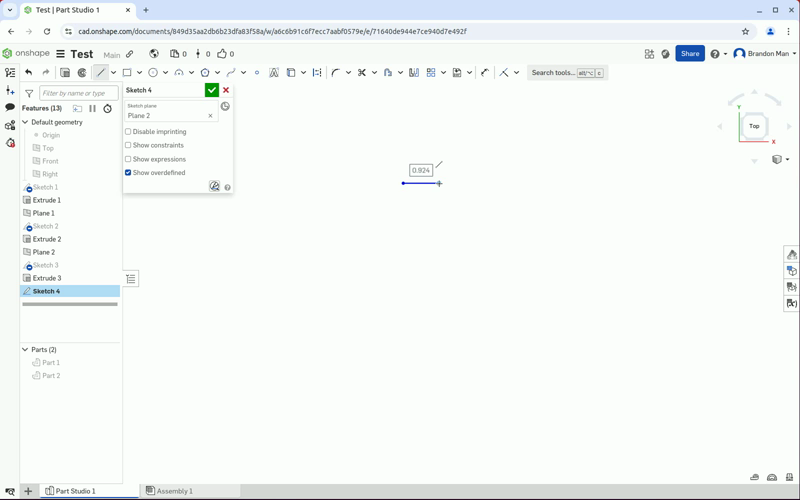
scroll(-6)
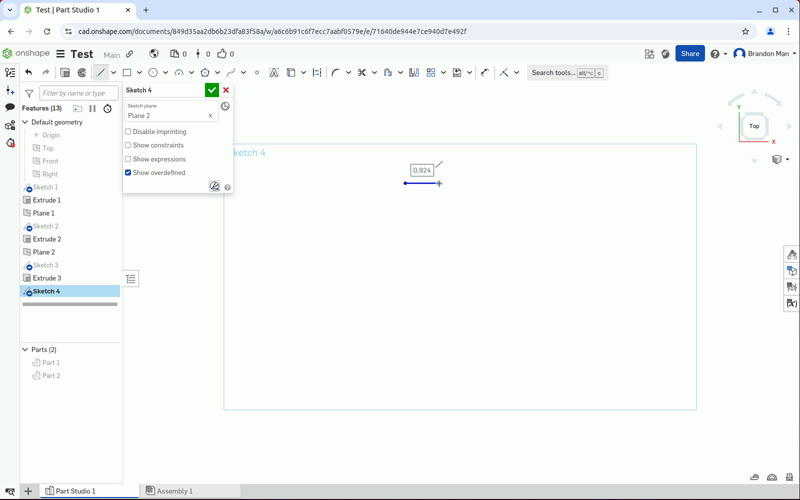
scroll(-6)
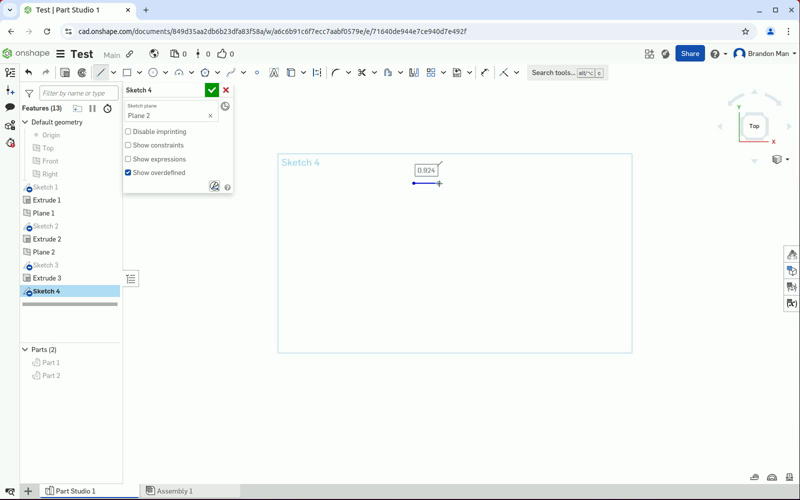
scroll(-6)
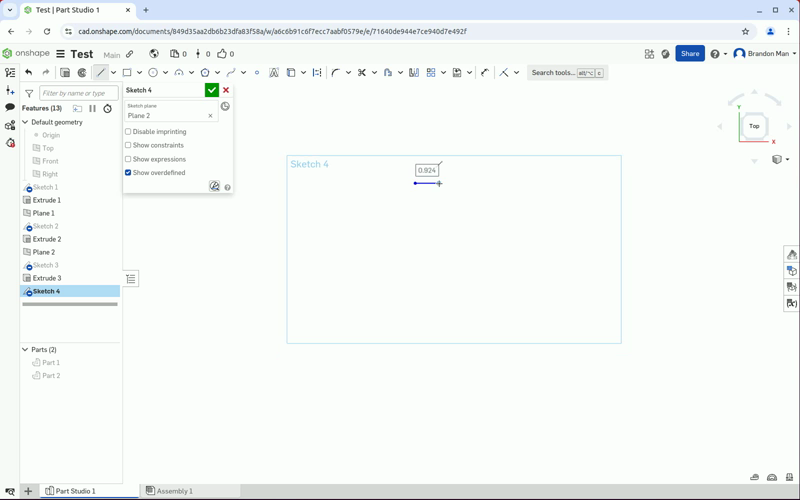
scroll(-6)
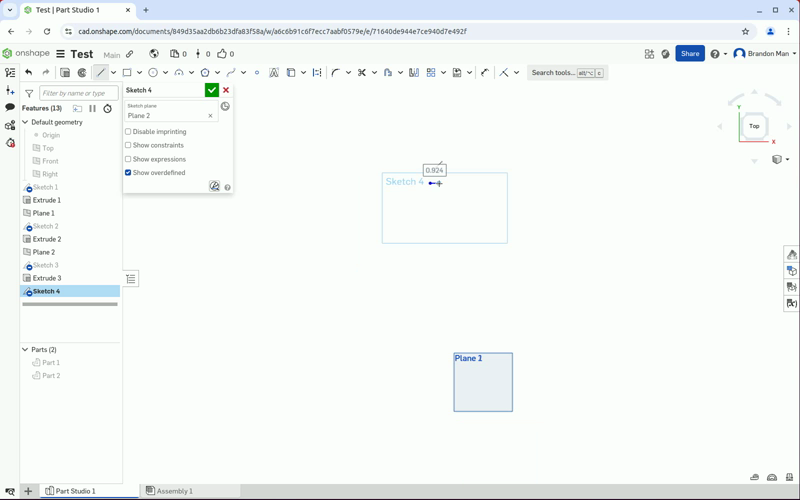
scroll(-6)
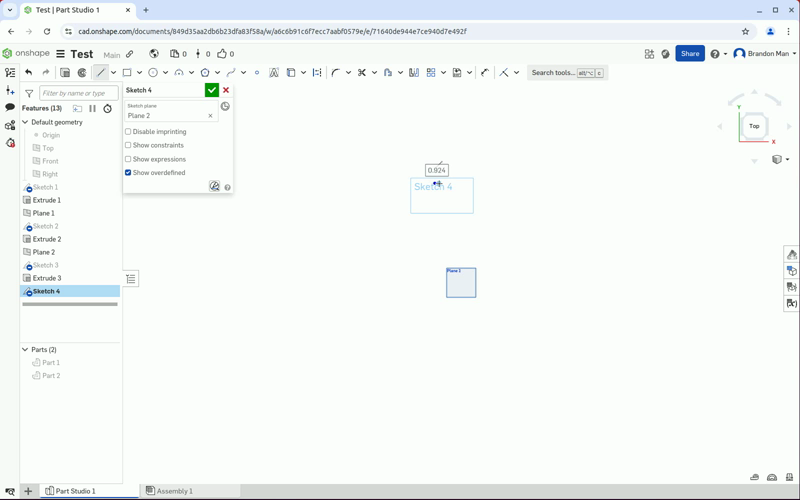
key_up(shift)
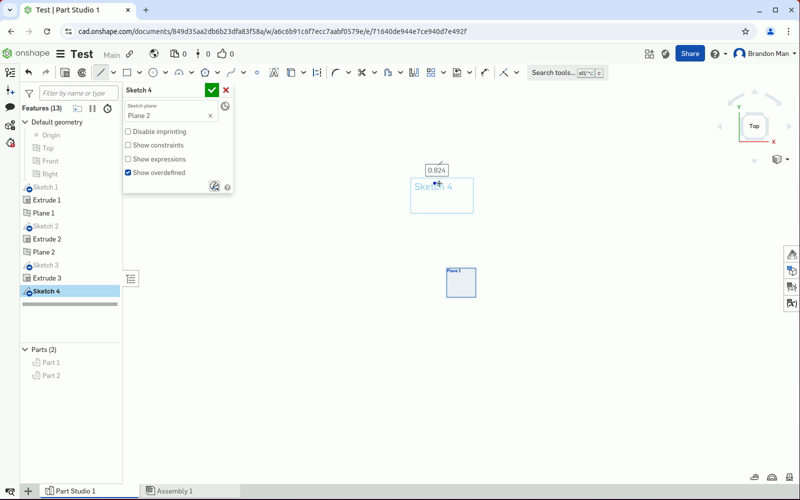
key_down(shift)
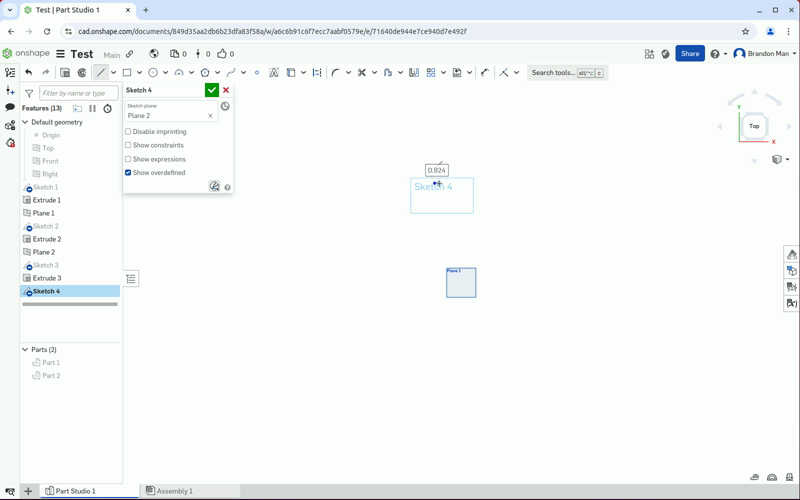
mouse_move(469, 183)
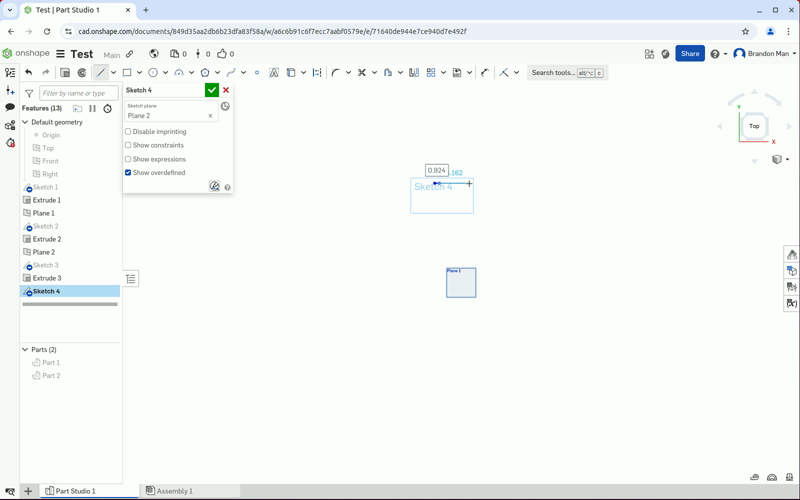
mouse_move(439, 178)
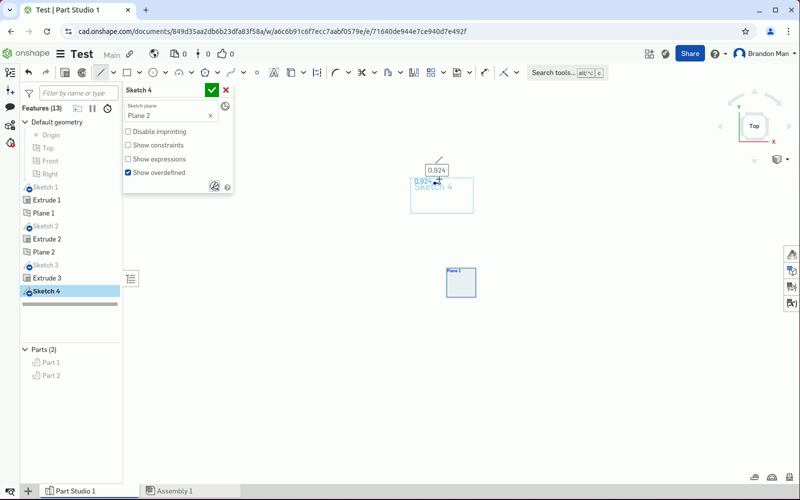
scroll(6)
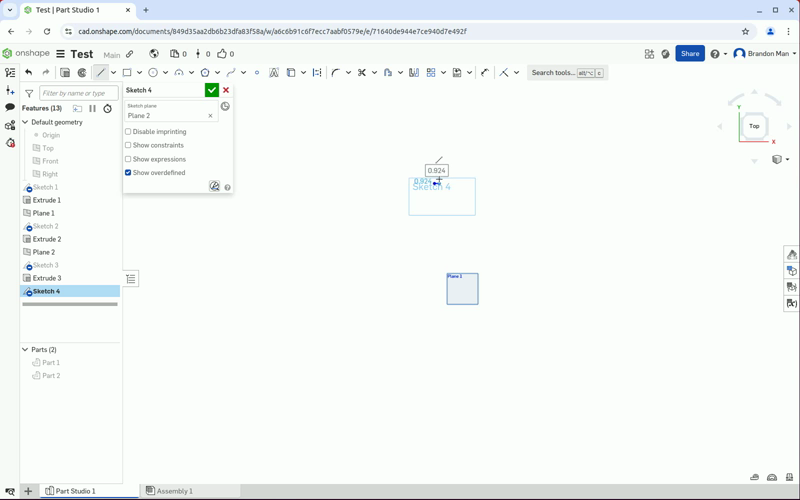
scroll(6)
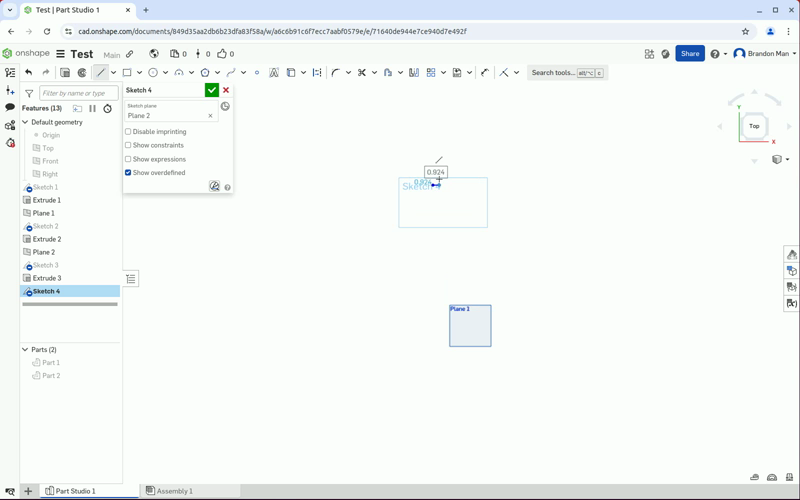
scroll(6)
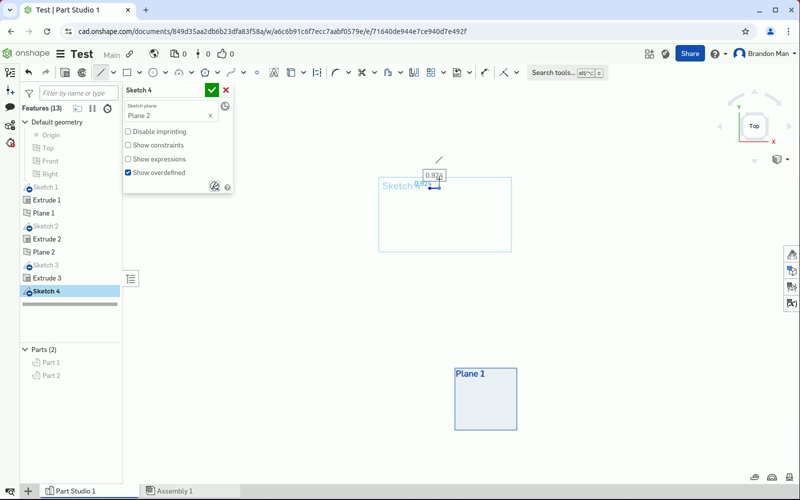
scroll(6)
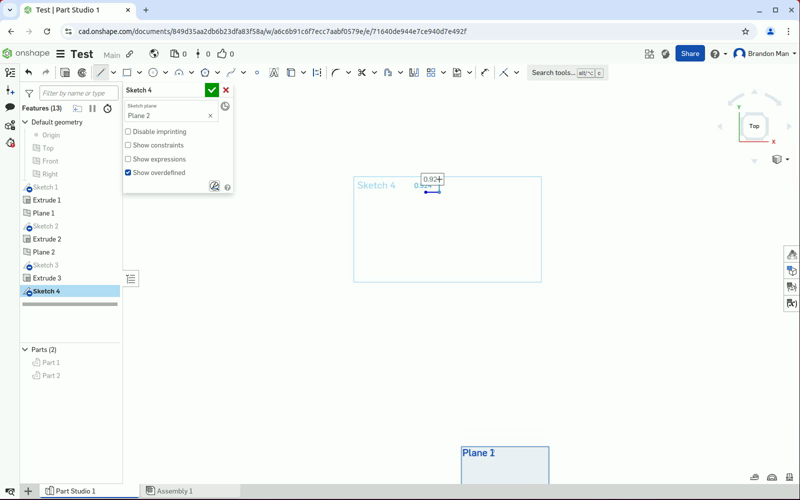
scroll(6)
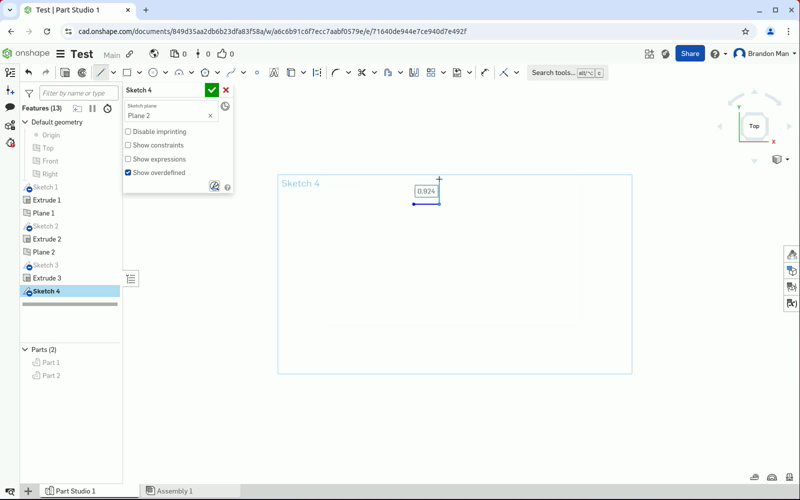
scroll(6)
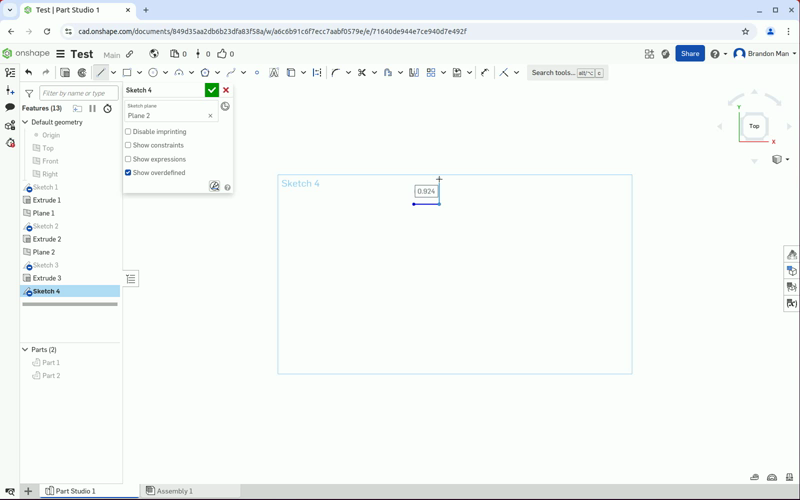
scroll(6)
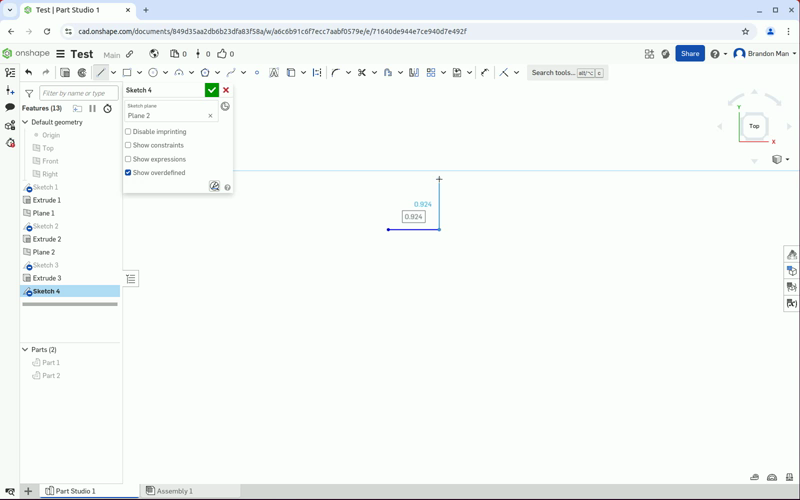
click(439, 178)
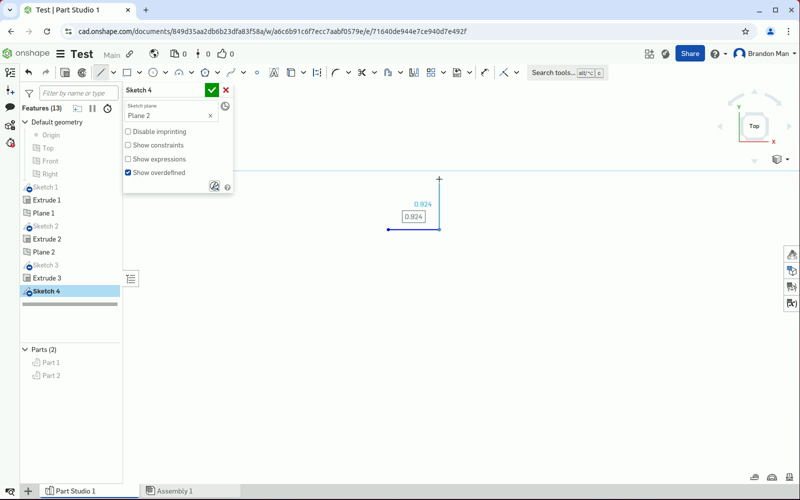
scroll(-6)
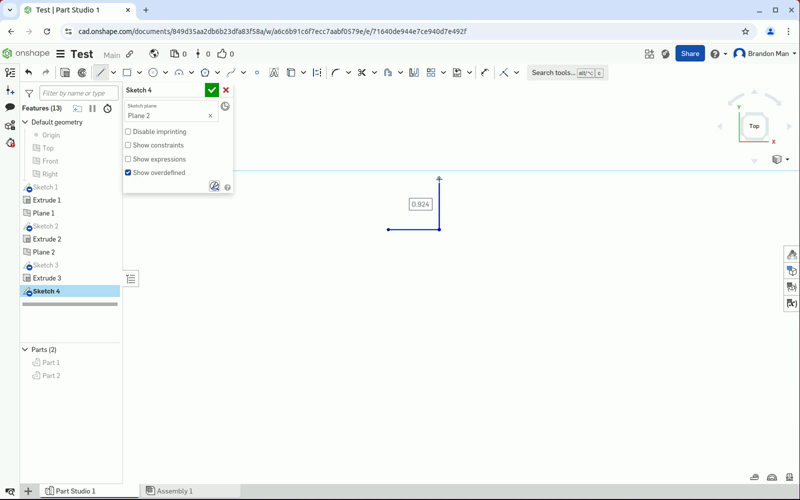
scroll(-6)
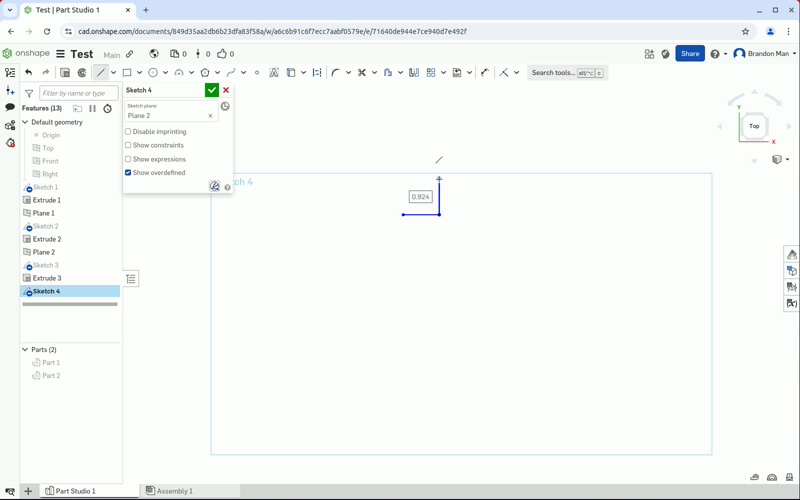
scroll(-6)
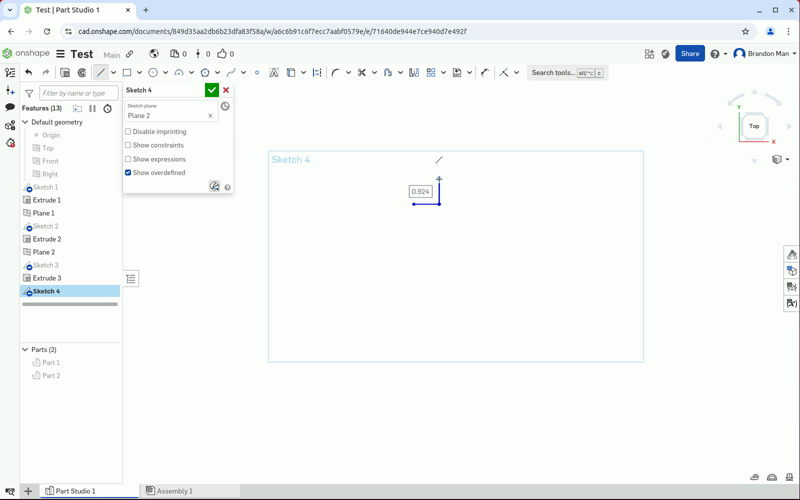
scroll(-6)
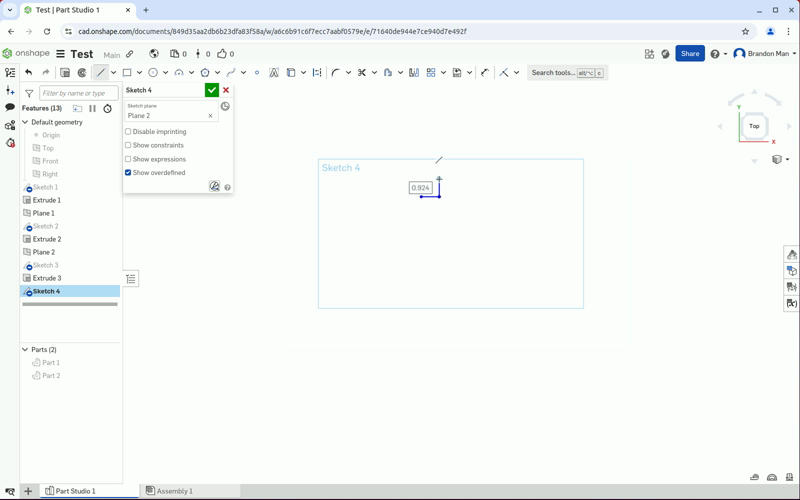
scroll(-6)
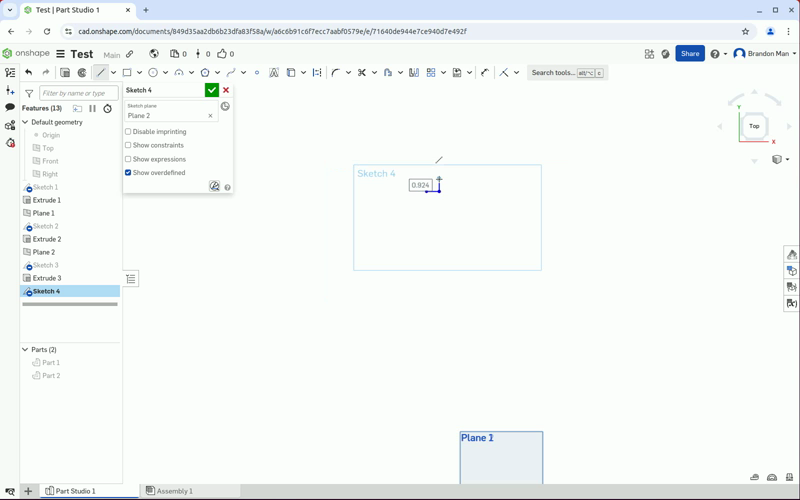
scroll(-6)
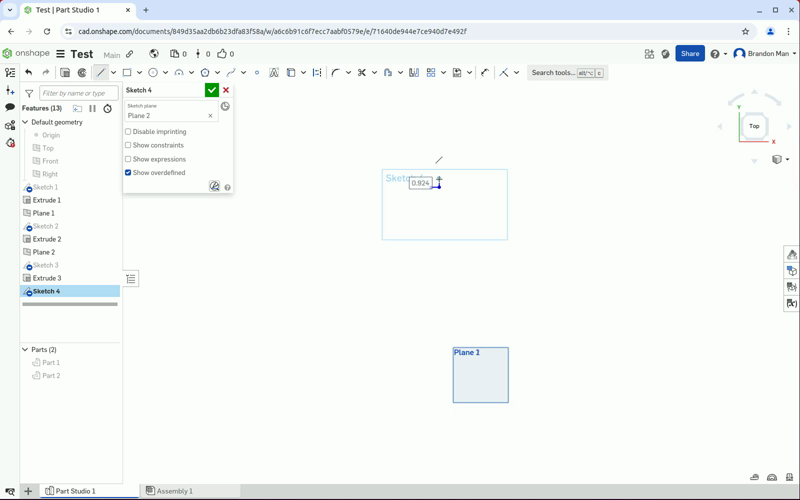
scroll(-6)
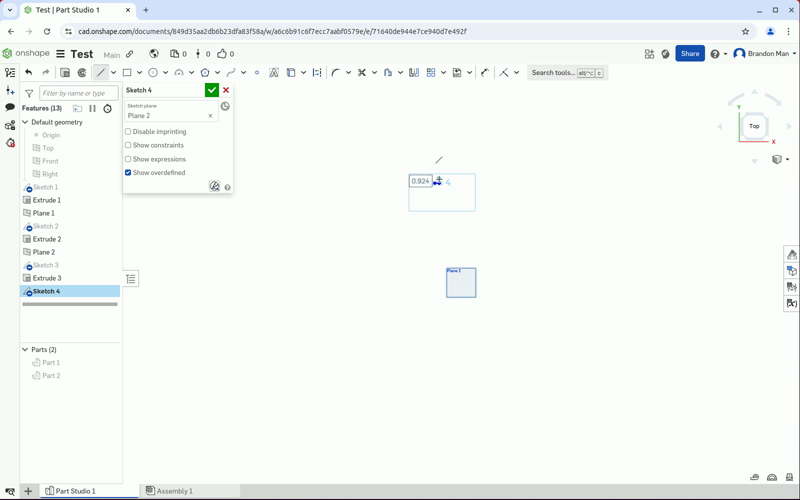
key_up(shift)
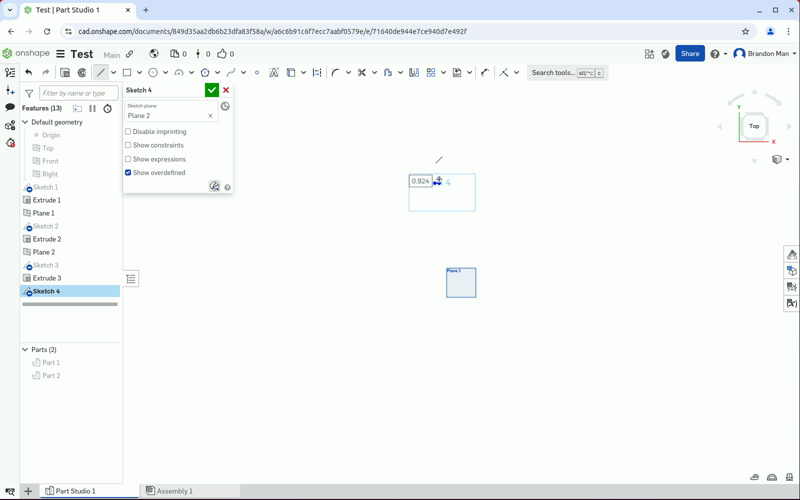
key(esc)
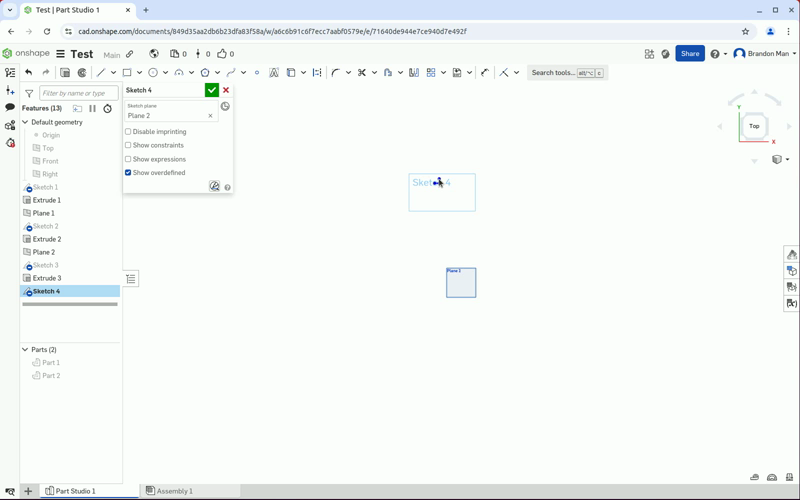
key(a)
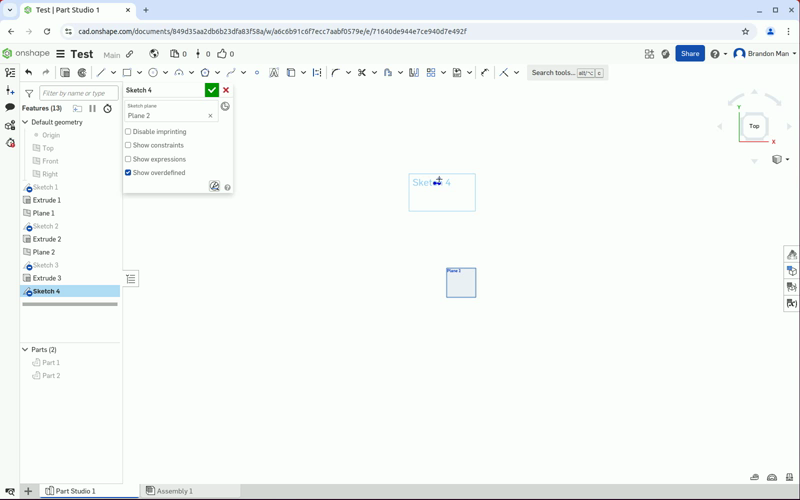
mouse_move(439, 178)
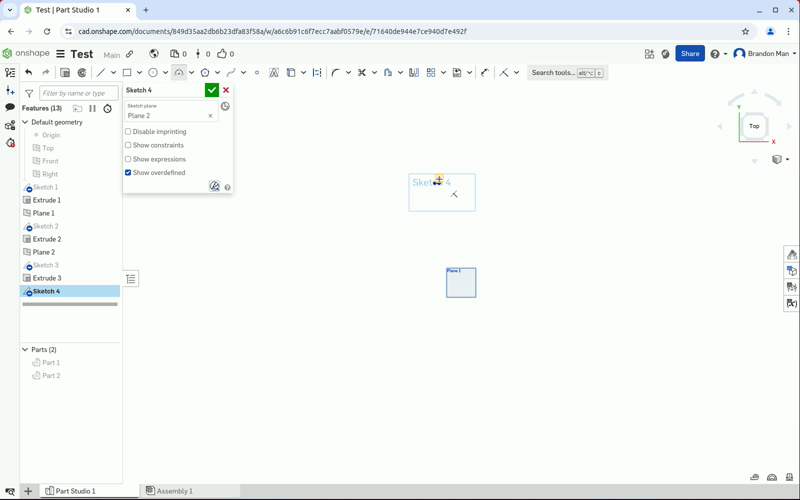
click(439, 178)
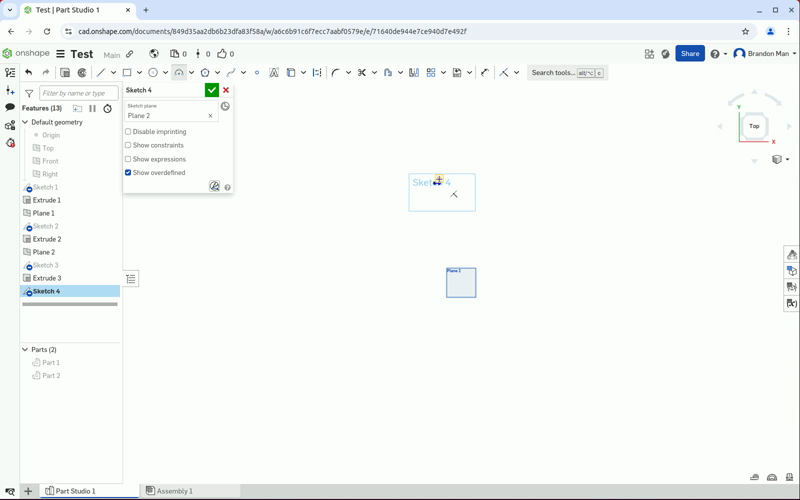
mouse_move(434, 183)
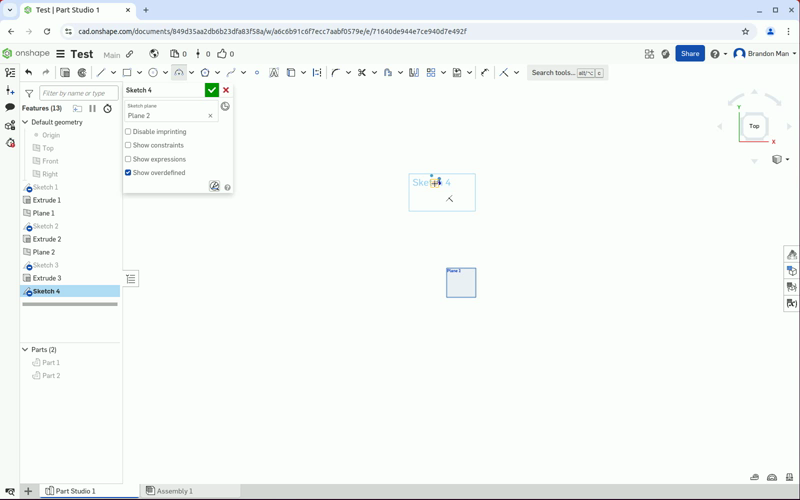
scroll(6)
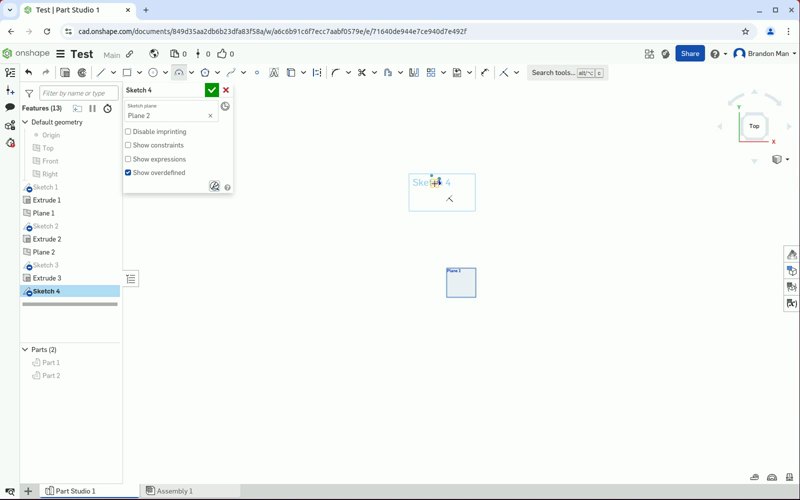
scroll(6)
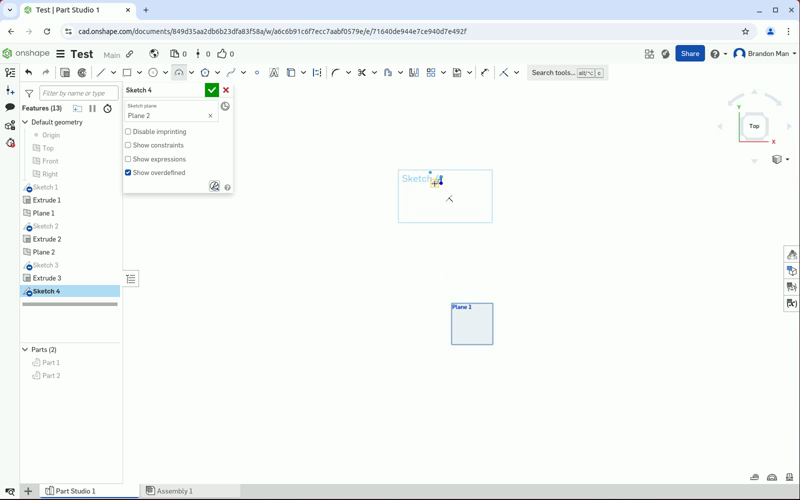
scroll(6)
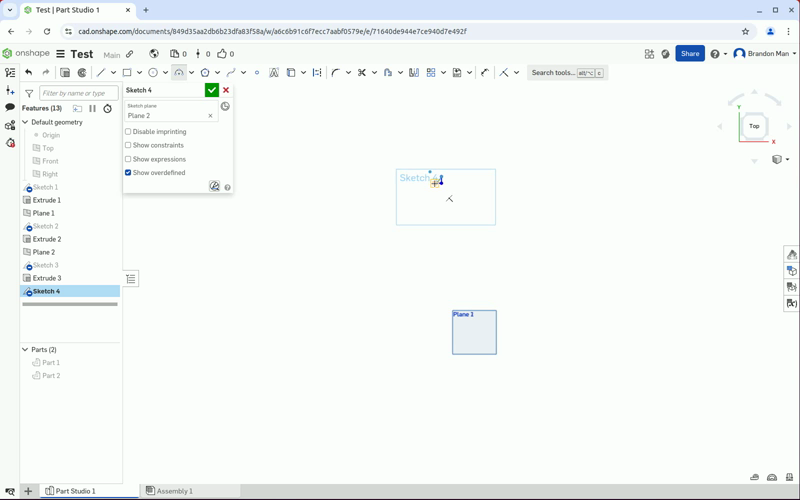
scroll(6)
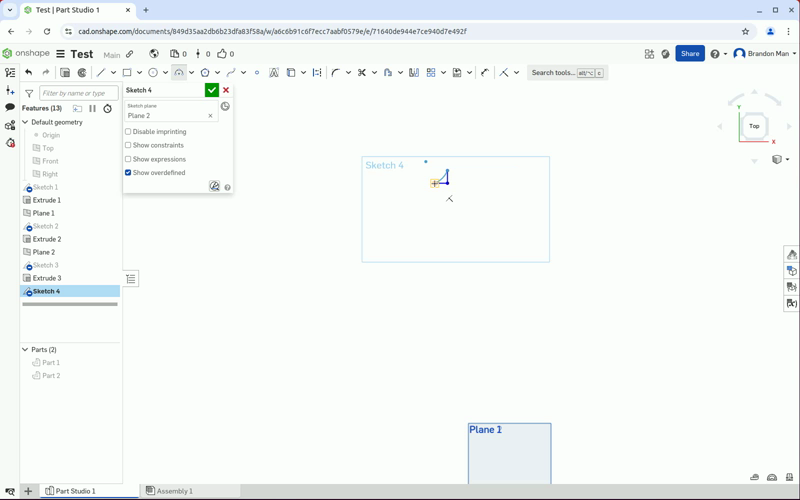
scroll(6)
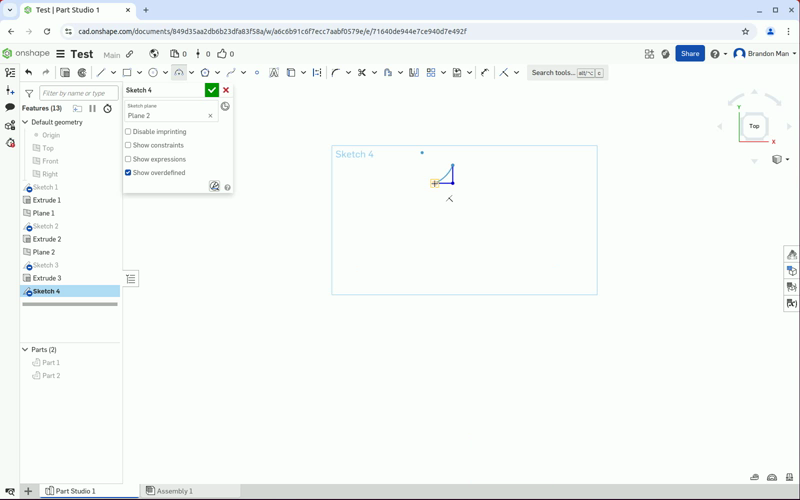
scroll(6)
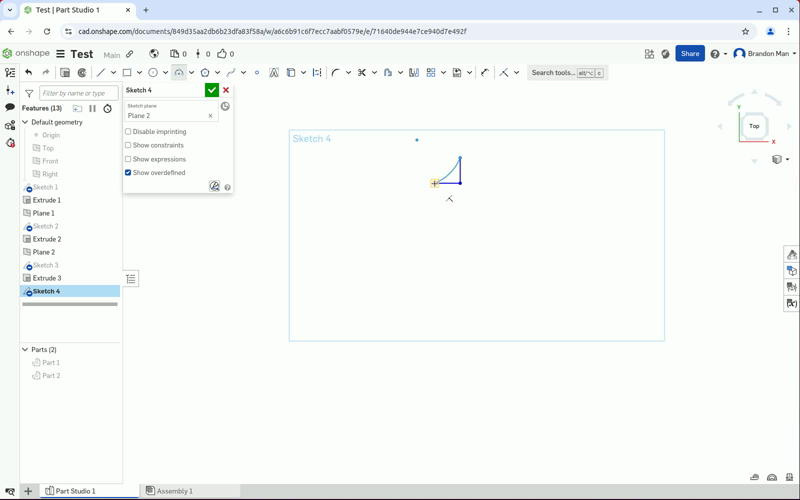
scroll(6)
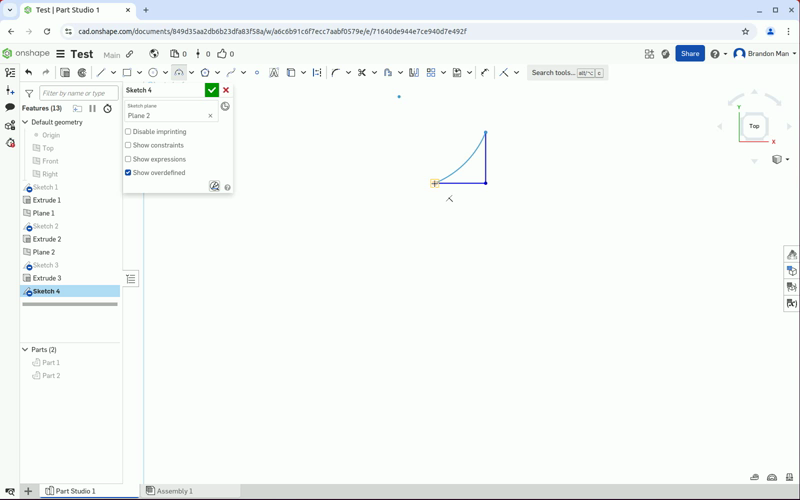
click(434, 183)
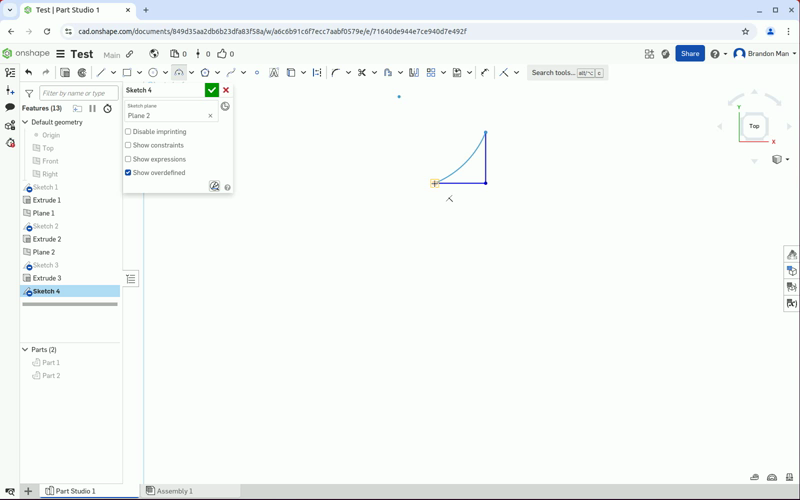
scroll(-6)
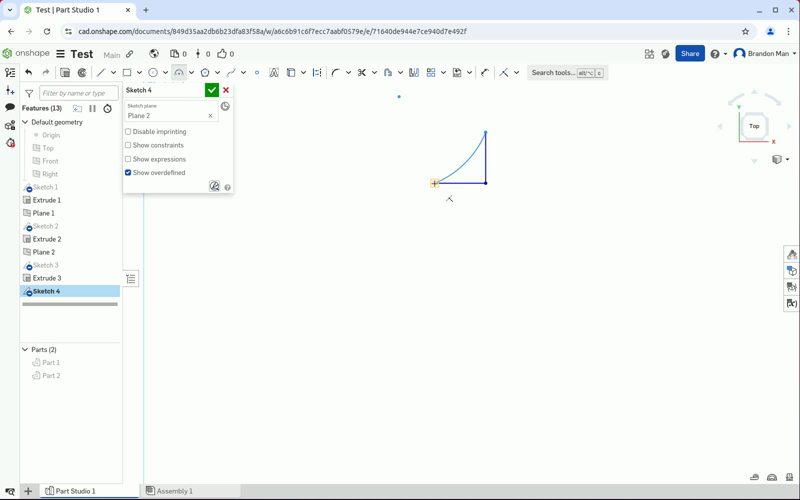
scroll(-6)
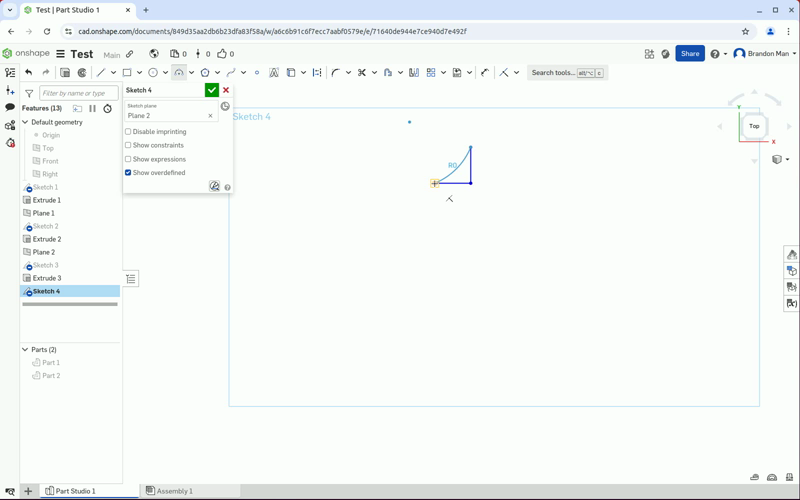
scroll(-6)
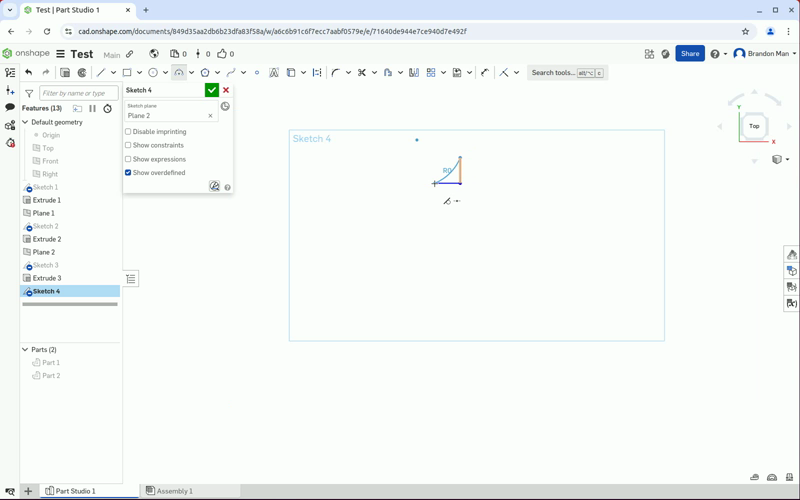
scroll(-6)
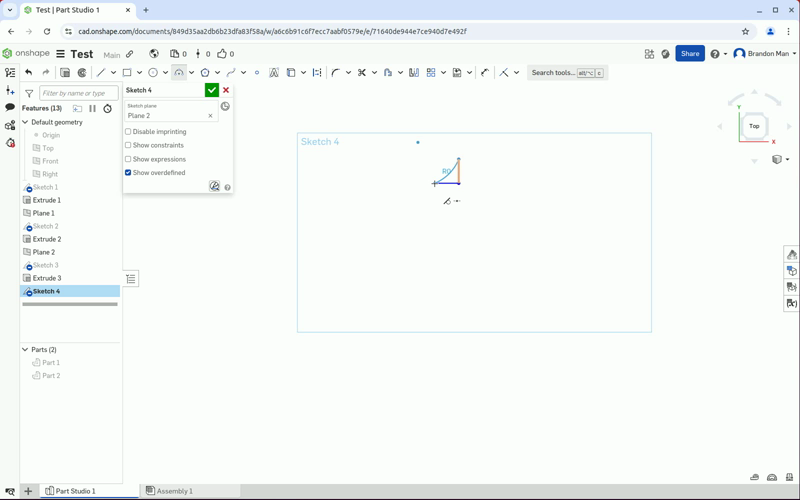
scroll(-6)
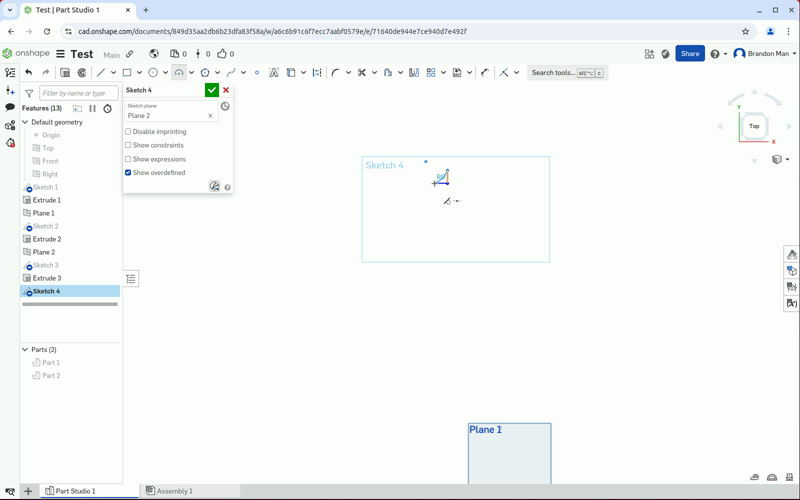
scroll(-6)
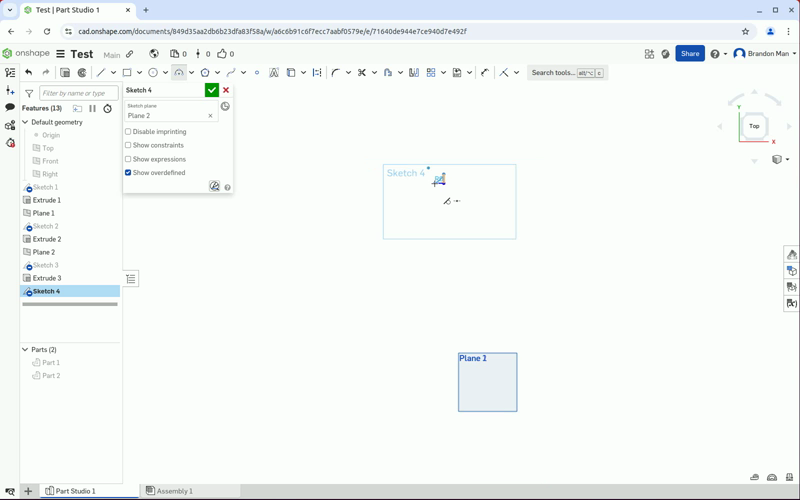
scroll(-6)
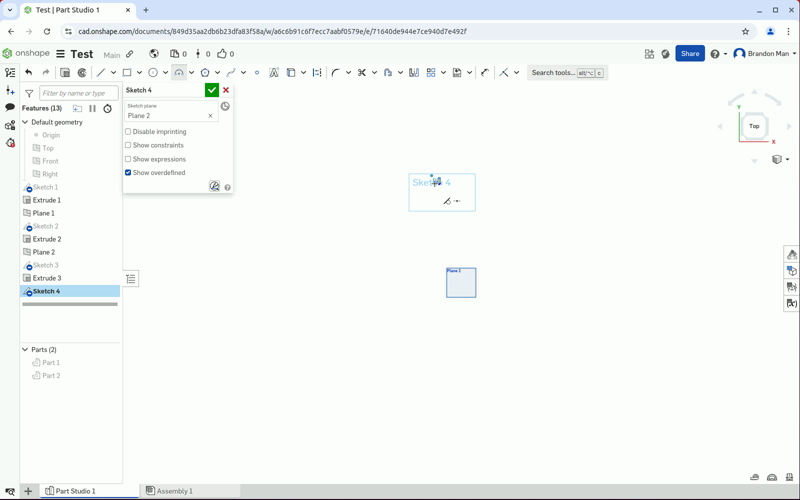
key_down(shift)
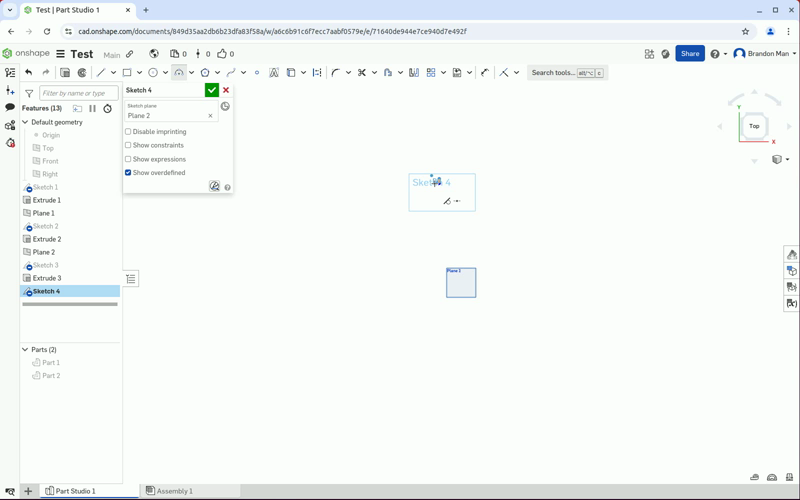
mouse_move(436, 180)
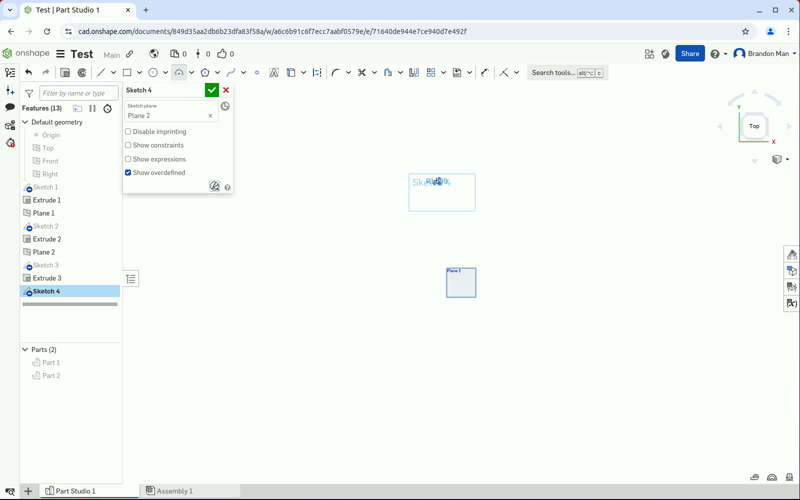
scroll(6)
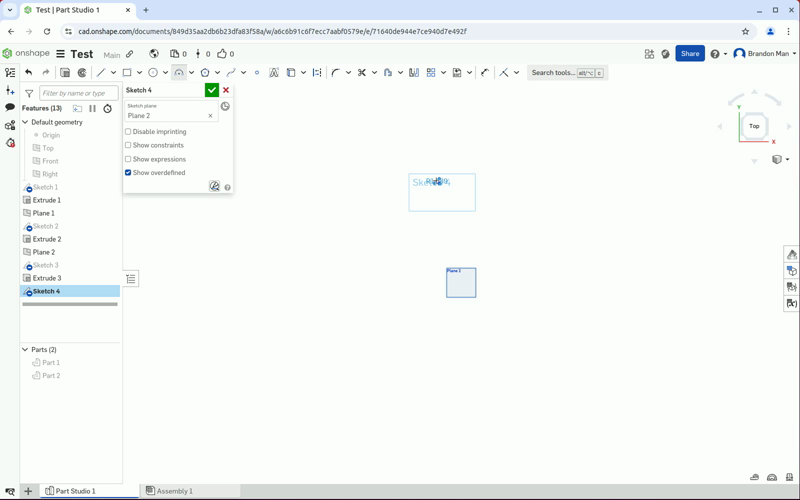
scroll(6)
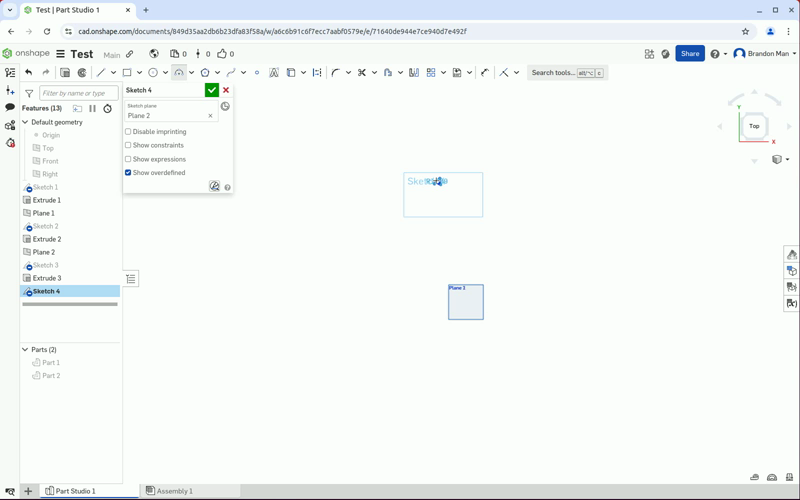
scroll(6)
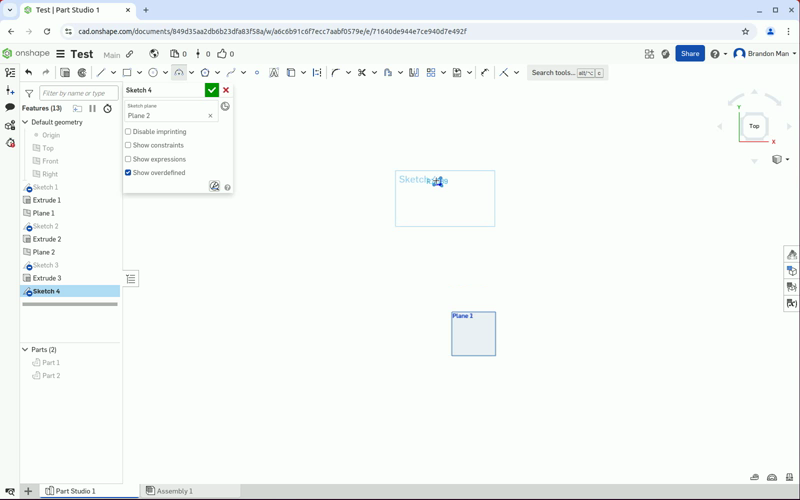
scroll(6)
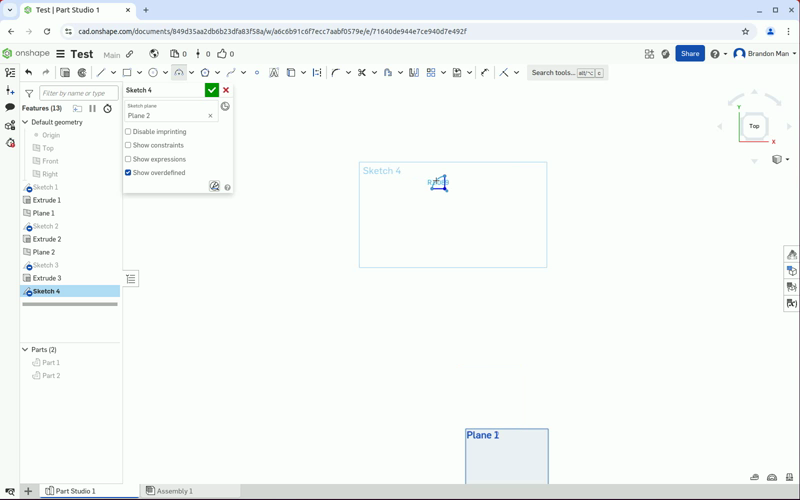
scroll(6)
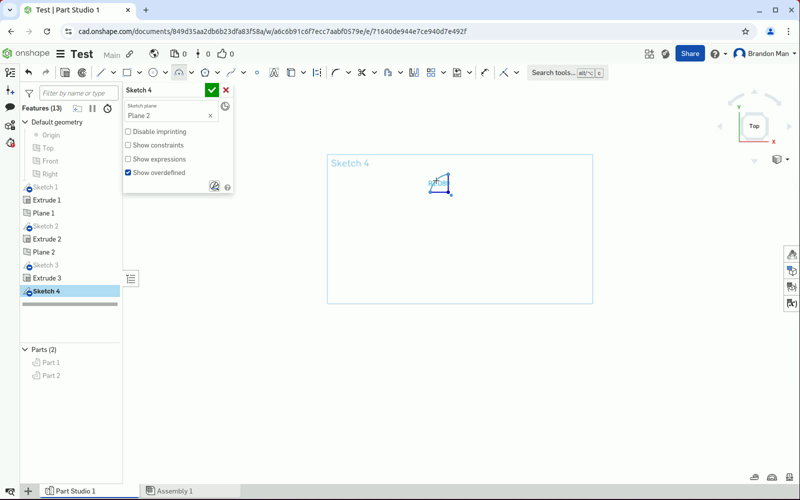
scroll(6)
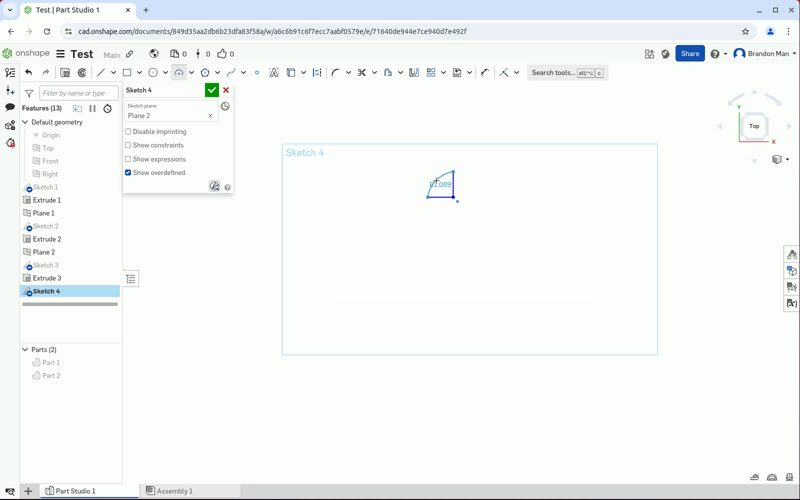
scroll(6)
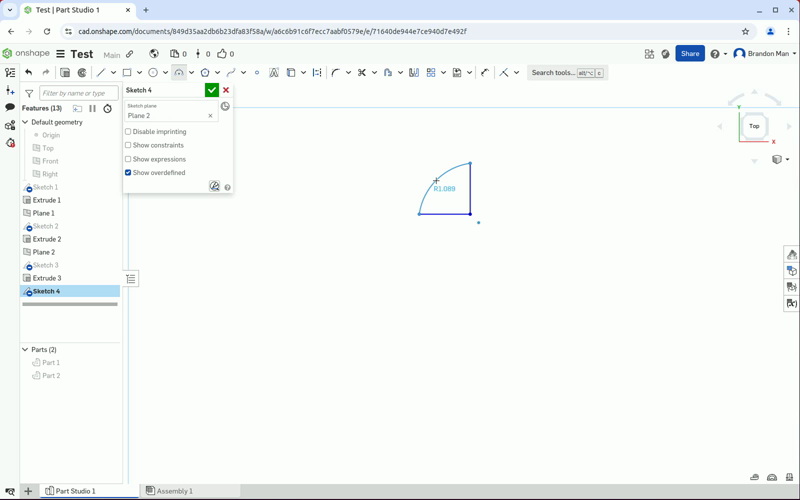
click(436, 180)
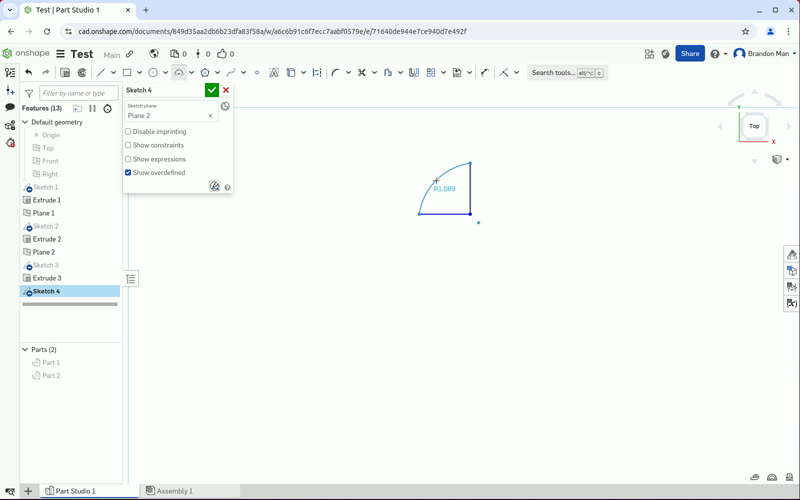
scroll(-6)
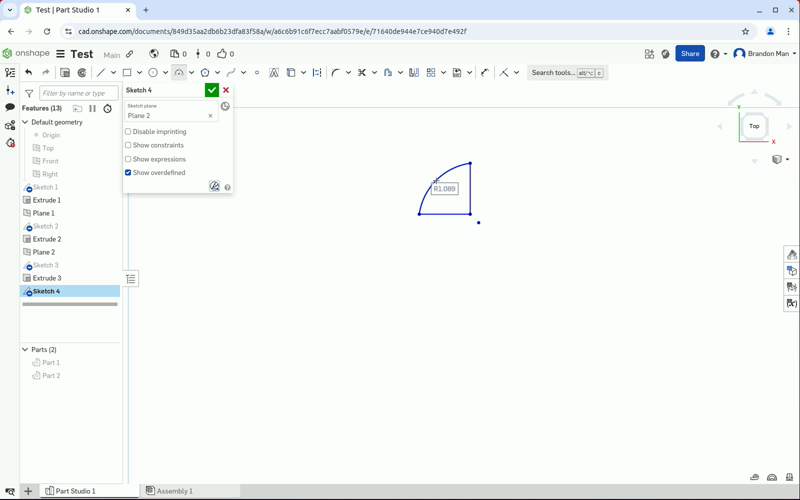
scroll(-6)
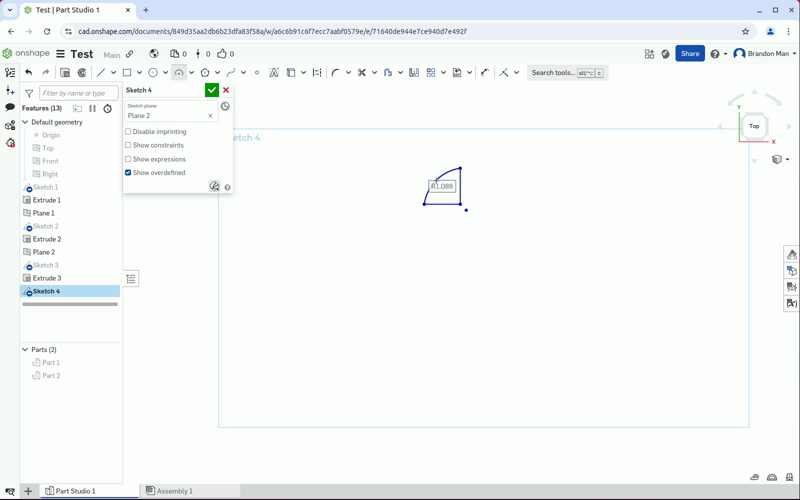
scroll(-6)
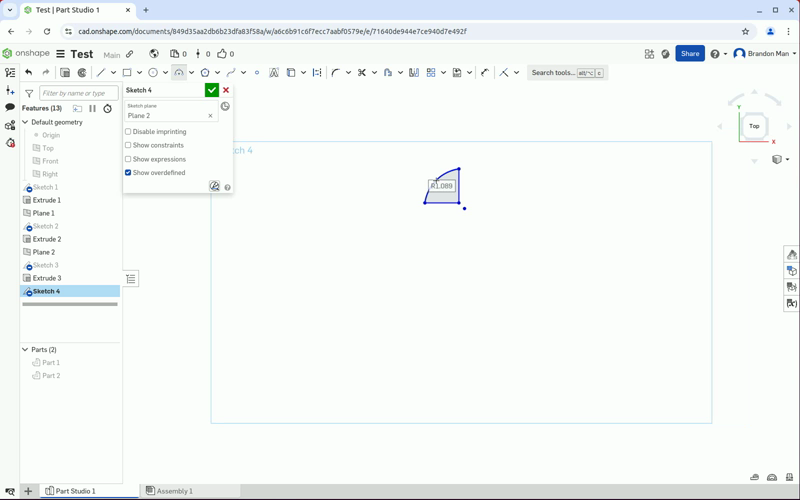
scroll(-6)
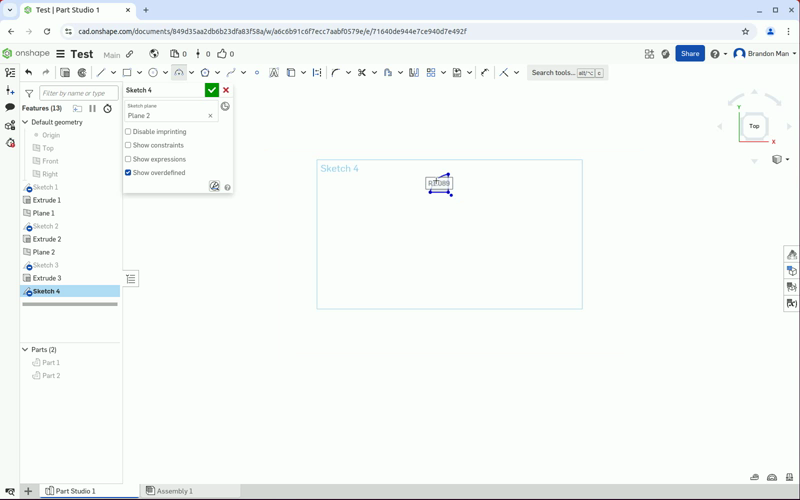
scroll(-6)
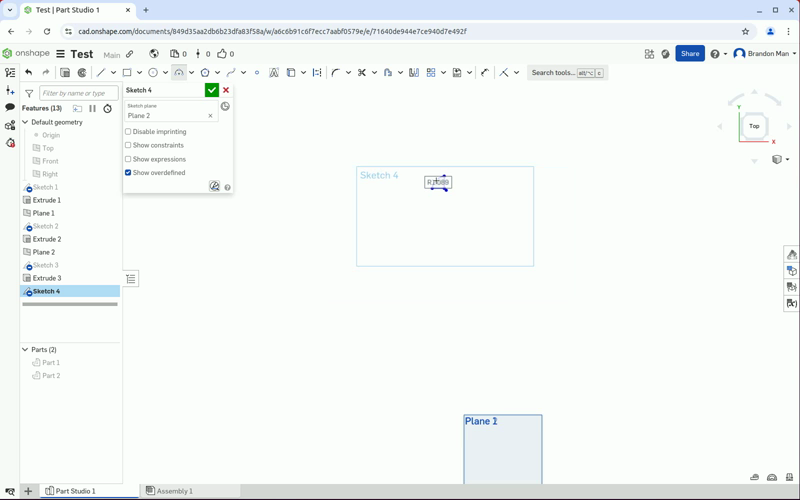
scroll(-6)
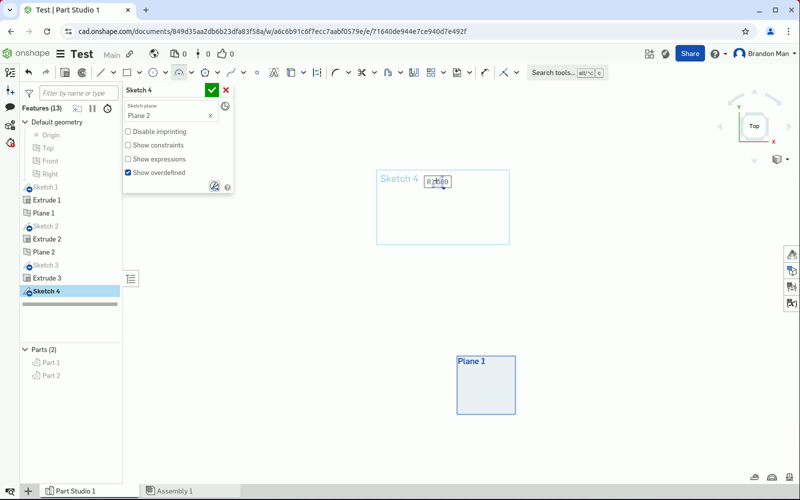
scroll(-6)
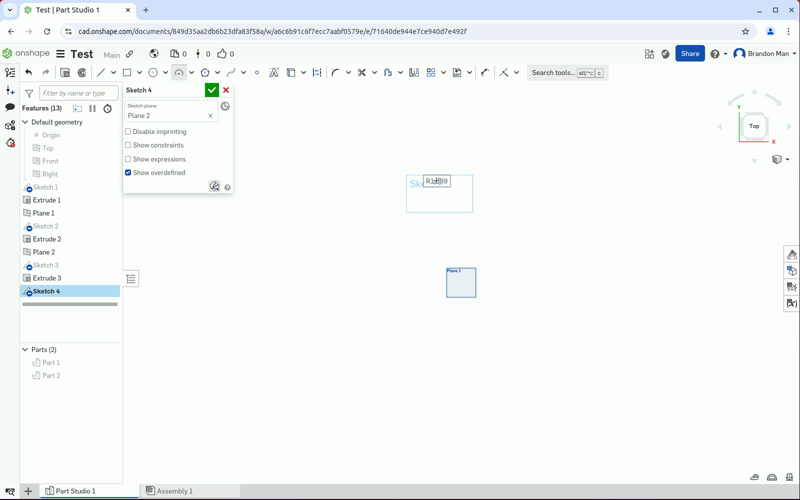
key_up(shift)
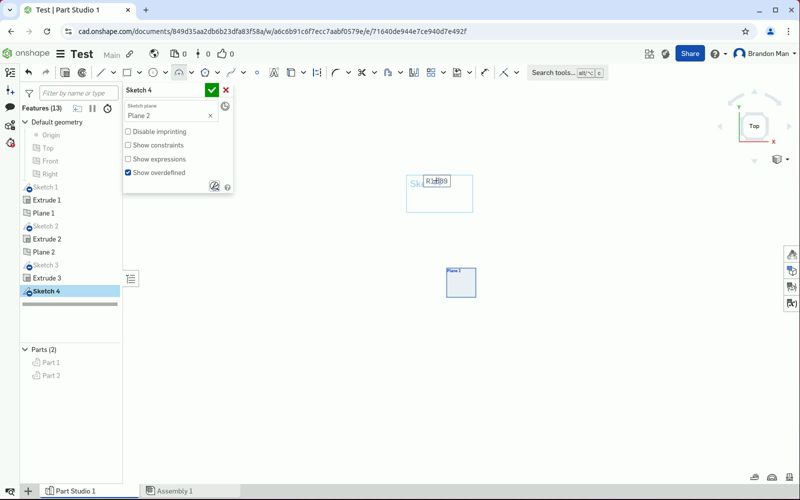
key(esc)
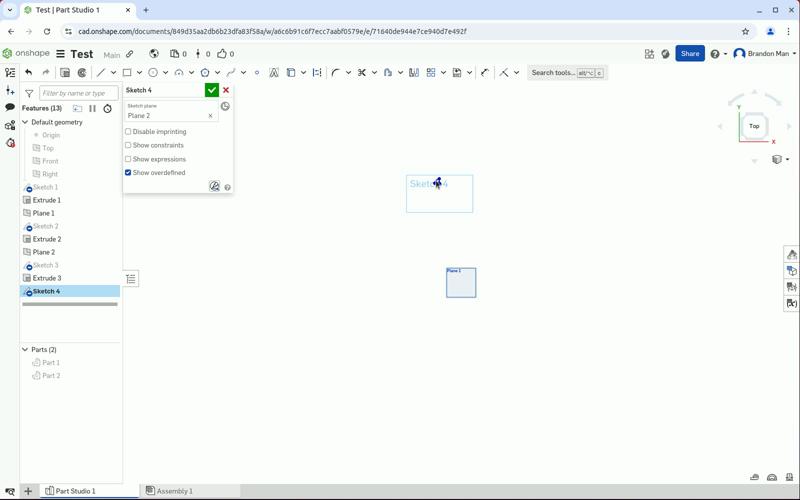
mouse_move(438, 178)
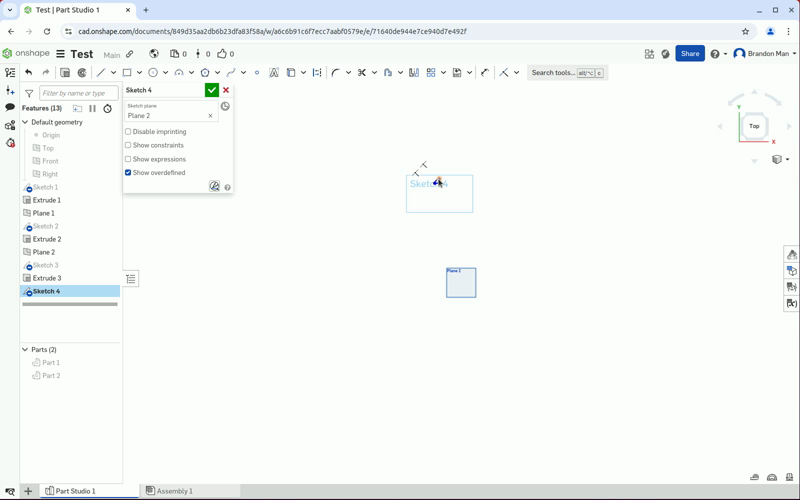
scroll(6)
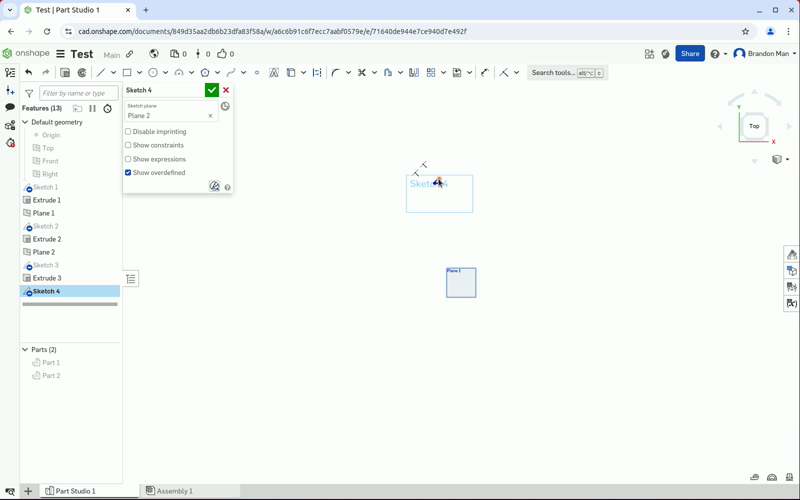
scroll(6)
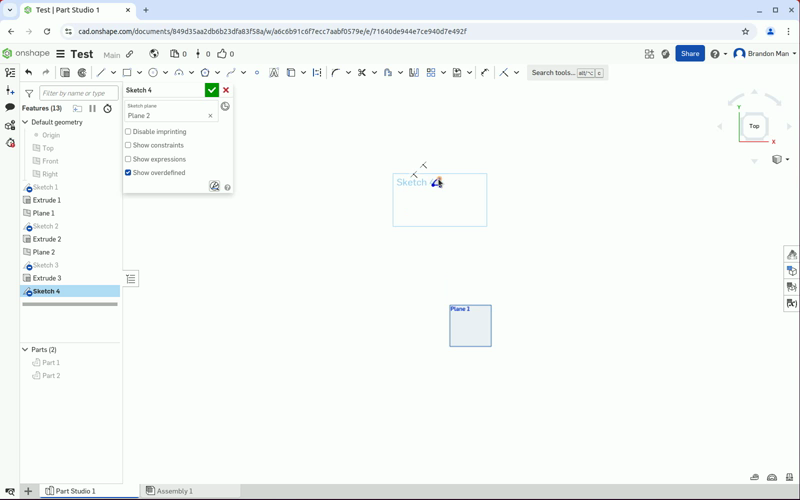
scroll(6)
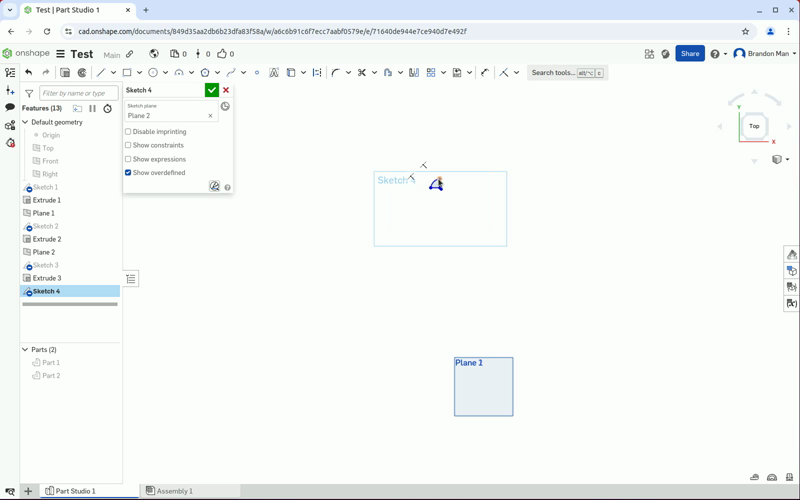
scroll(6)
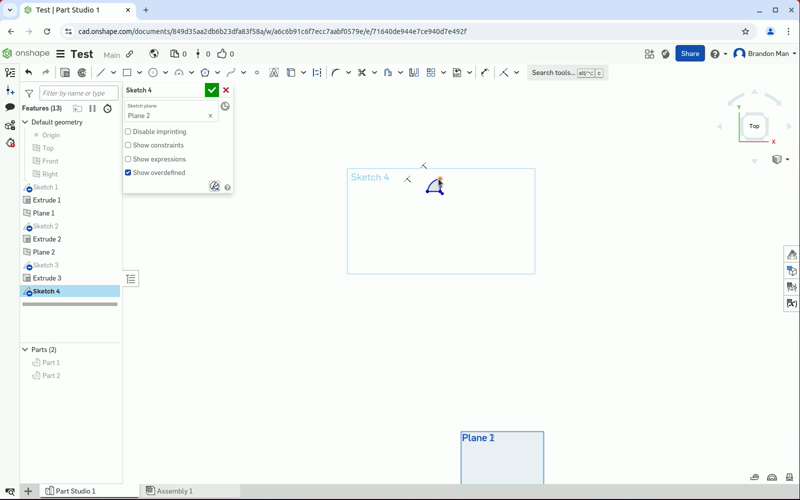
scroll(6)
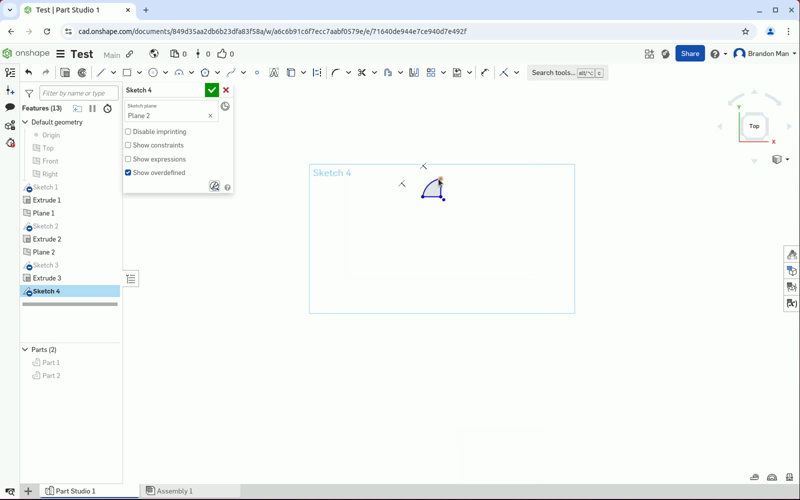
scroll(6)
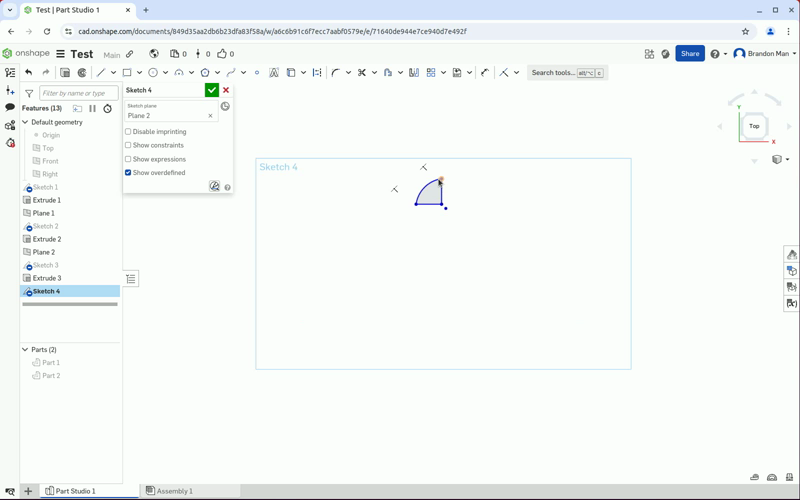
scroll(6)
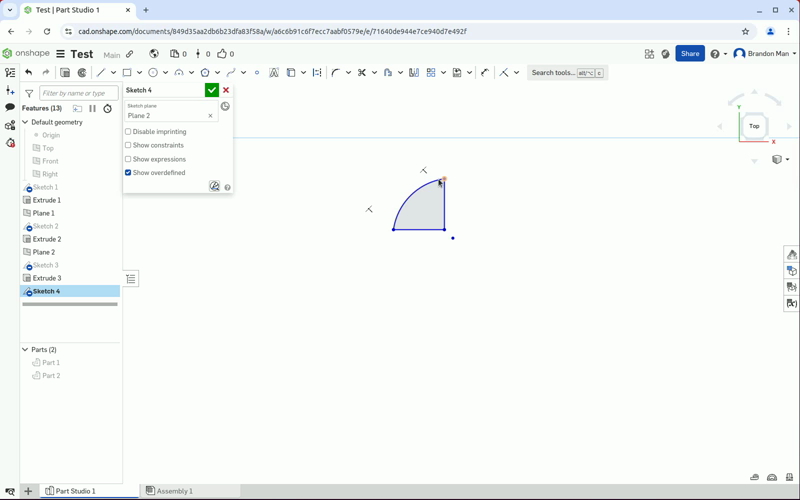
click(438, 178)
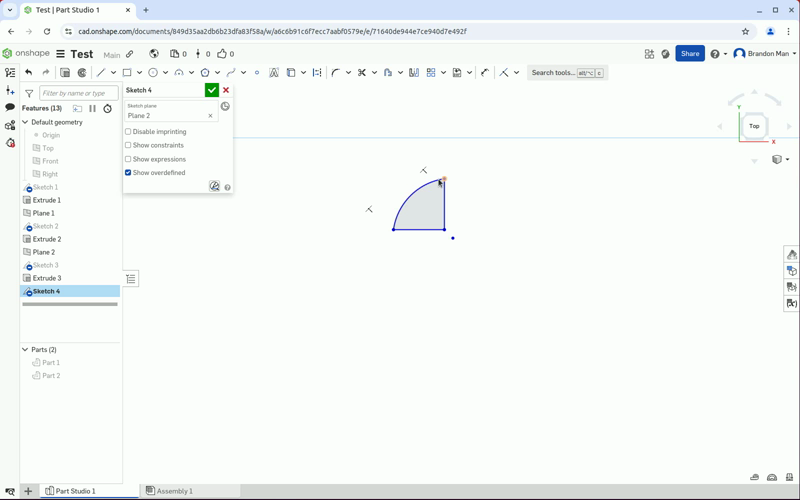
scroll(-6)
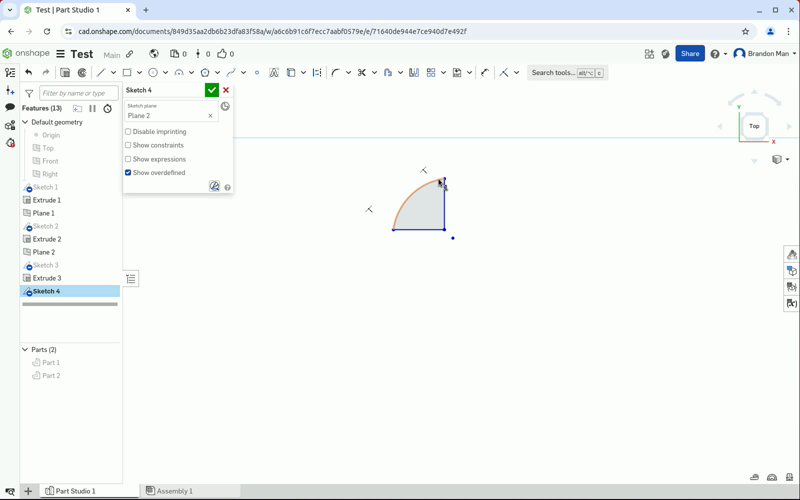
scroll(-6)
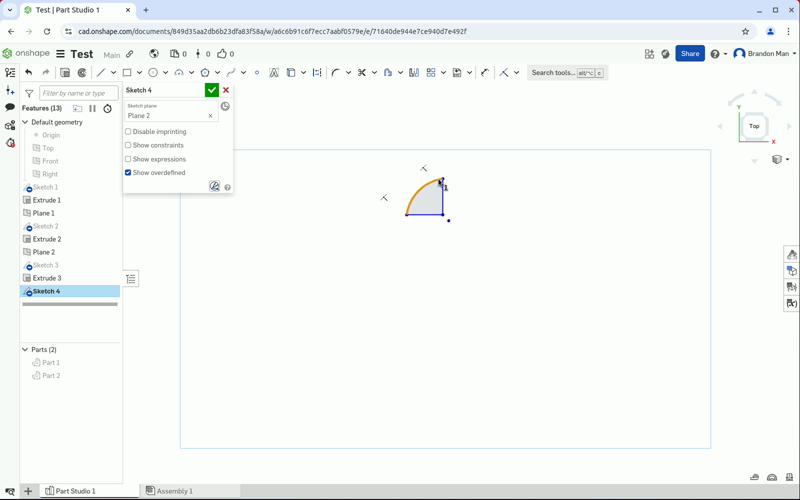
scroll(-6)
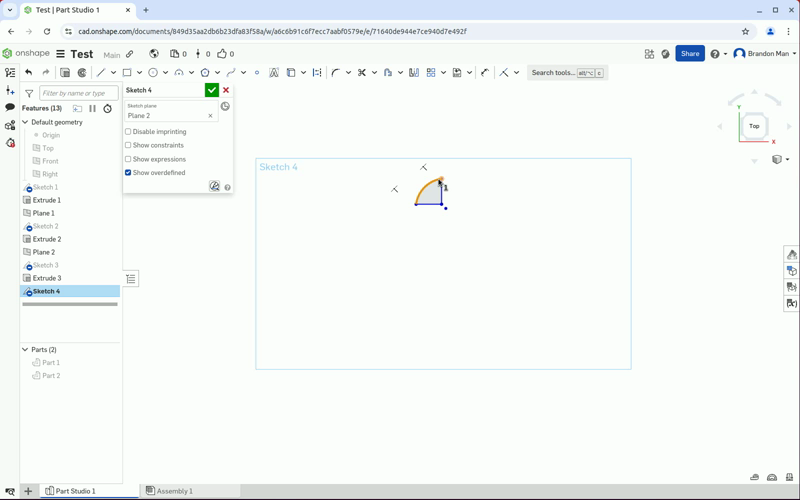
scroll(-6)
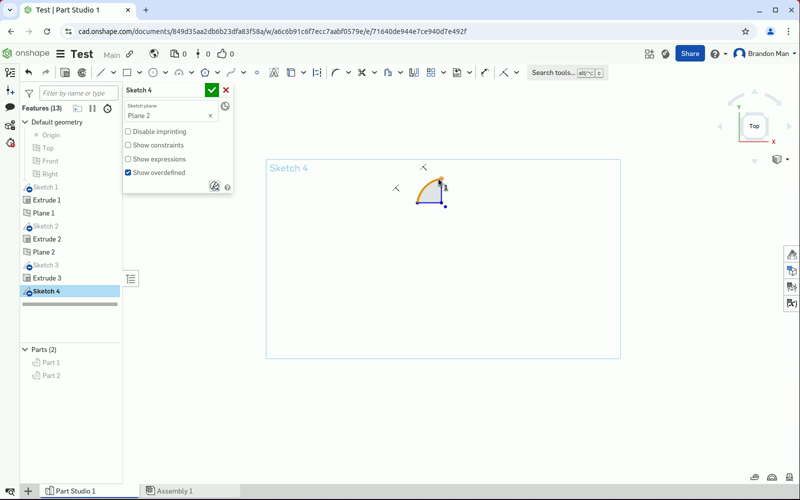
scroll(-6)
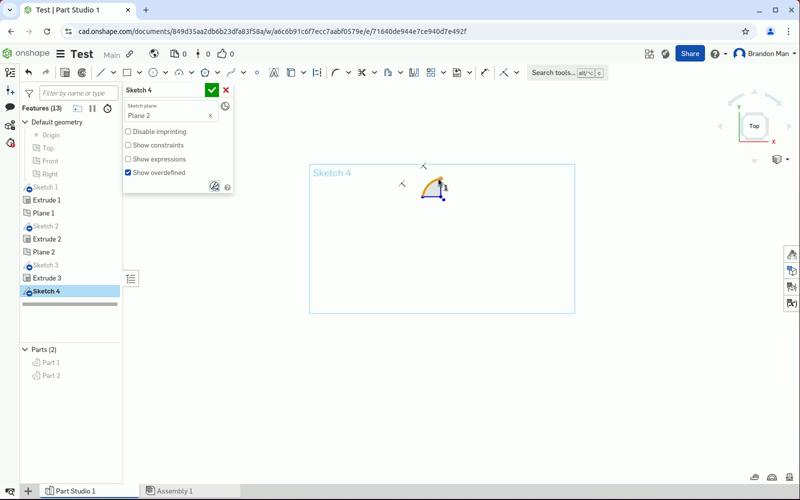
scroll(-6)
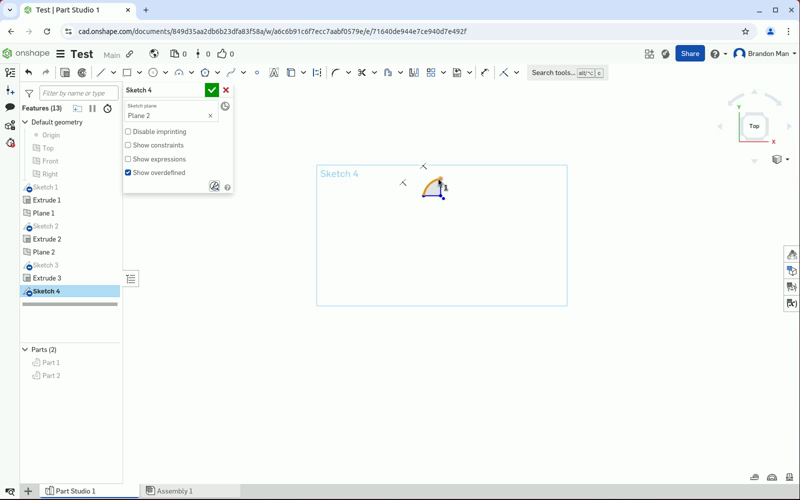
scroll(-6)
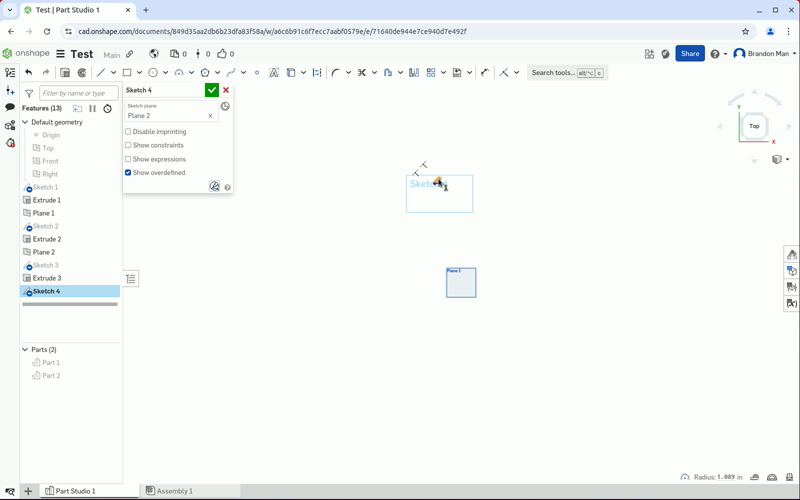
mouse_move(73, 352)
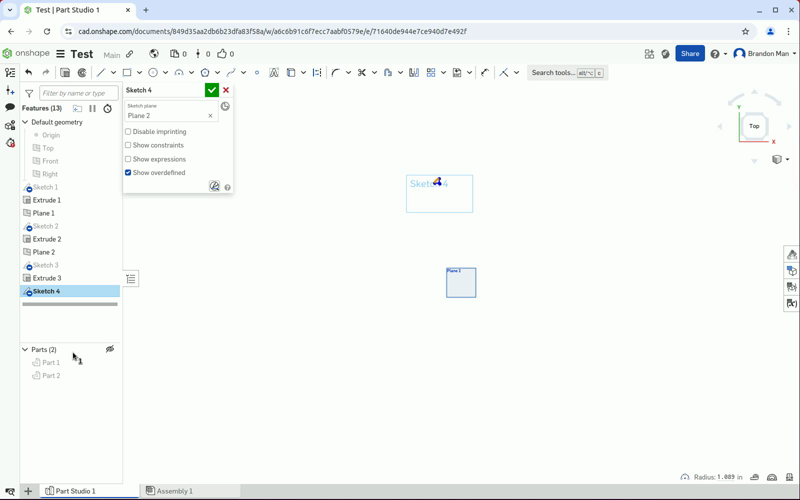
key(shift+y)
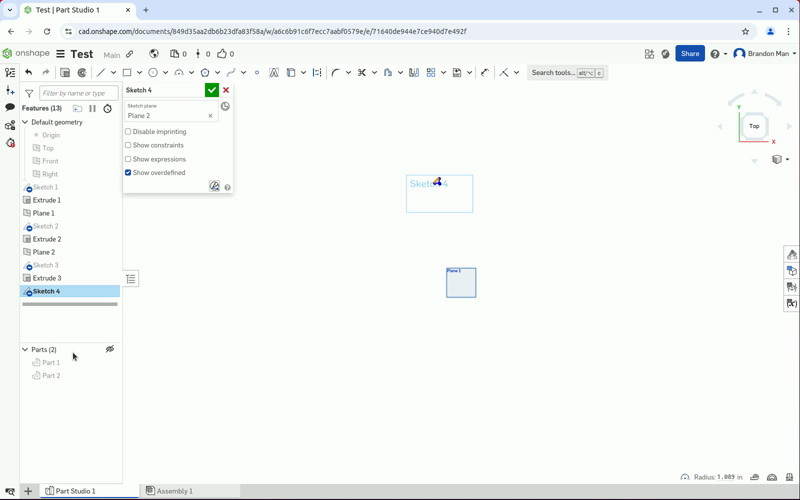
key(shift+e)
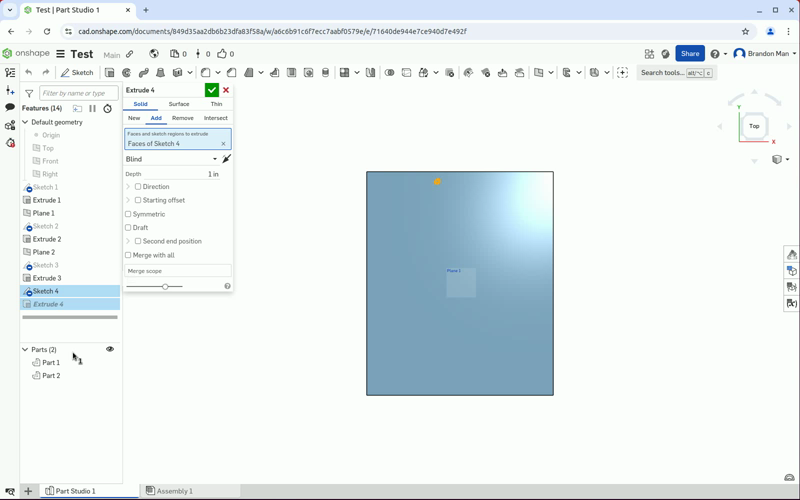
mouse_move(143, 106)
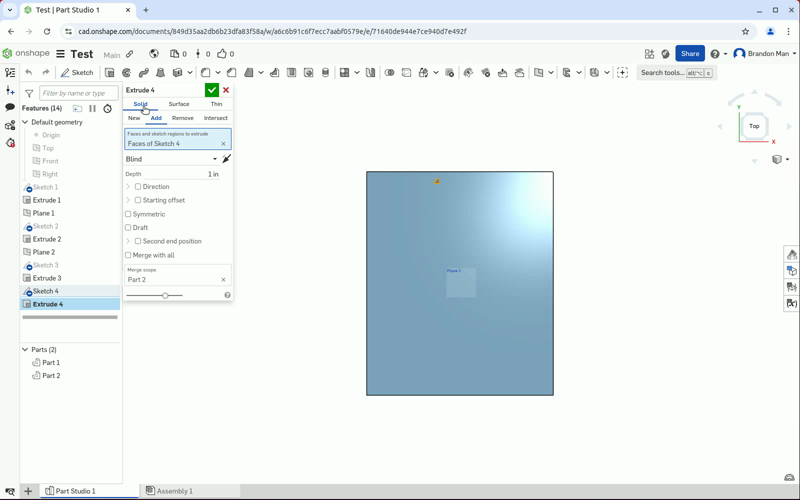
click(143, 106)
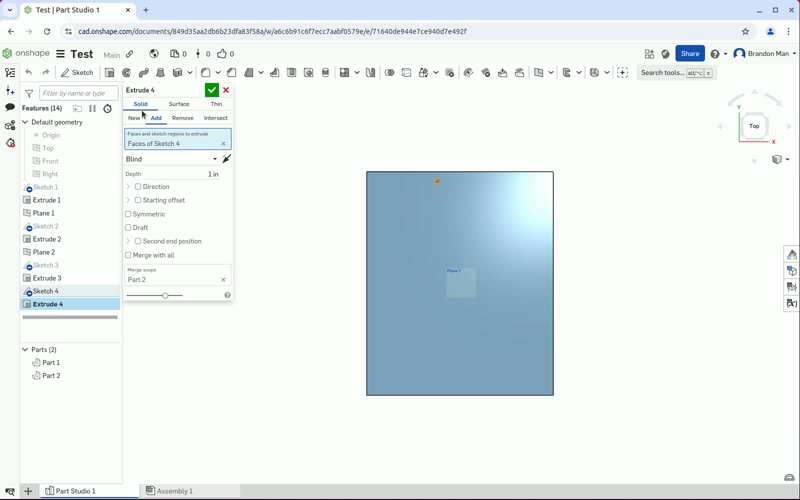
mouse_move(137, 120)
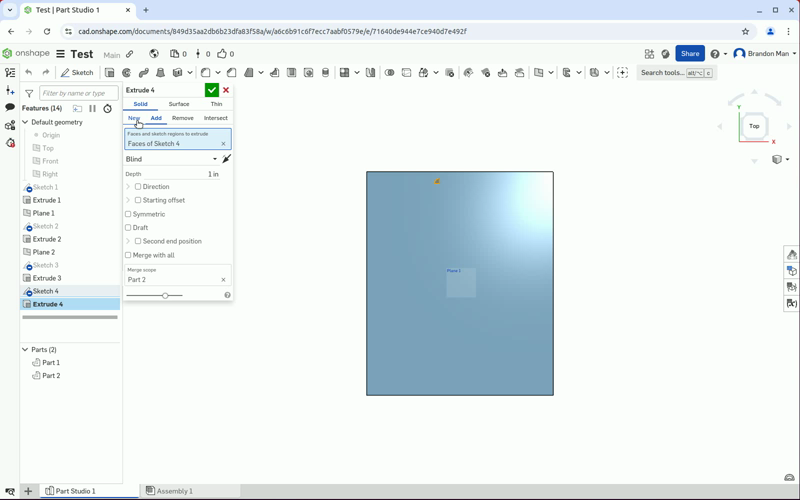
click(137, 120)
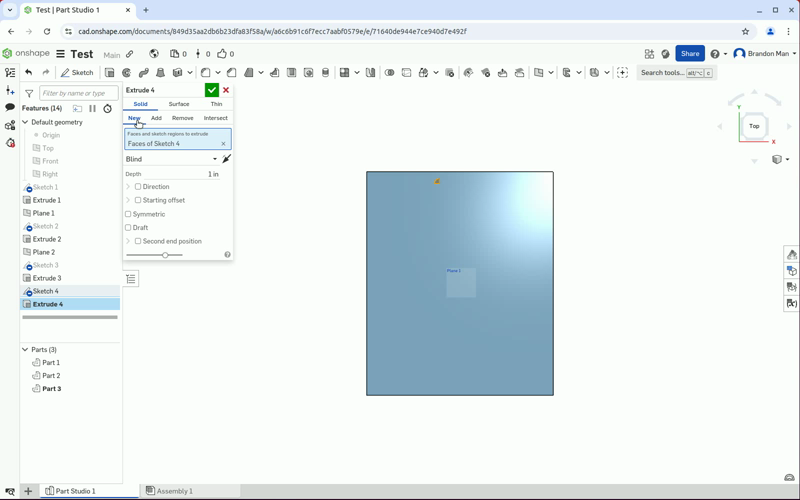
key(tab, 4)
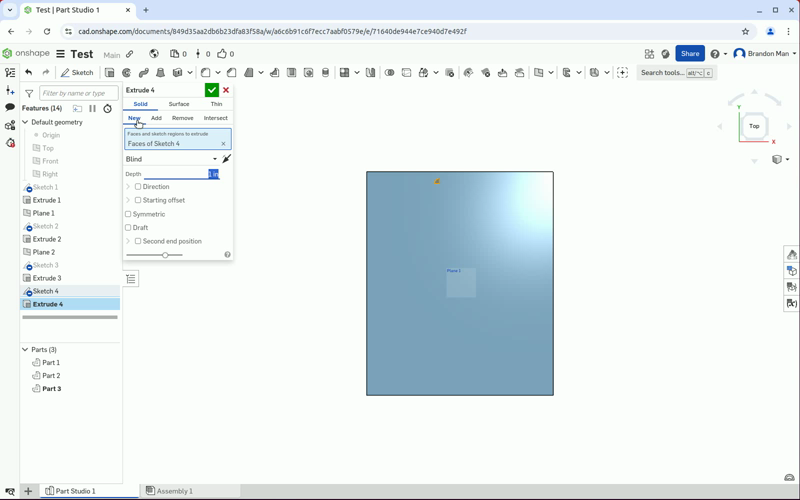
text(7.943)
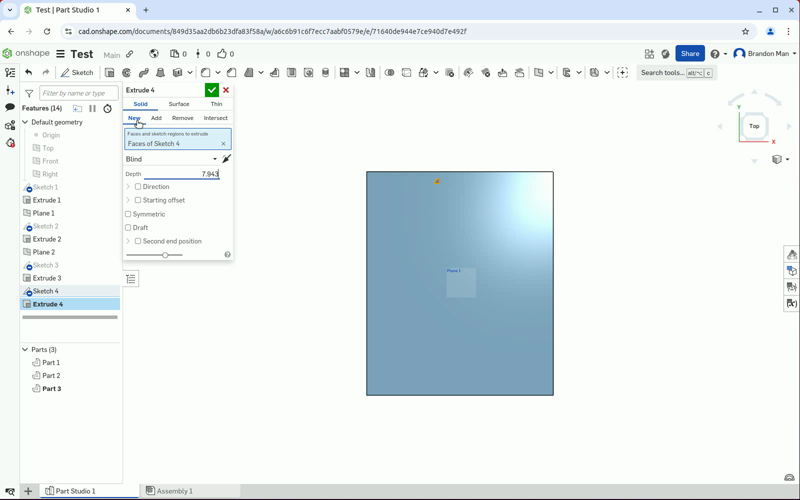
key(enter)
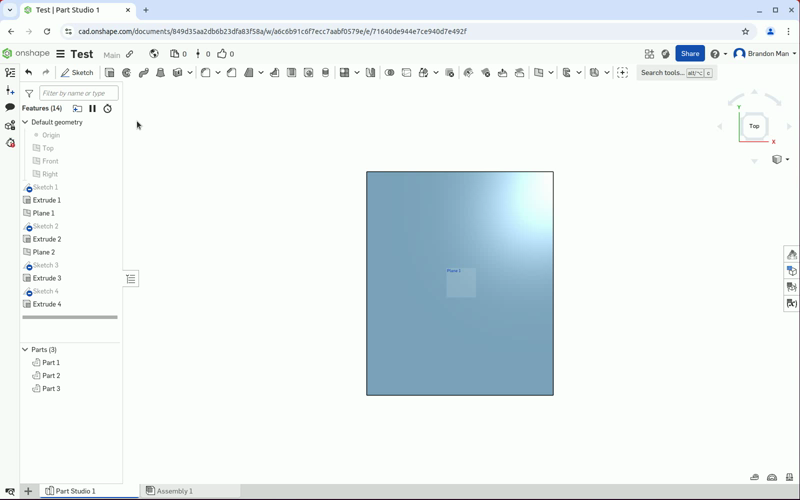
key(shift+h)
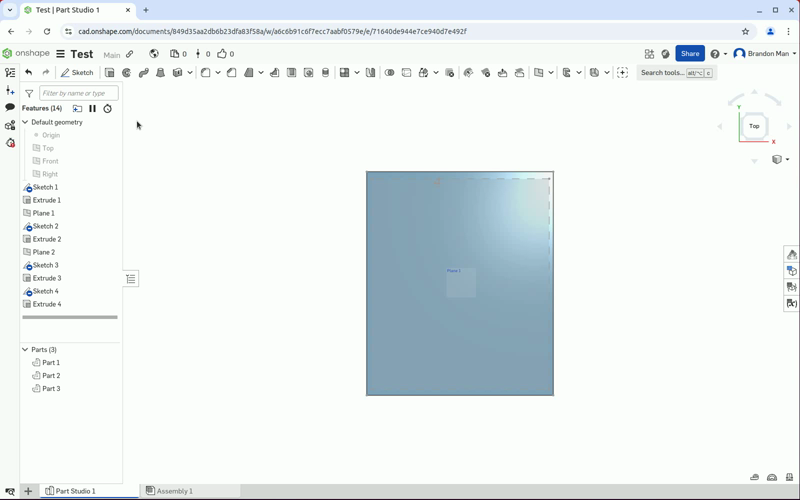
key(shift+h)
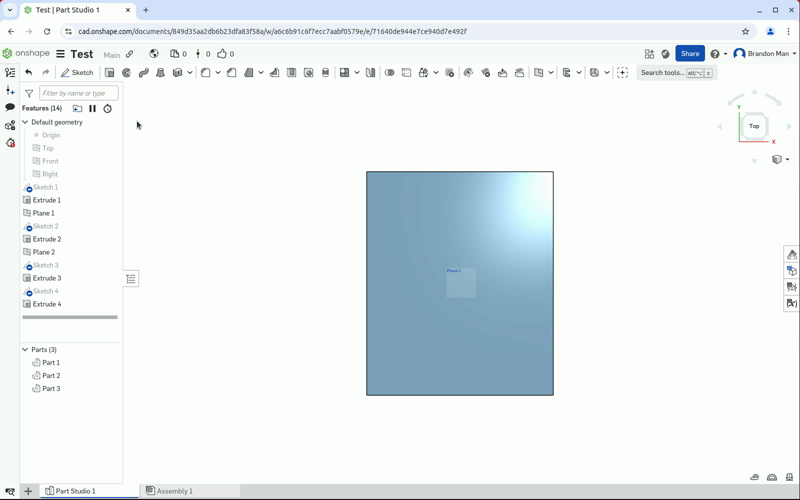
mouse_move(73, 189)
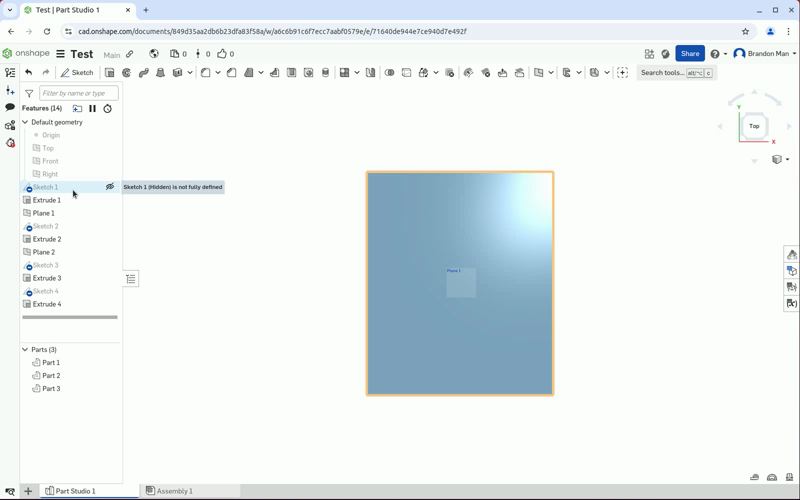
click(73, 189)
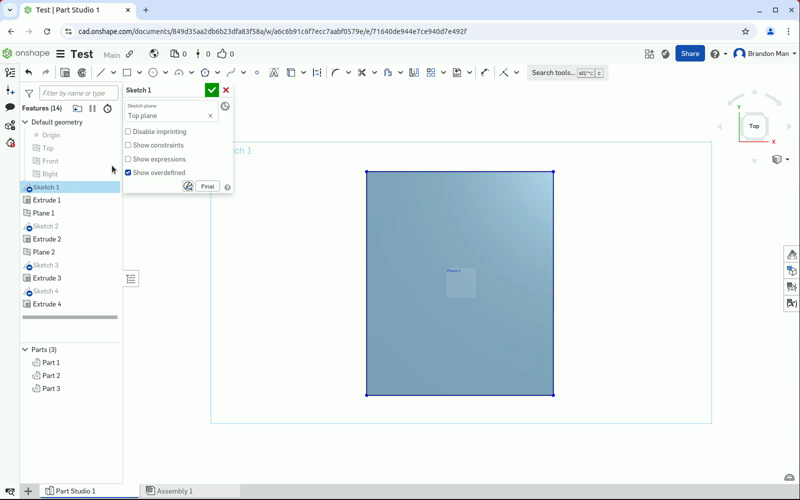
mouse_move(229, 92)
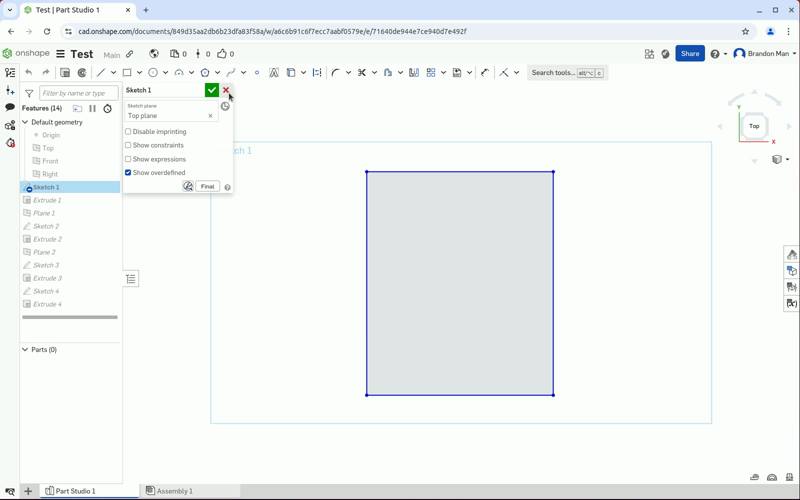
click(229, 92)
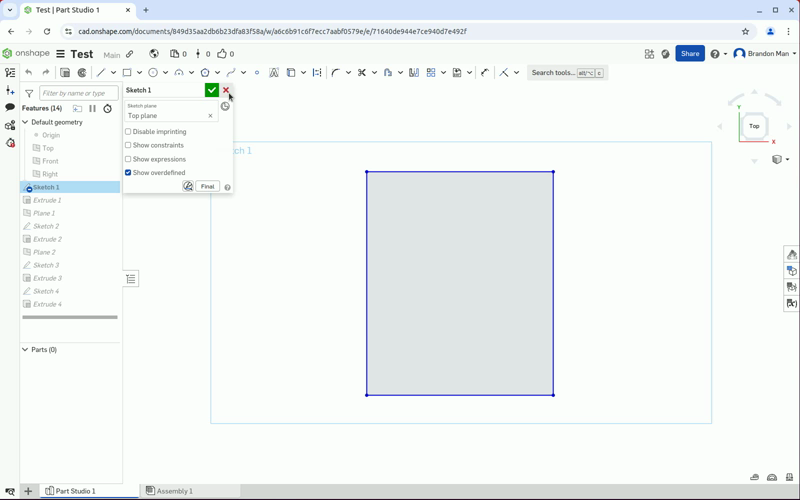
key(shift+s)
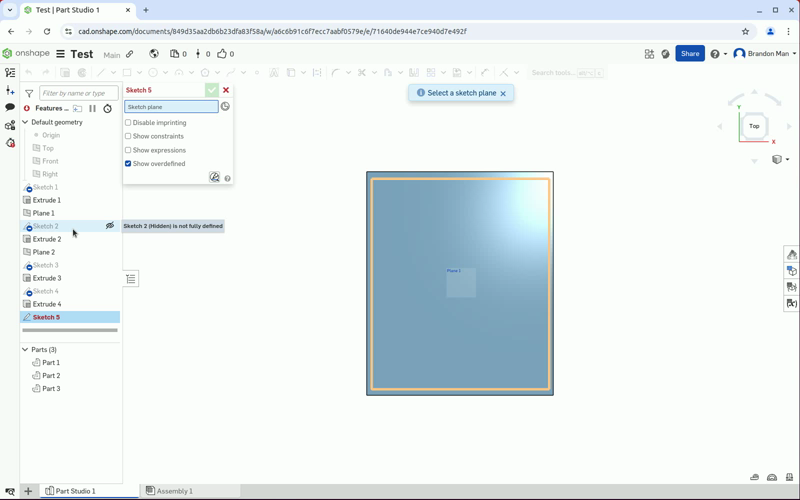
scroll(3)
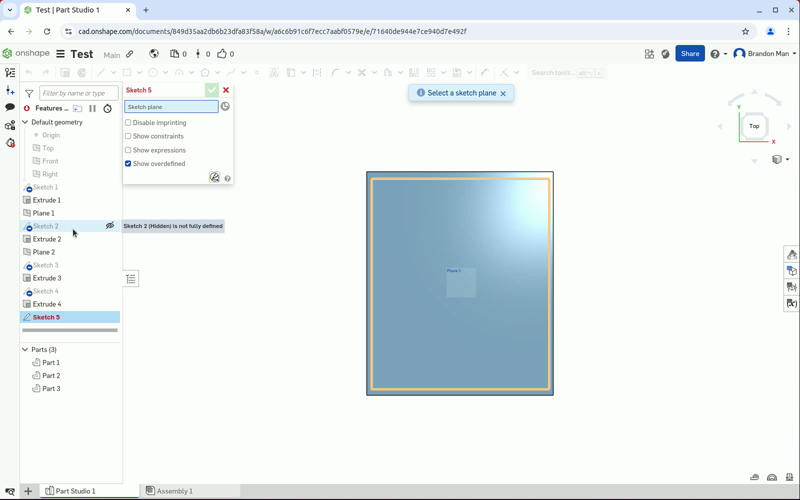
mouse_move(73, 150)
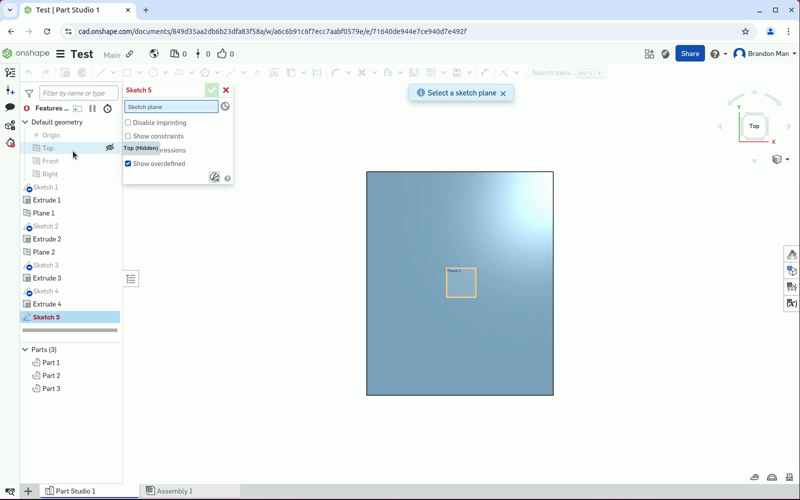
click(73, 150)
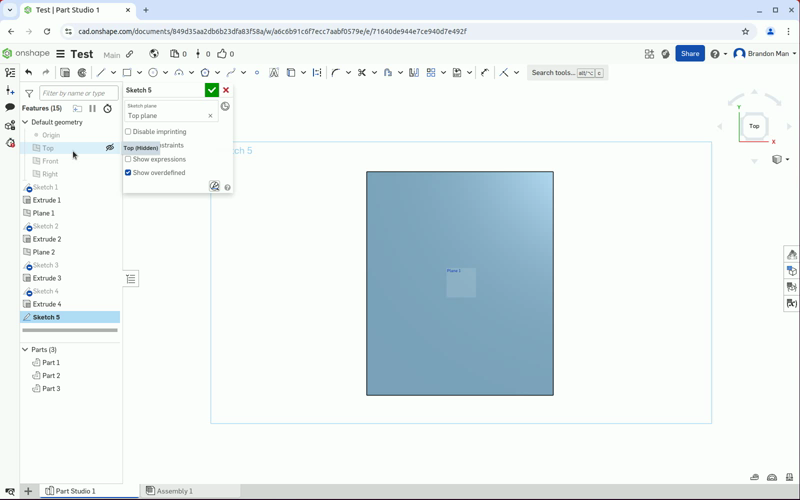
mouse_move(73, 352)
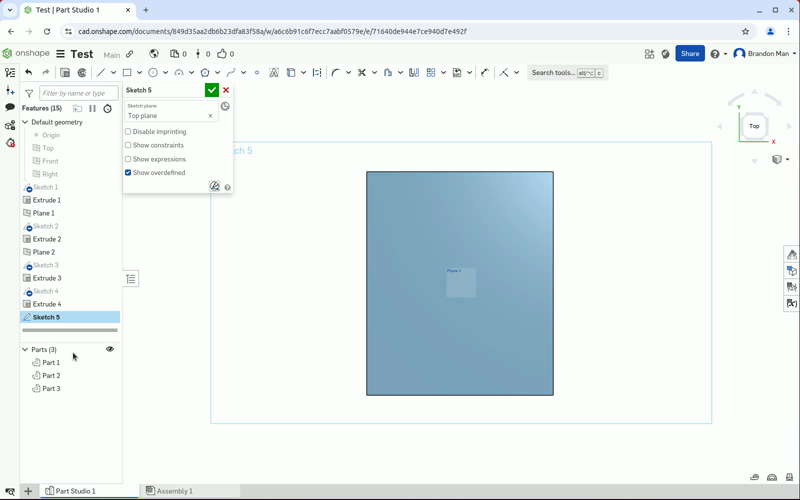
key(y)
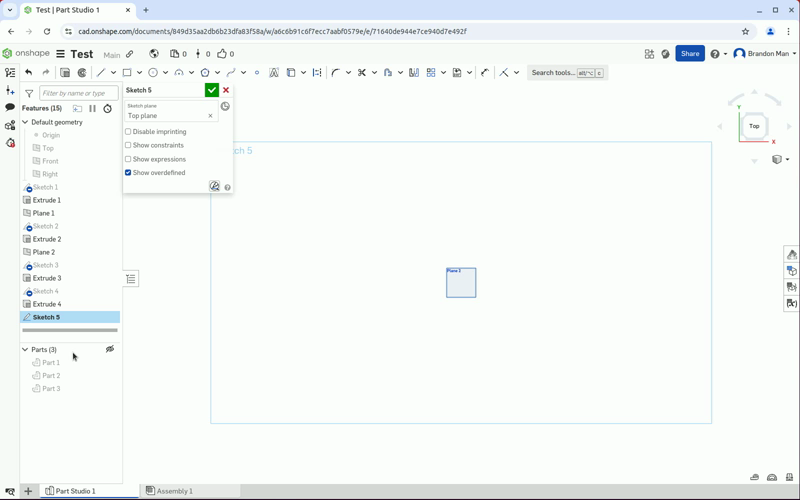
key(l)
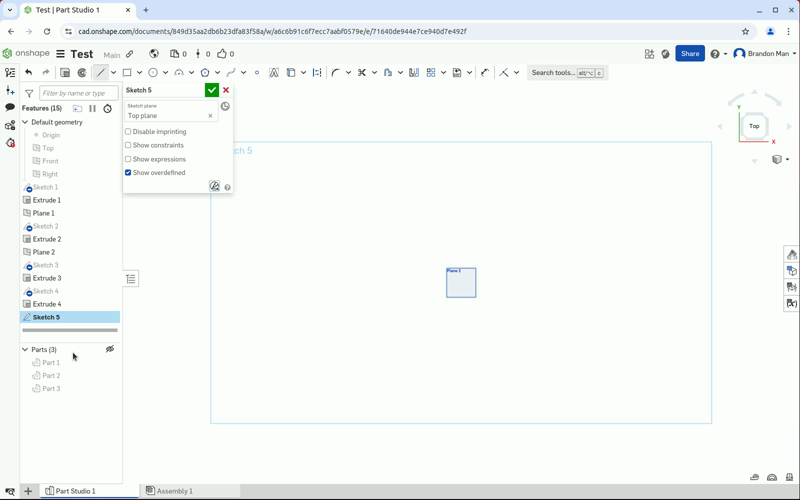
key_down(shift)
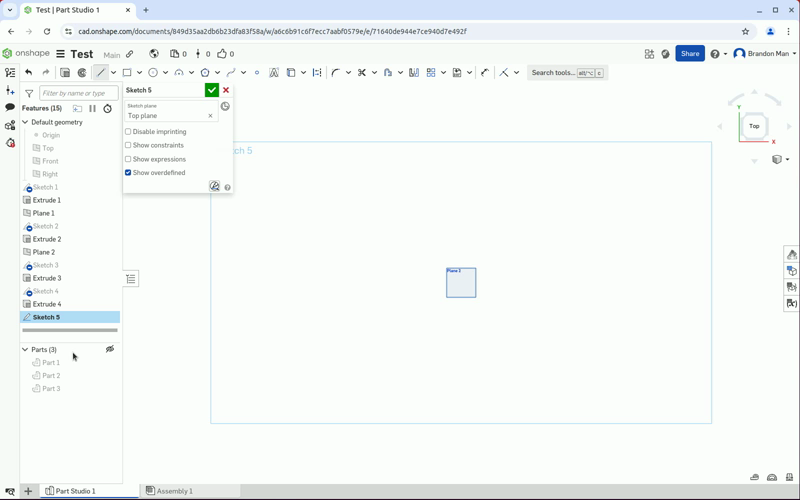
mouse_move(366, 395)
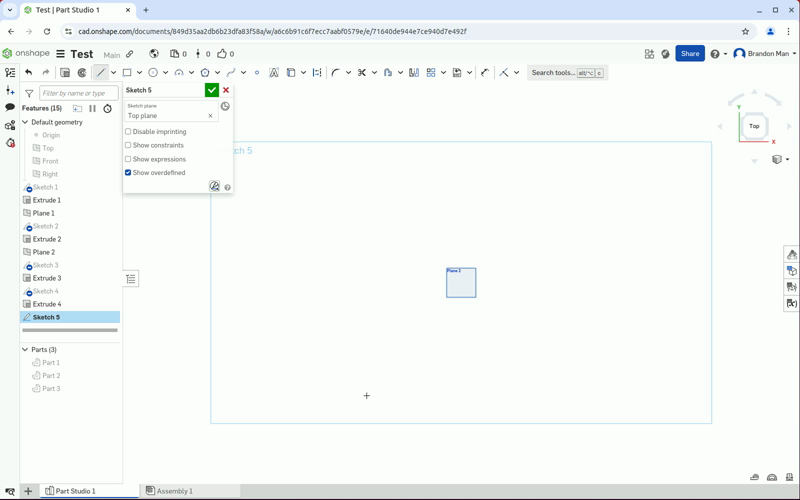
click(366, 395)
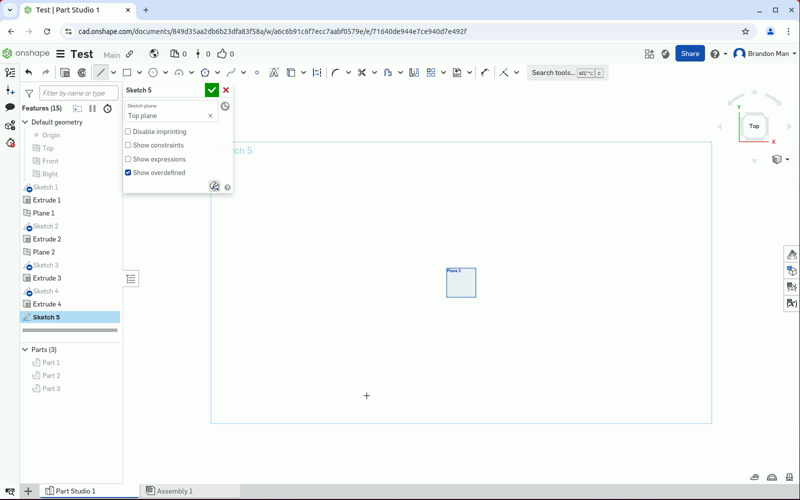
key_up(shift)
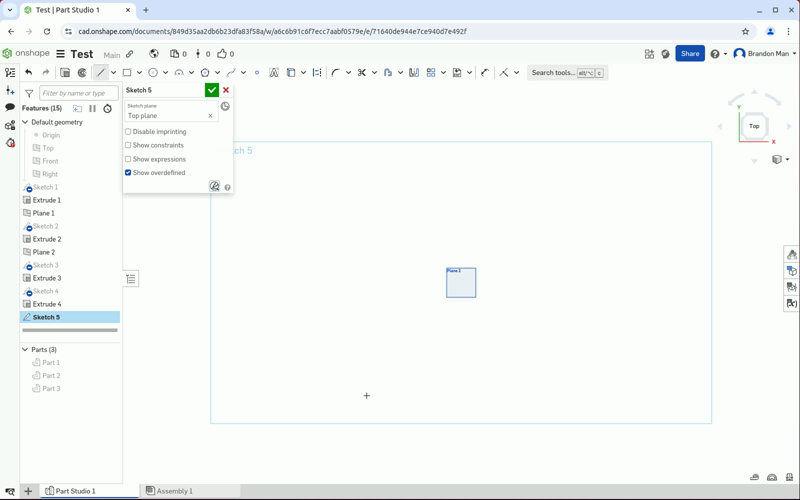
key_down(shift)
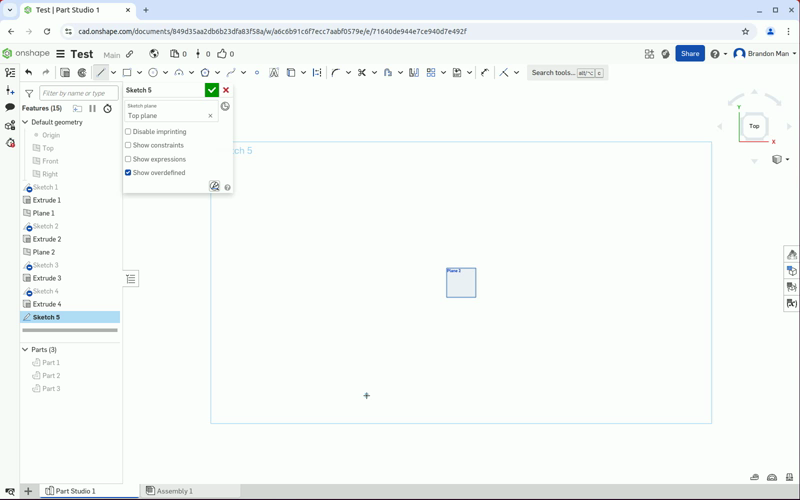
mouse_move(553, 395)
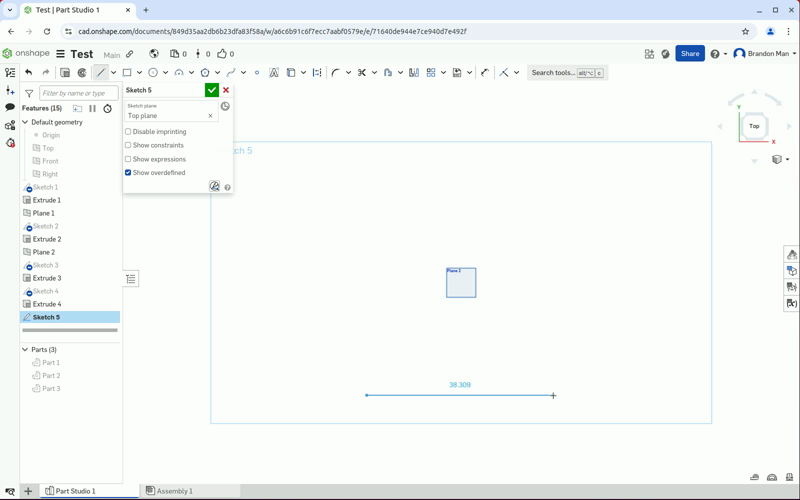
click(553, 395)
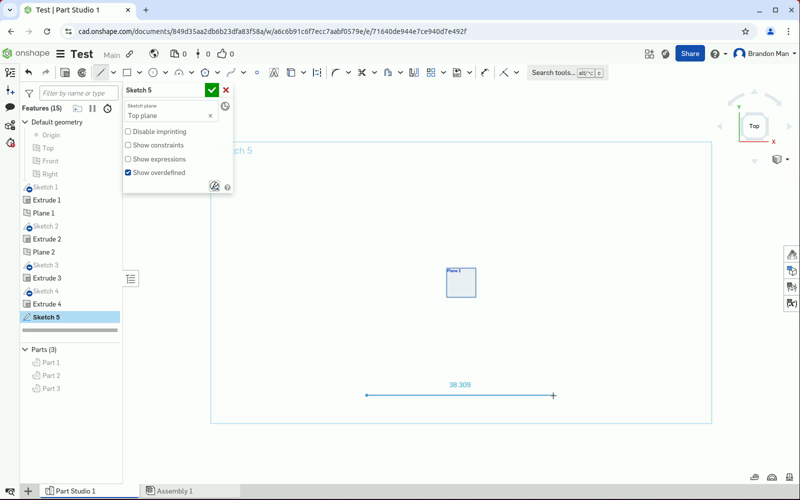
key_up(shift)
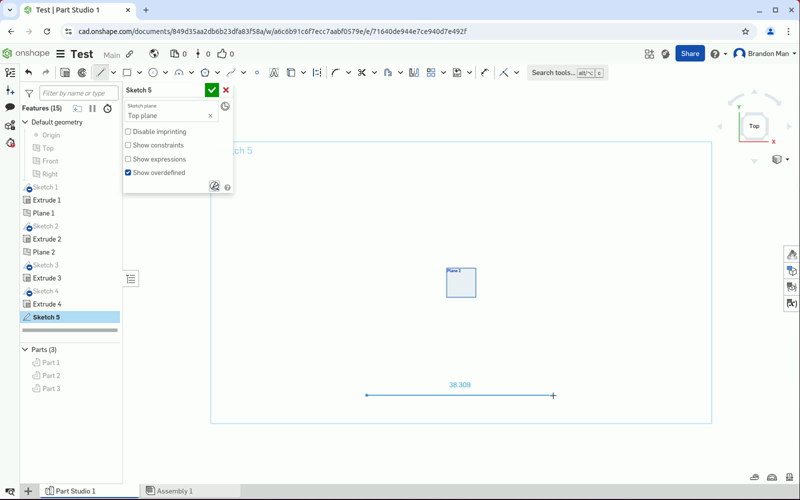
key_down(shift)
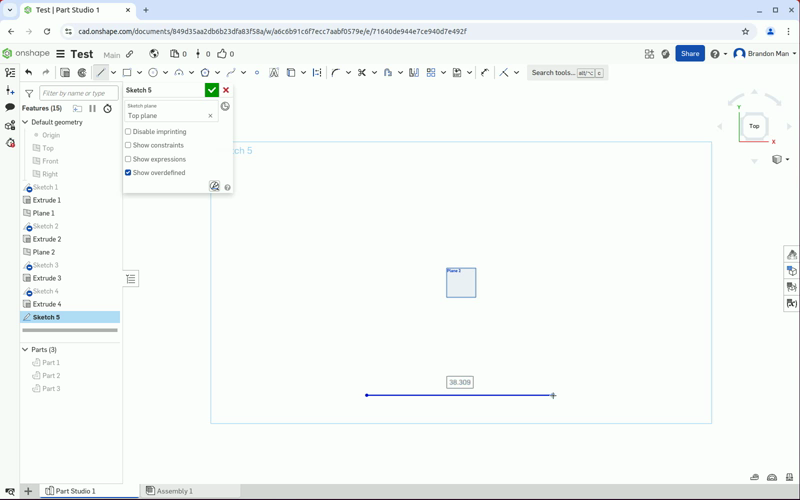
mouse_move(553, 171)
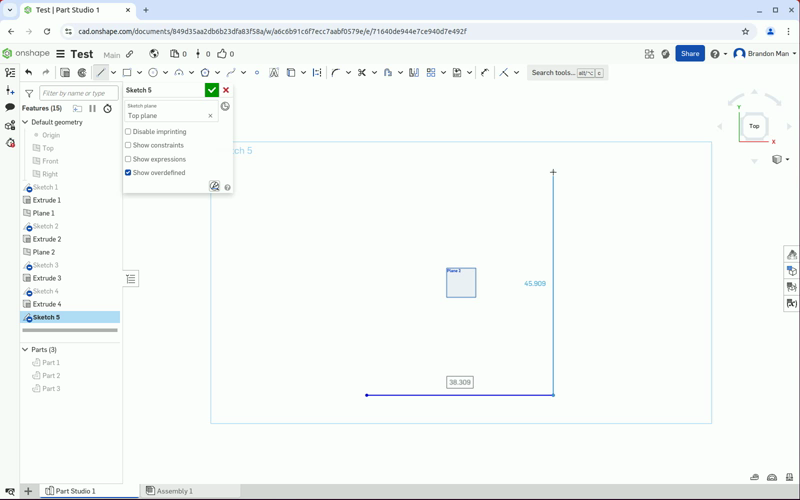
click(553, 171)
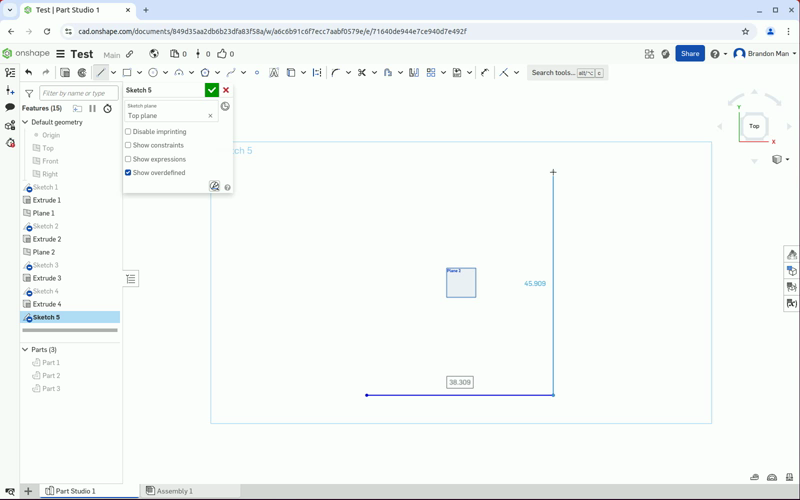
key_up(shift)
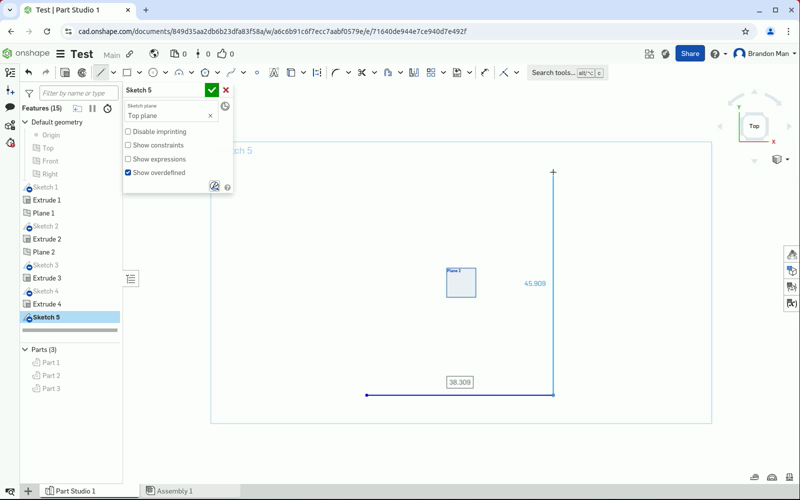
key_down(shift)
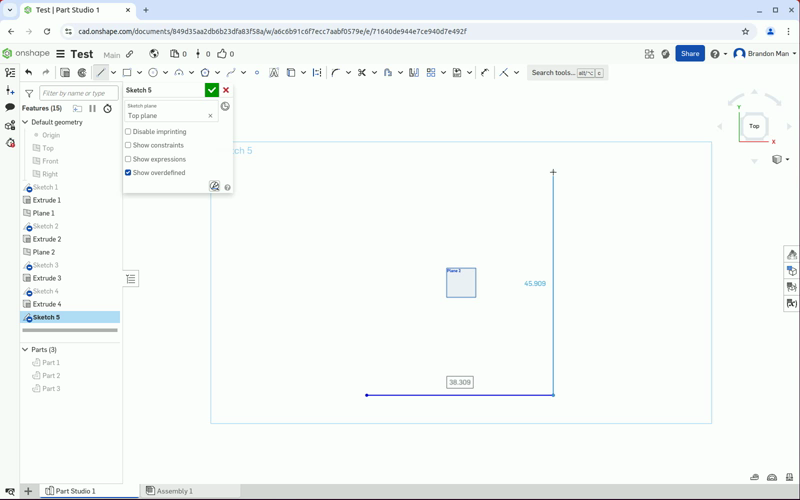
mouse_move(366, 171)
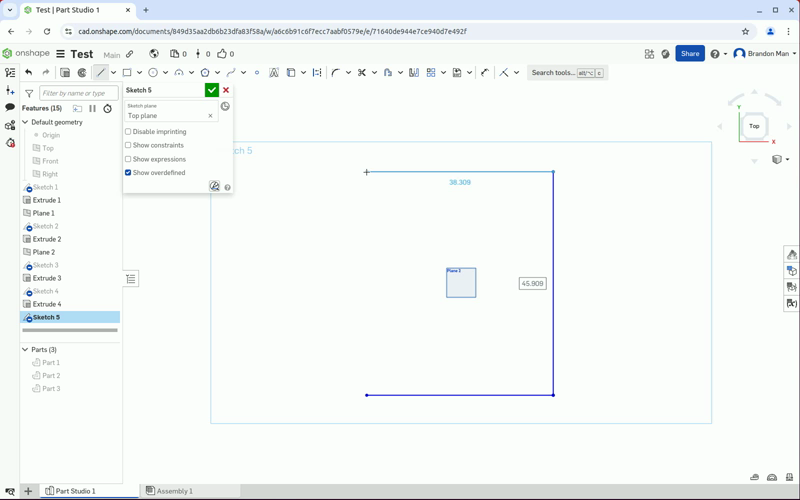
click(366, 171)
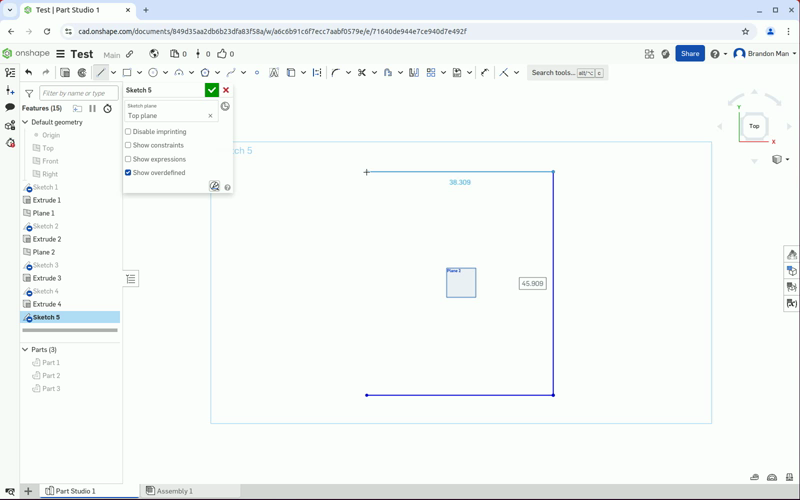
key_up(shift)
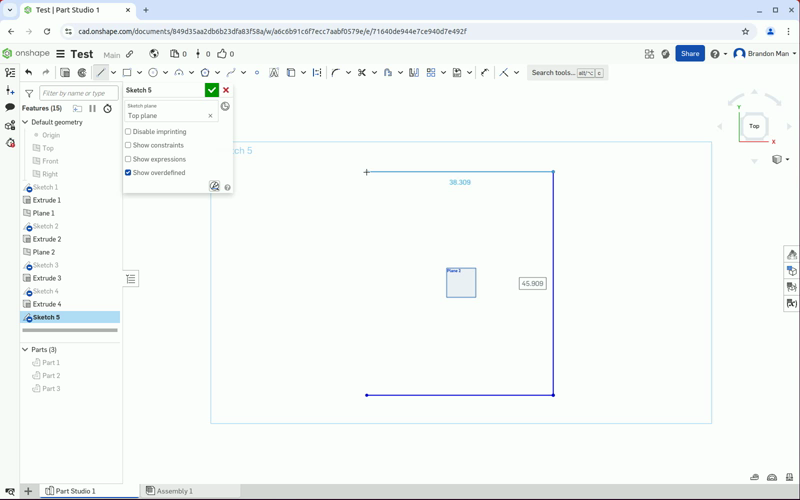
key_down(shift)
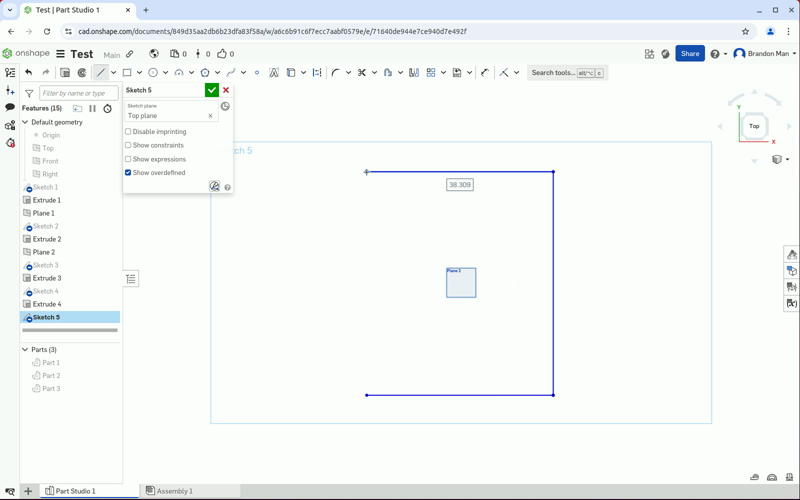
mouse_move(366, 395)
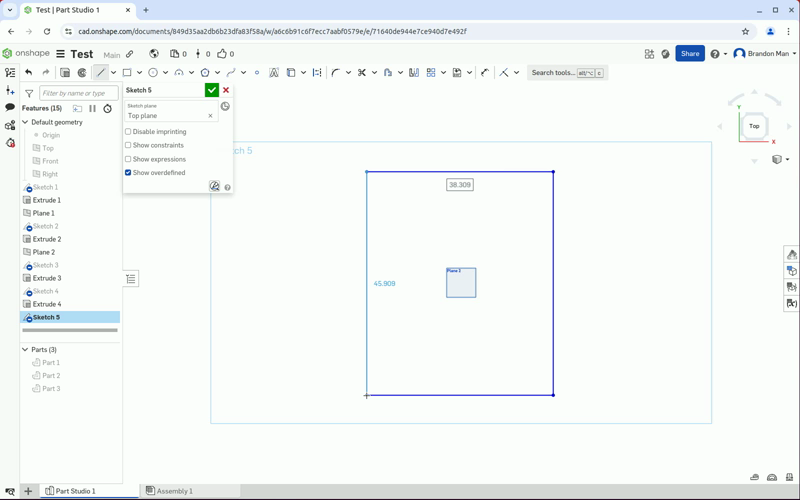
key_up(shift)
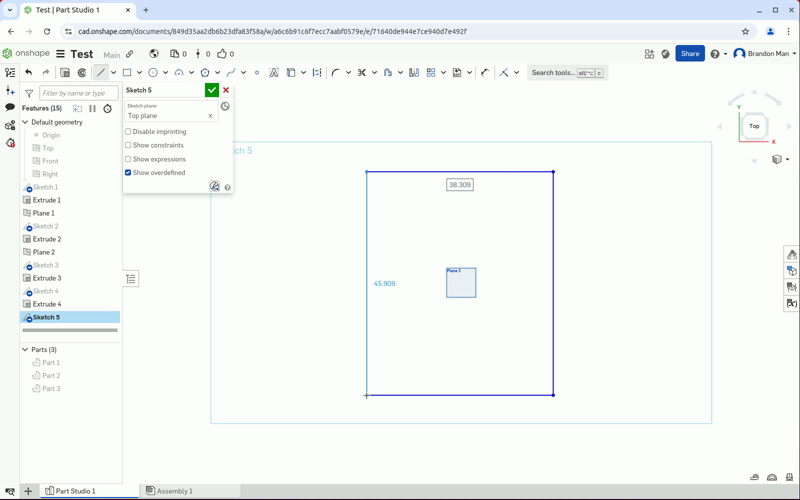
click(366, 395)
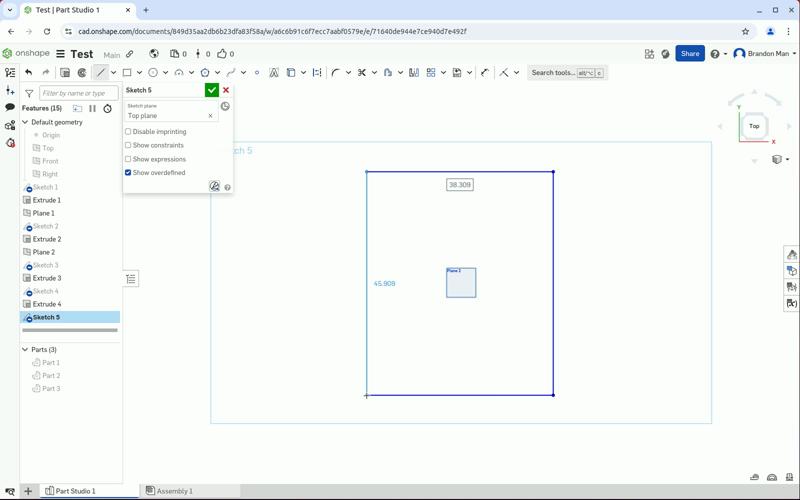
key(esc)
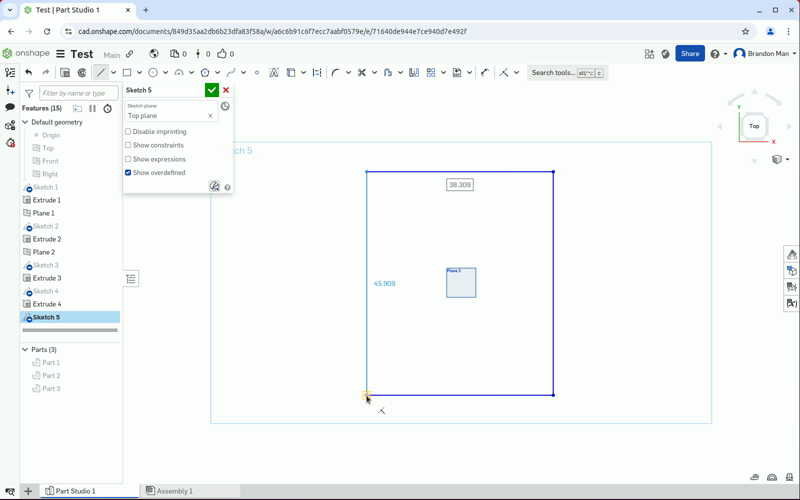
mouse_move(423, 338)
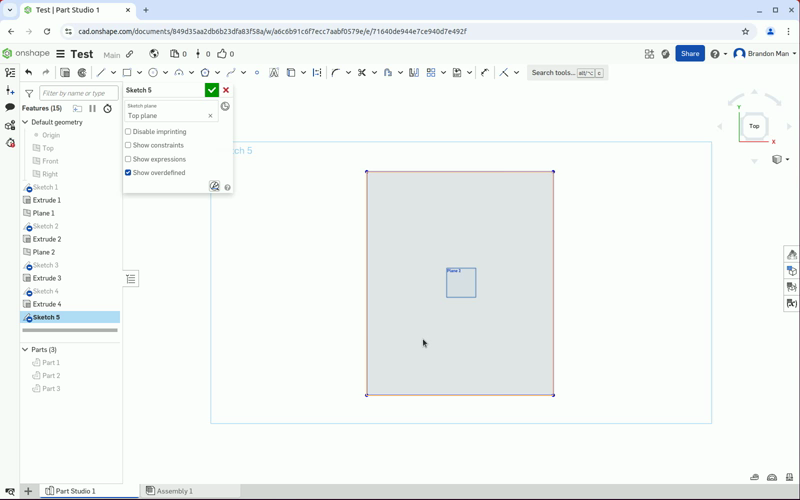
click(423, 338)
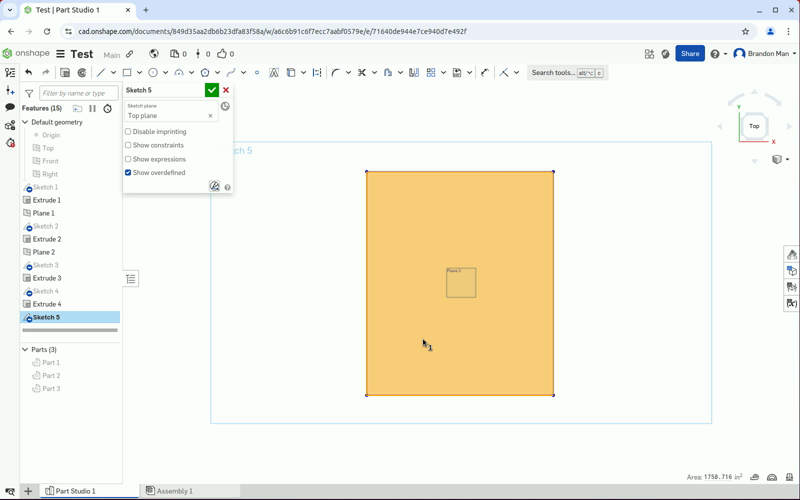
mouse_move(73, 352)
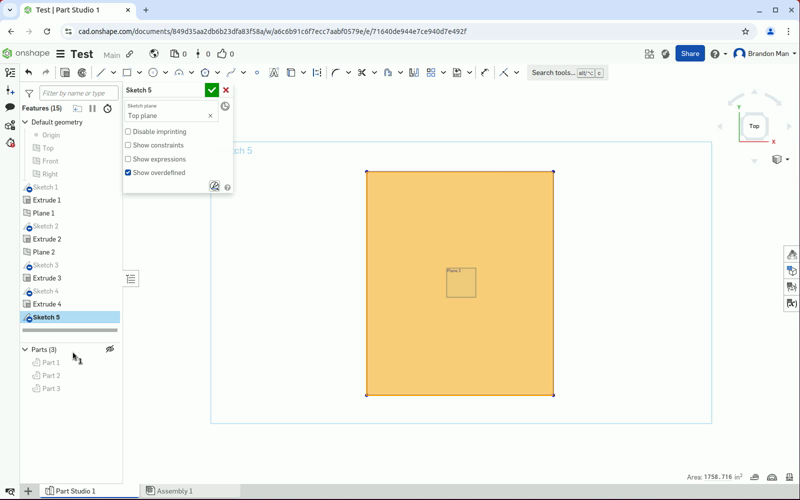
key(shift+y)
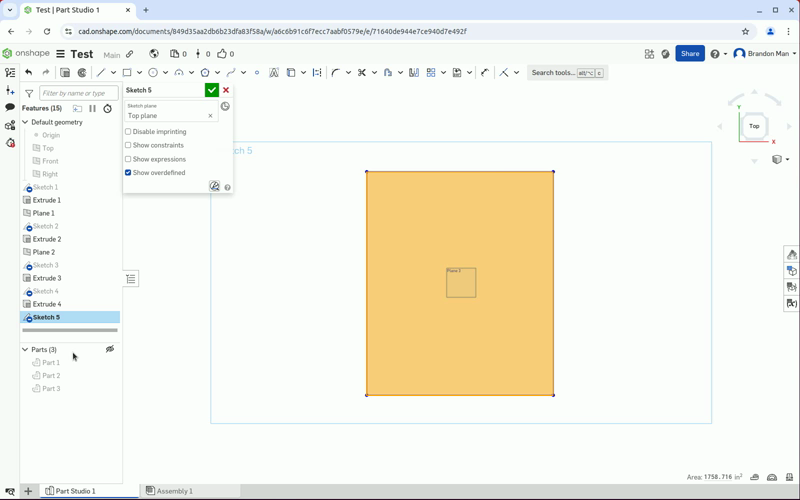
key(shift+e)
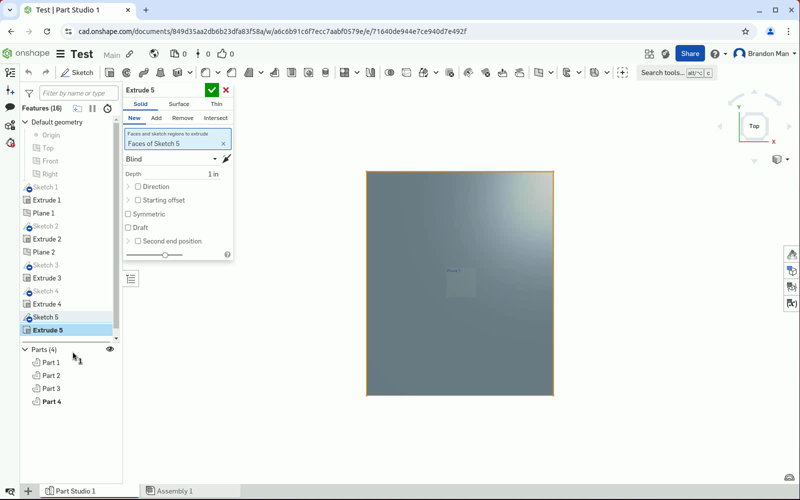
mouse_move(143, 106)
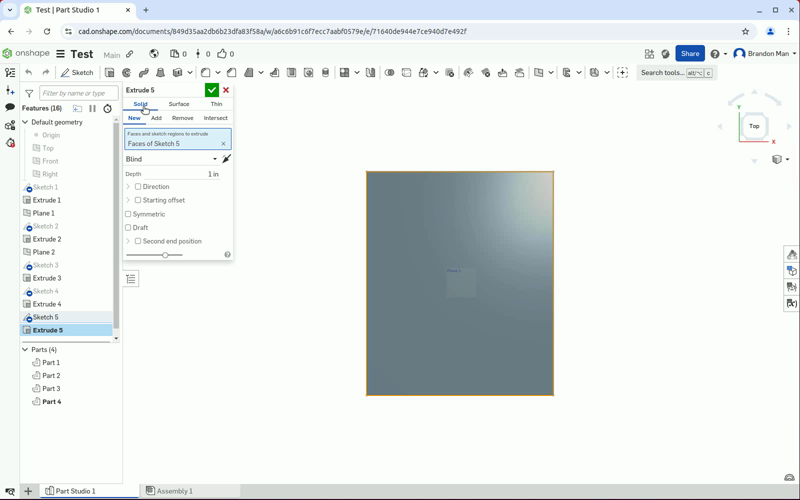
click(143, 106)
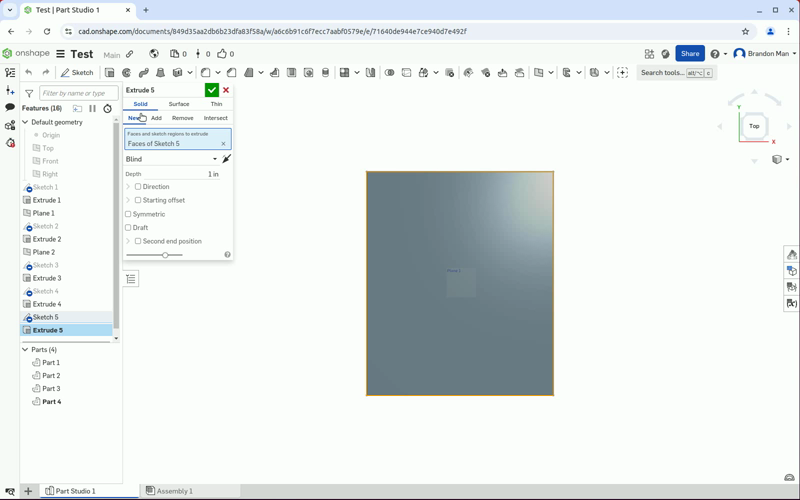
mouse_move(137, 120)
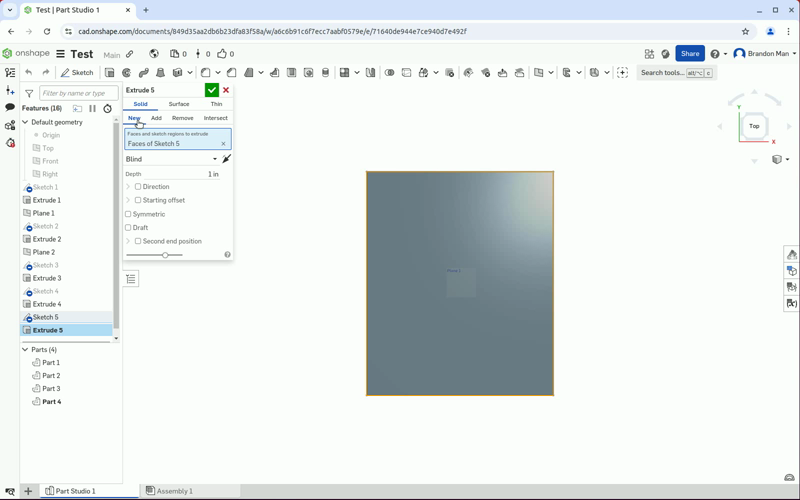
click(137, 120)
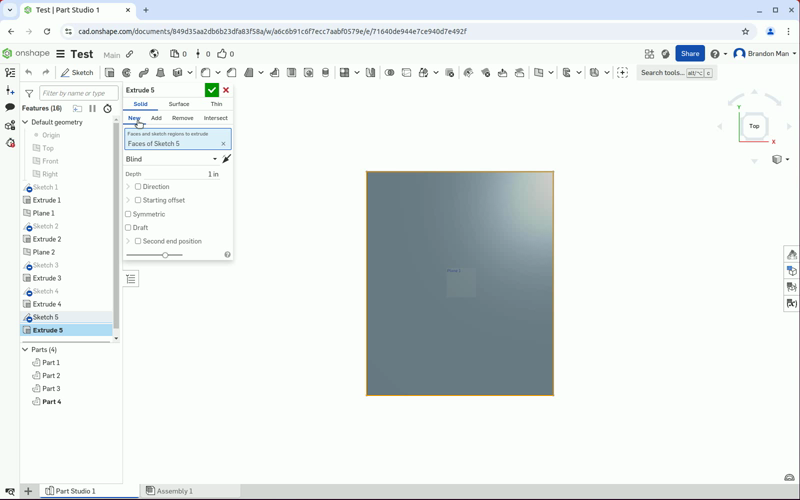
key(tab, 4)
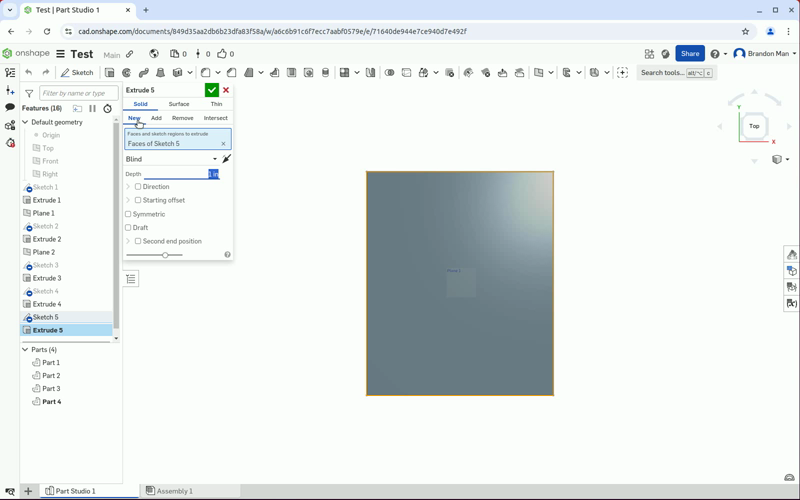
text(-0.481)
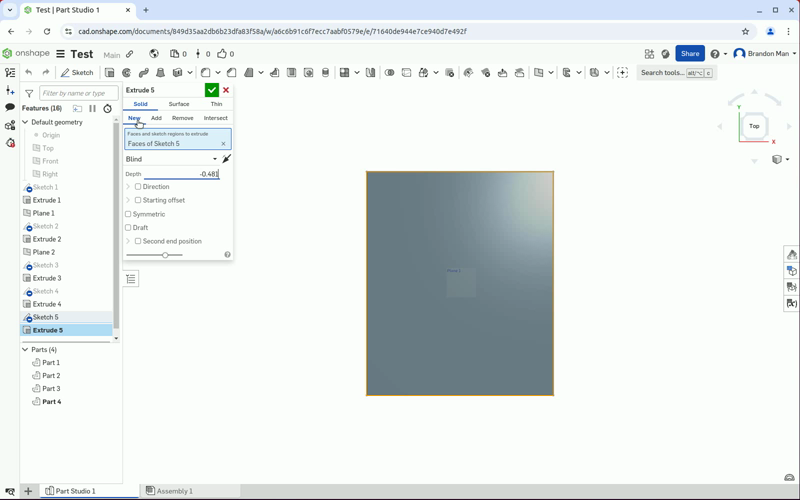
key(enter)
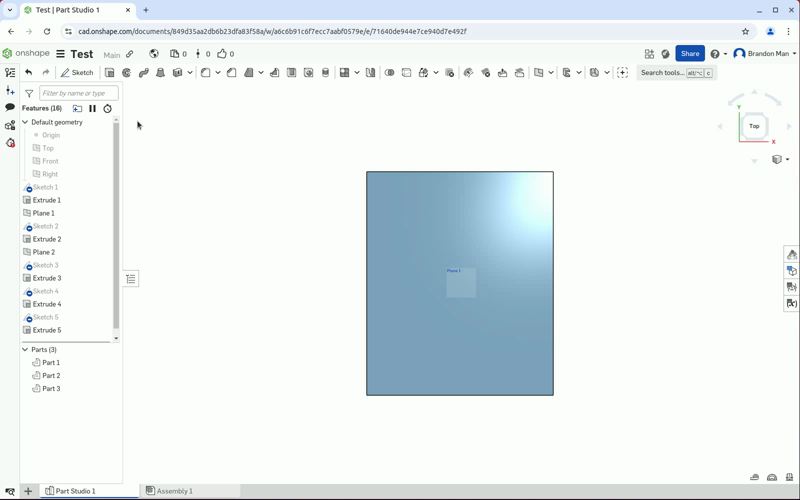
key(shift+h)
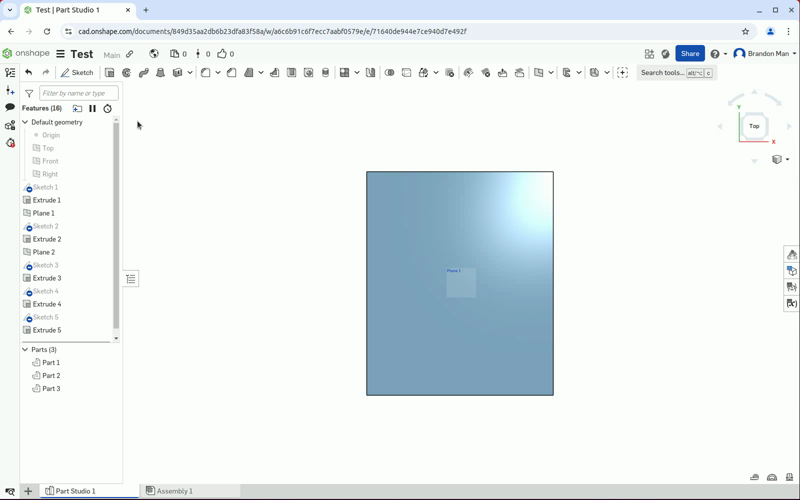
key(shift+h)
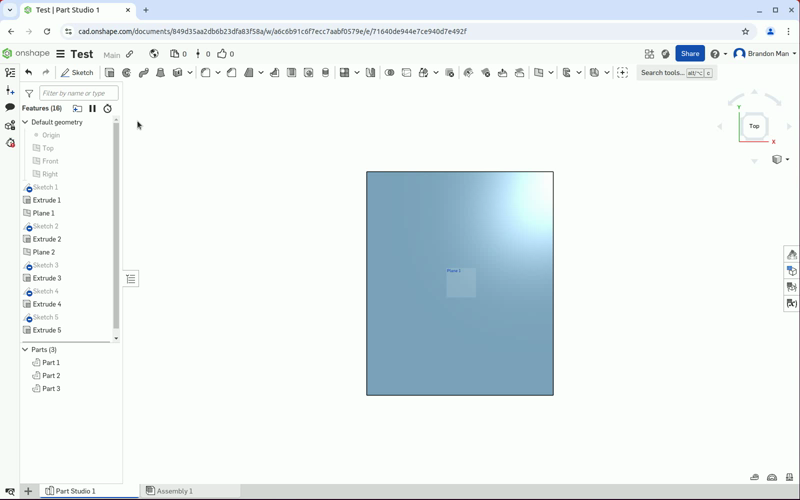
mouse_move(69, 189)
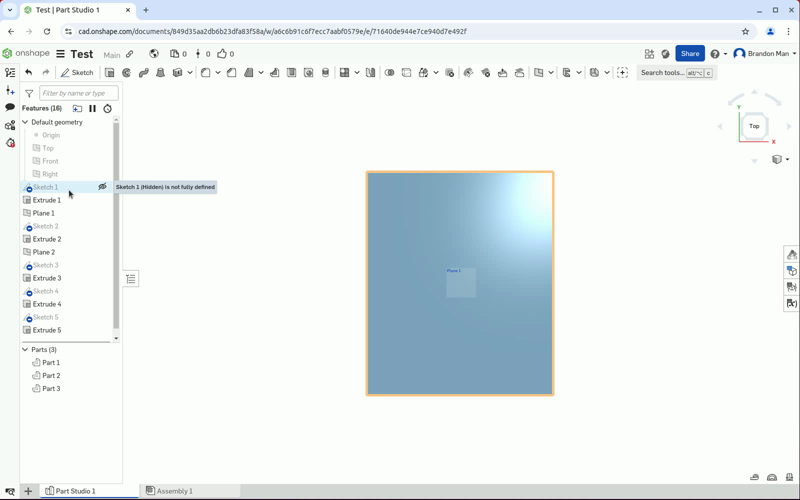
click(69, 189)
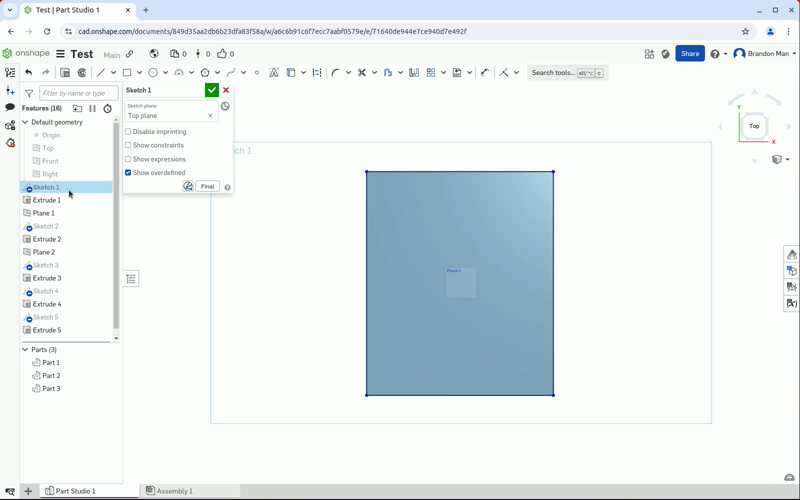
mouse_move(229, 92)
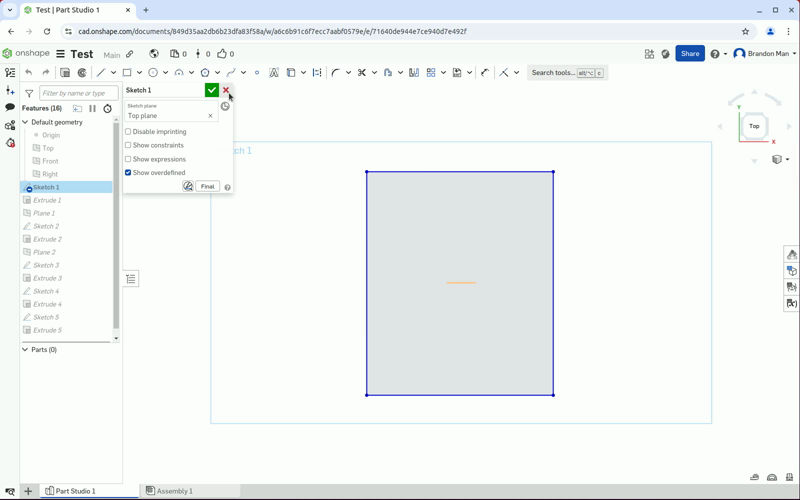
click(229, 92)
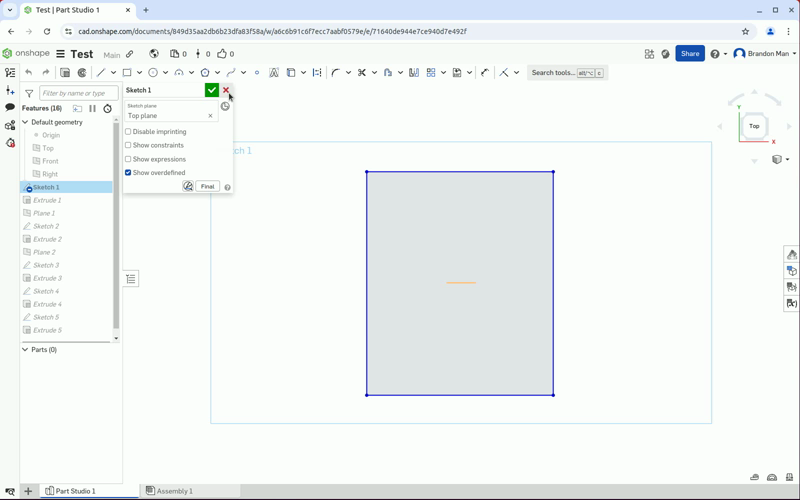
key(shift+s)
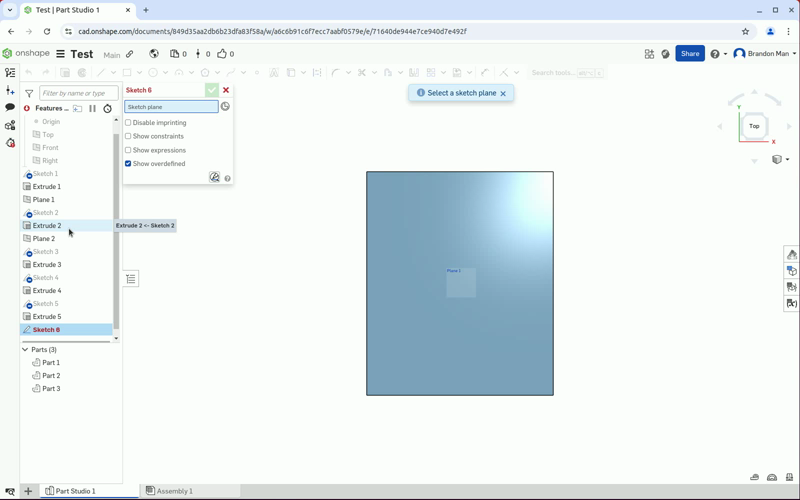
scroll(3)
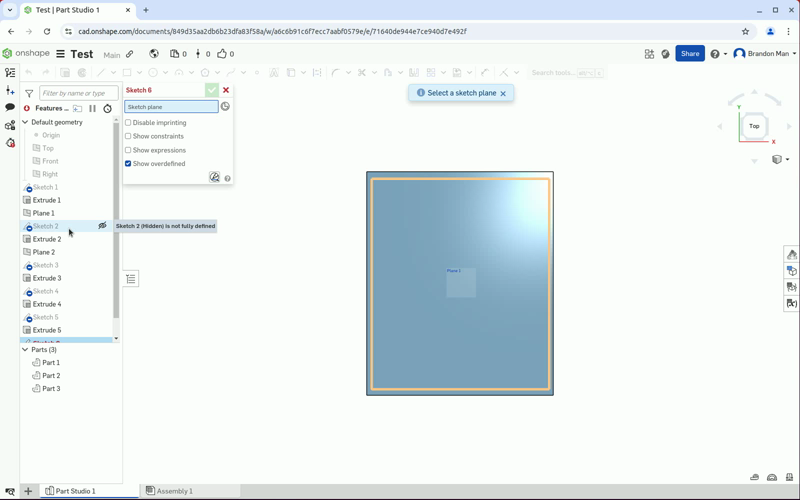
mouse_move(69, 150)
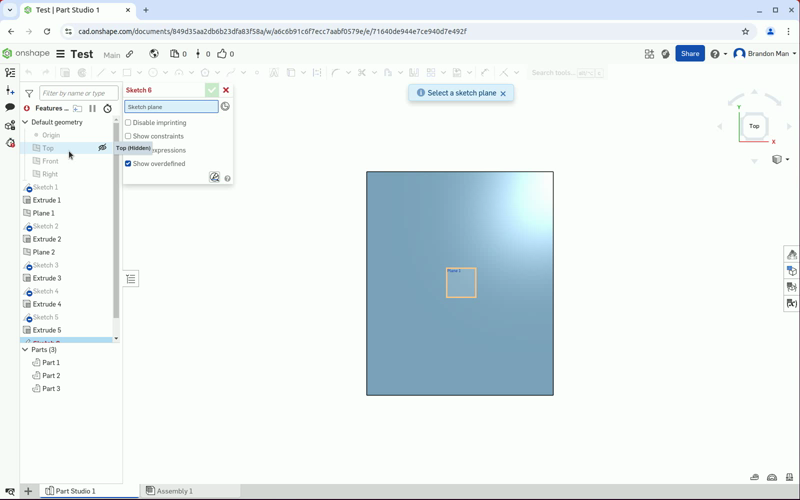
click(69, 150)
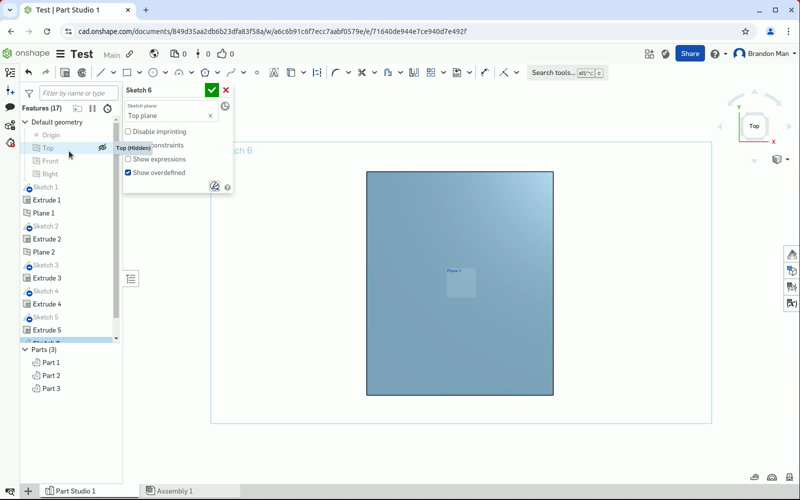
mouse_move(73, 352)
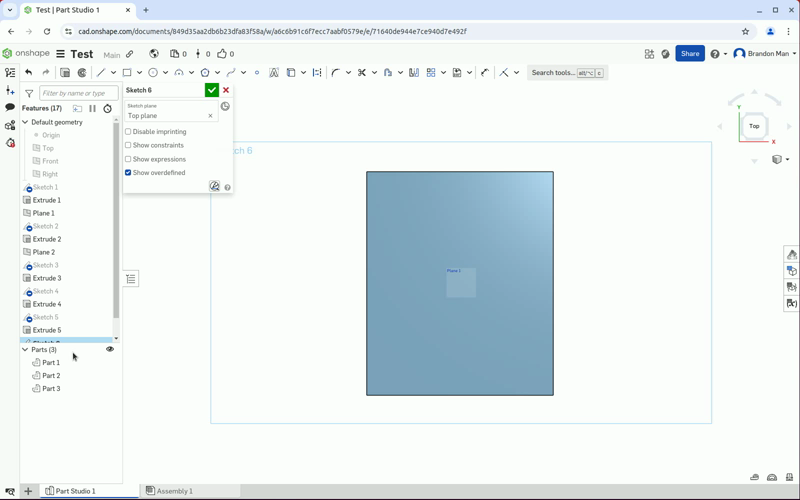
key(y)
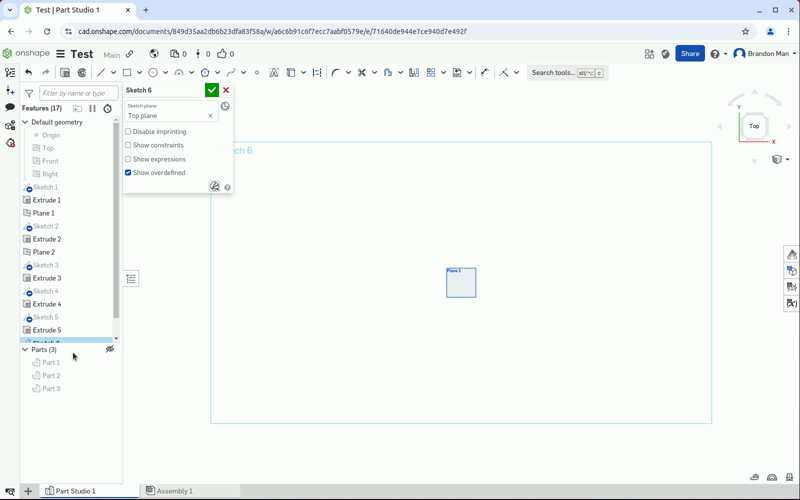
key(l)
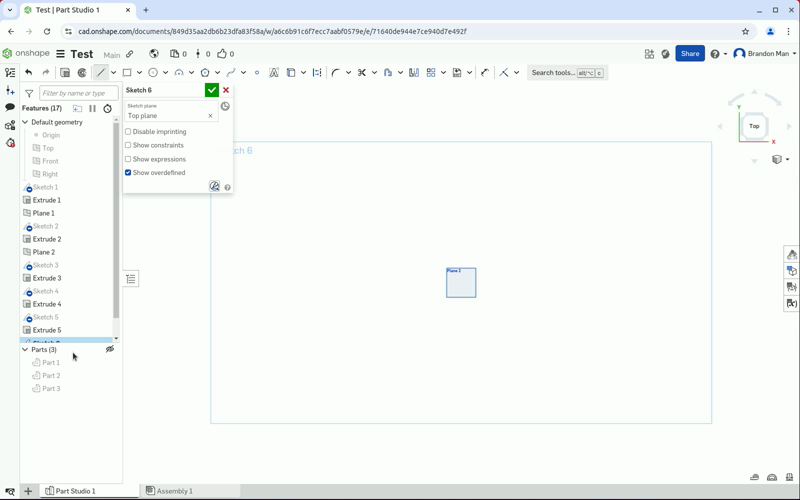
key_down(shift)
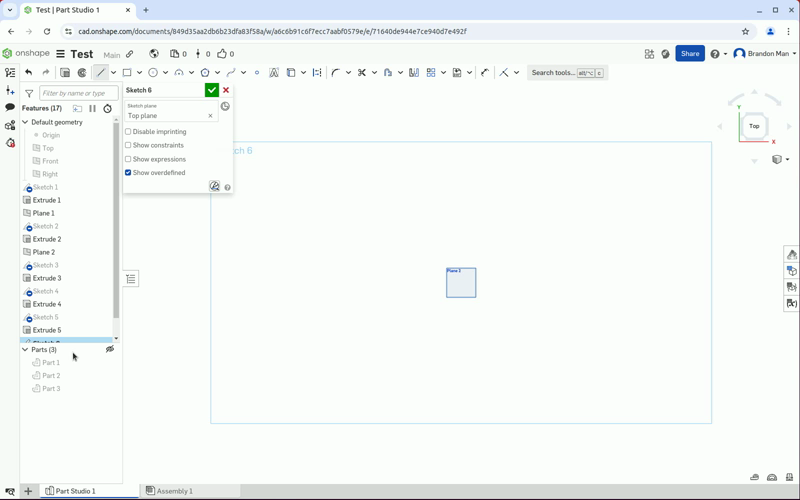
mouse_move(366, 395)
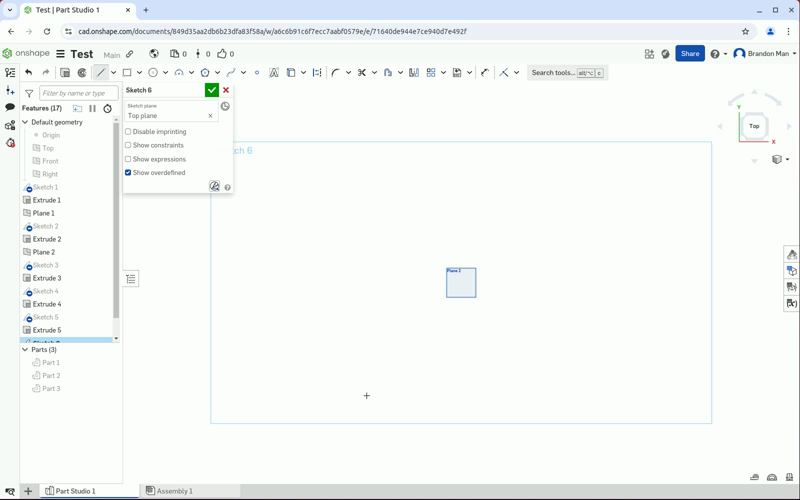
click(366, 395)
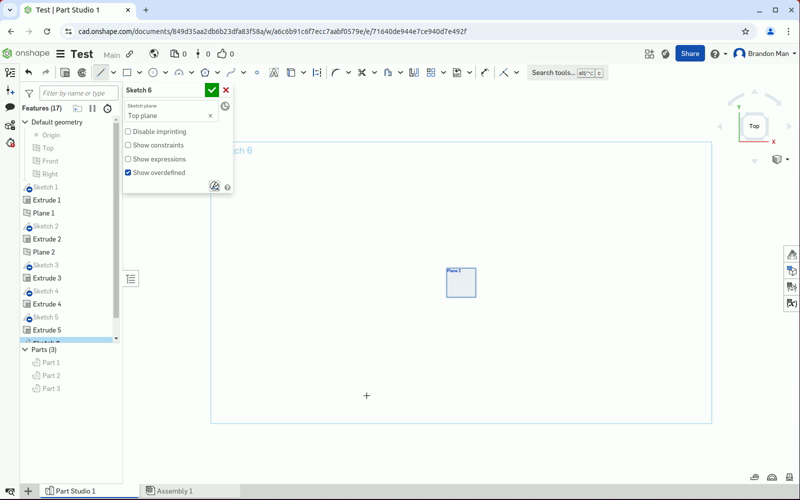
key_up(shift)
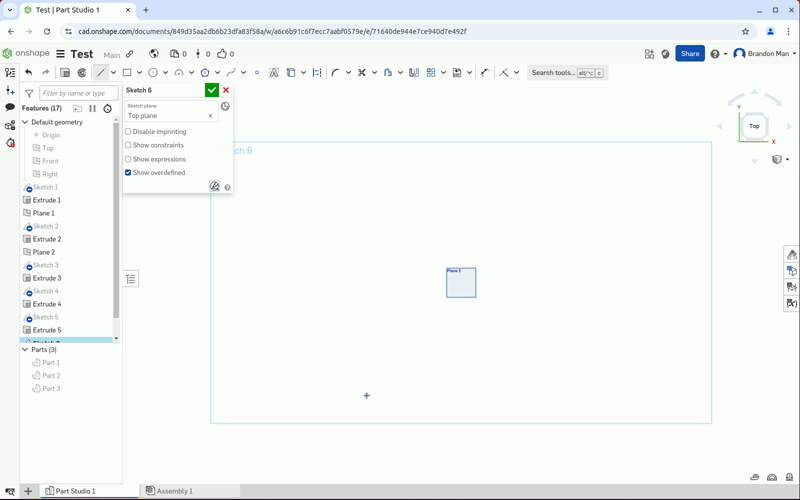
key_down(shift)
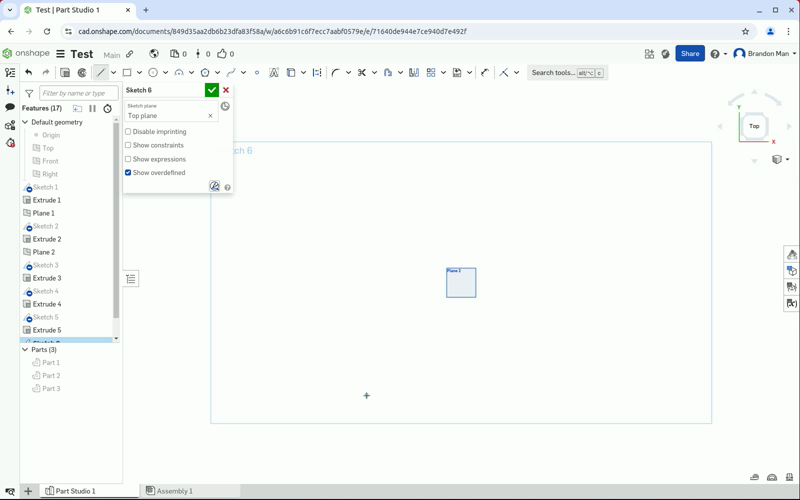
mouse_move(553, 395)
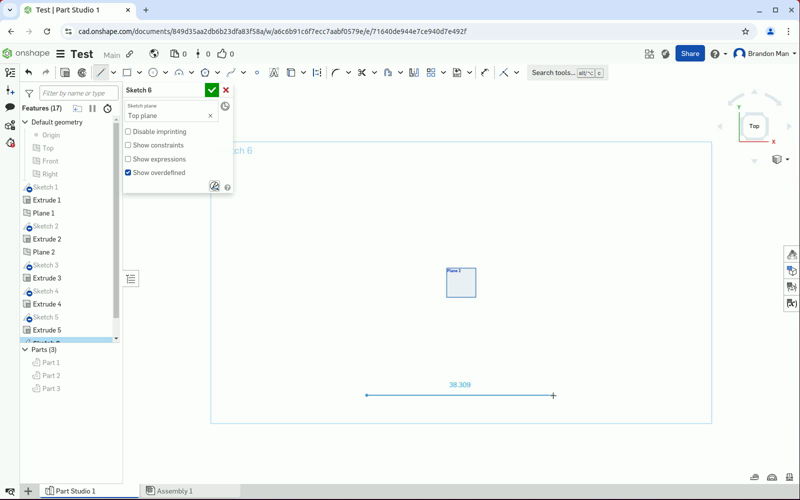
click(553, 395)
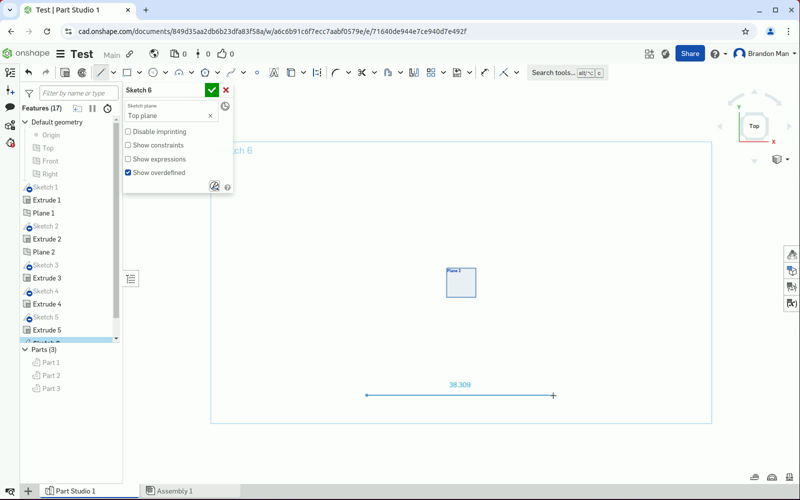
key_up(shift)
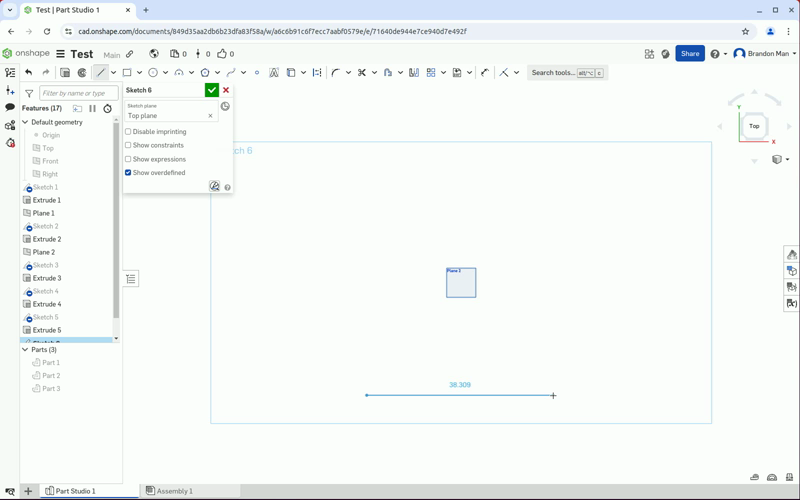
key_down(shift)
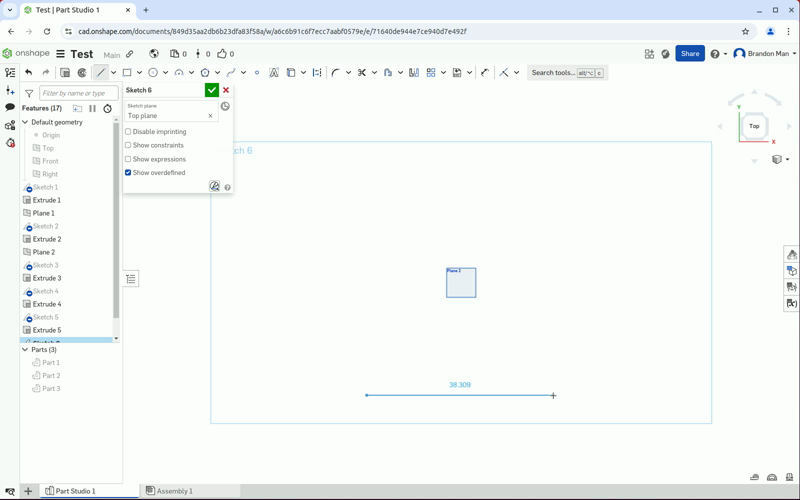
mouse_move(553, 171)
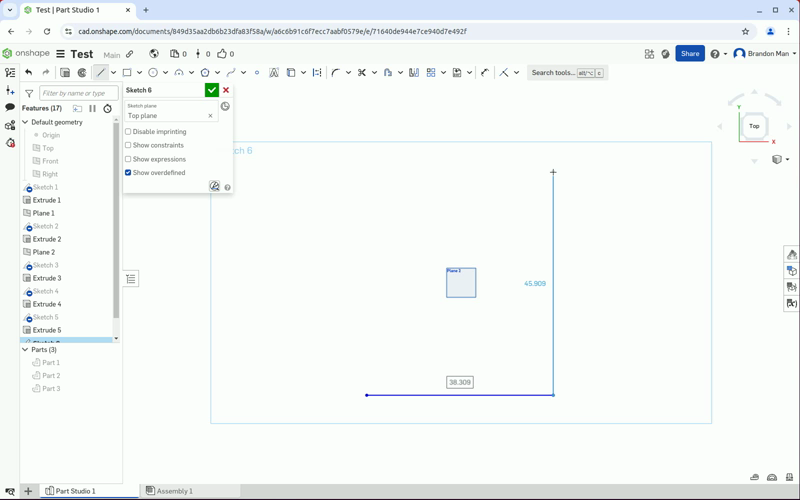
click(553, 171)
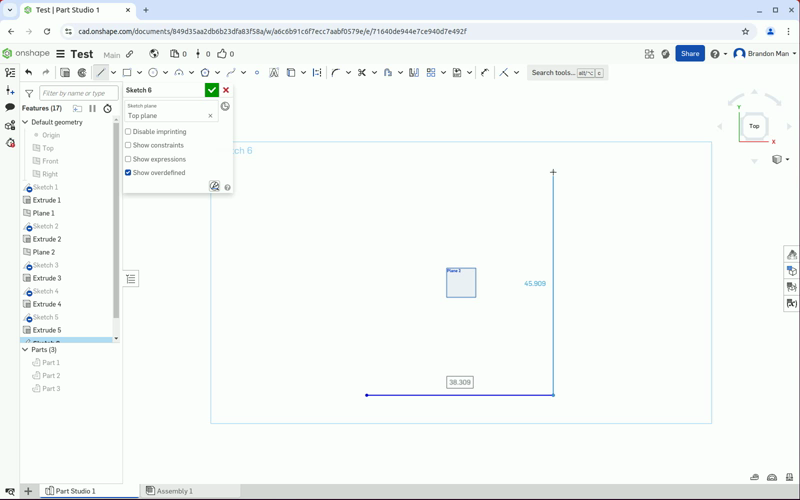
key_up(shift)
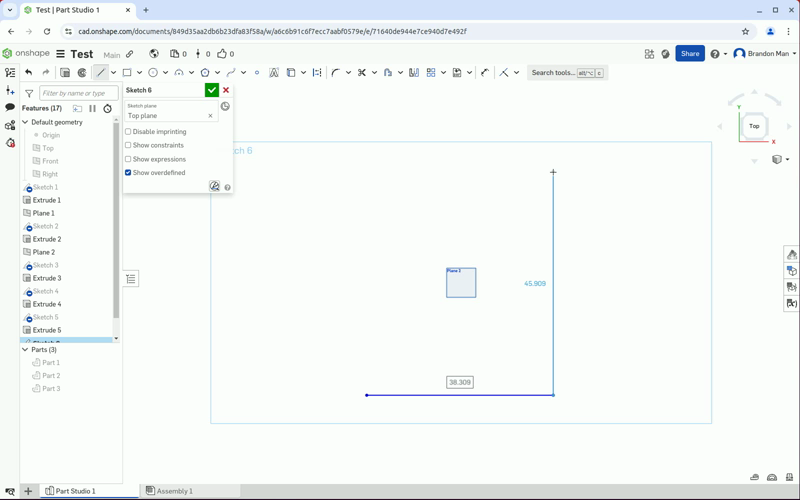
key_down(shift)
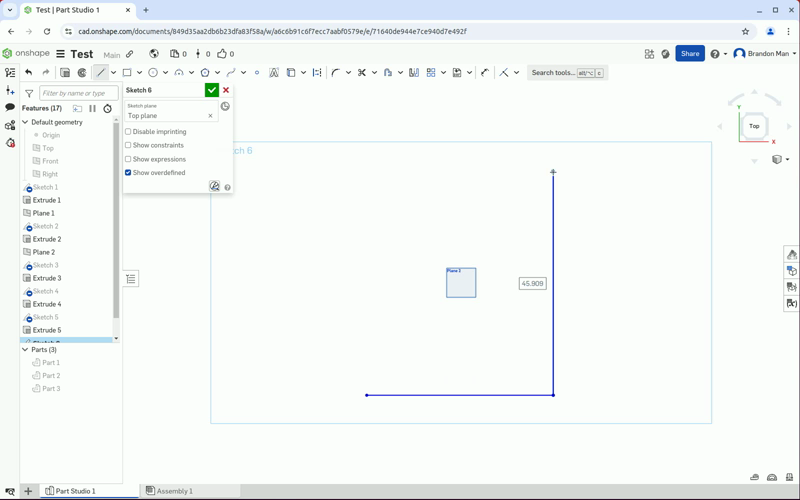
mouse_move(366, 171)
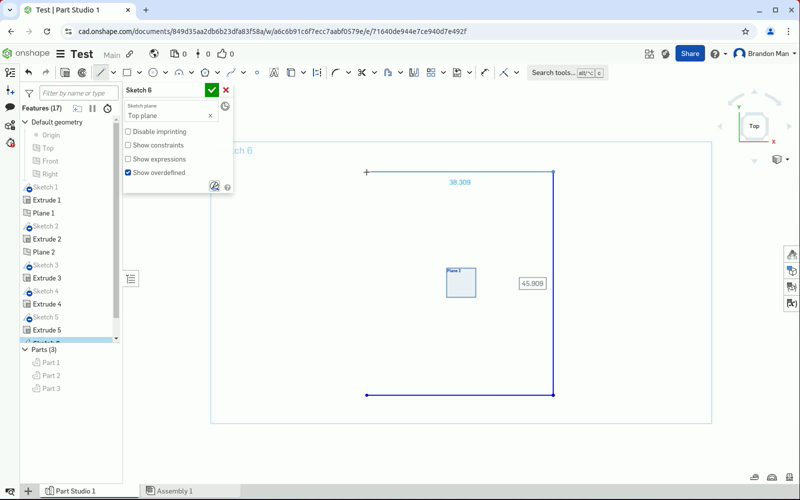
click(366, 171)
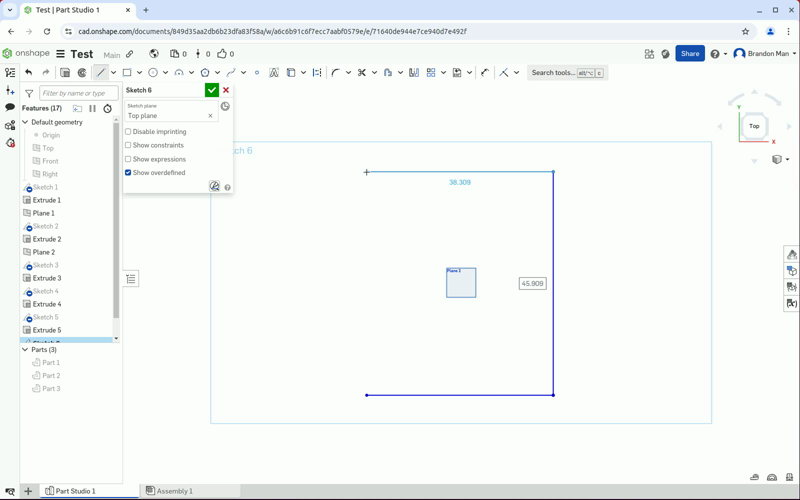
key_up(shift)
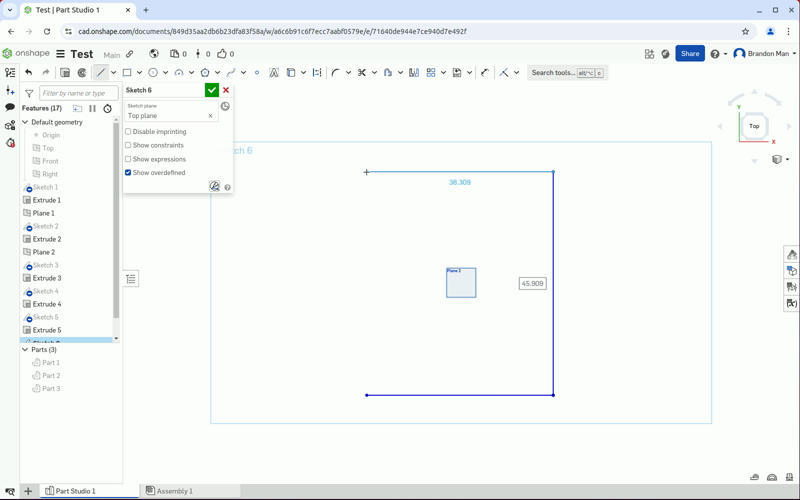
key_down(shift)
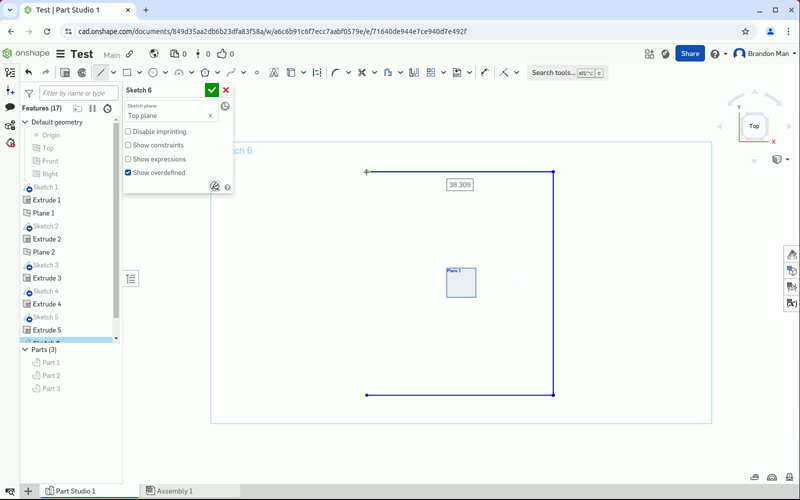
mouse_move(366, 395)
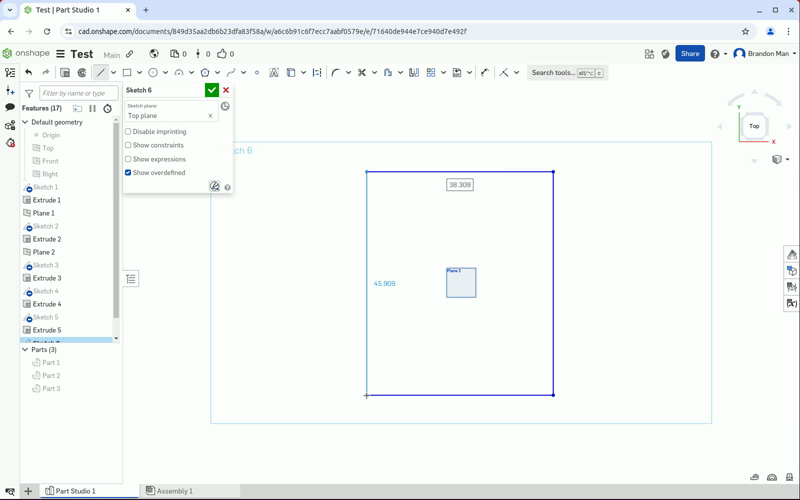
key_up(shift)
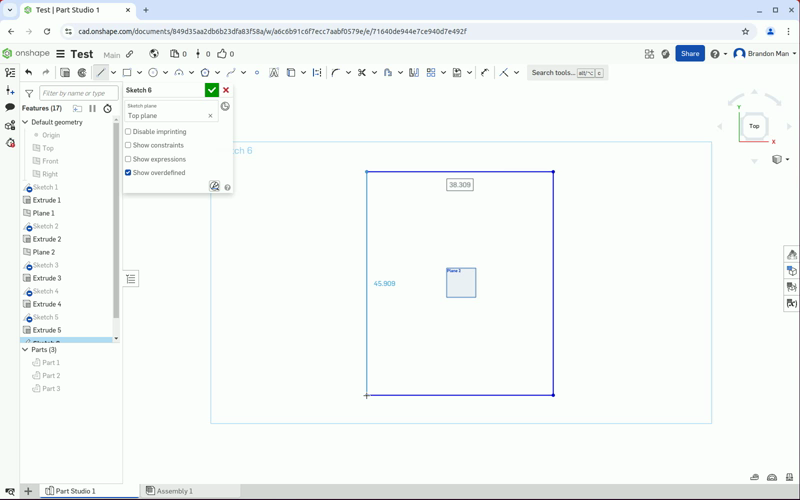
click(366, 395)
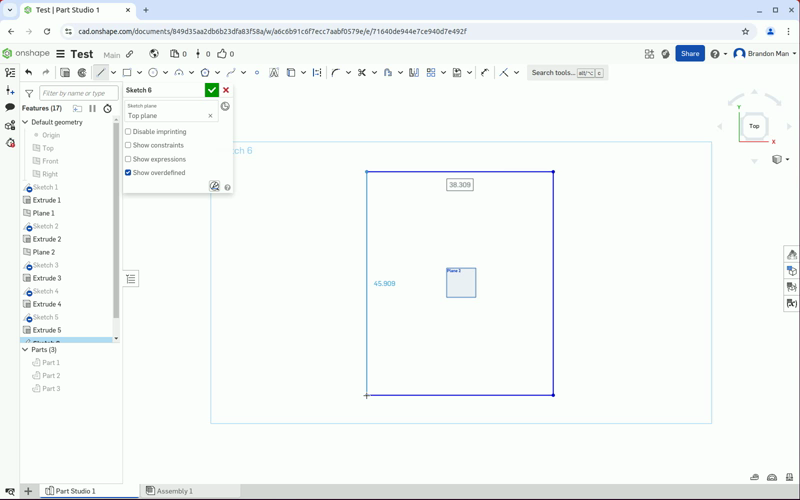
key(esc)
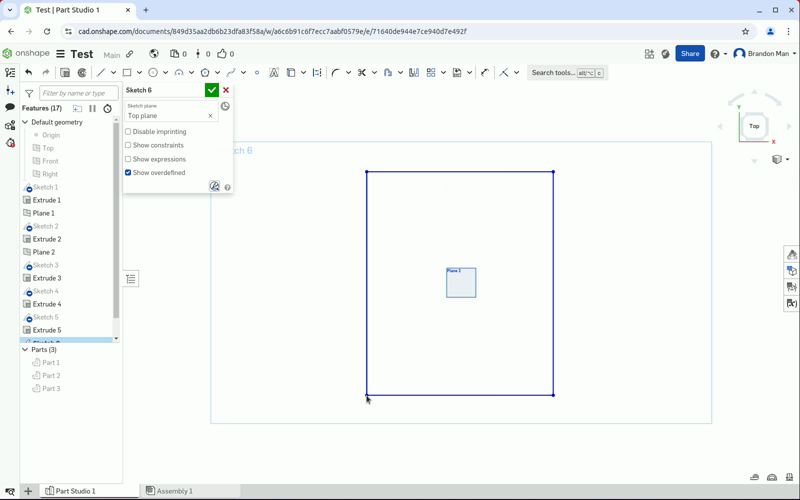
mouse_move(446, 335)
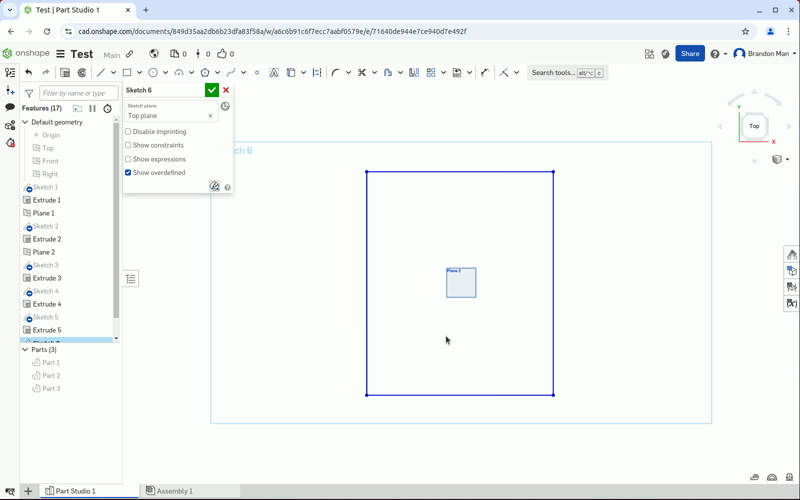
click(446, 335)
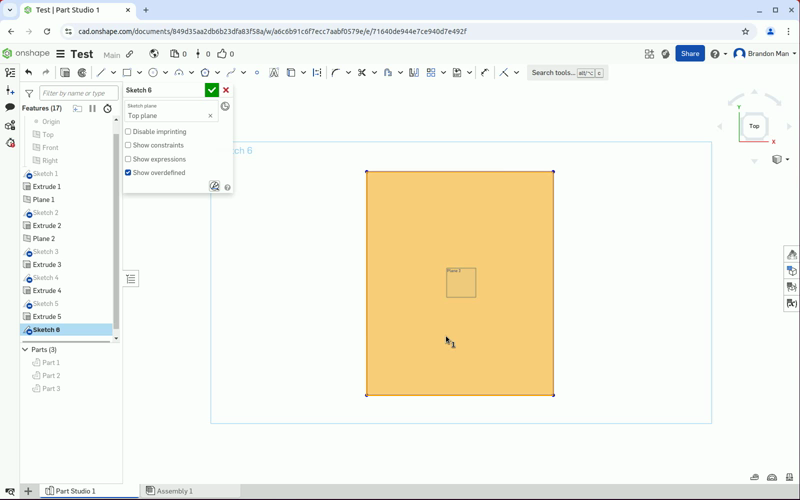
mouse_move(73, 352)
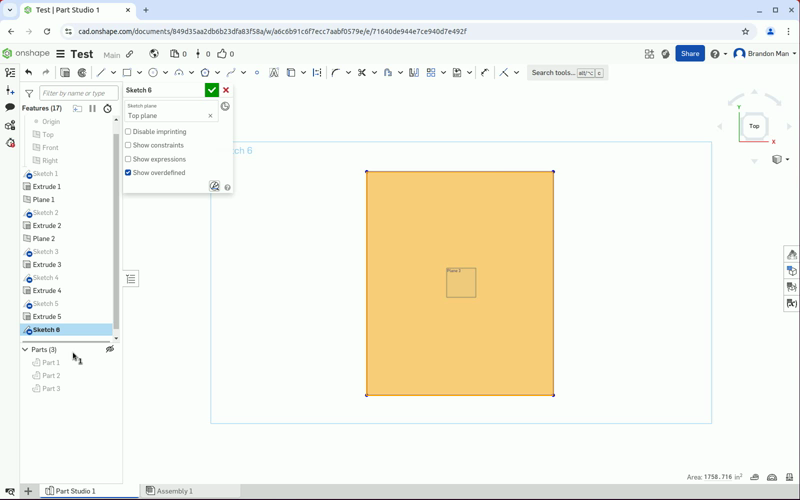
key(shift+y)
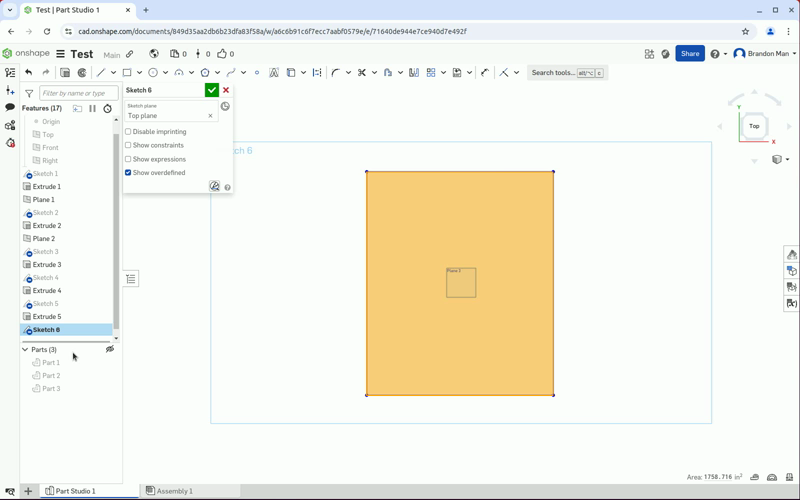
key(shift+e)
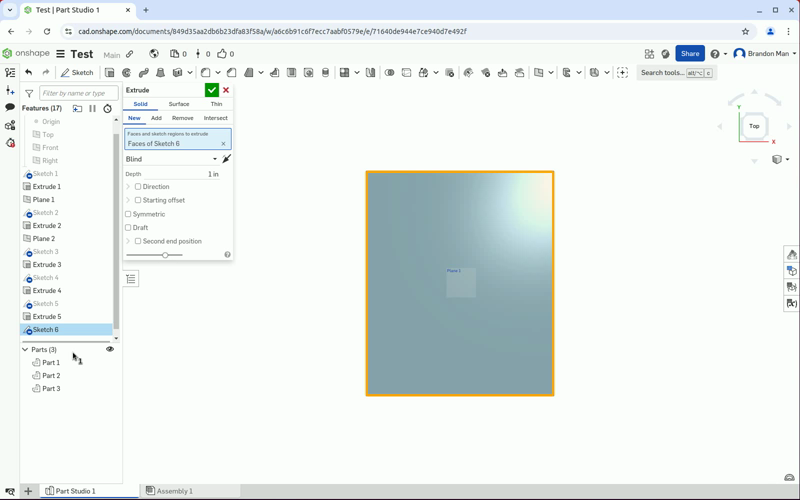
mouse_move(143, 106)
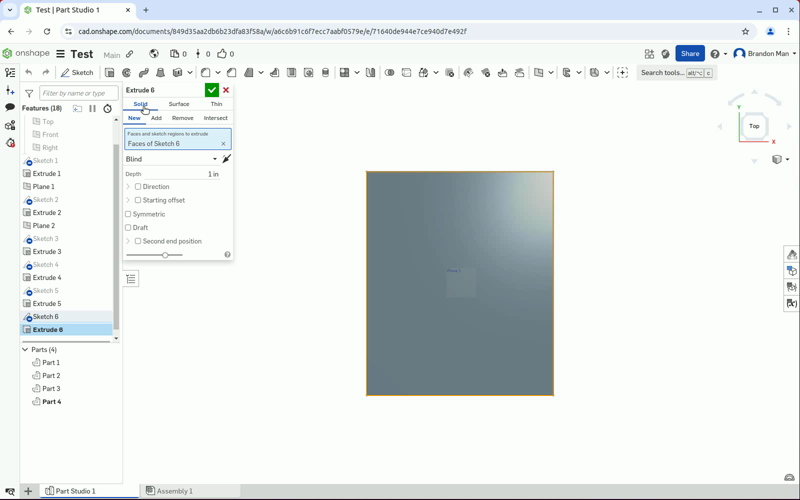
click(143, 106)
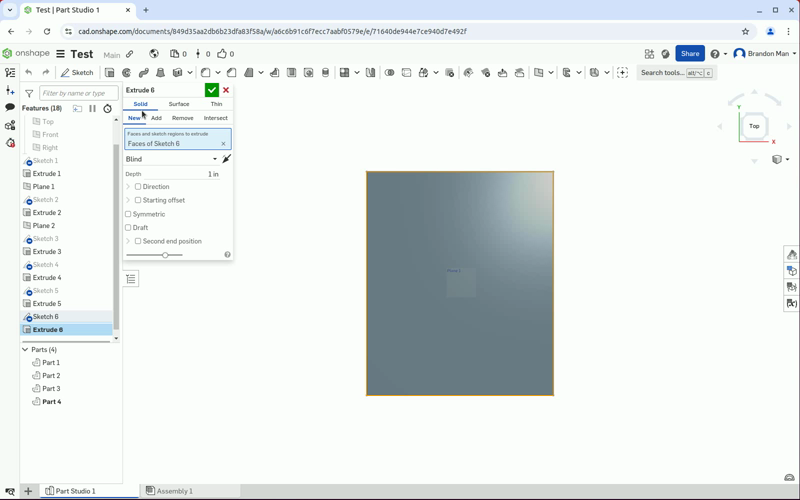
mouse_move(137, 120)
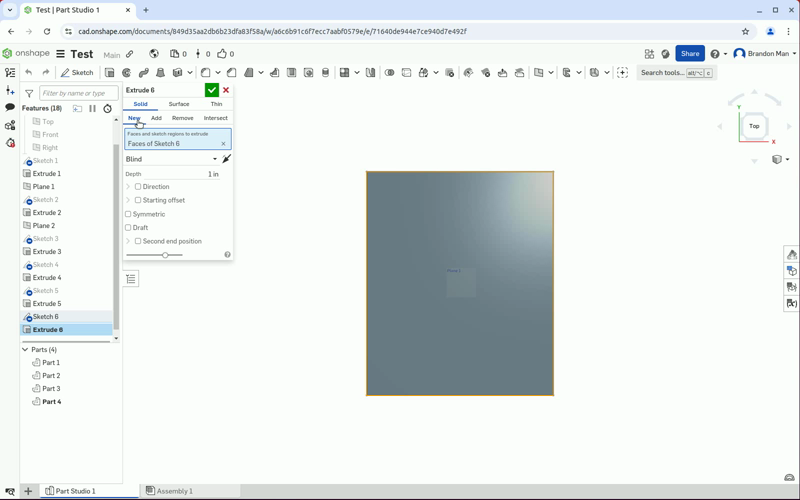
click(137, 120)
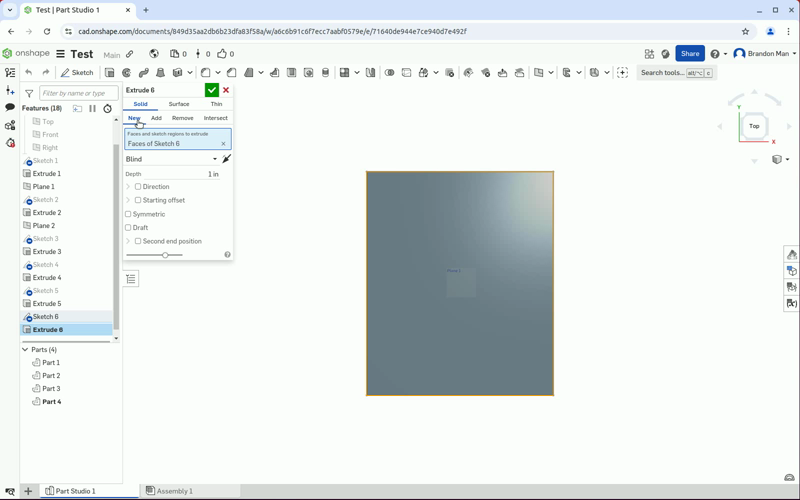
key(tab, 4)
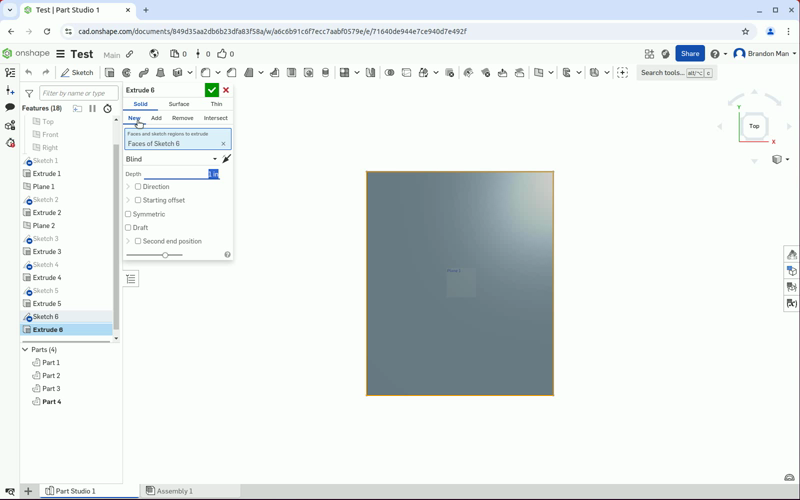
text(-0.481)
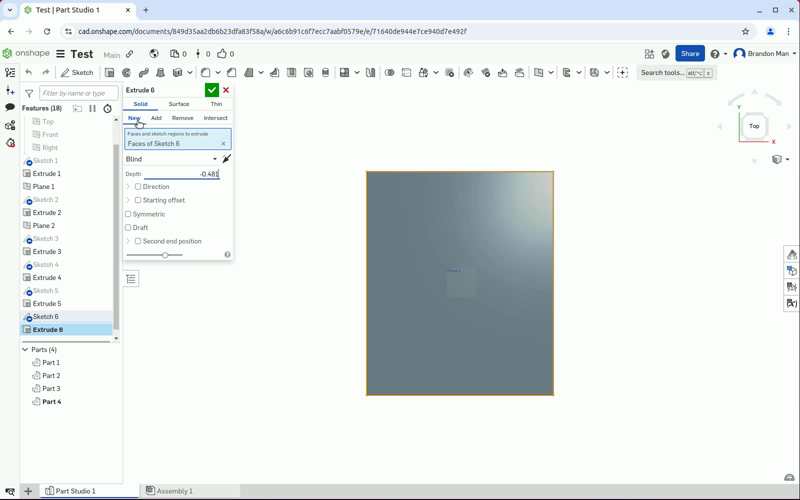
key(enter)
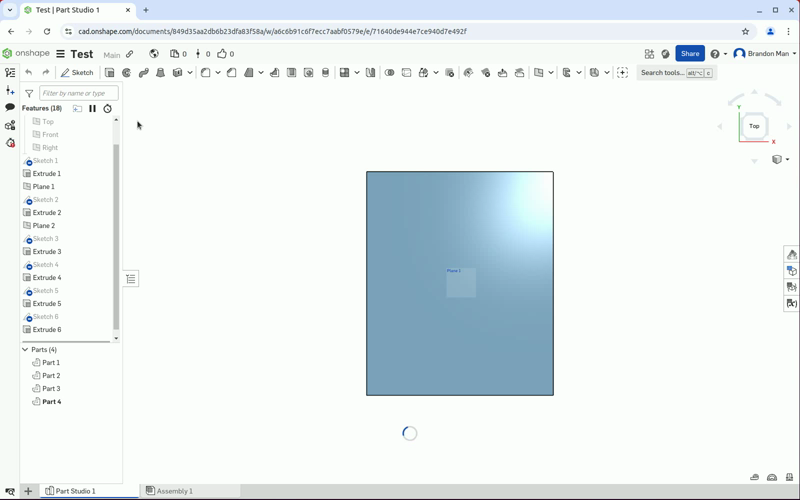
key(shift+h)
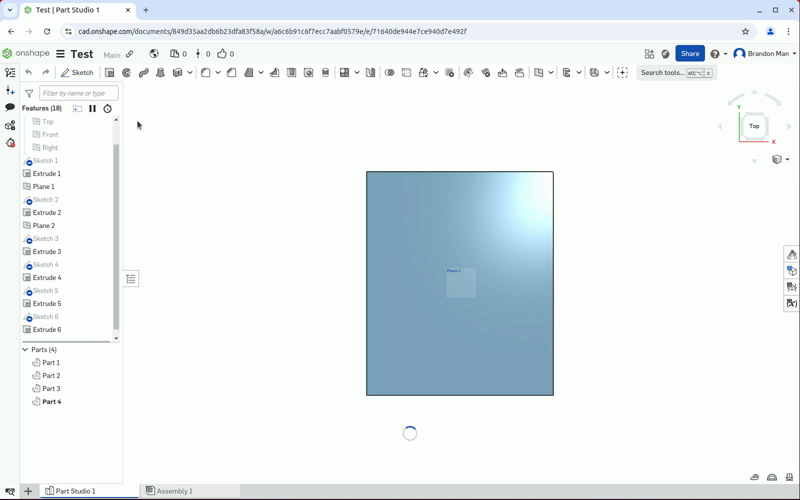
key(shift+h)
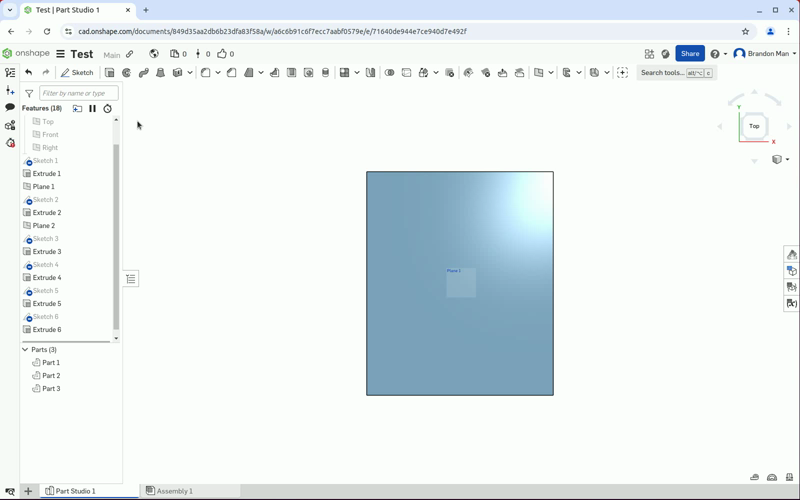
mouse_move(69, 163)
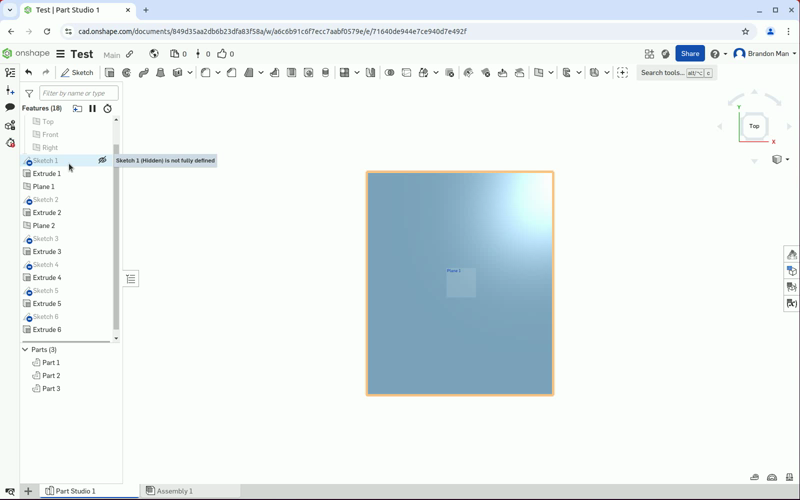
click(69, 163)
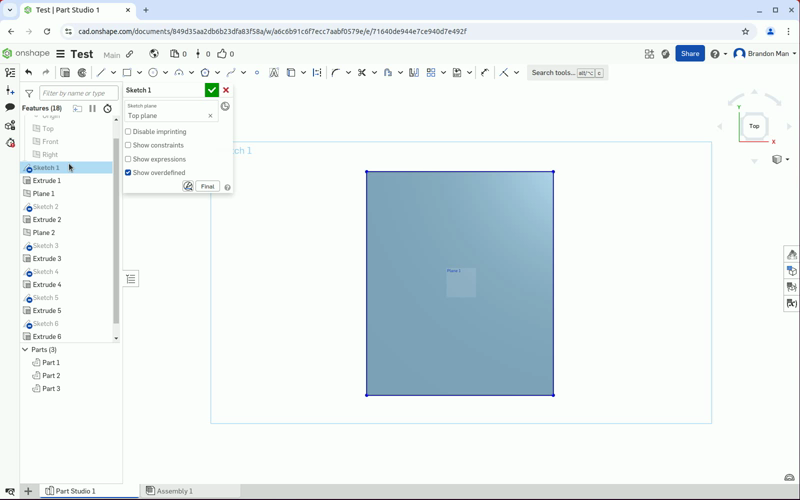
mouse_move(229, 92)
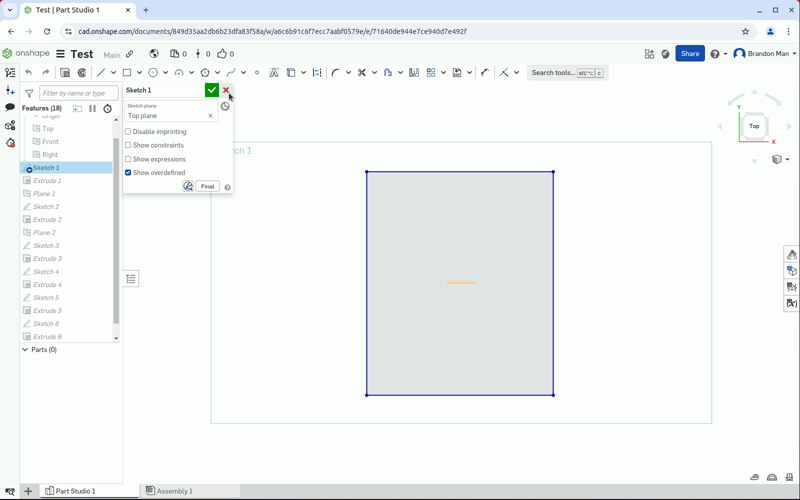
click(229, 92)
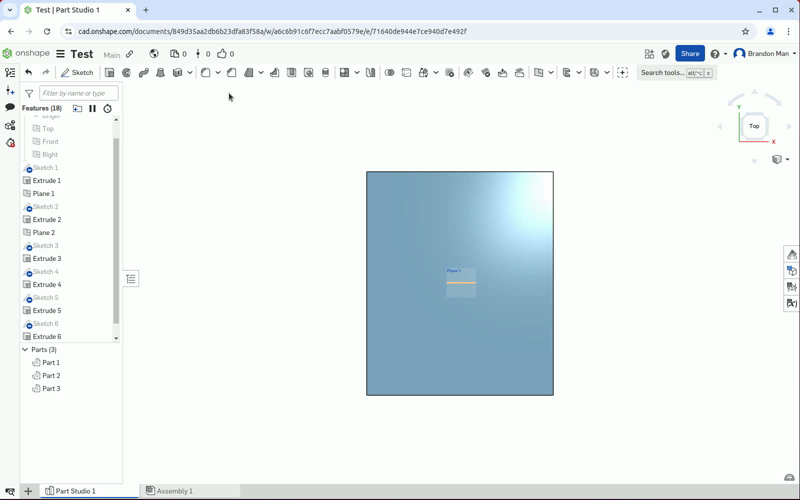
mouse_move(73, 352)
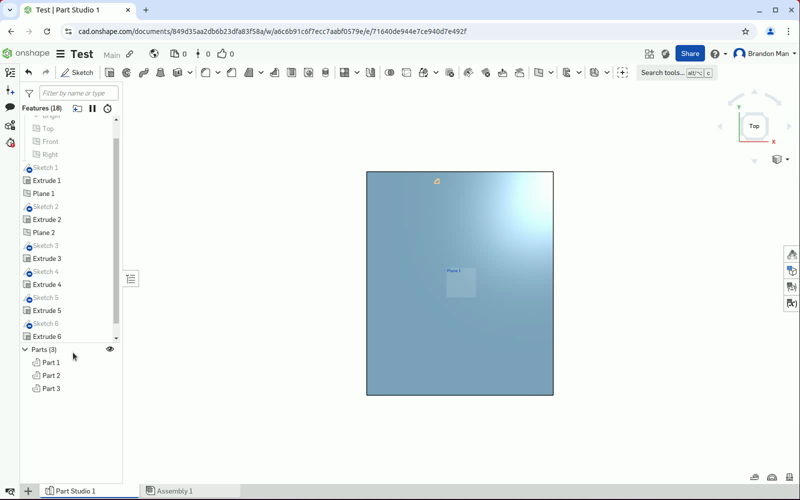
key(y)
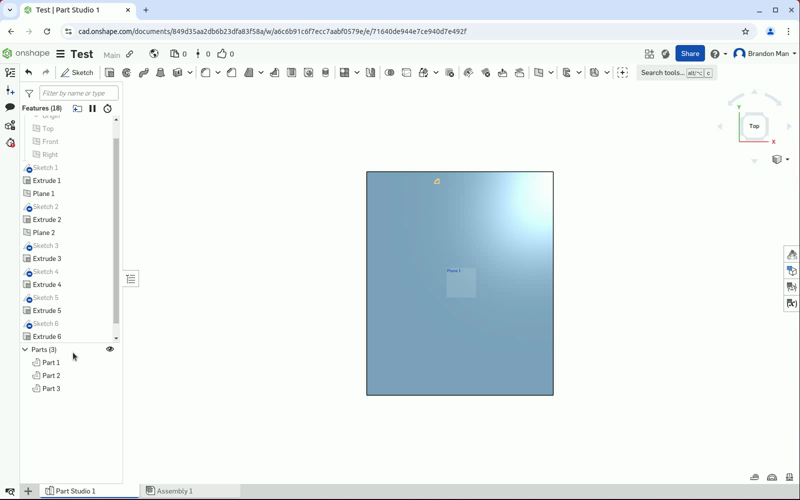
key(shift+p)
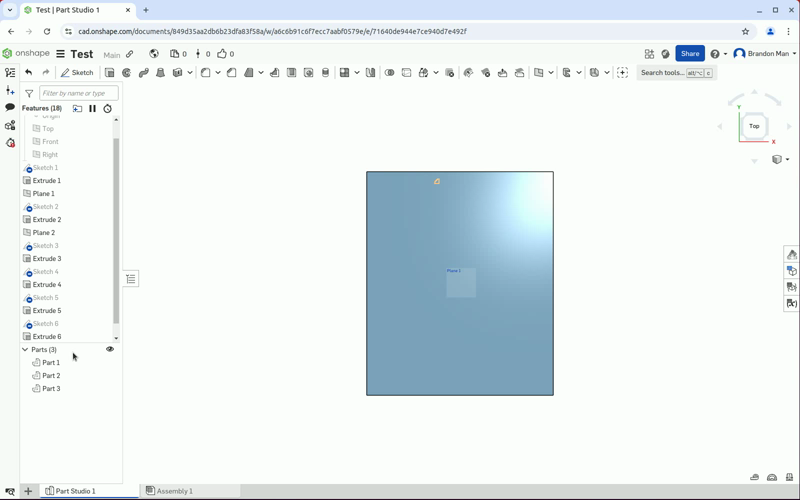
key(space)
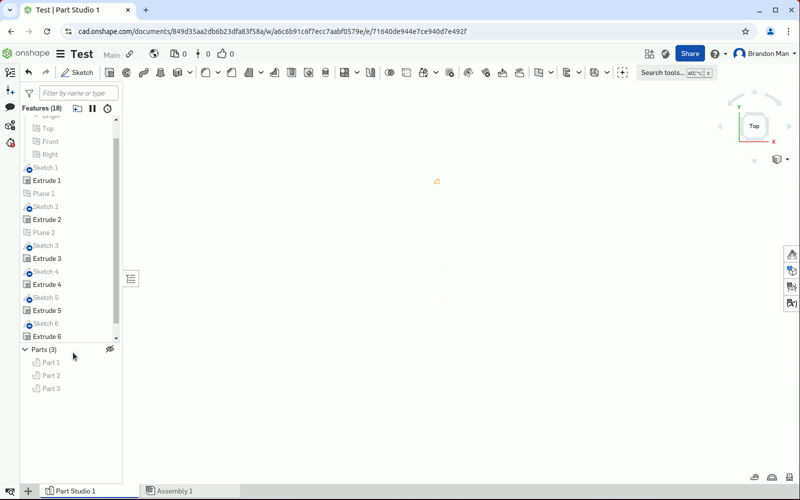
key_down(shift)
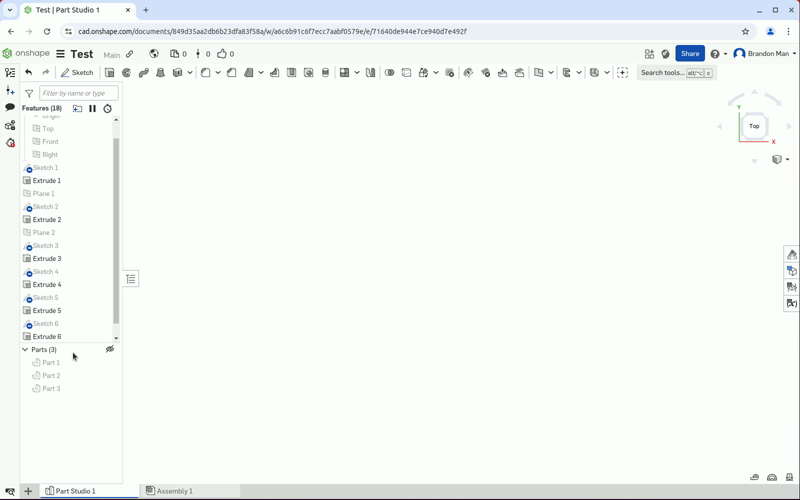
key(up)
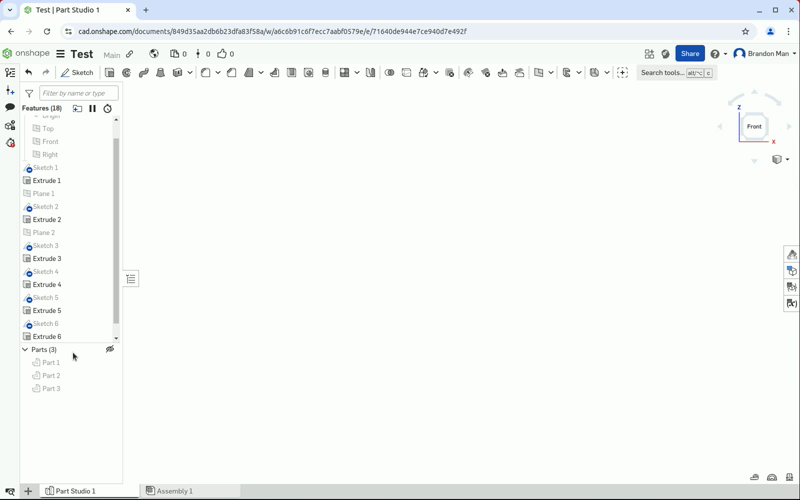
key_up(shift)
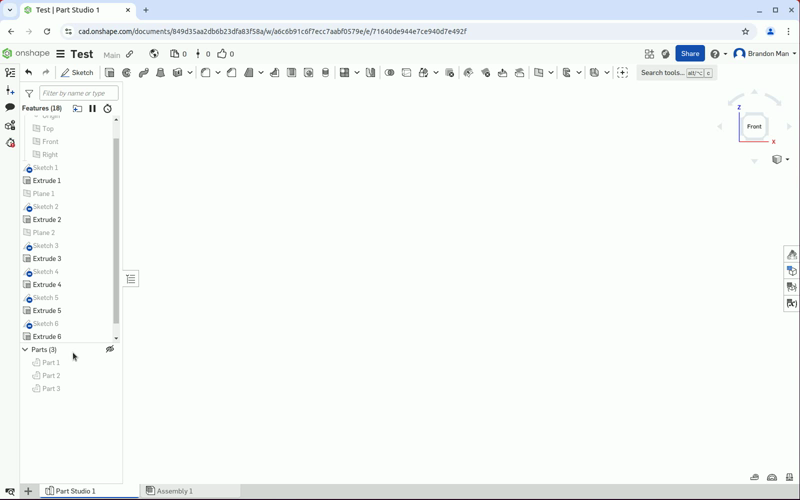
mouse_move(73, 352)
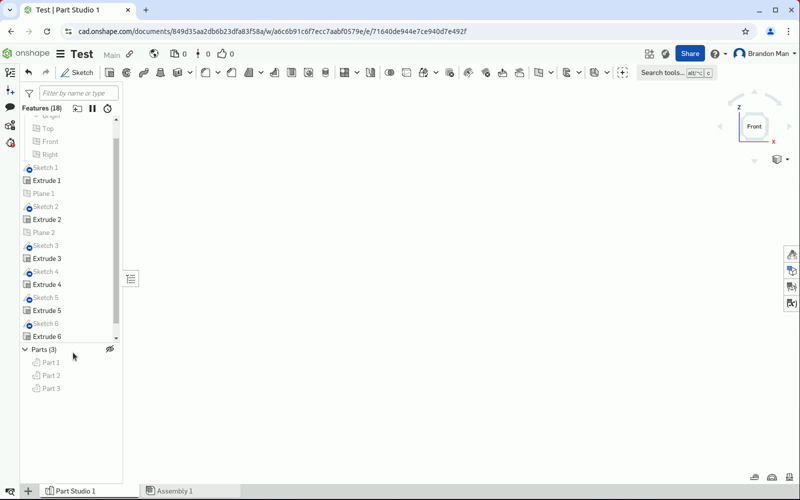
key(shift+y)
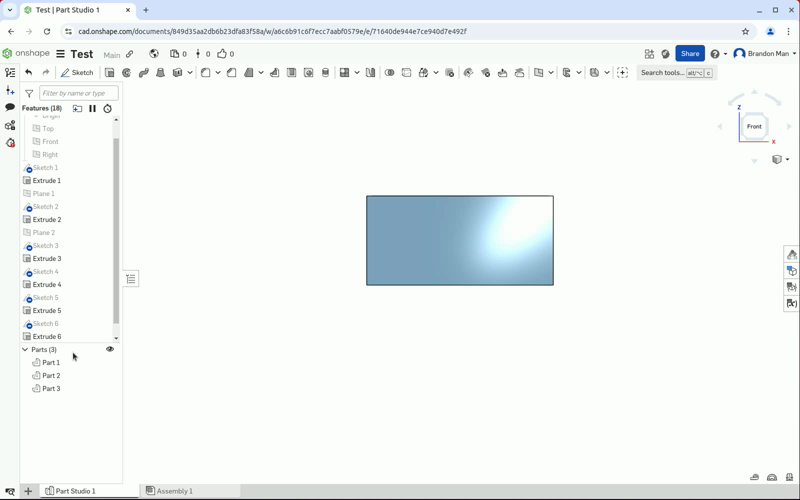
mouse_move(541, 75)
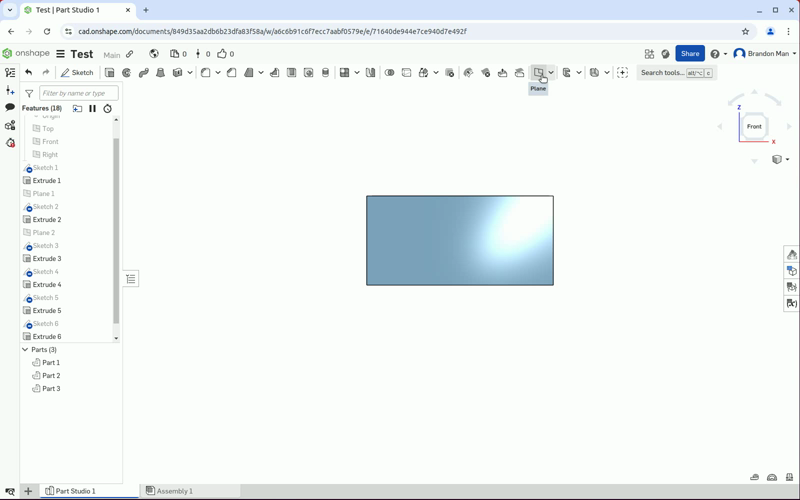
click(541, 75)
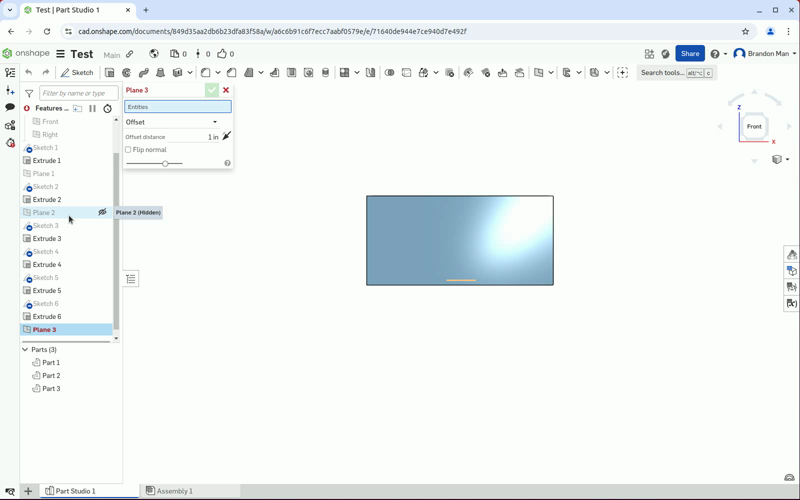
scroll(3)
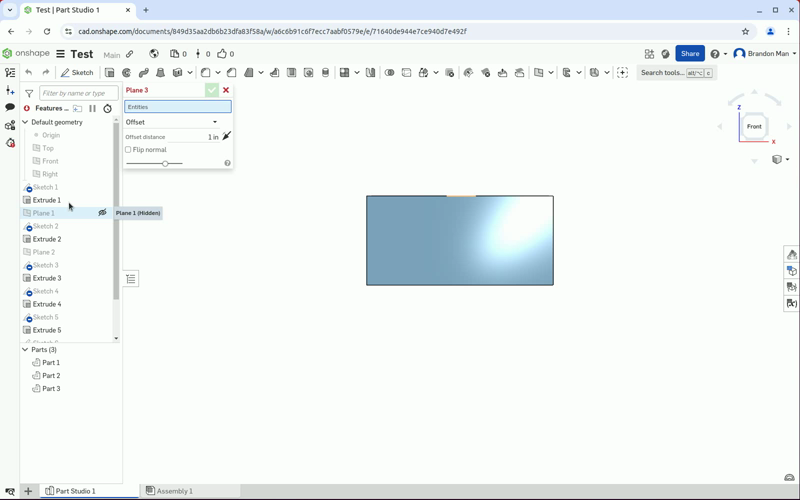
mouse_move(69, 163)
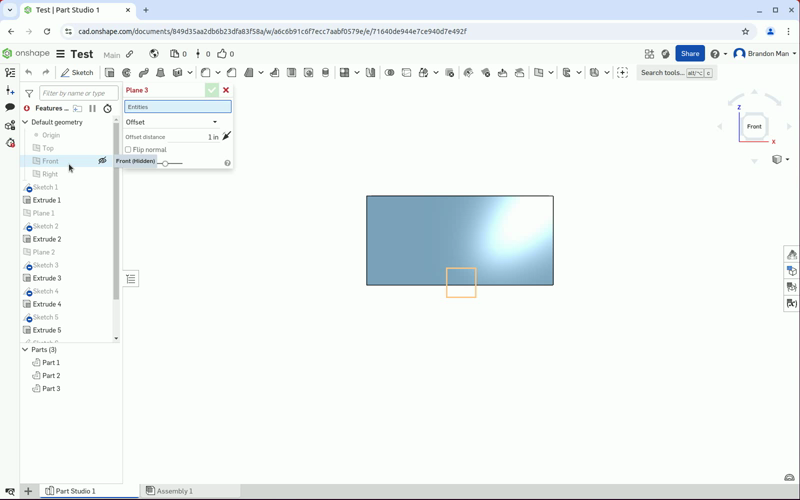
click(69, 163)
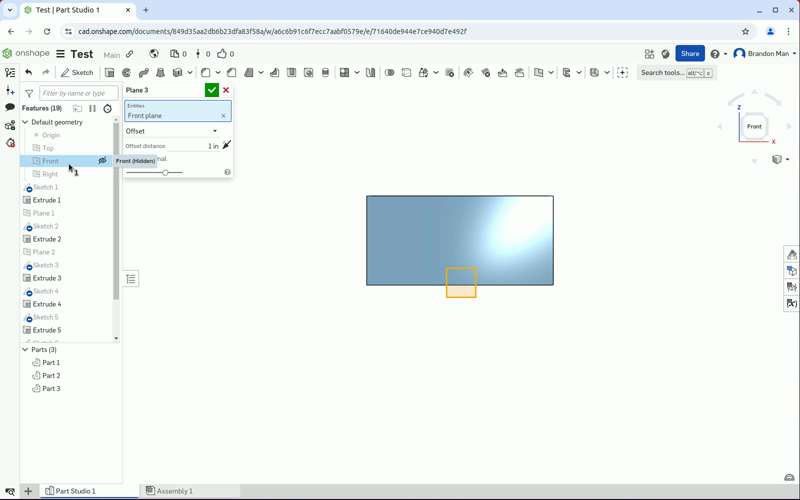
key(tab, 2)
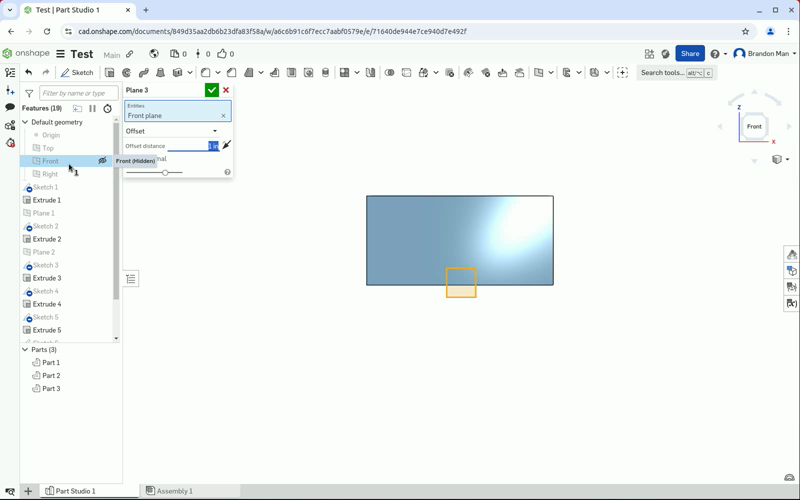
text(23.108)
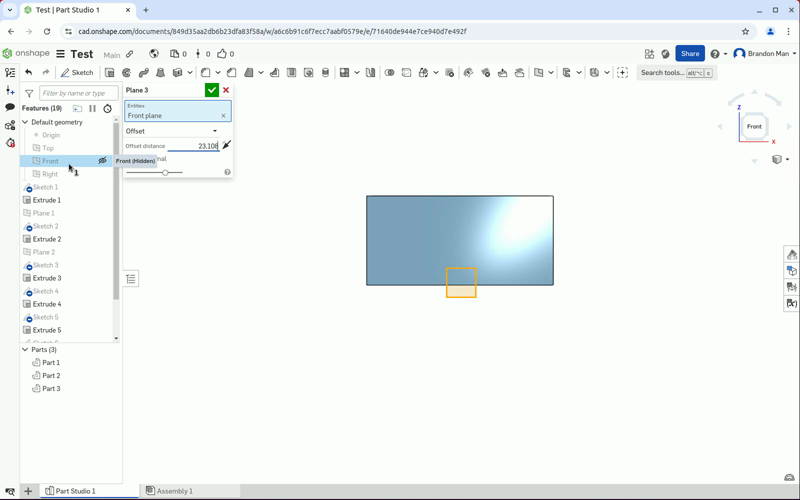
key(enter, 2)
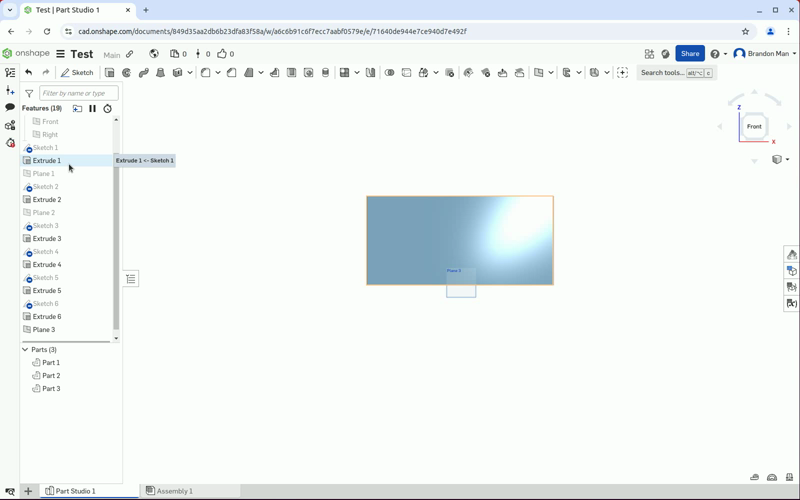
key(shift+s)
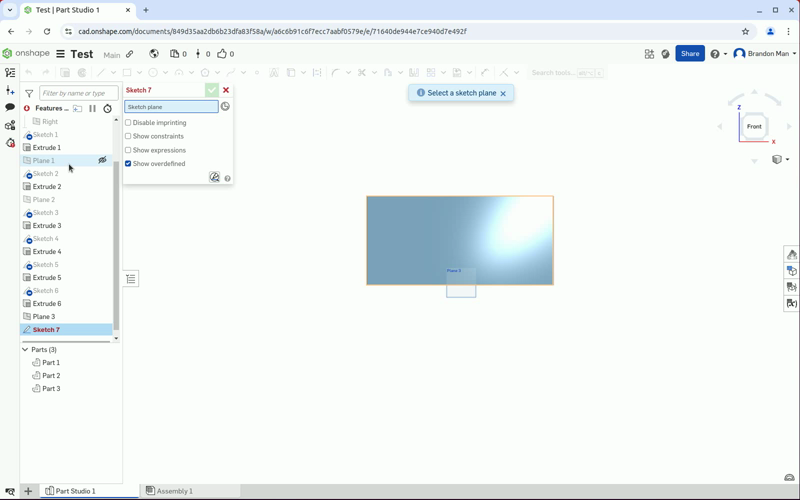
mouse_move(69, 319)
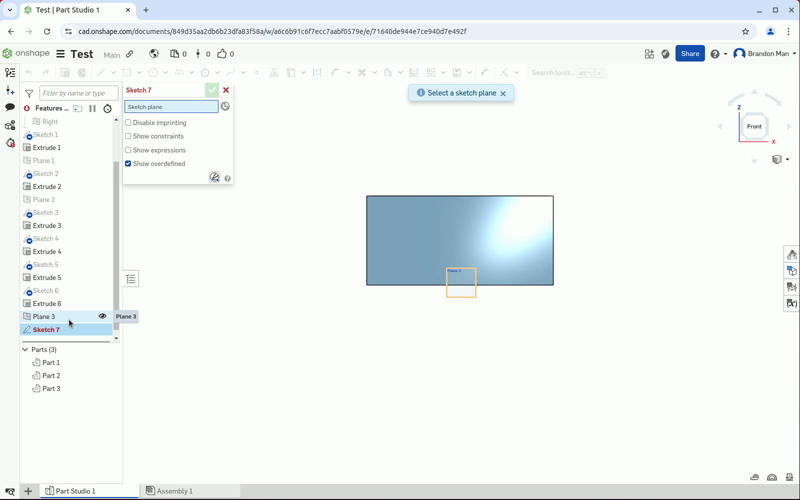
click(69, 319)
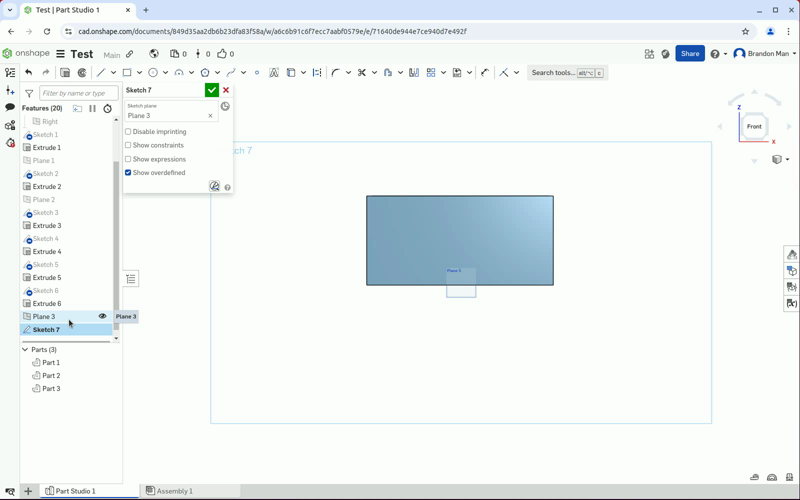
mouse_move(73, 352)
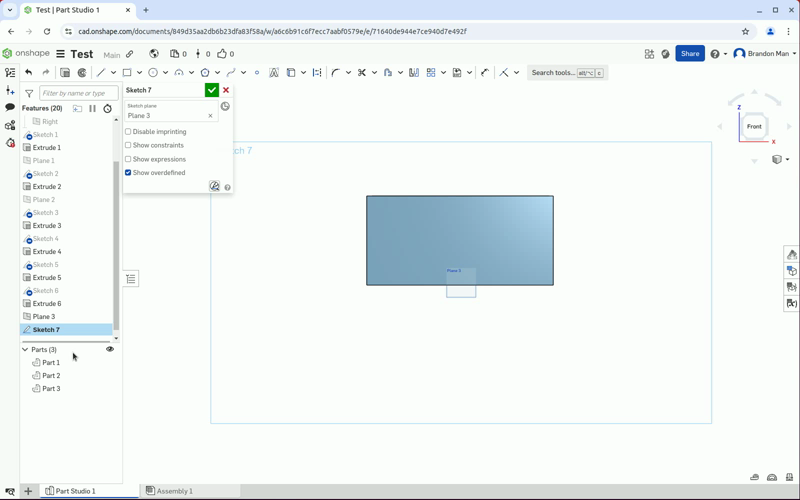
key(y)
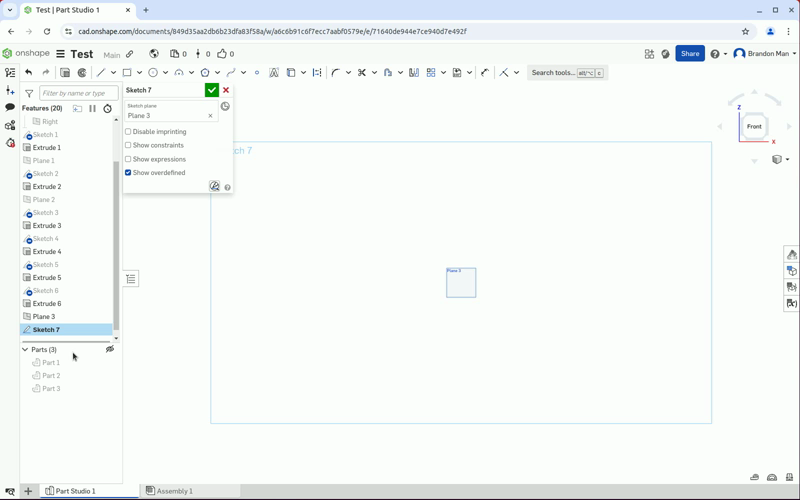
key(l)
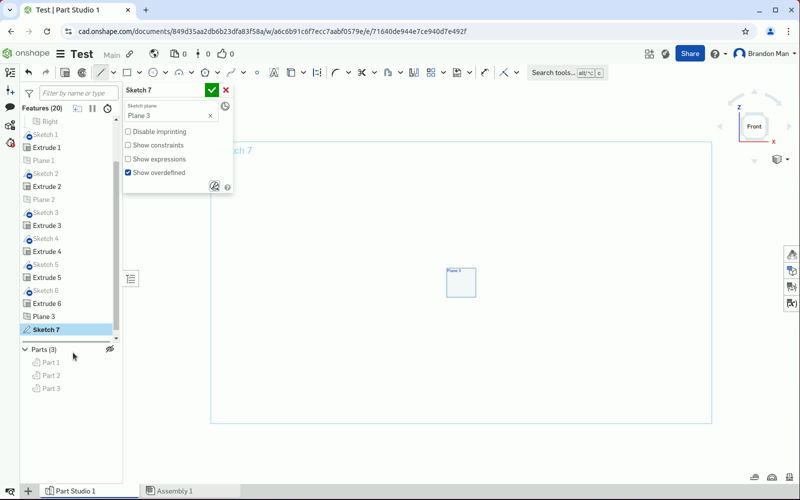
key_down(shift)
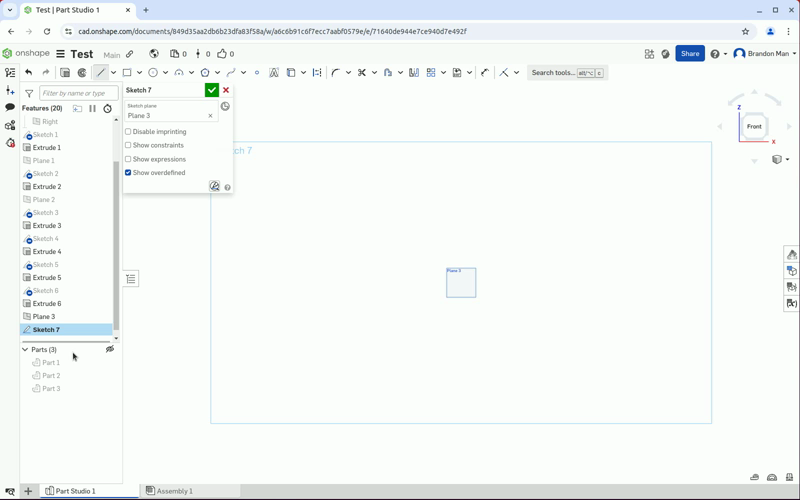
mouse_move(417, 264)
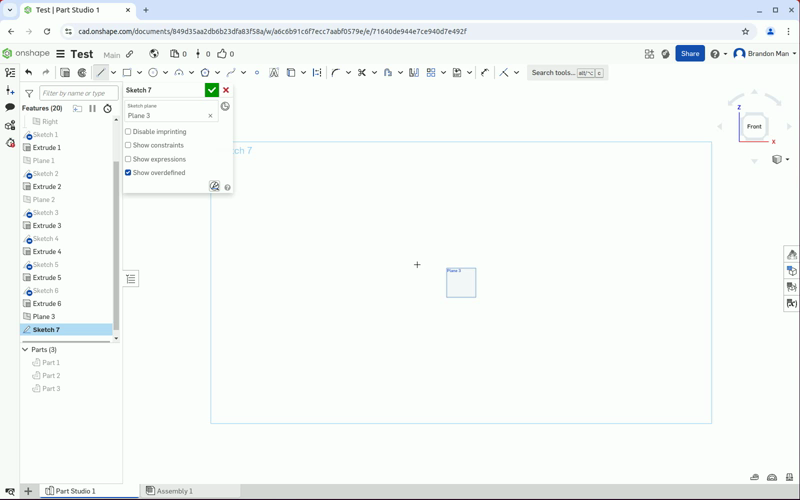
click(417, 264)
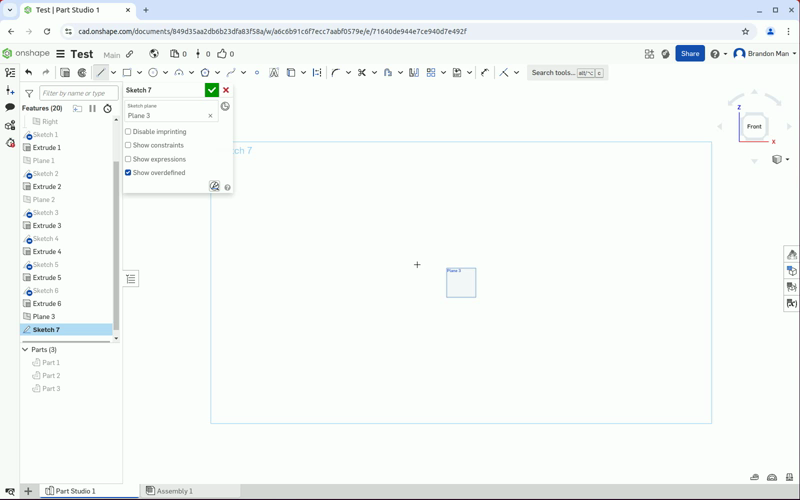
key_up(shift)
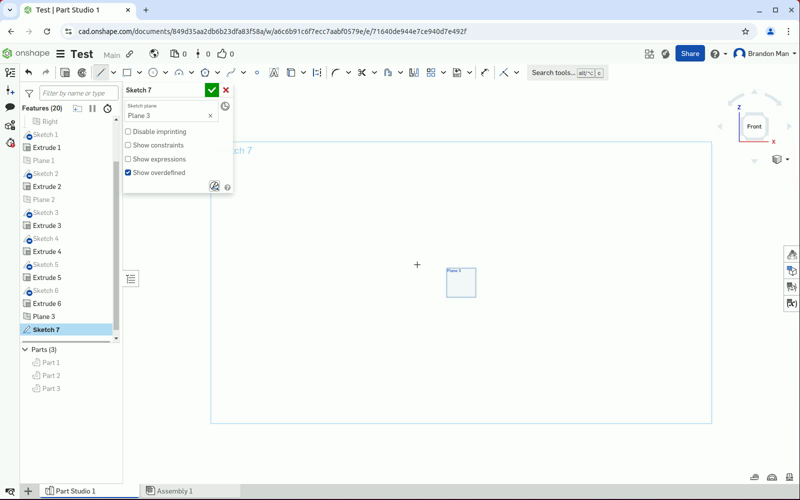
key_down(shift)
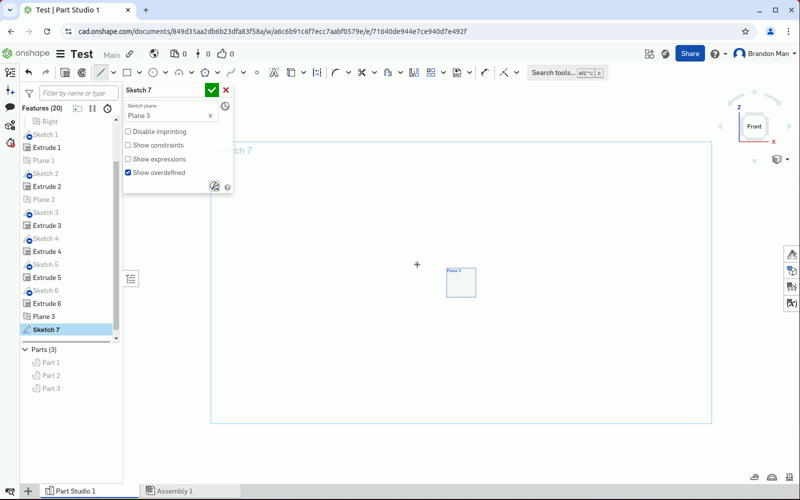
mouse_move(447, 264)
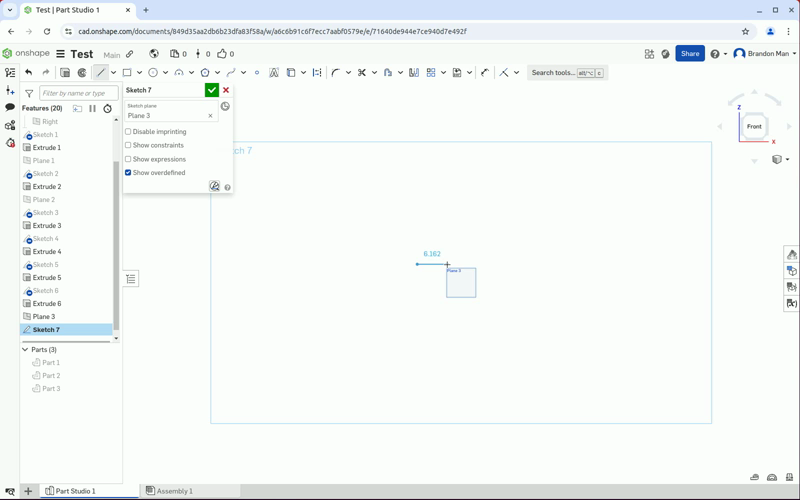
mouse_move(444, 264)
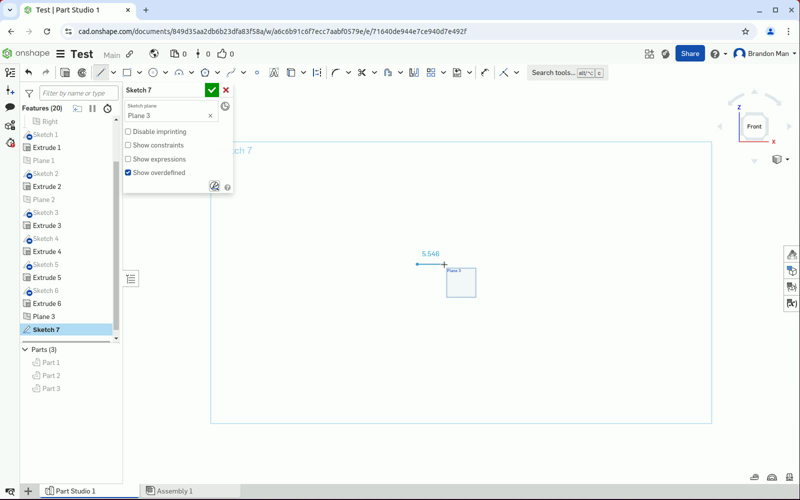
click(444, 264)
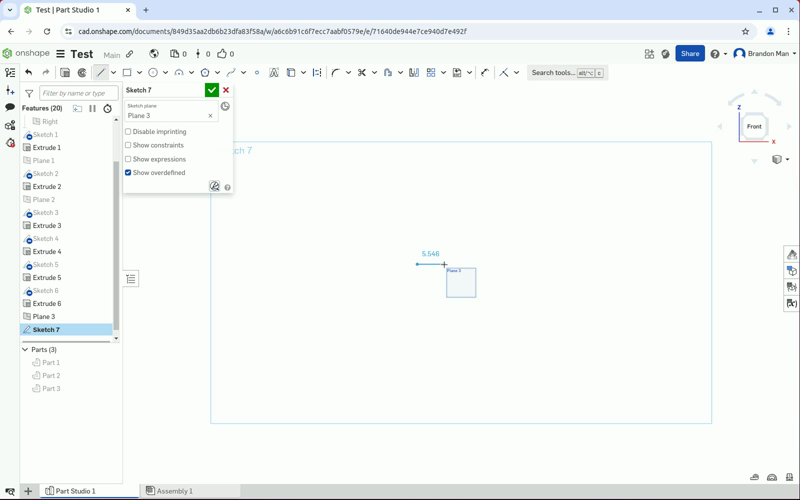
key_up(shift)
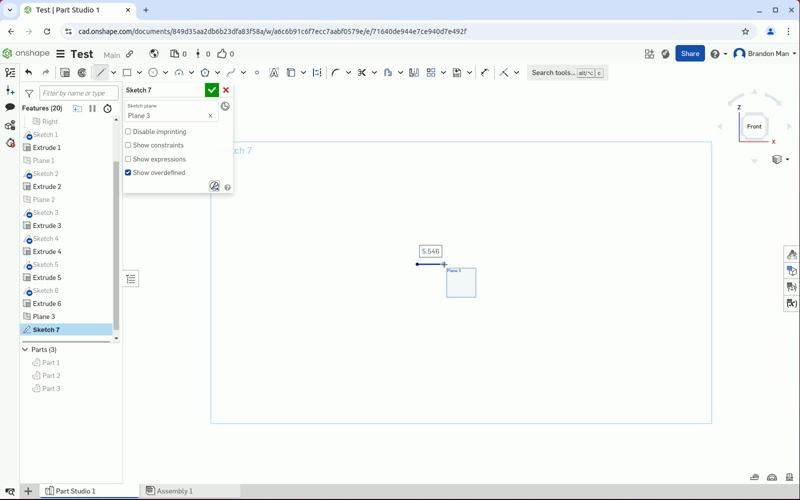
key_down(shift)
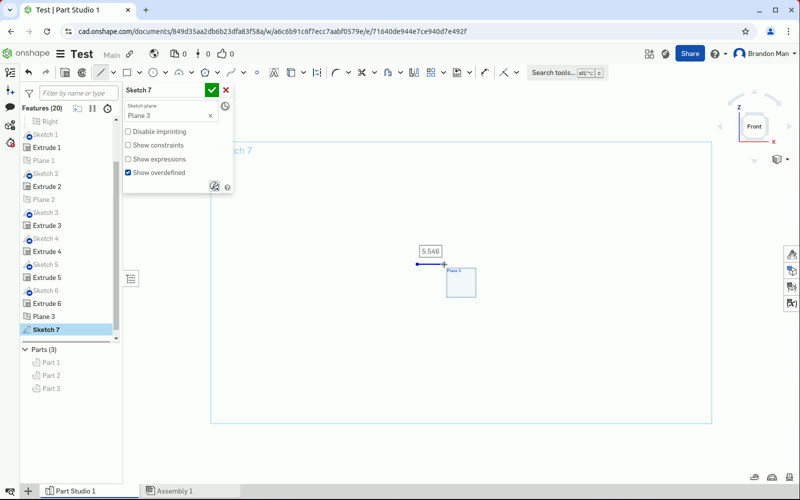
mouse_move(474, 264)
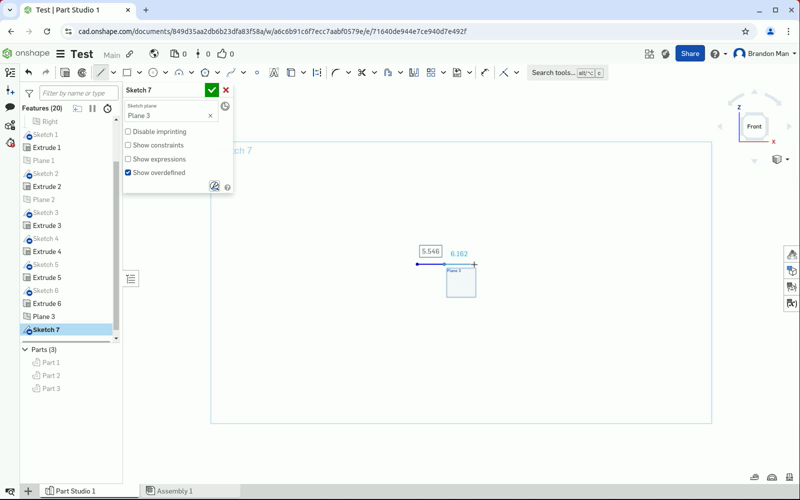
mouse_move(444, 248)
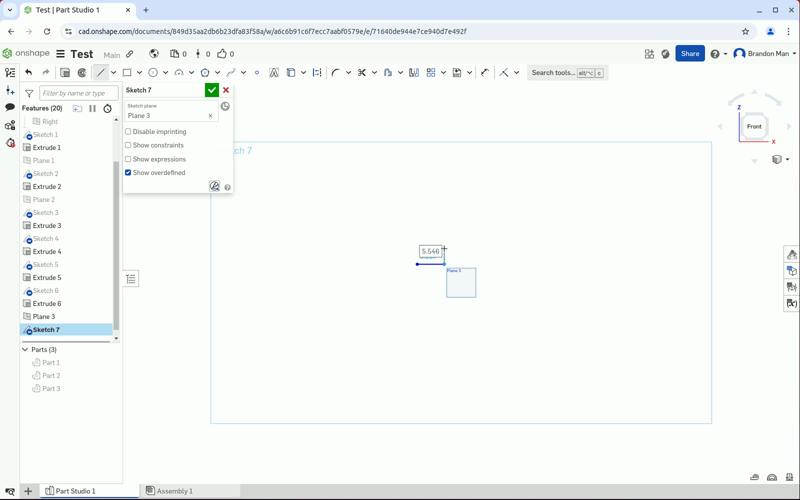
click(444, 248)
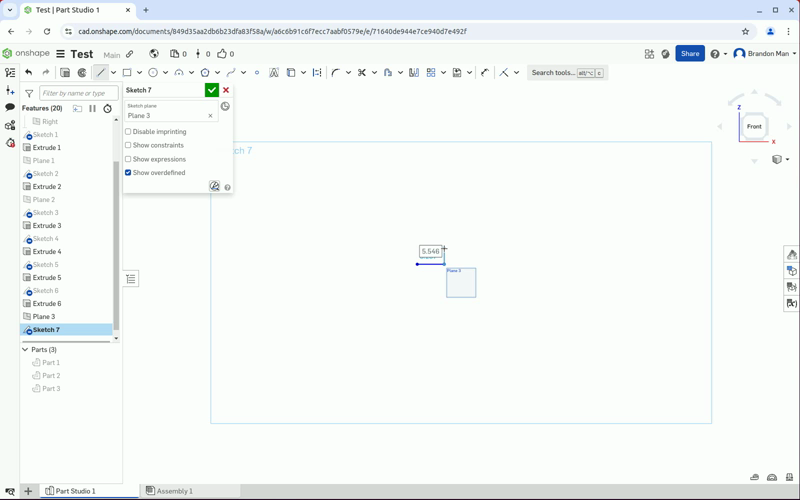
key_up(shift)
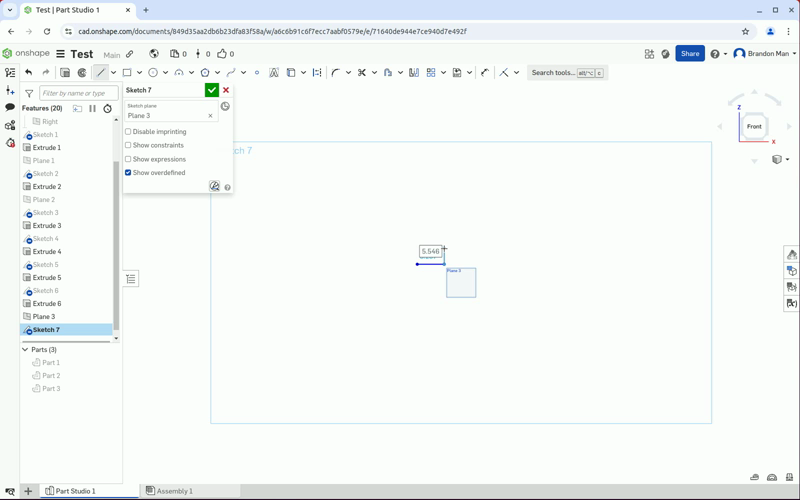
key_down(shift)
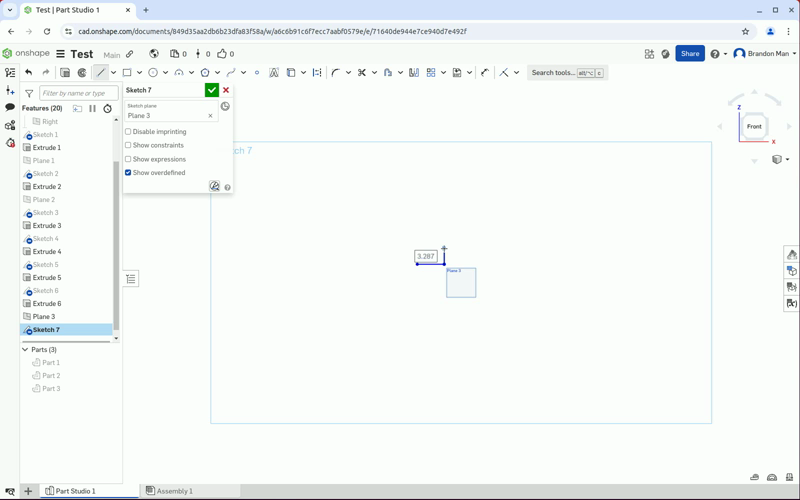
mouse_move(474, 248)
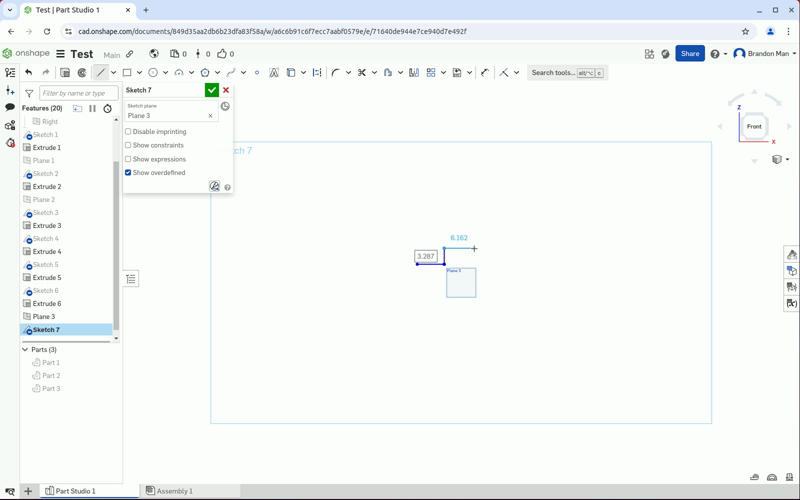
mouse_move(417, 248)
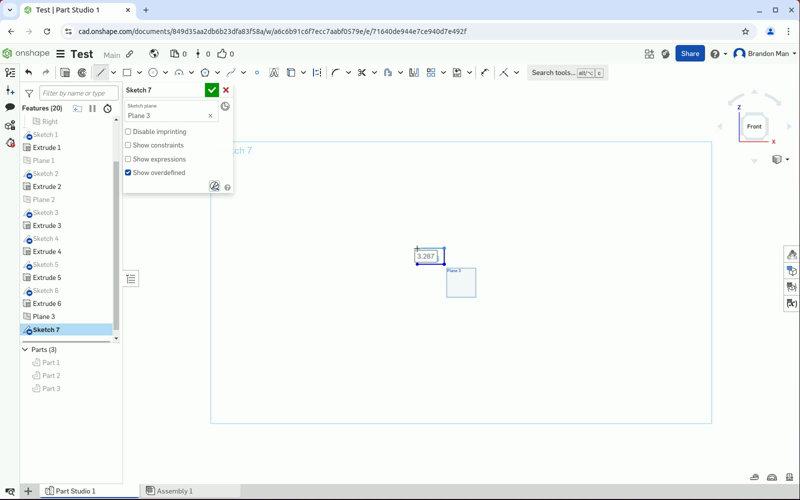
click(417, 248)
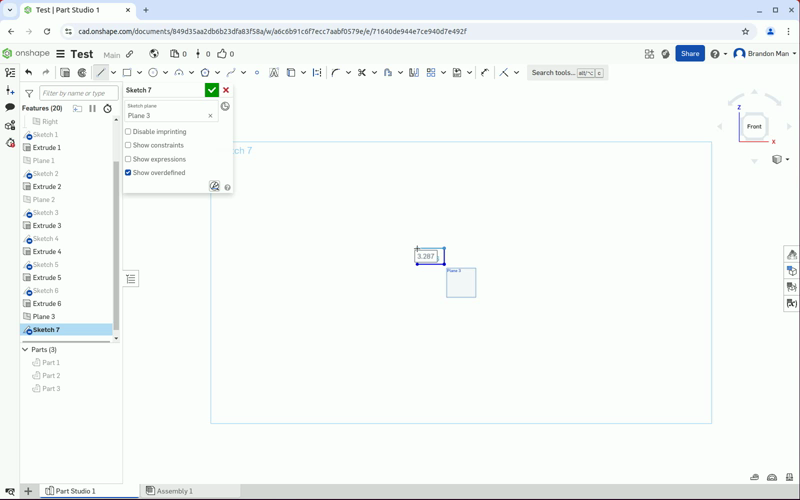
key_up(shift)
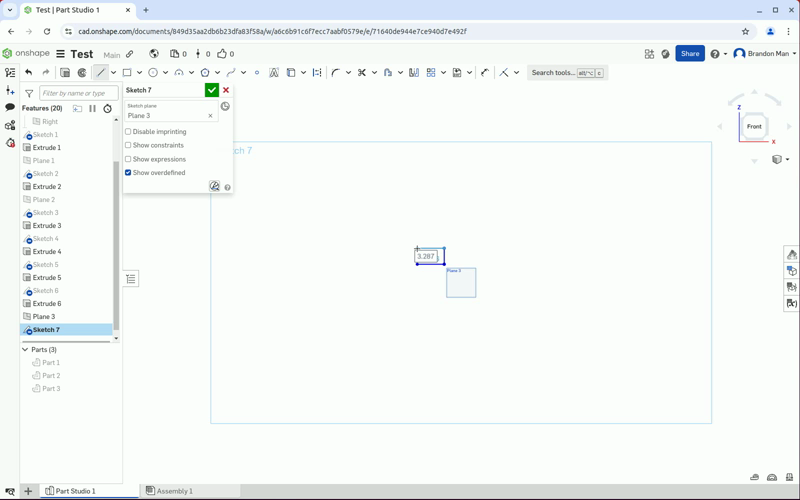
mouse_move(447, 248)
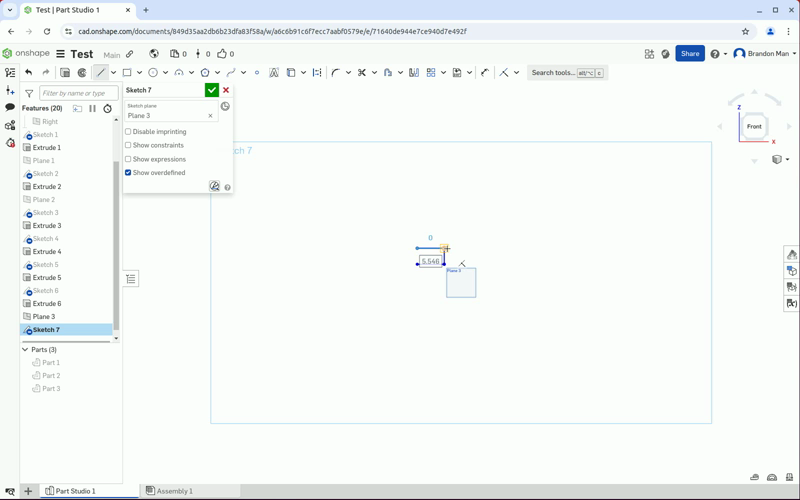
key_down(shift)
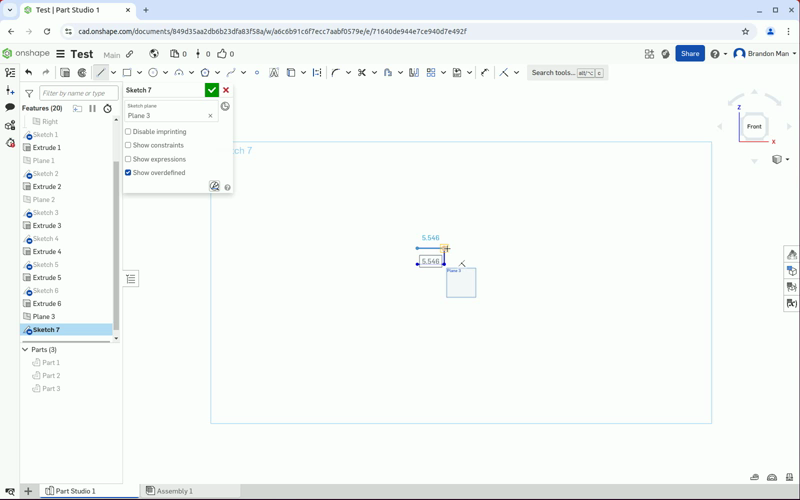
mouse_move(417, 264)
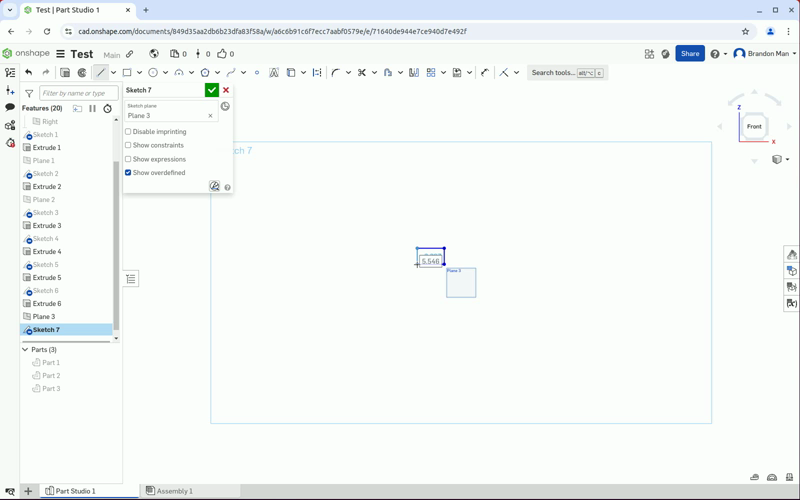
key_up(shift)
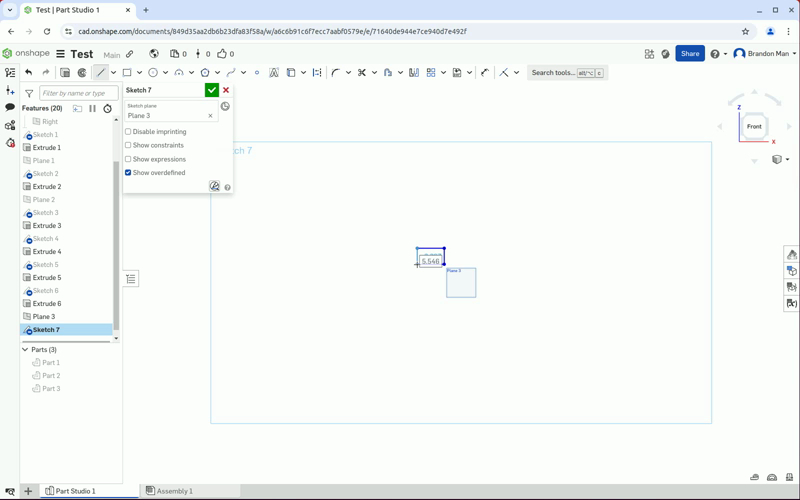
click(417, 264)
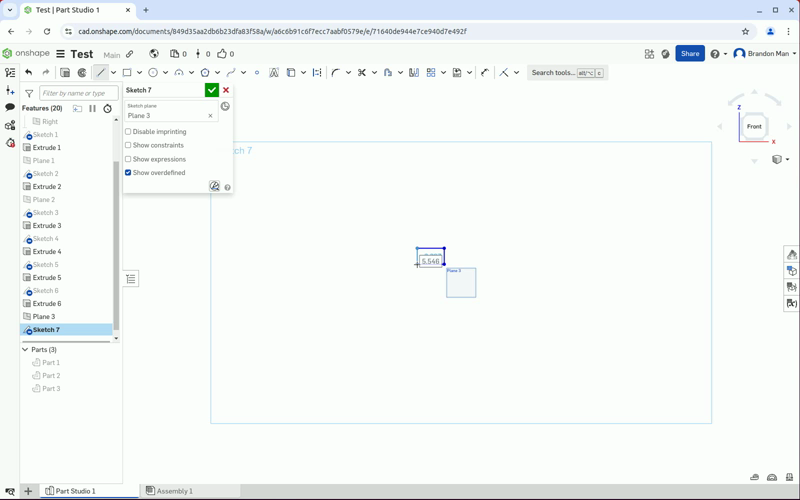
key(esc)
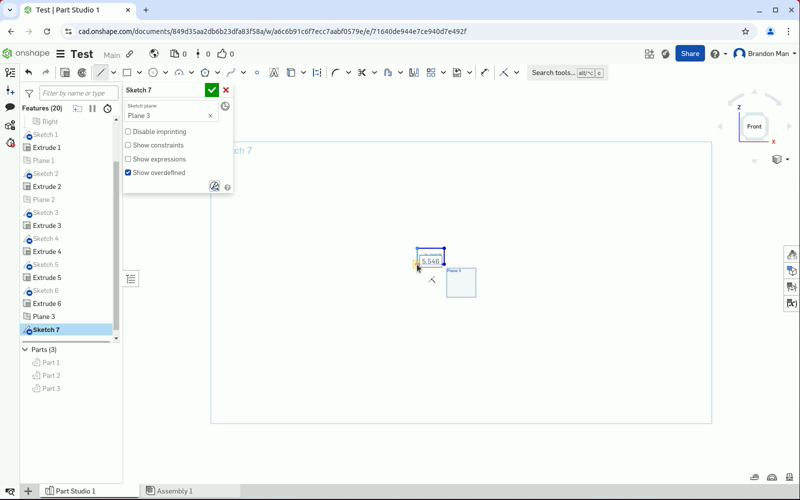
mouse_move(431, 253)
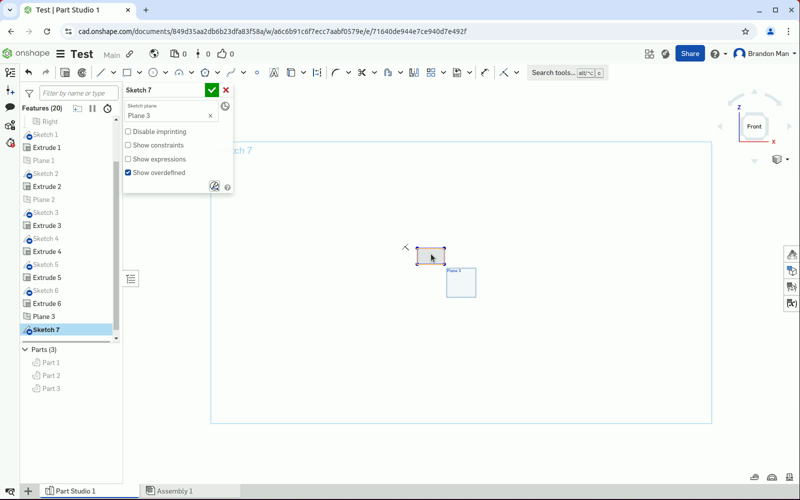
scroll(6)
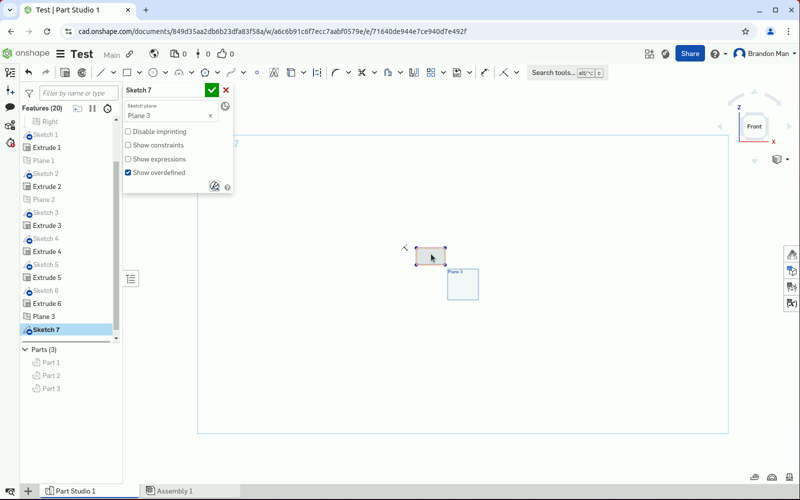
scroll(6)
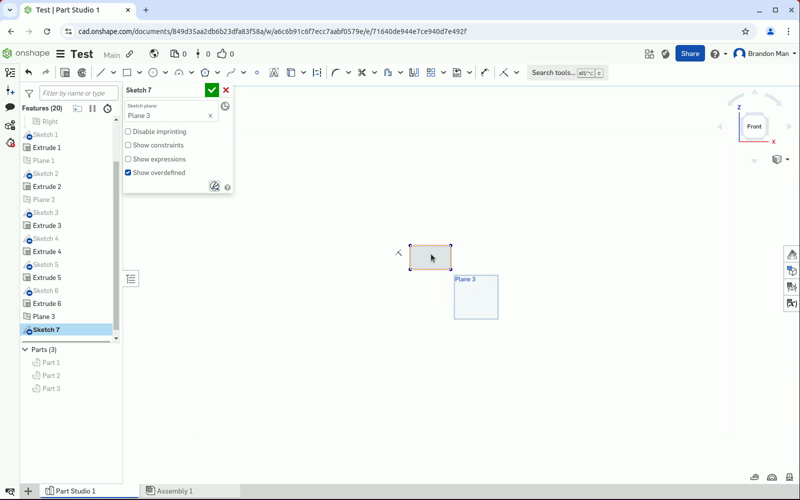
scroll(6)
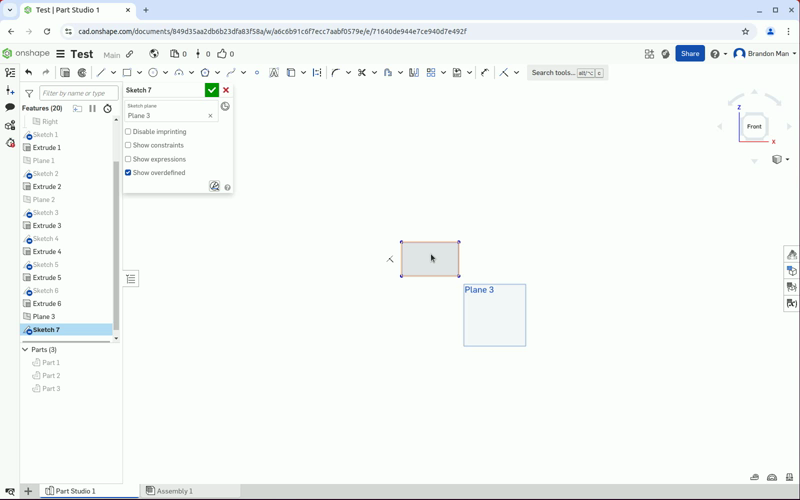
scroll(6)
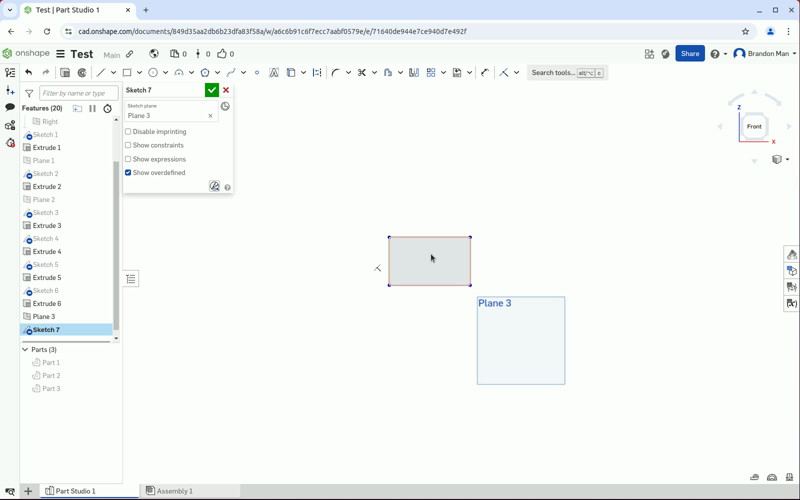
scroll(6)
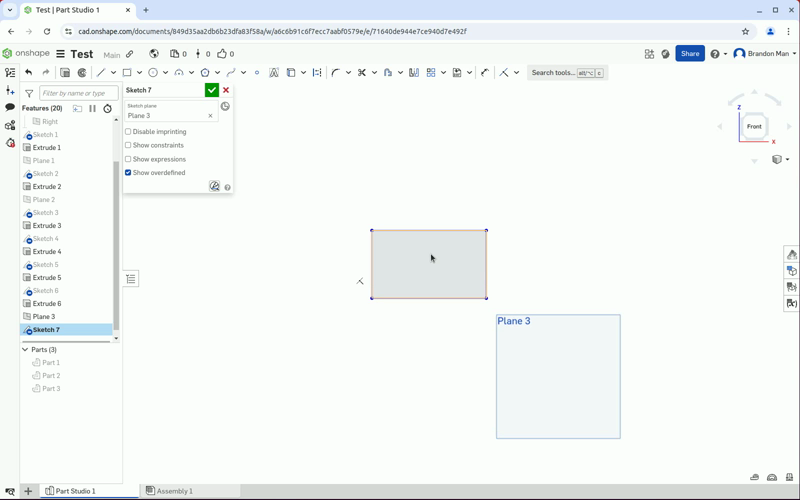
scroll(6)
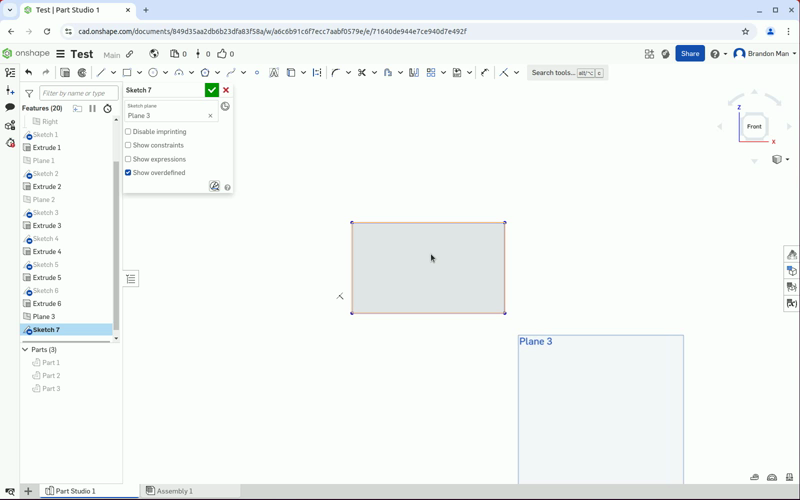
scroll(6)
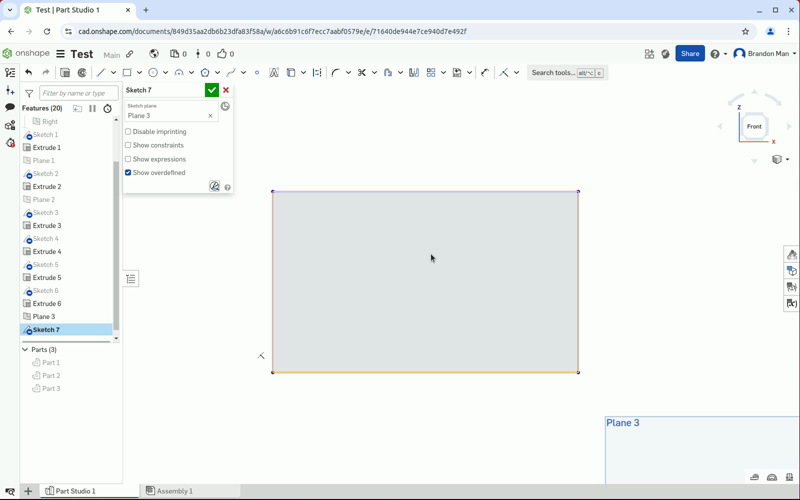
click(431, 253)
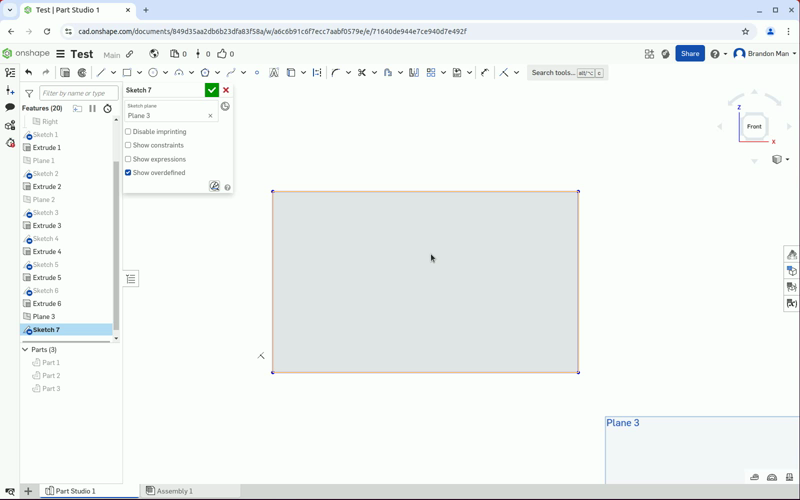
scroll(-6)
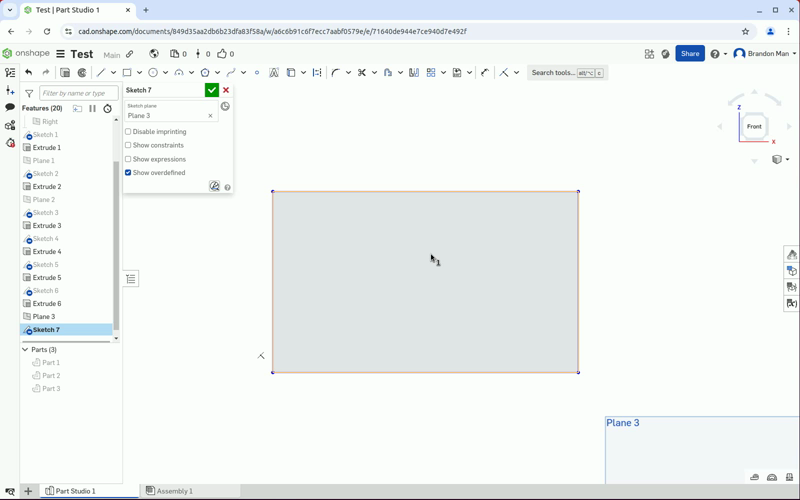
scroll(-6)
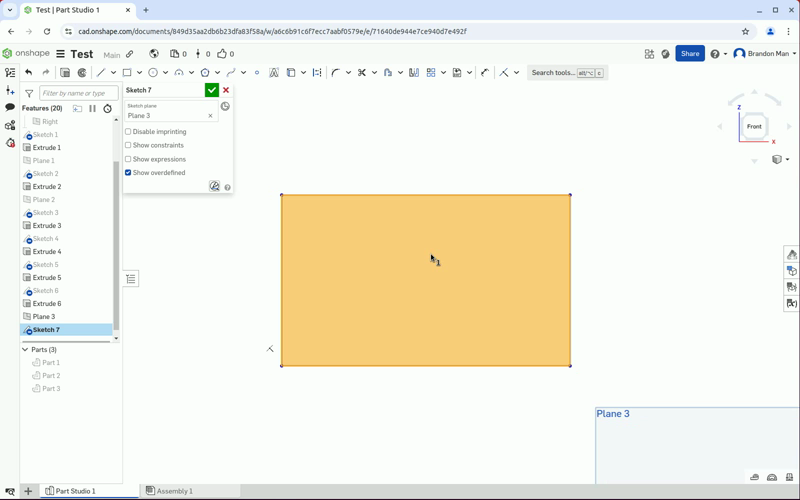
scroll(-6)
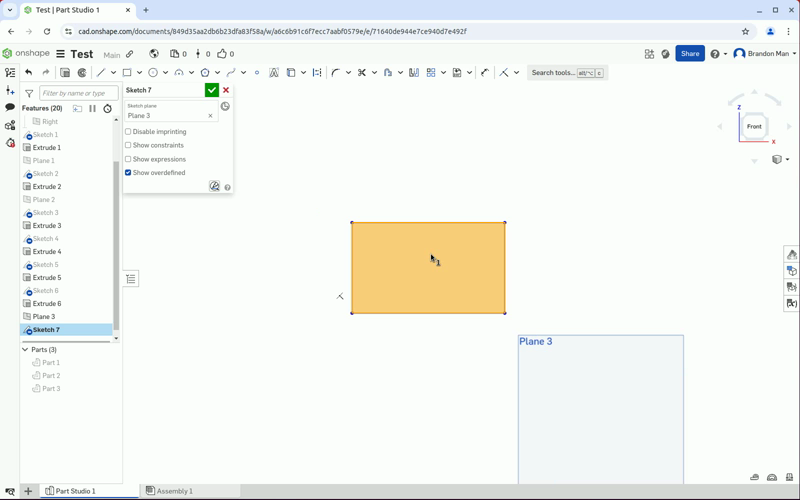
scroll(-6)
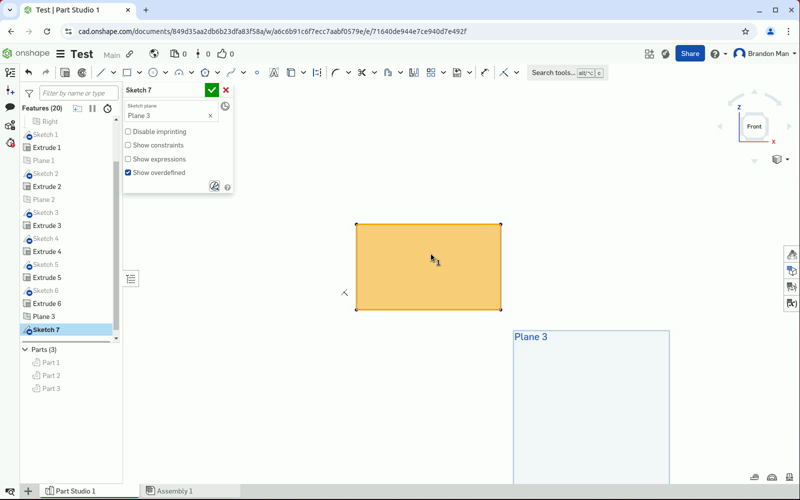
scroll(-6)
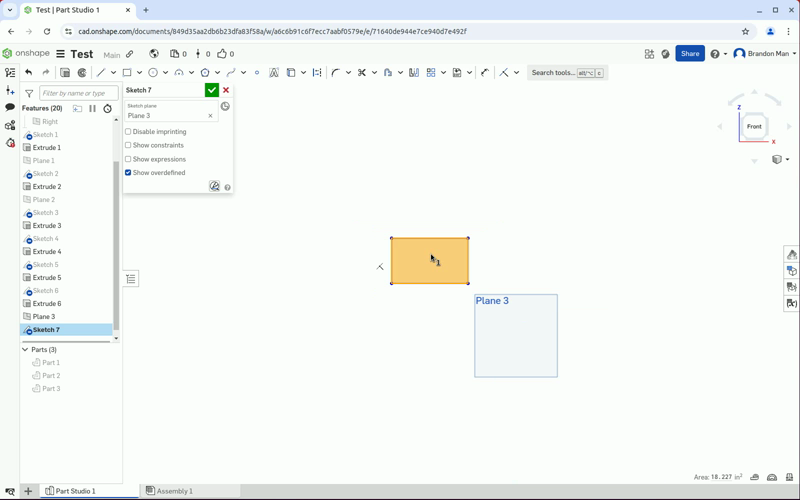
scroll(-6)
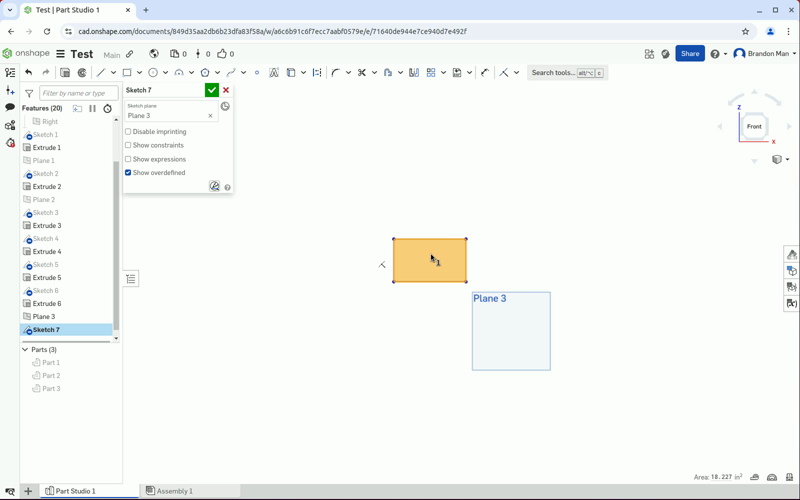
scroll(-6)
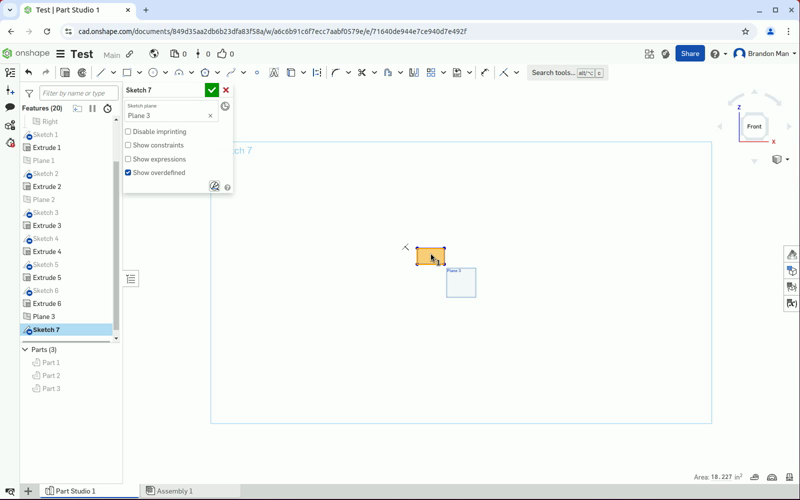
mouse_move(73, 352)
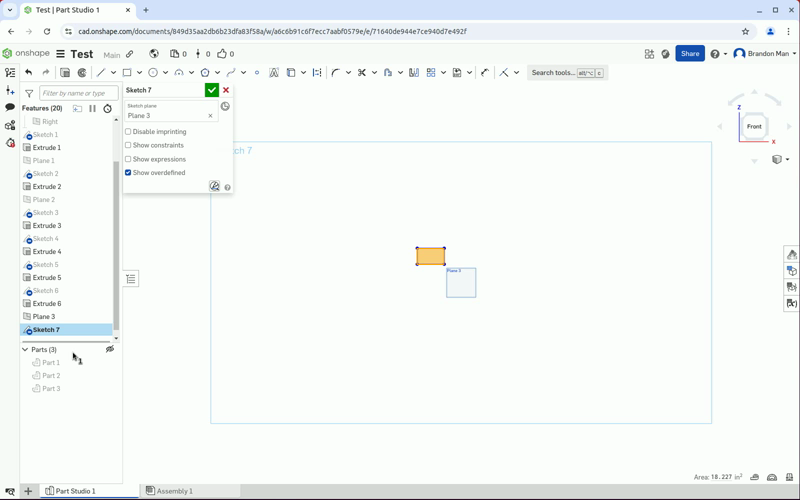
key(shift+y)
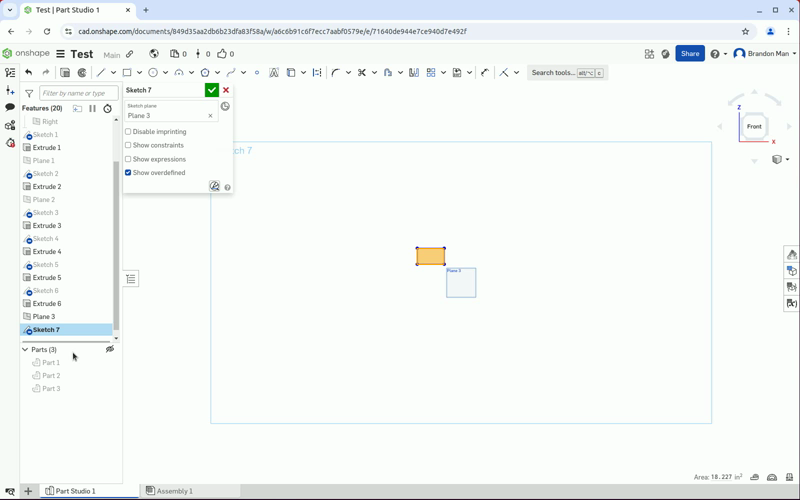
key(shift+e)
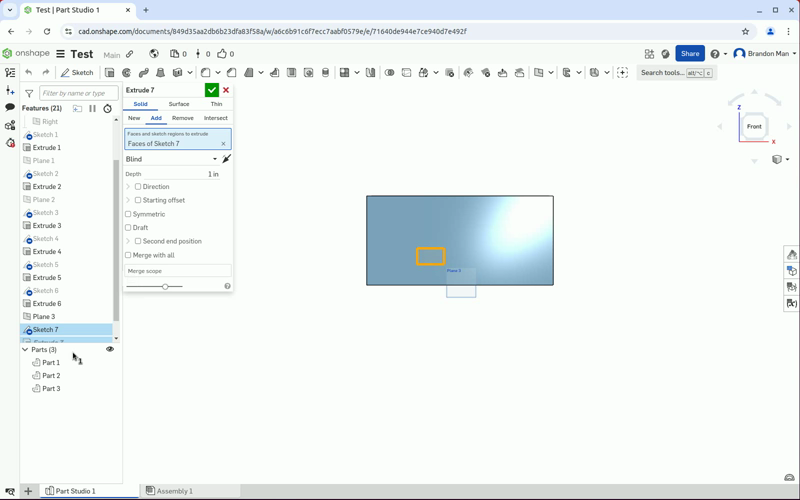
mouse_move(143, 106)
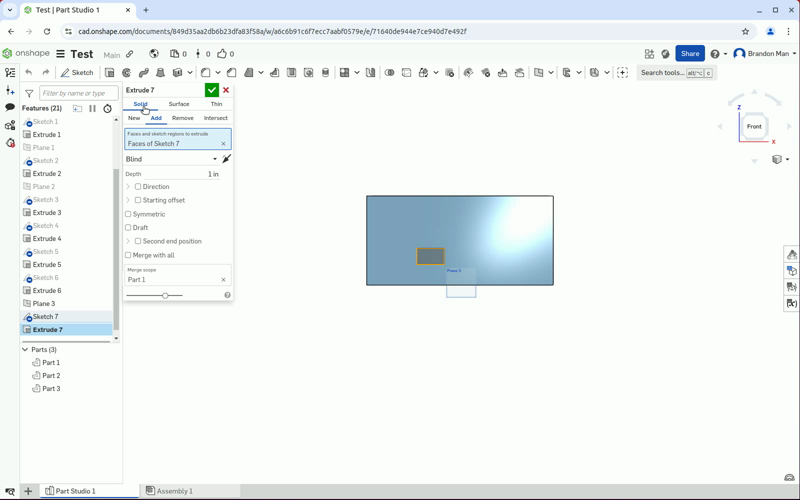
click(143, 106)
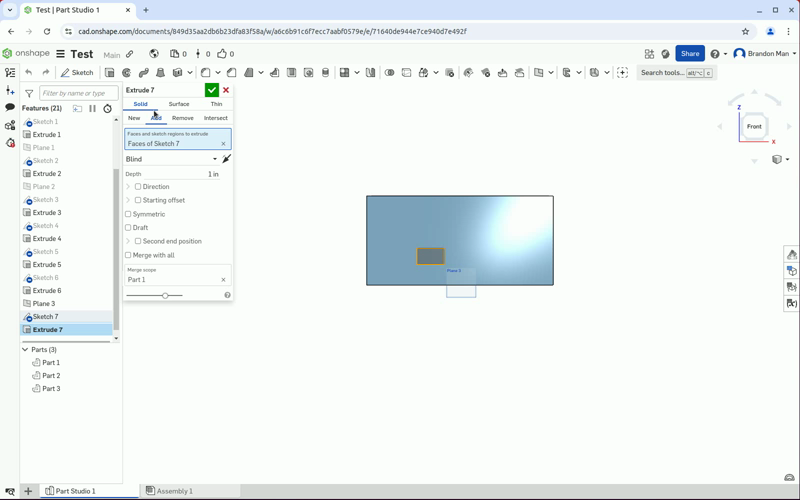
mouse_move(186, 120)
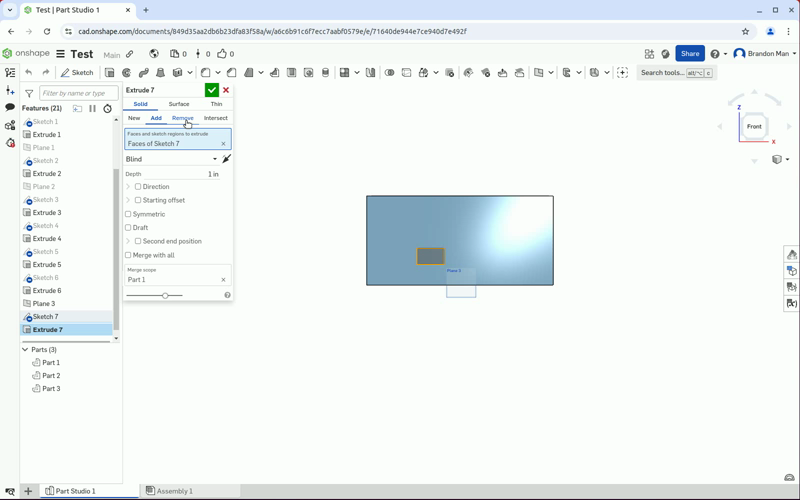
click(186, 120)
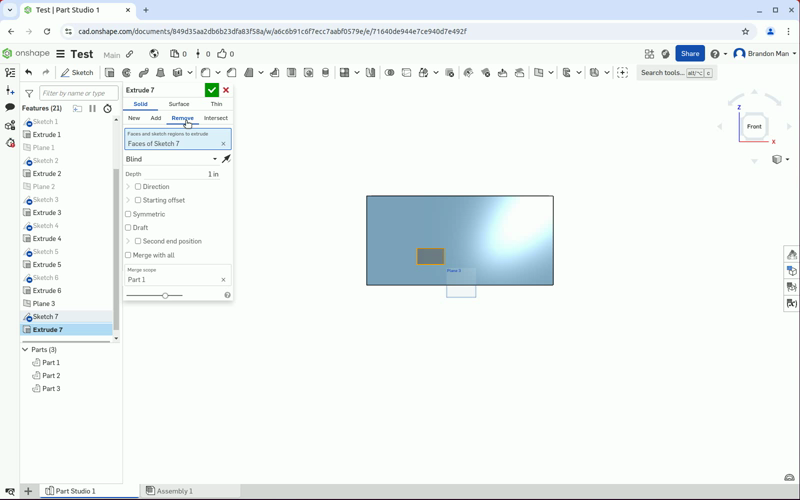
key(tab, 4)
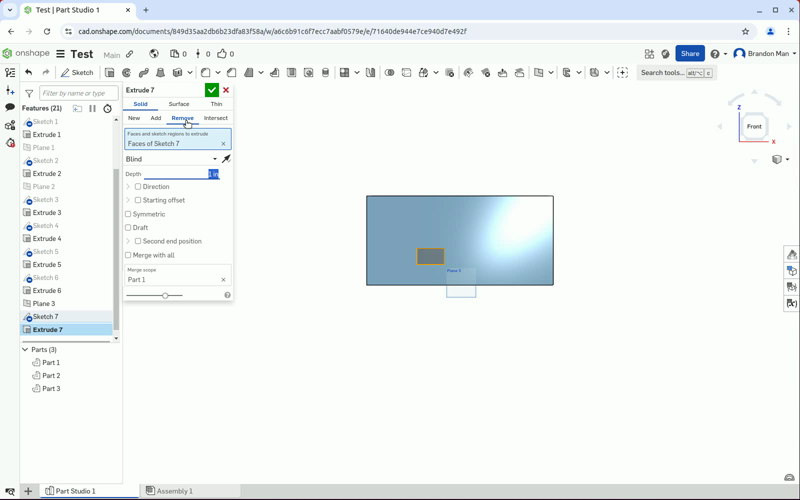
text(12.998)
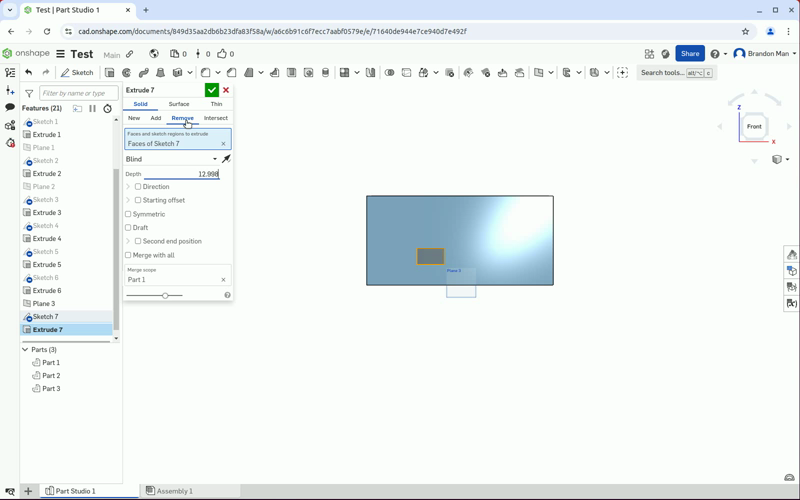
key(tab, 6)
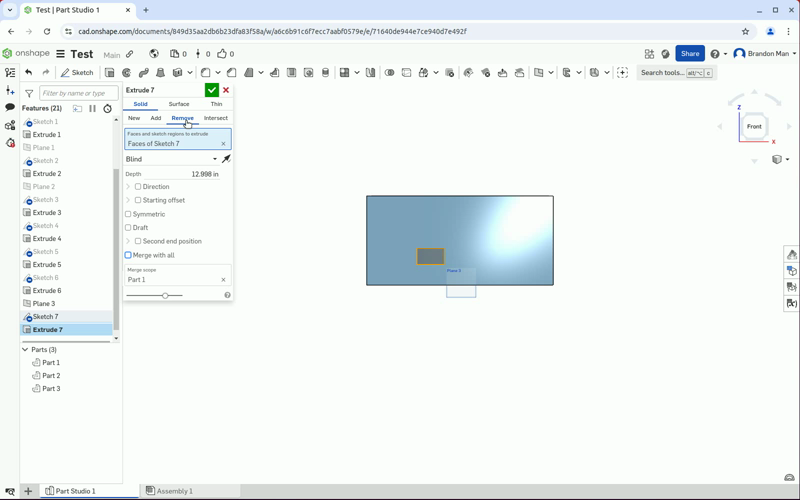
key(space)
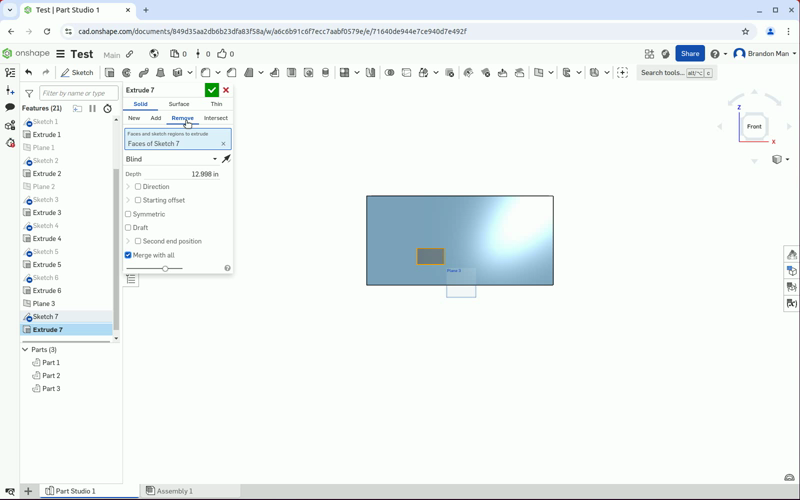
key(enter)
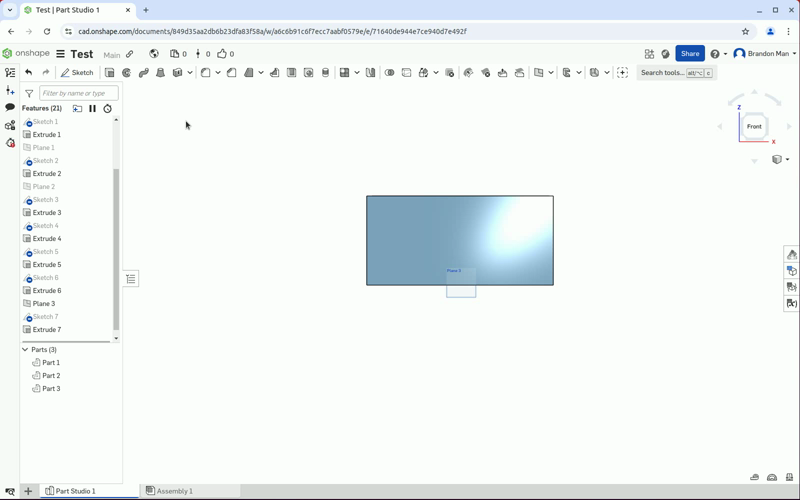
key(shift+h)
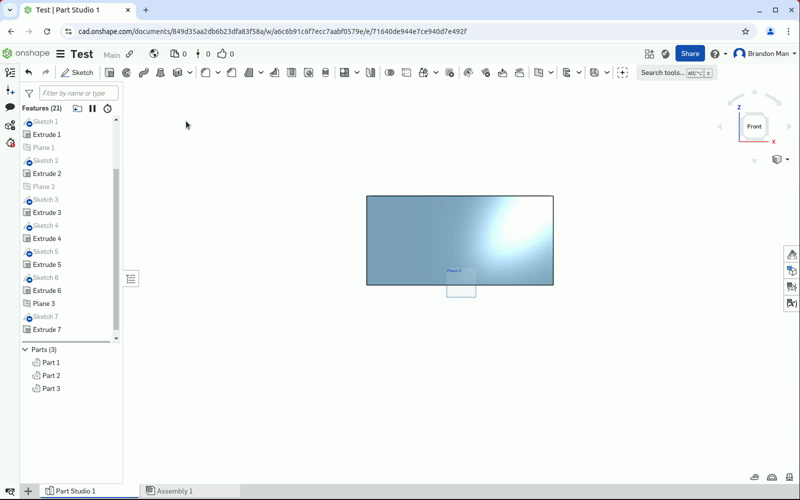
key(shift+h)
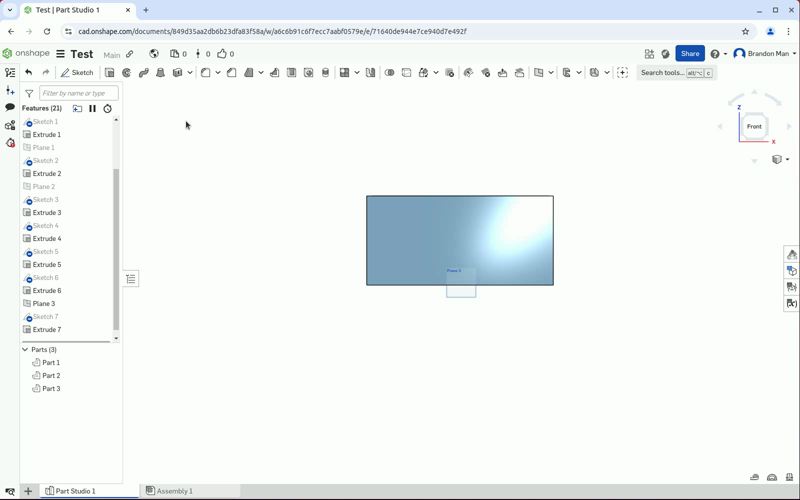
key(shift+7)
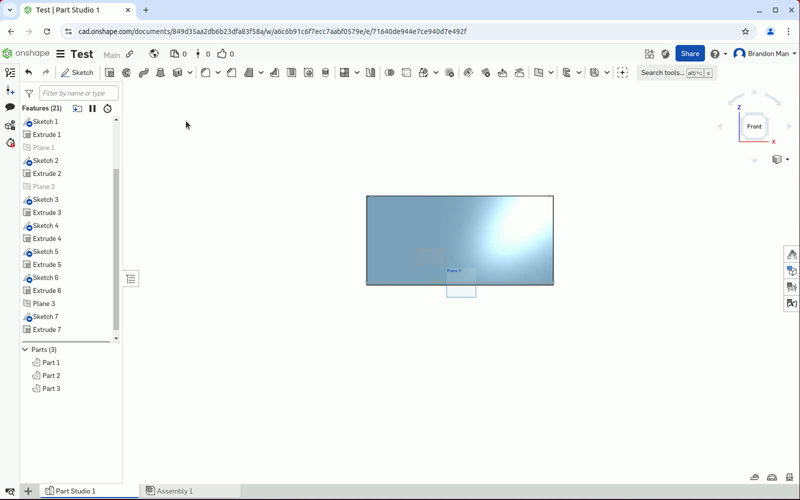
key(left, 2)
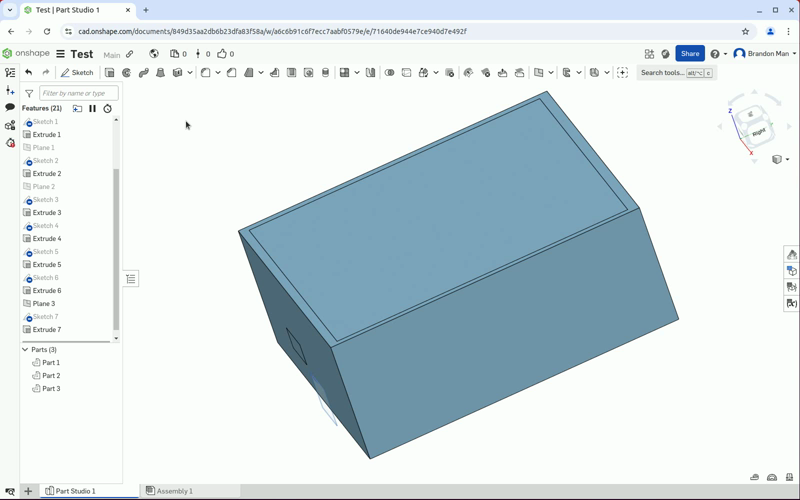
key(down, 2)
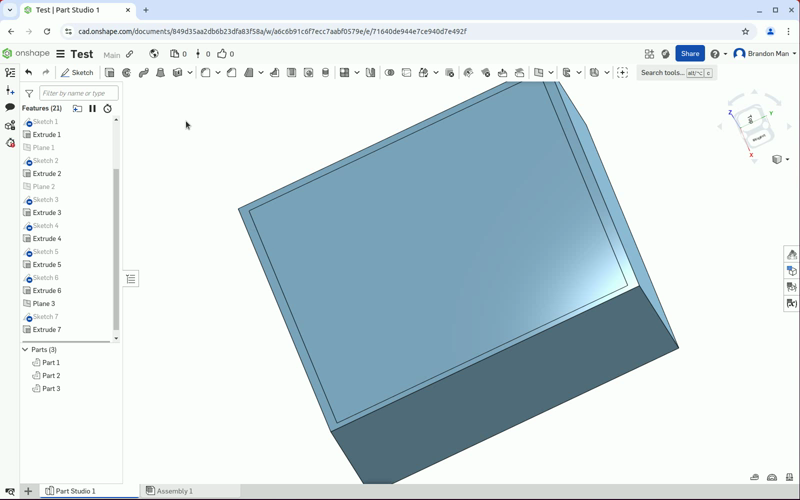
key(up, 2)
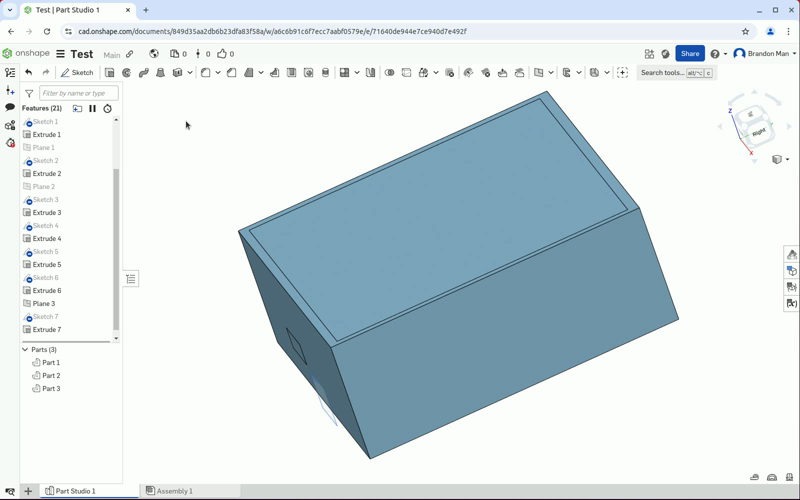
key(right, 2)
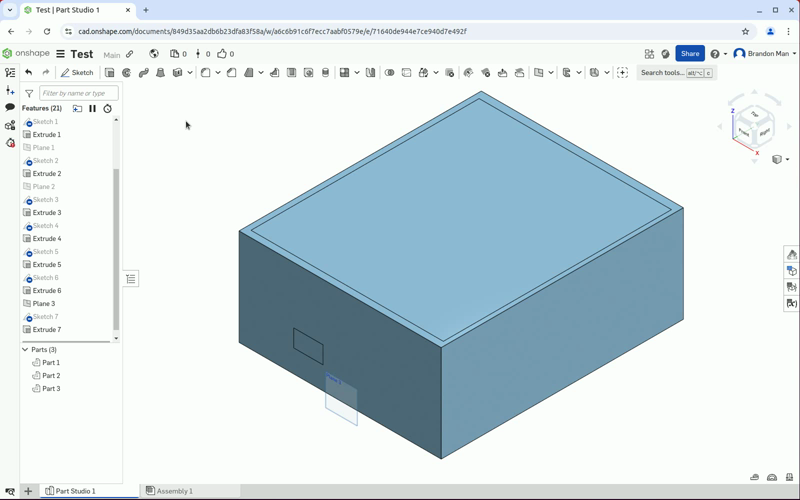
mouse_move(69, 124)
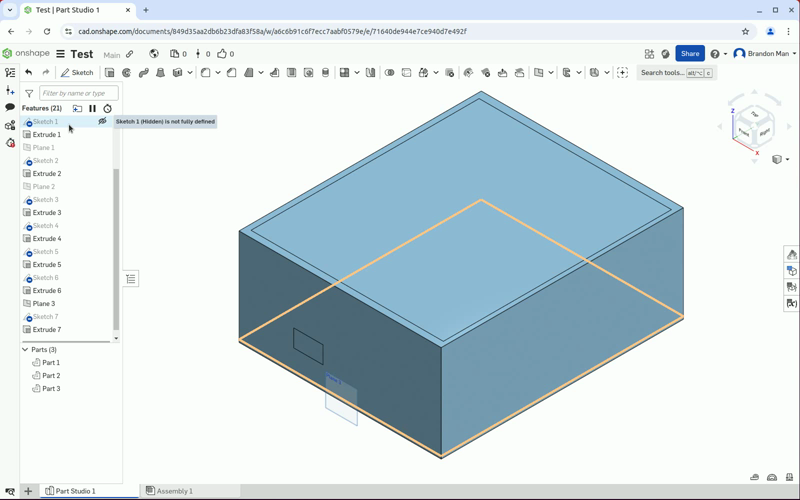
click(69, 124)